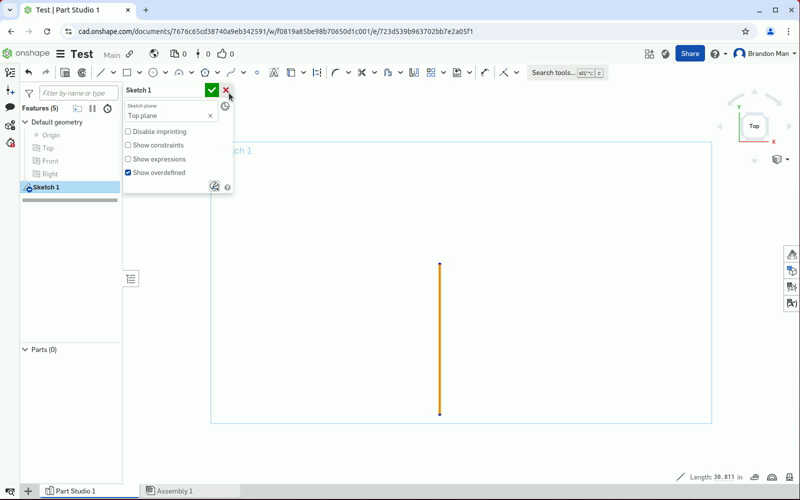
key(shift+h)
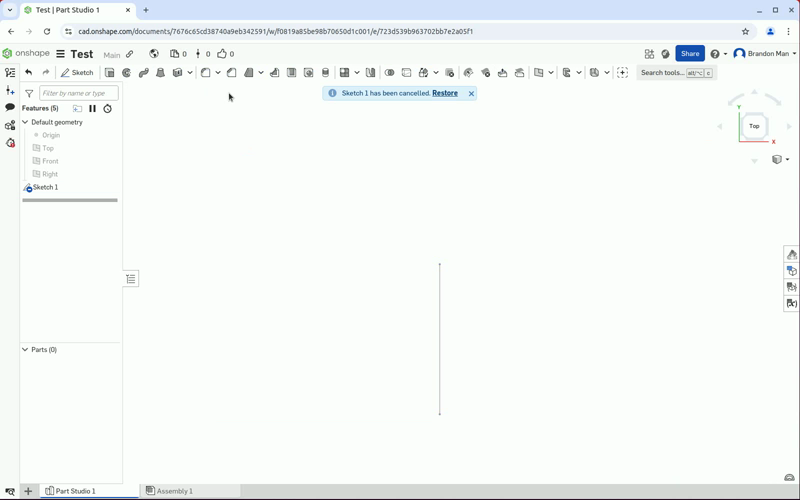
key(shift+s)
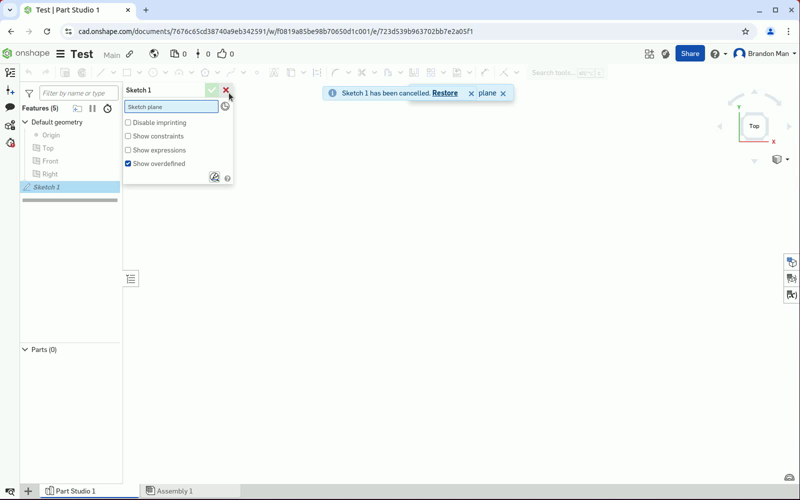
mouse_move(73, 150)
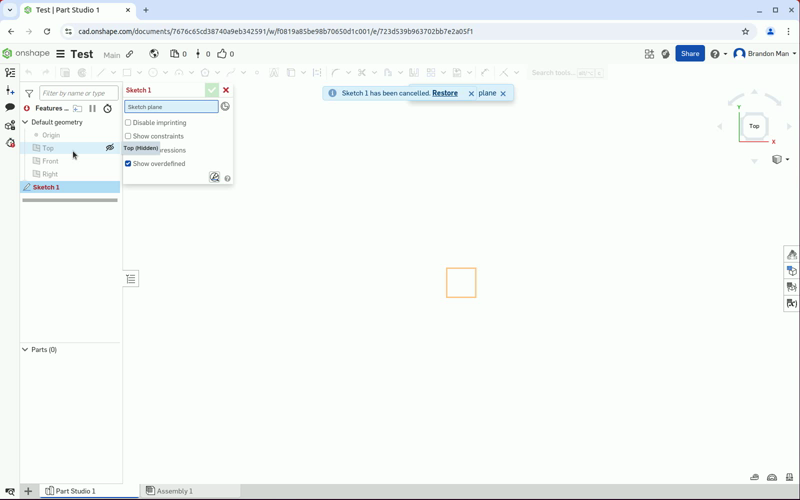
click(73, 150)
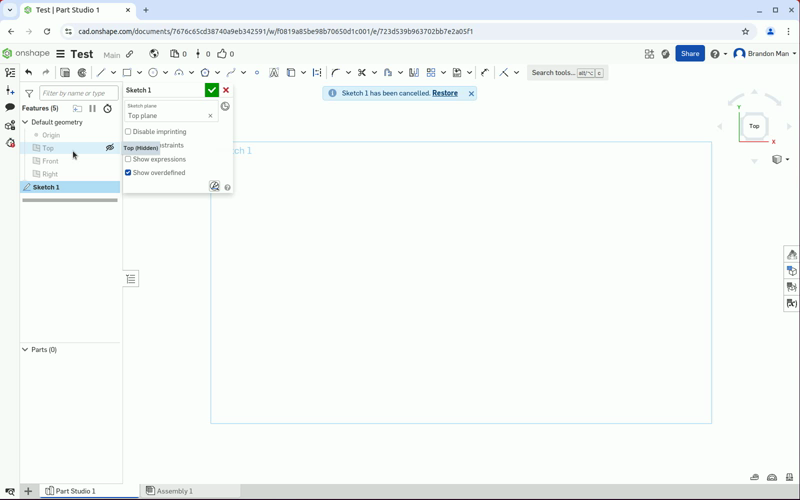
mouse_move(73, 352)
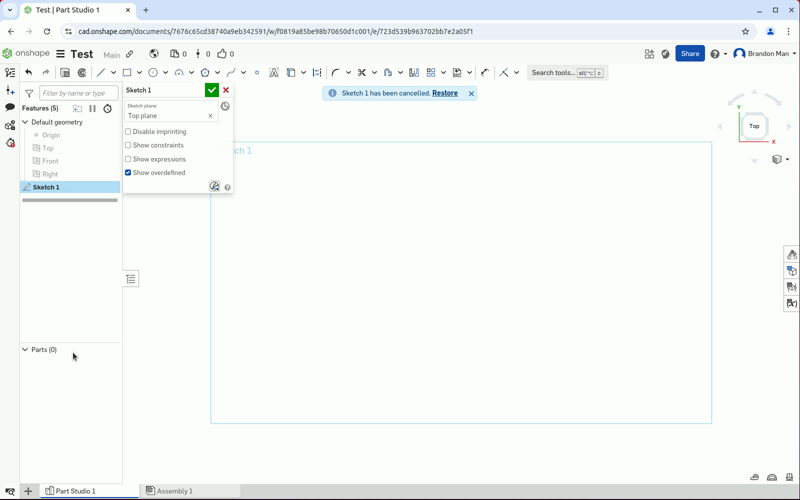
key(y)
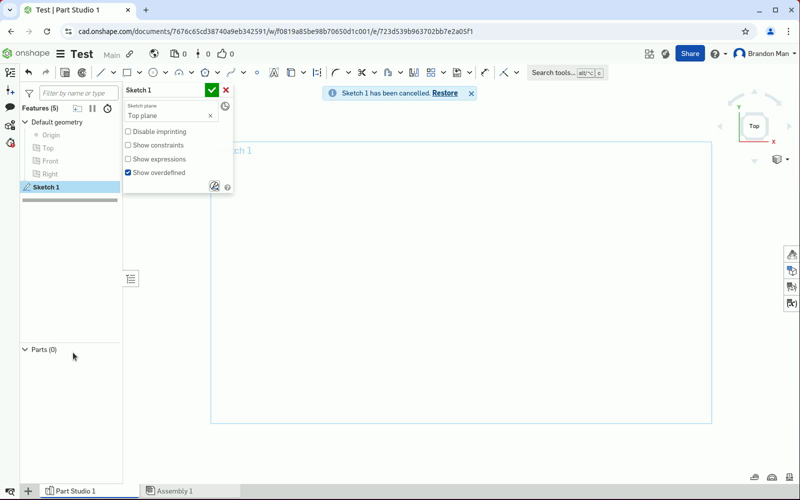
key(l)
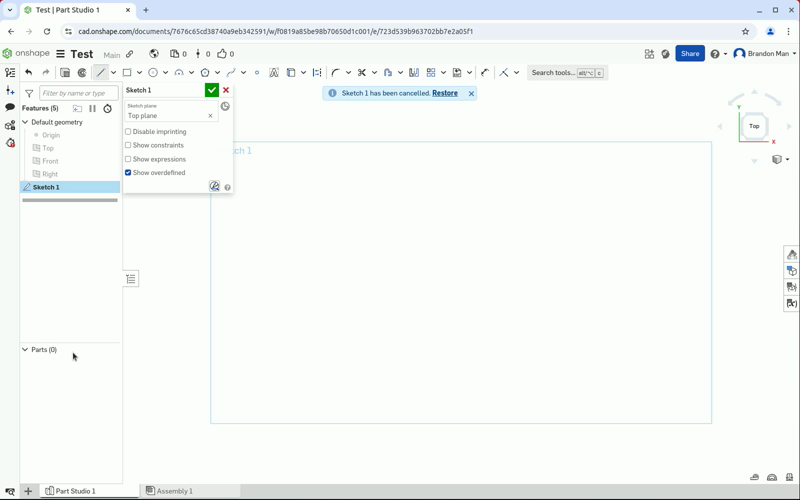
key_down(shift)
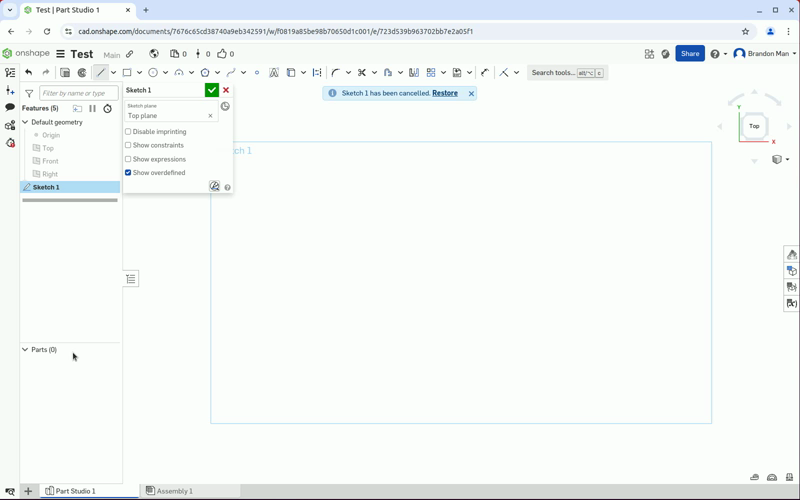
mouse_move(369, 232)
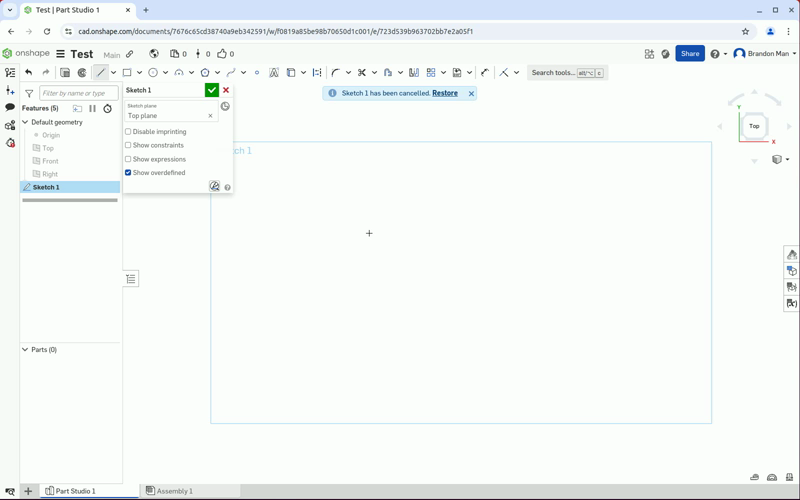
click(369, 232)
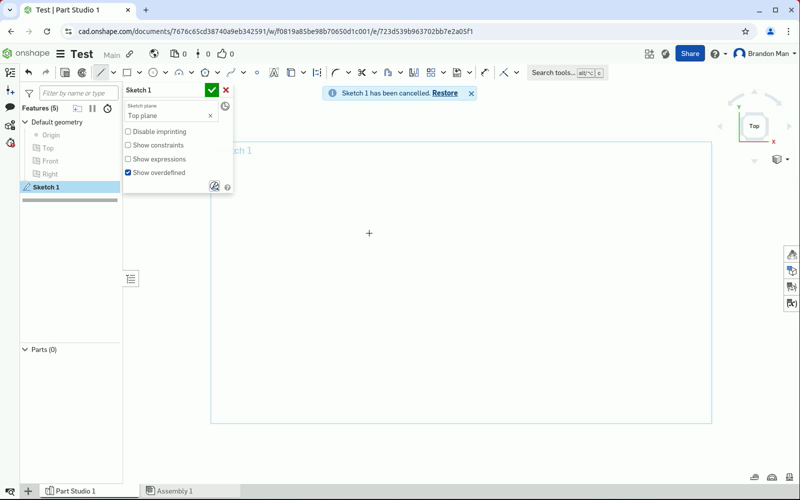
key_up(shift)
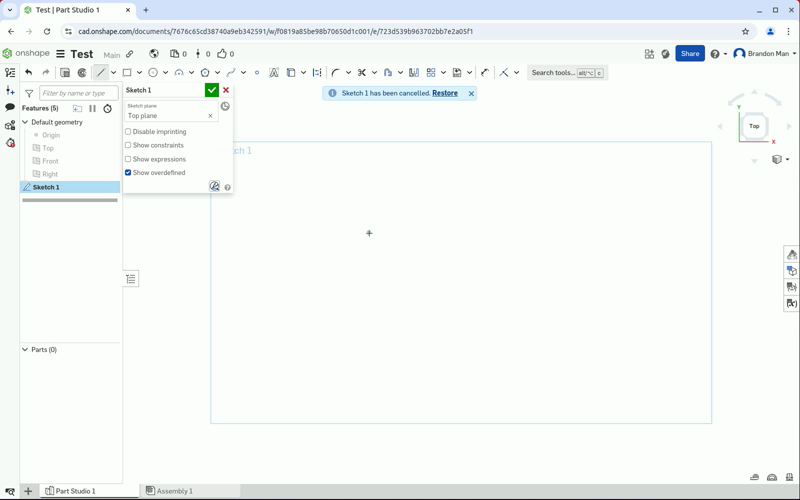
key_down(shift)
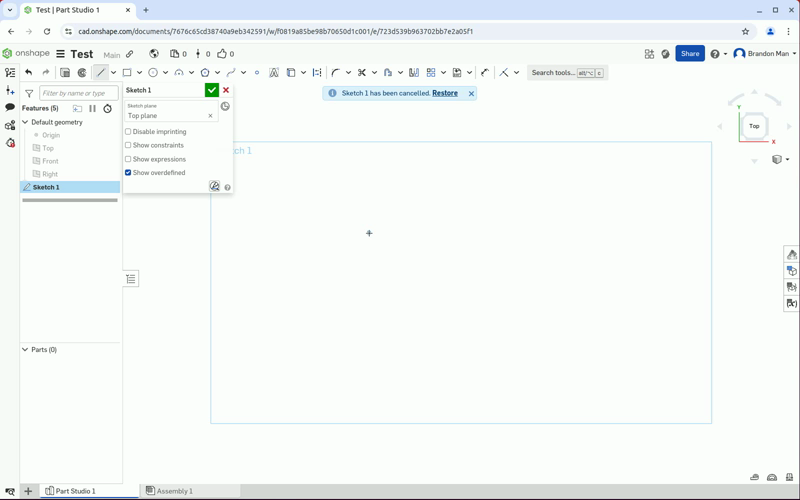
mouse_move(399, 232)
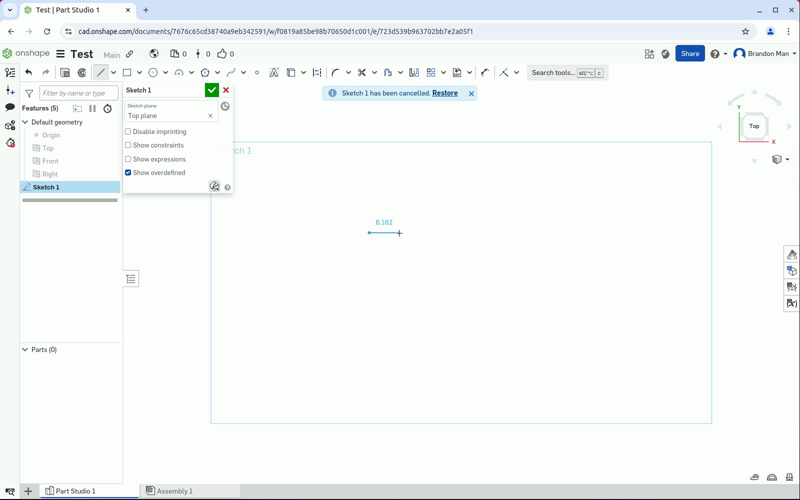
mouse_move(413, 257)
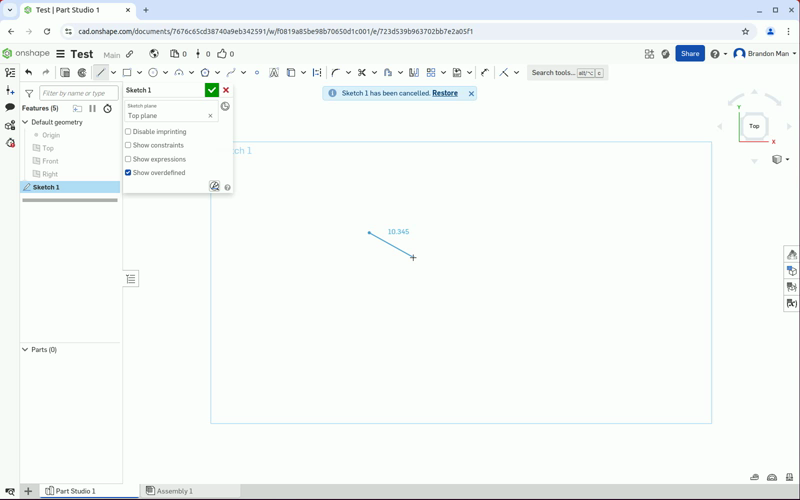
click(413, 257)
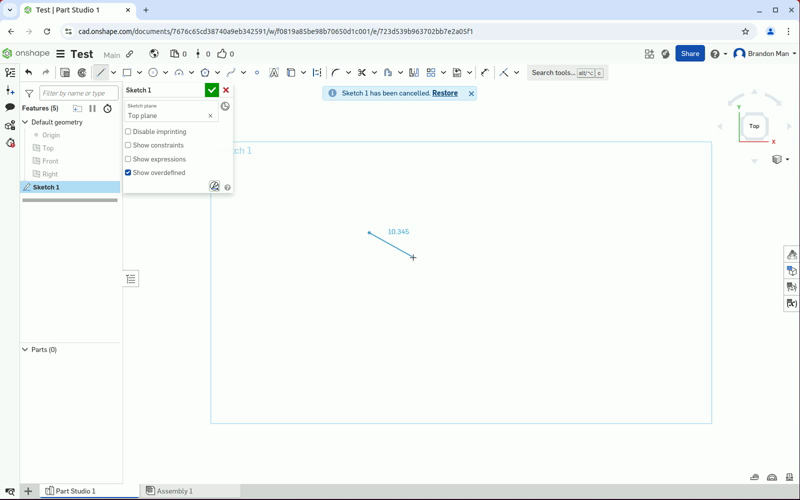
key_up(shift)
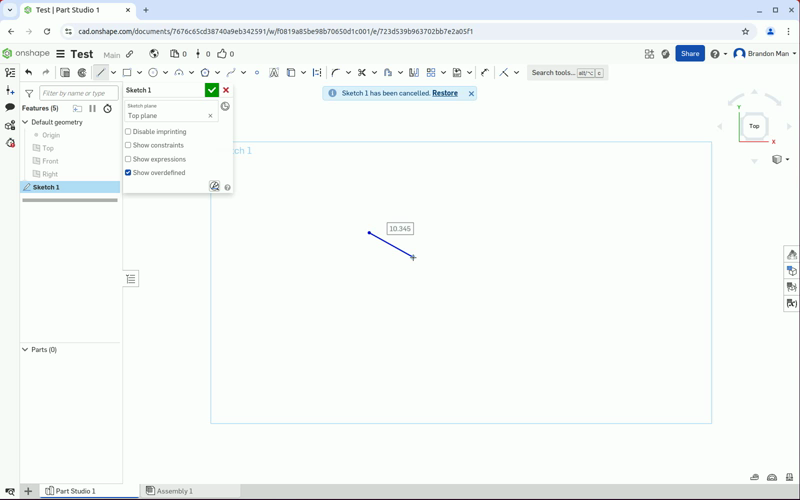
key_down(shift)
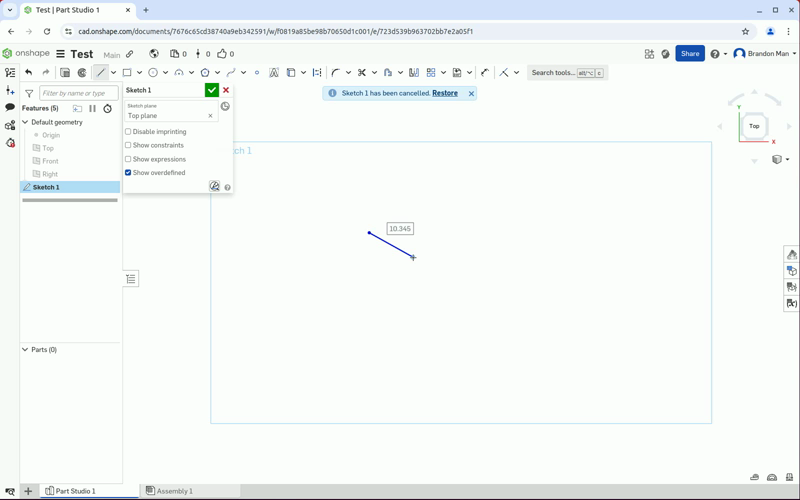
mouse_move(443, 257)
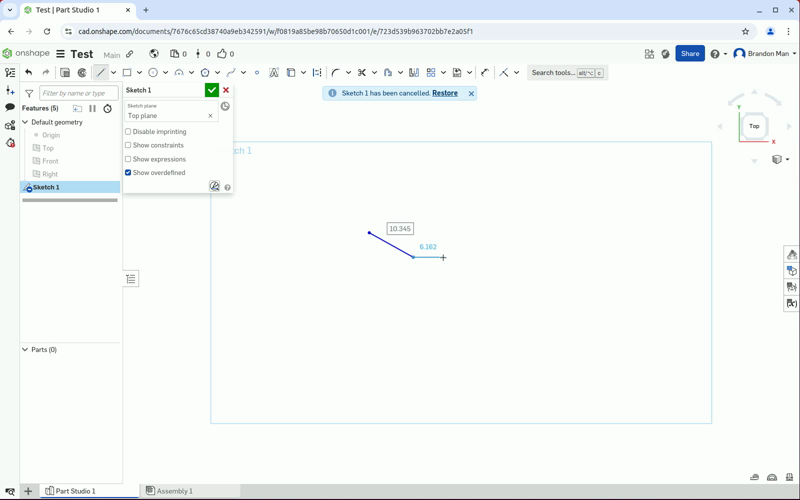
mouse_move(436, 217)
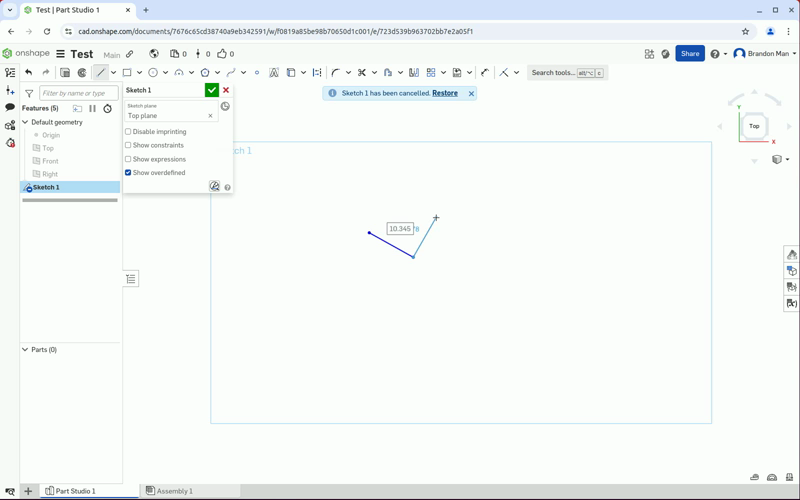
click(436, 217)
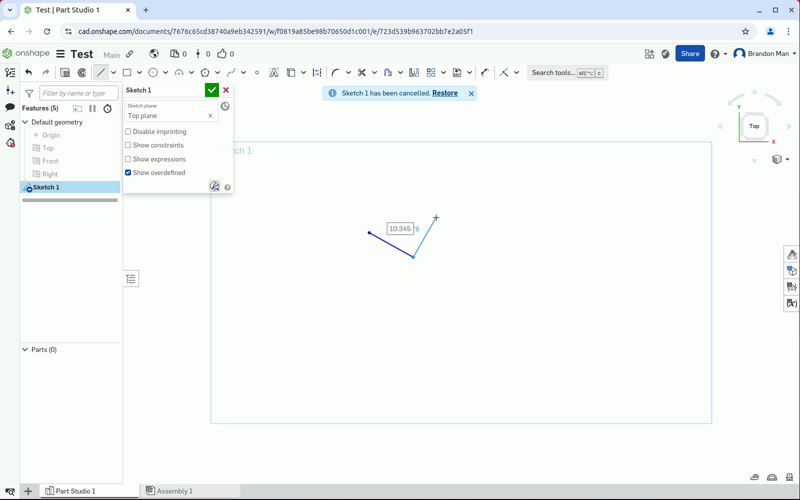
key_up(shift)
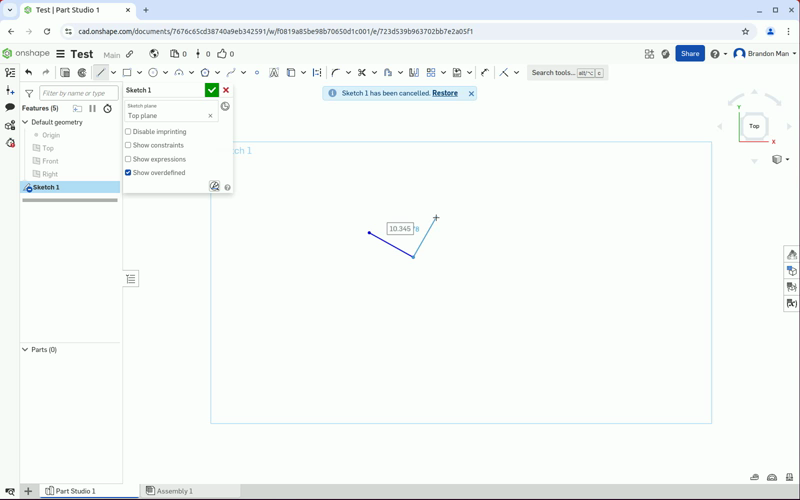
key(esc)
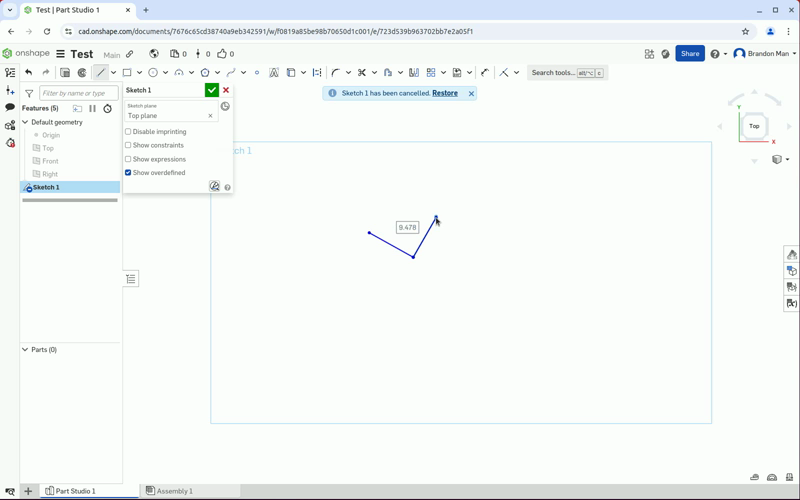
key(a)
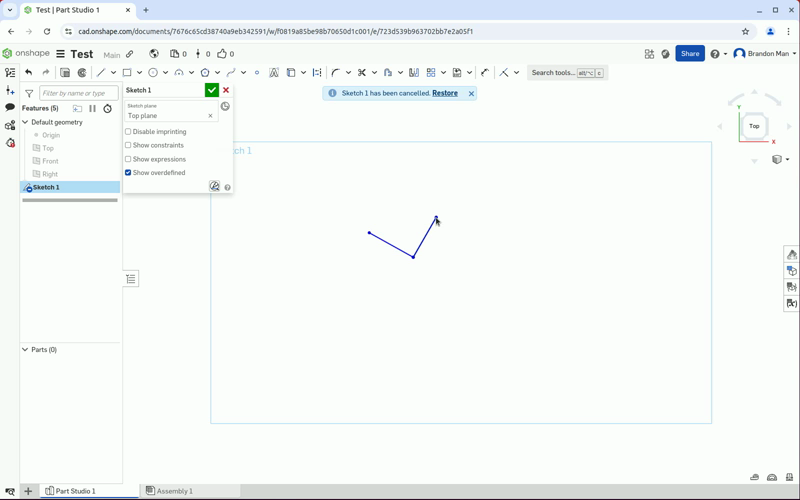
mouse_move(436, 217)
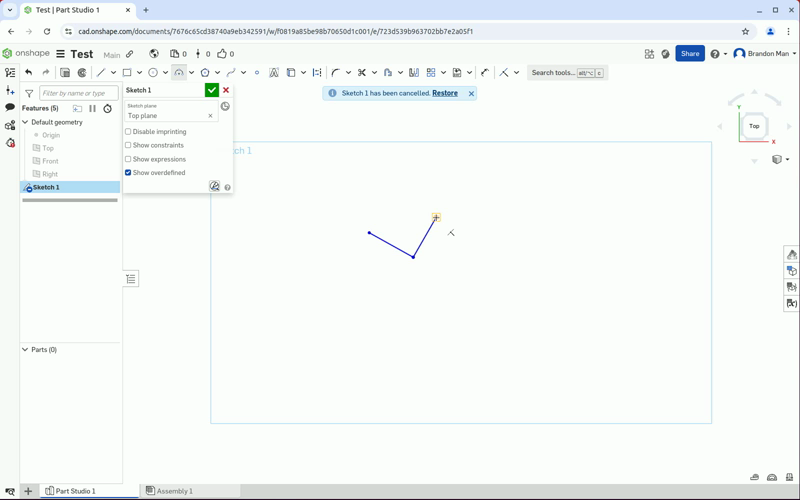
click(436, 217)
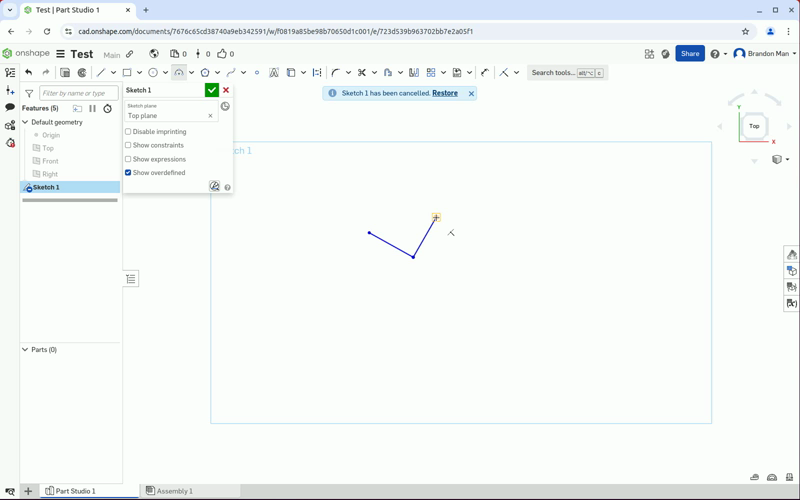
key_down(shift)
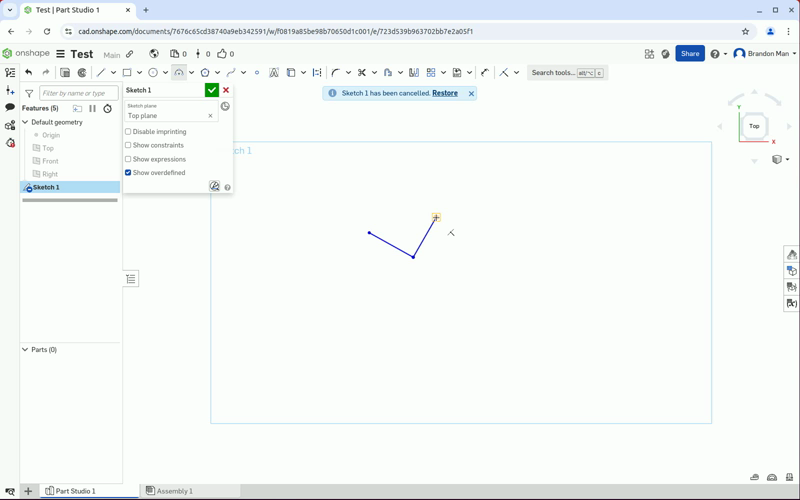
mouse_move(484, 217)
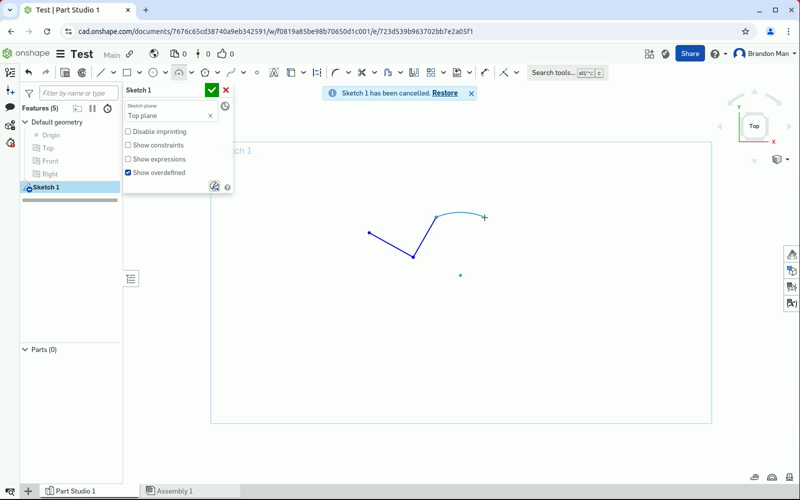
click(484, 217)
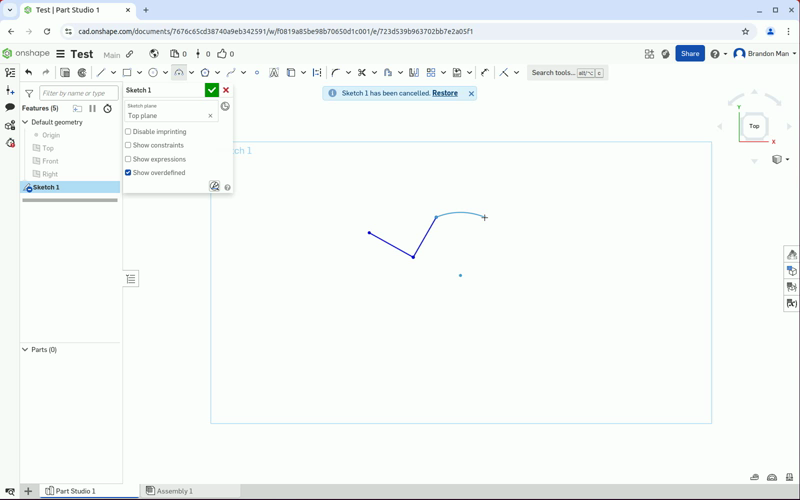
mouse_move(460, 204)
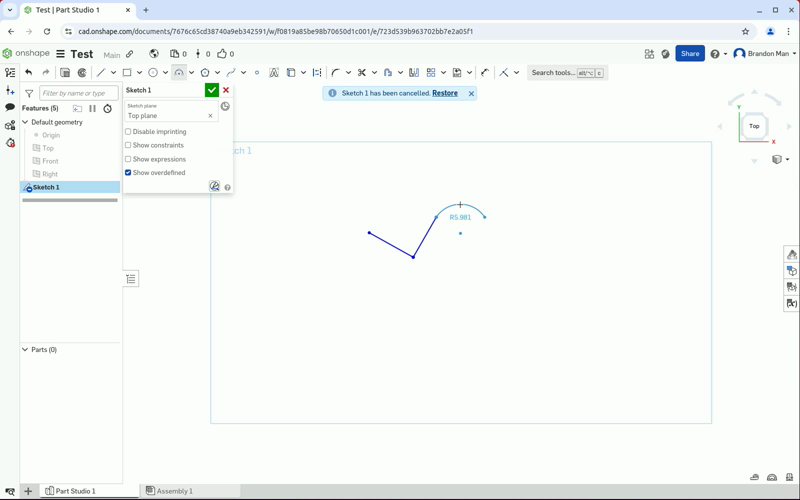
click(460, 204)
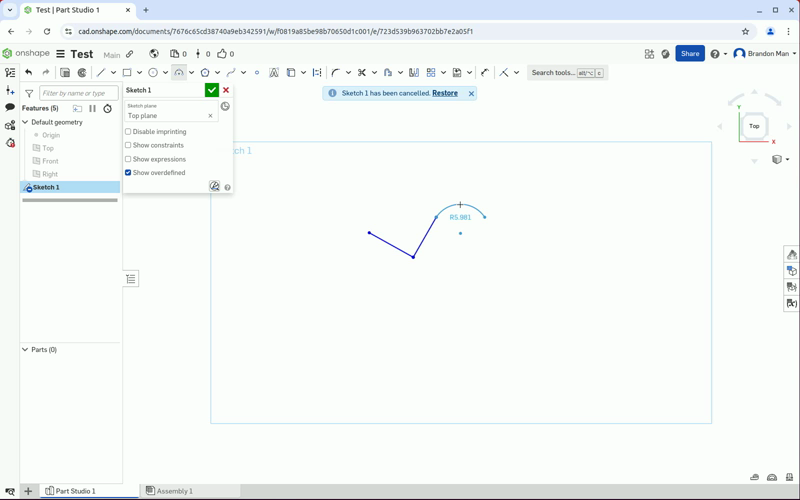
key_up(shift)
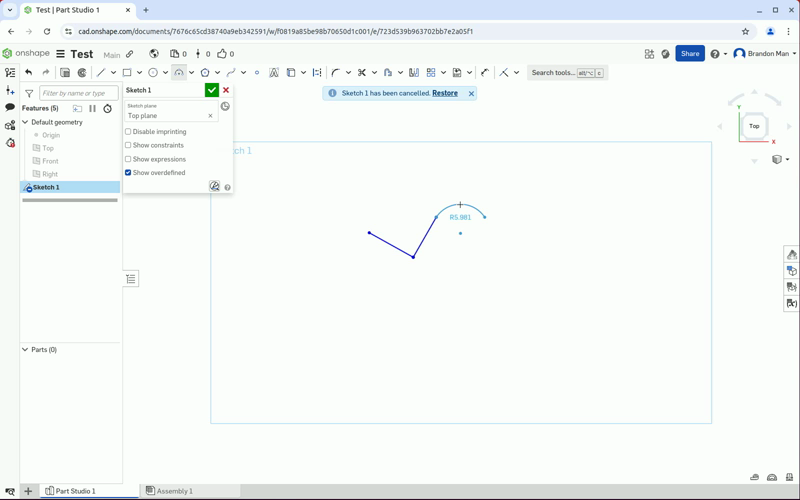
key(esc)
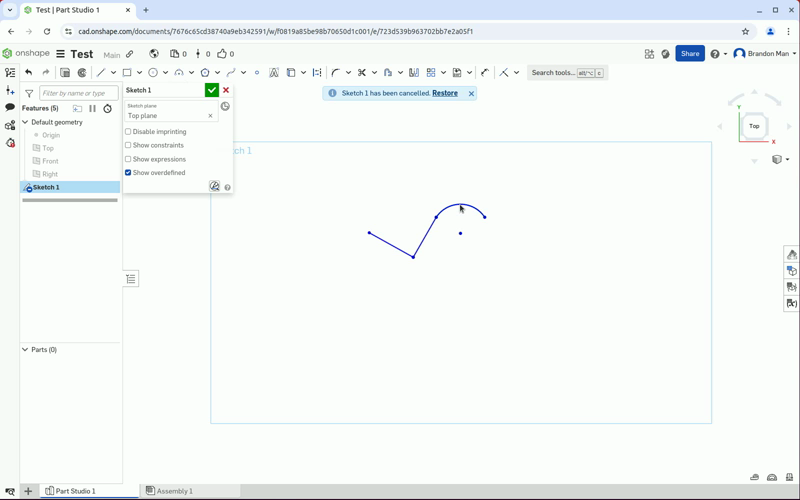
key(l)
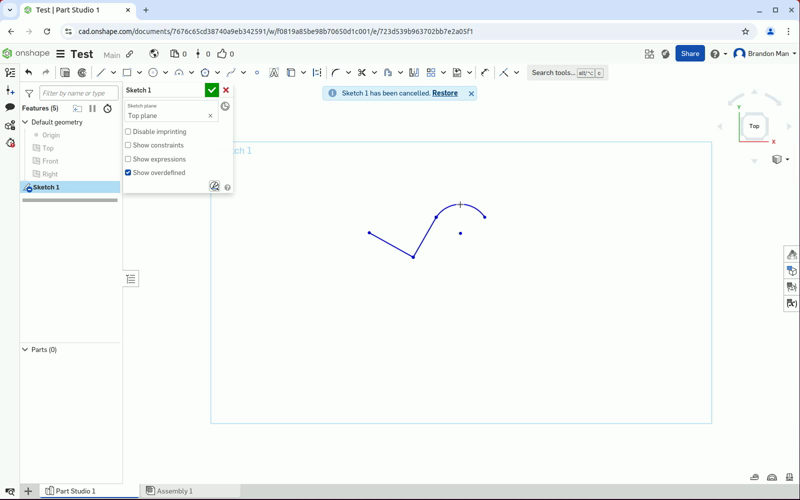
mouse_move(484, 217)
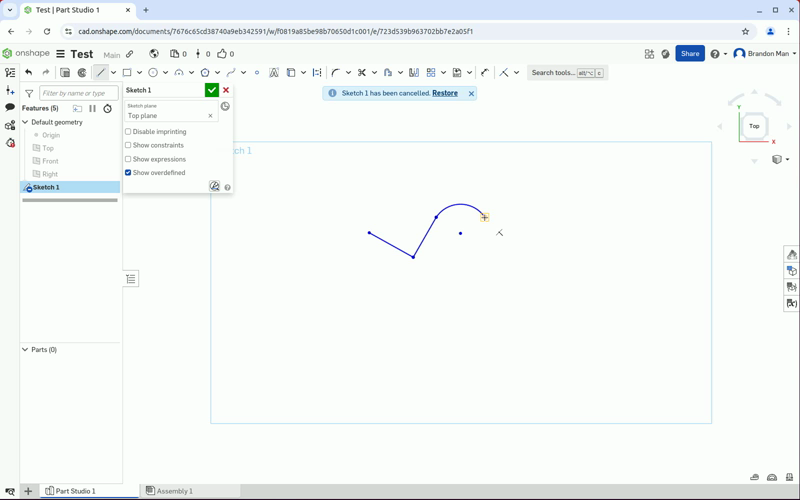
click(484, 217)
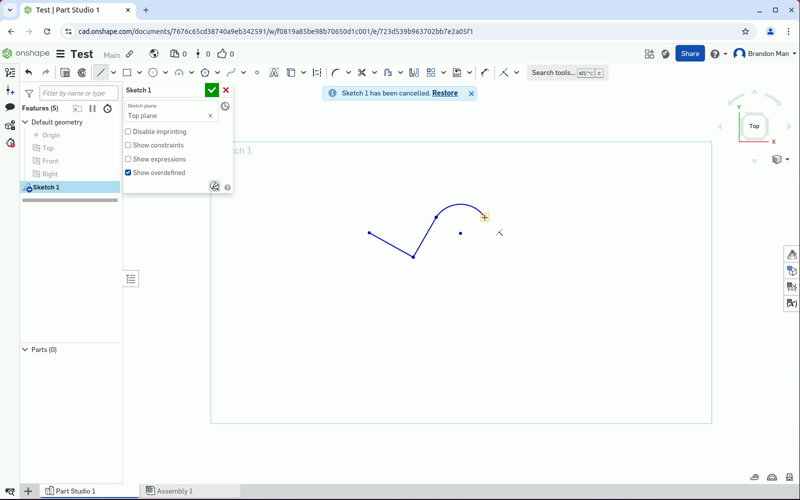
key_down(shift)
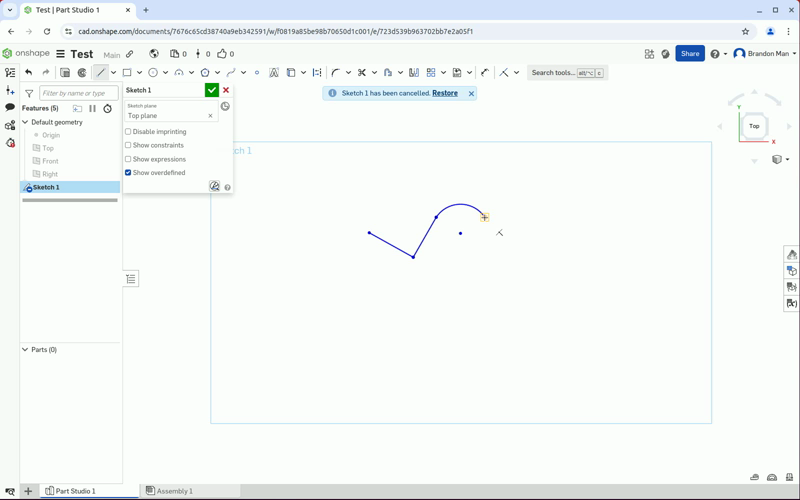
mouse_move(514, 217)
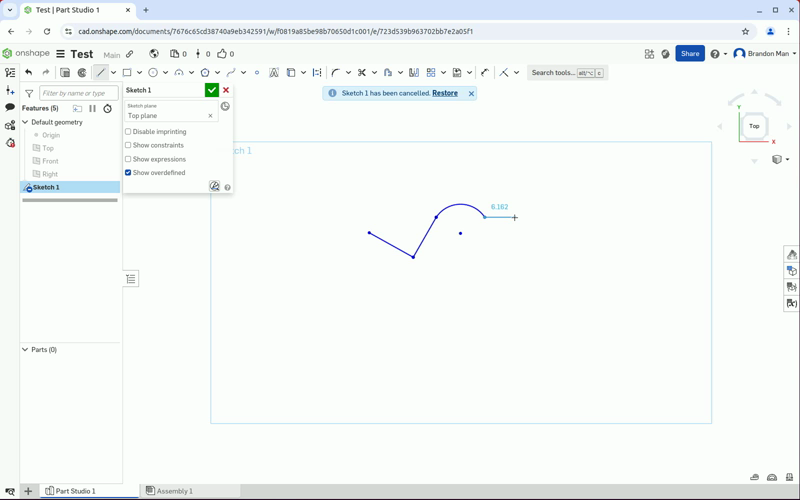
mouse_move(507, 257)
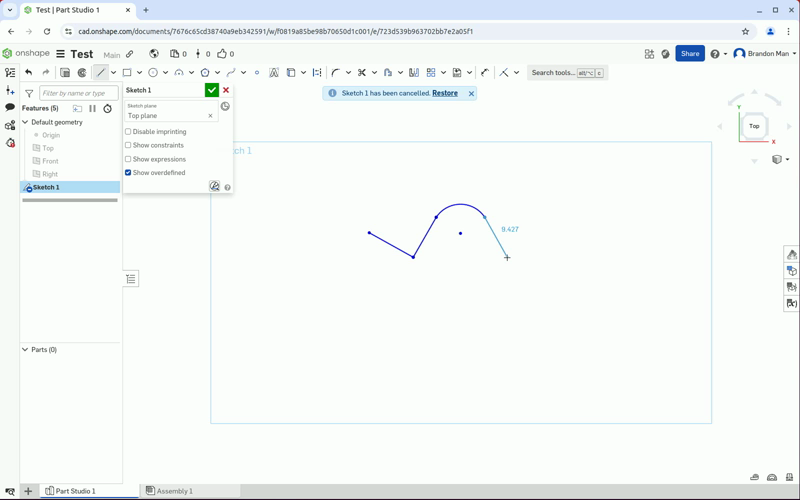
click(507, 257)
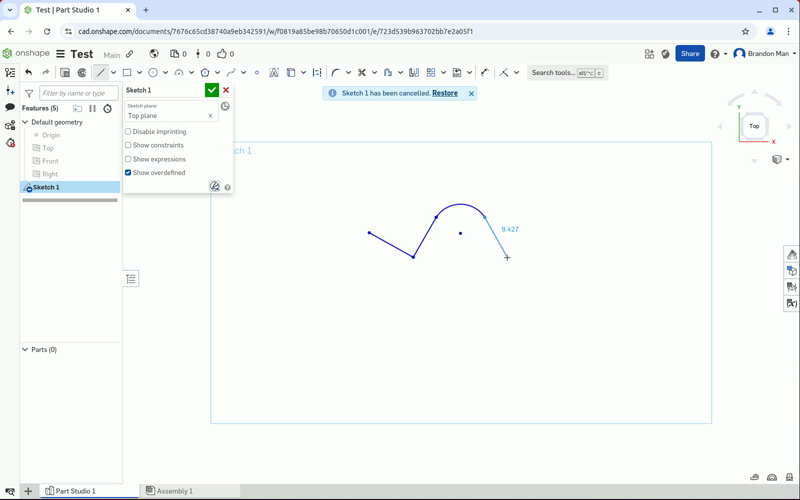
key_up(shift)
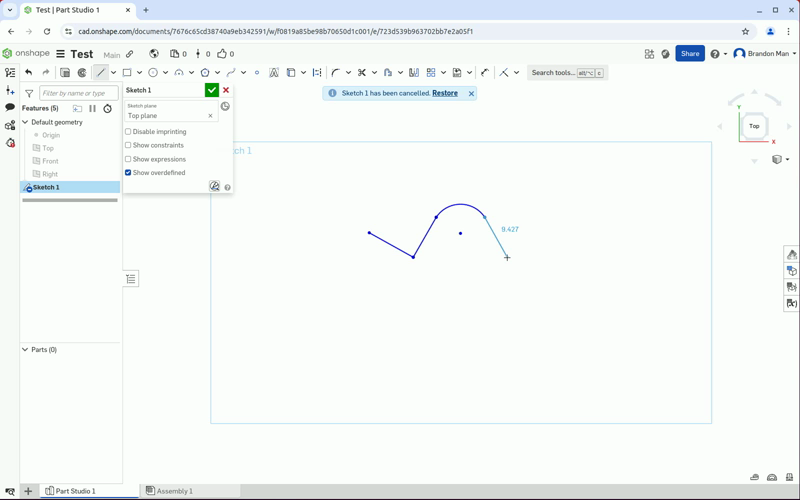
key_down(shift)
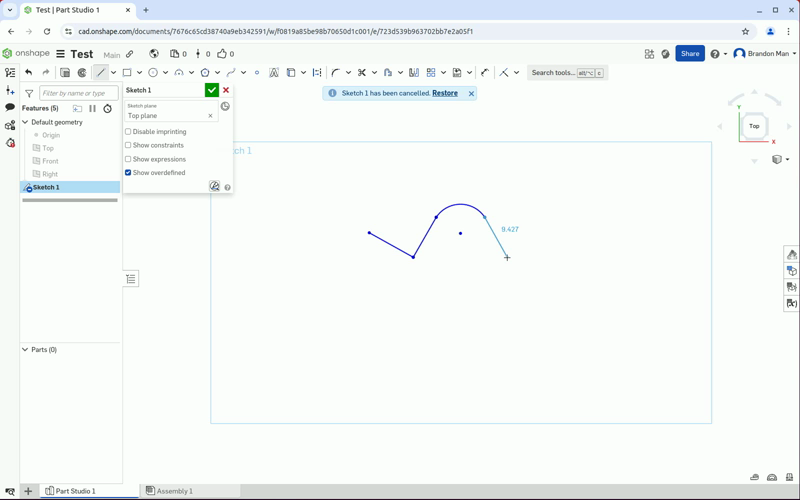
mouse_move(537, 257)
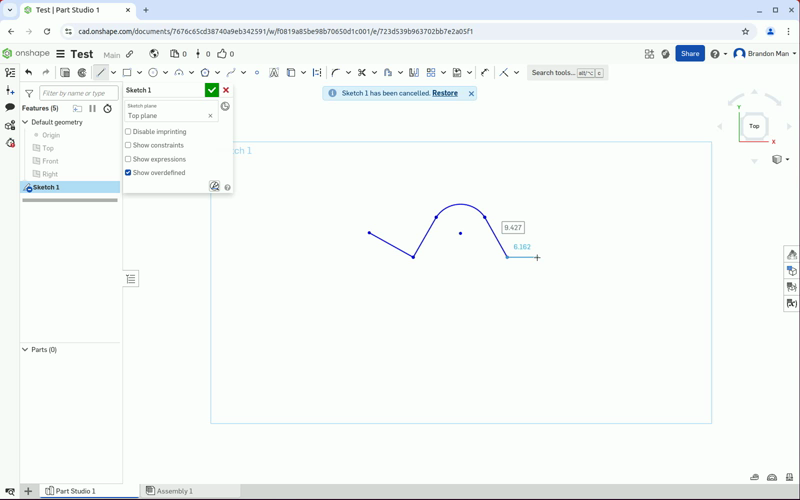
mouse_move(551, 232)
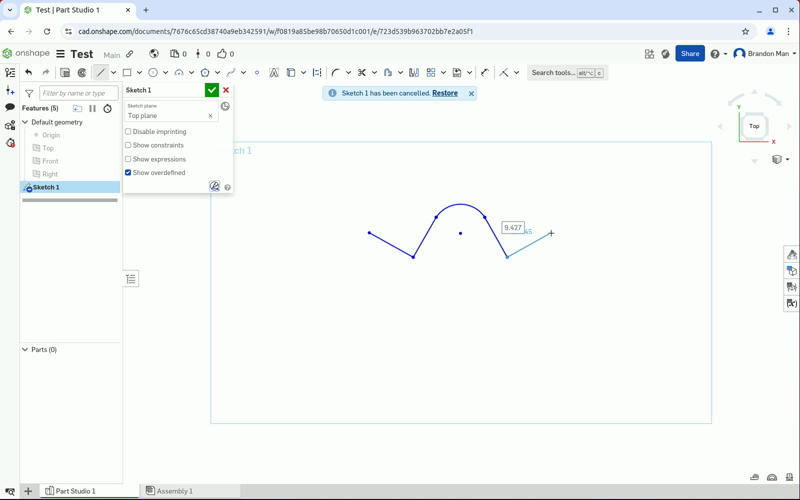
click(551, 232)
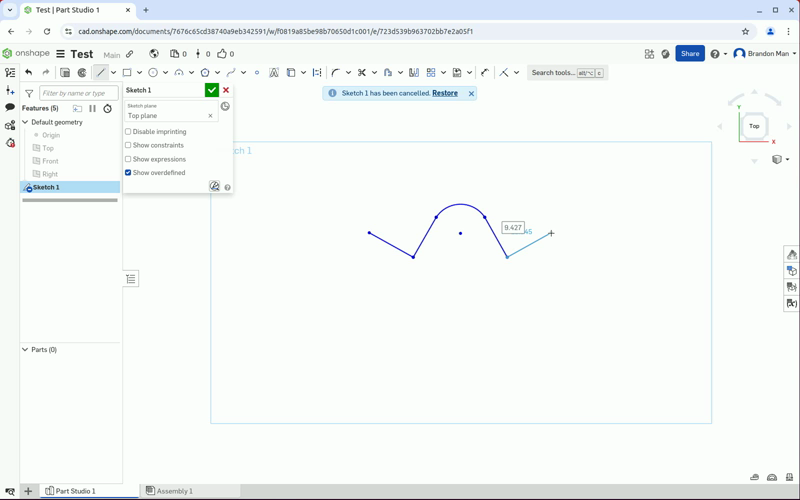
key_up(shift)
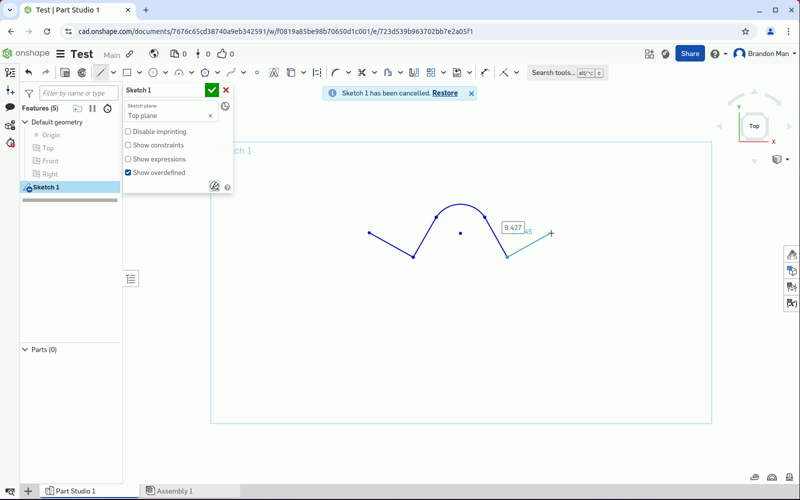
key_down(shift)
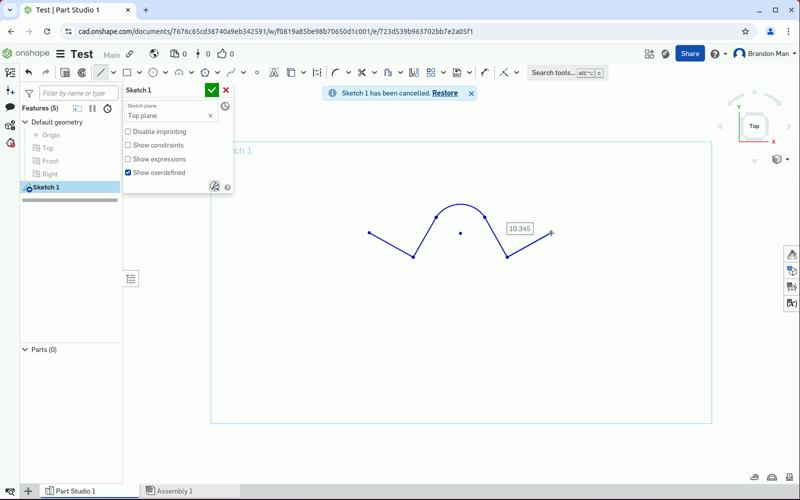
mouse_move(581, 232)
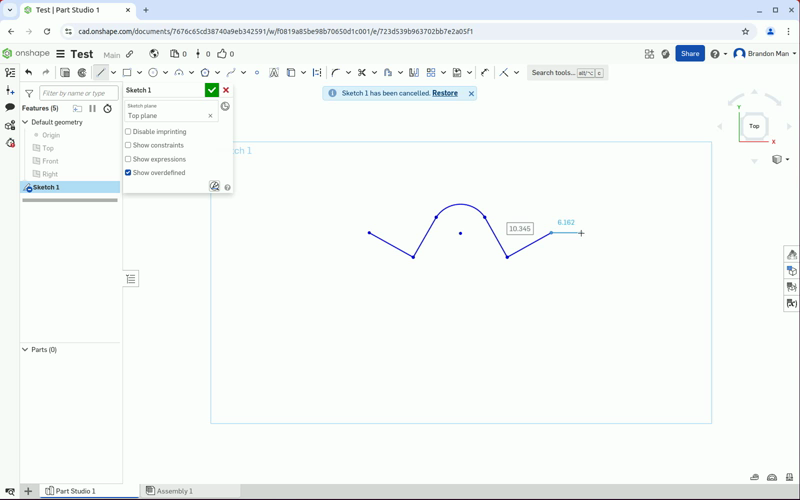
mouse_move(528, 192)
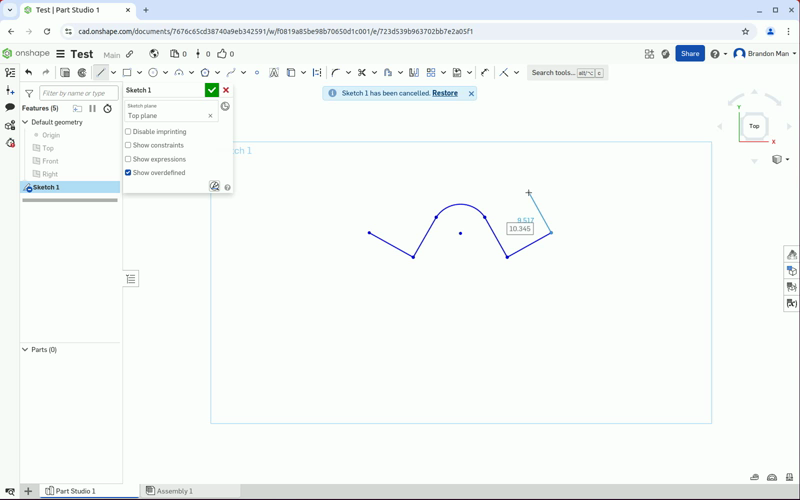
click(528, 192)
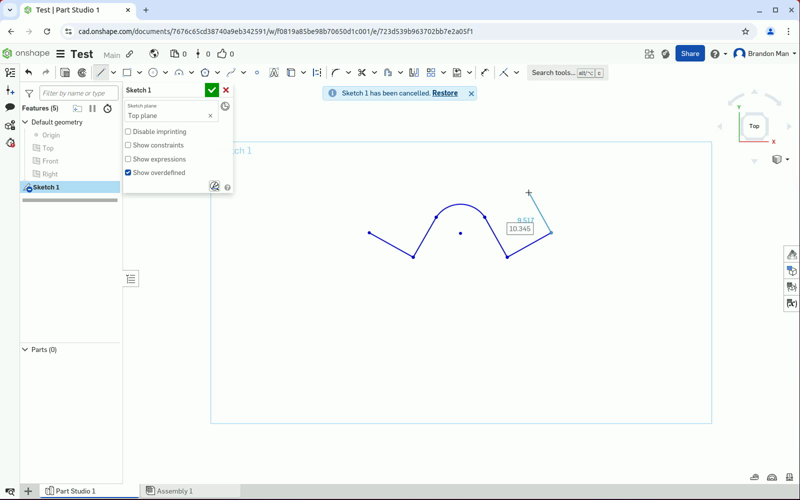
key_up(shift)
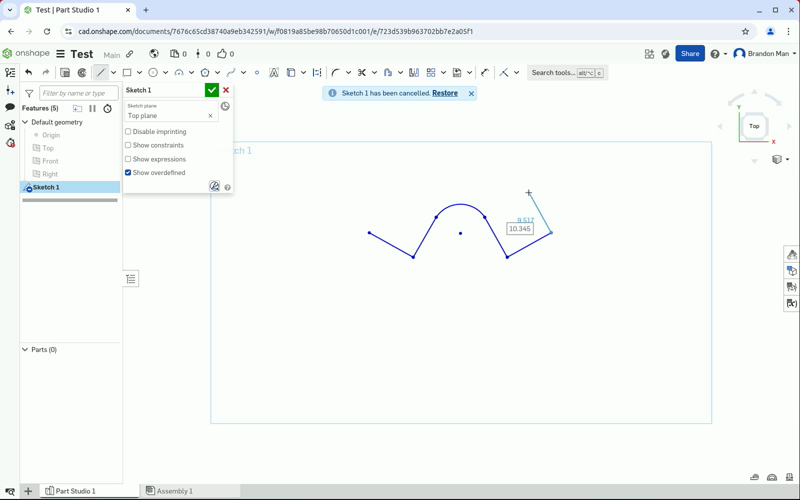
key_down(shift)
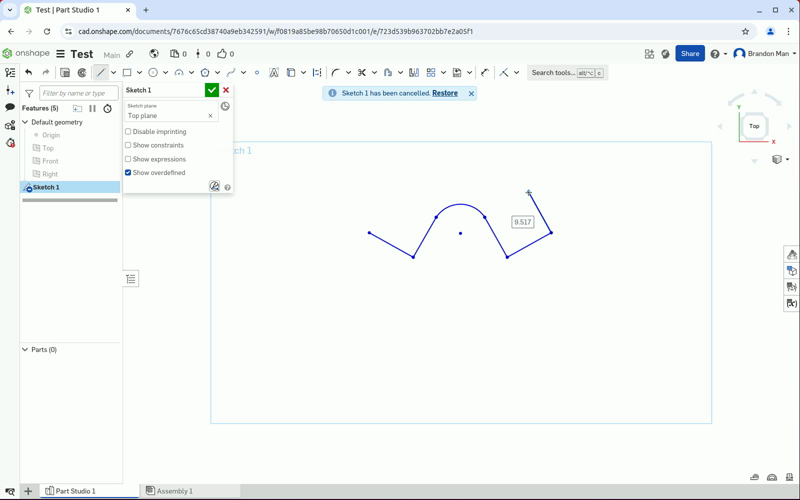
mouse_move(558, 192)
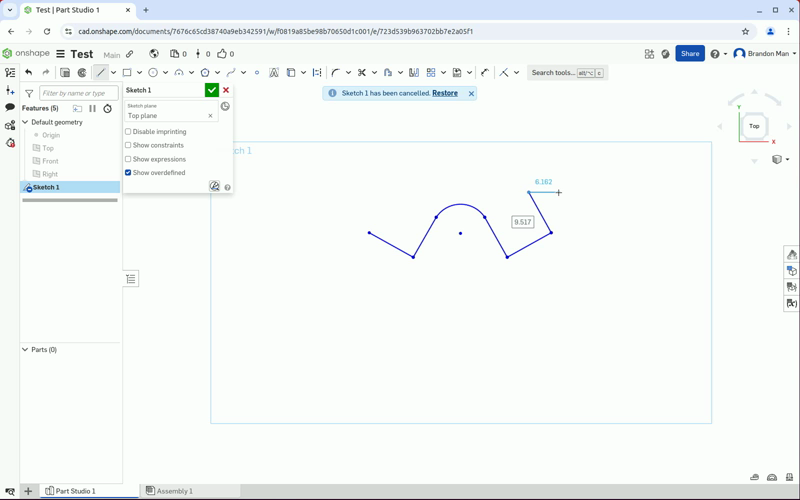
mouse_move(519, 177)
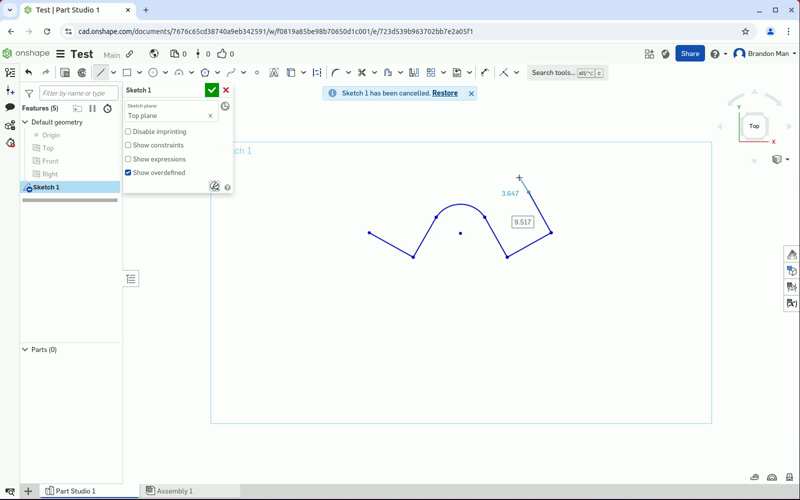
click(519, 177)
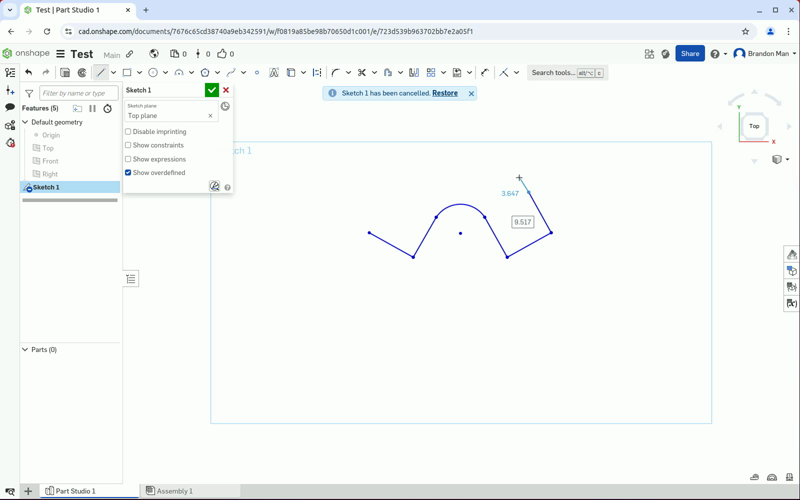
key_up(shift)
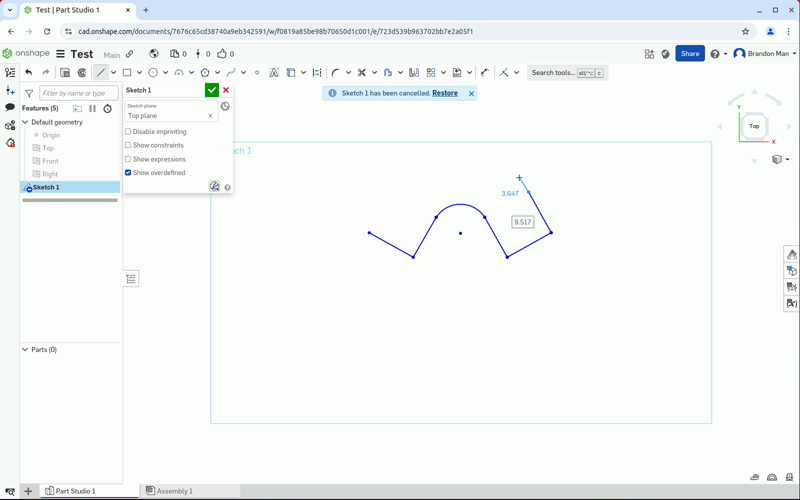
key_down(shift)
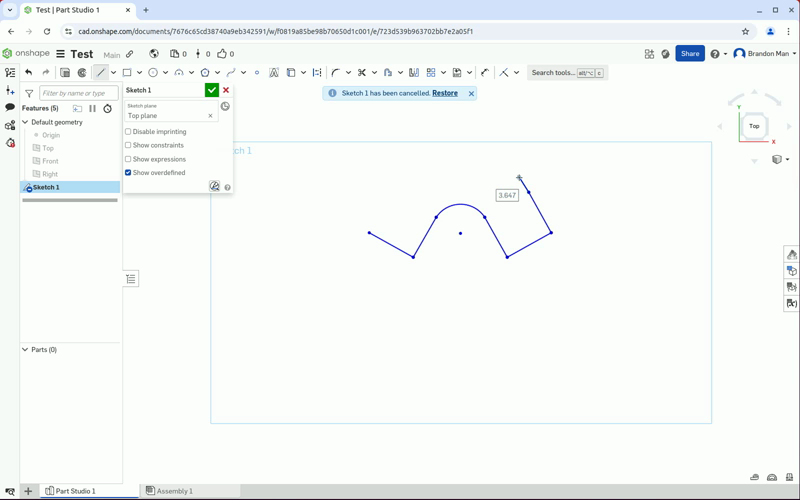
mouse_move(401, 177)
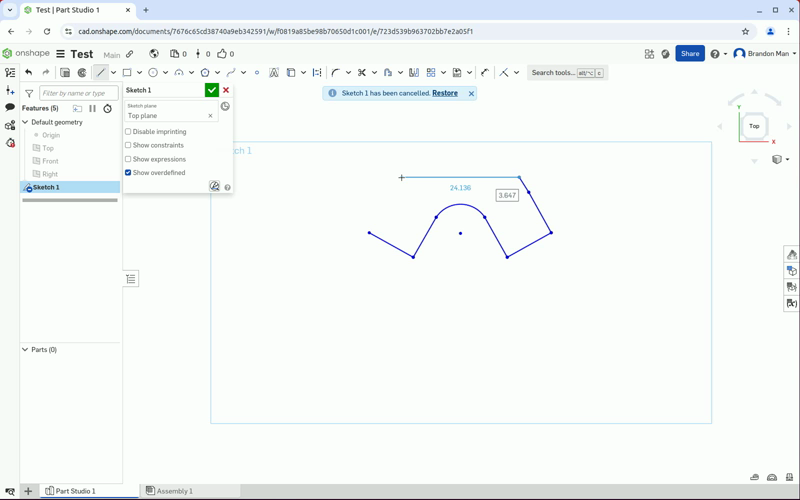
click(401, 177)
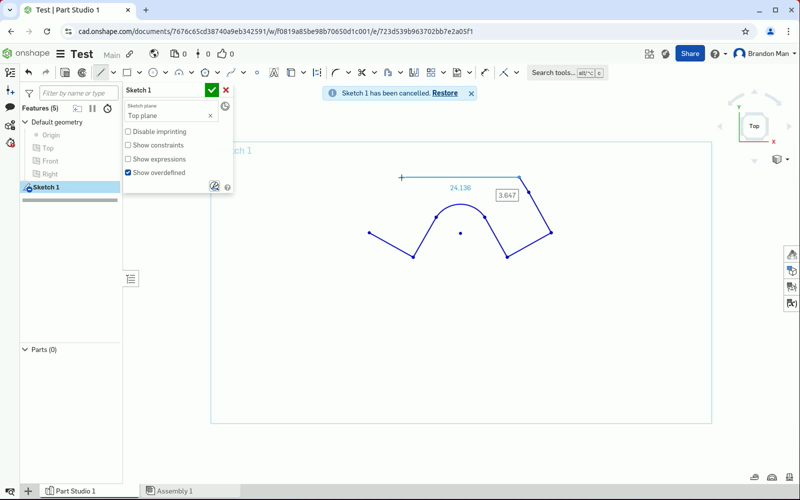
key_up(shift)
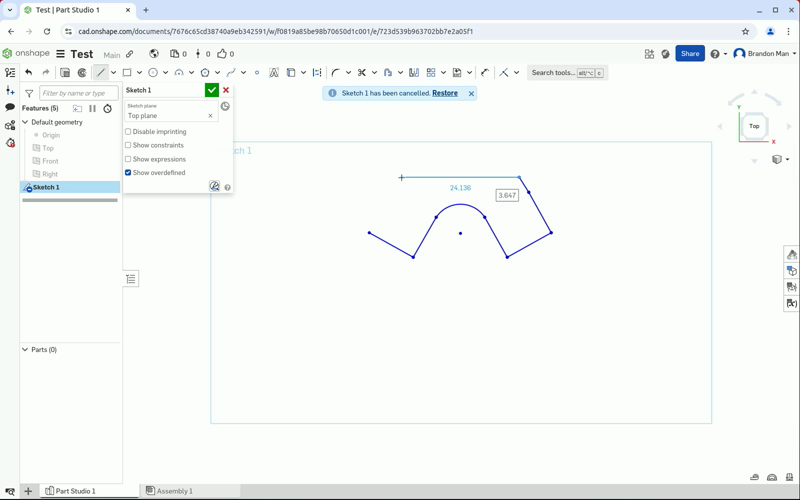
key_down(shift)
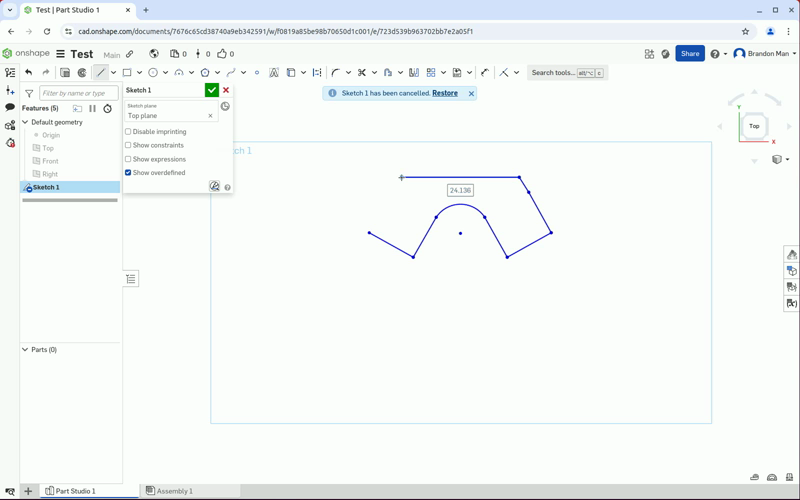
mouse_move(431, 177)
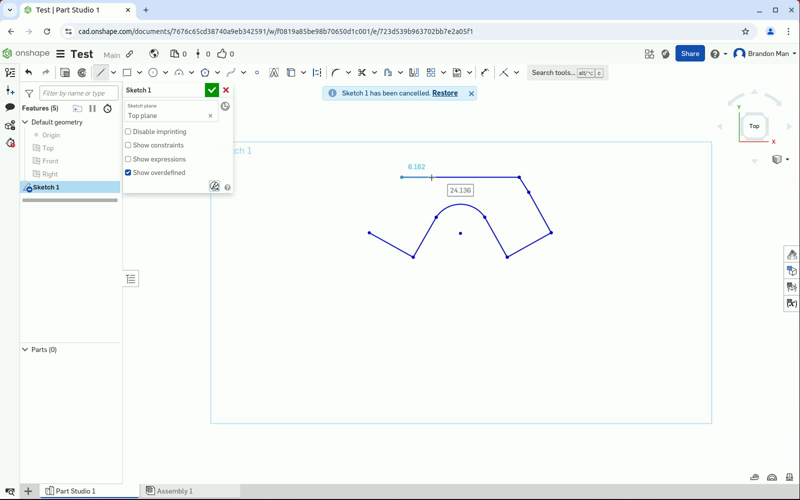
mouse_move(392, 192)
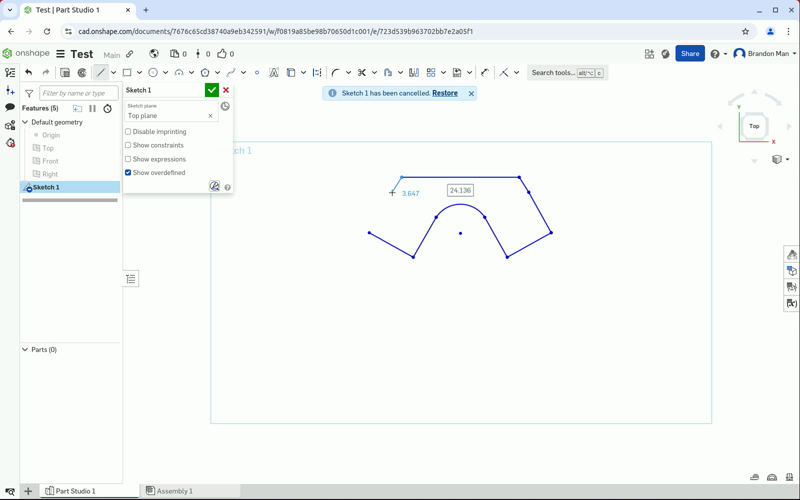
click(392, 192)
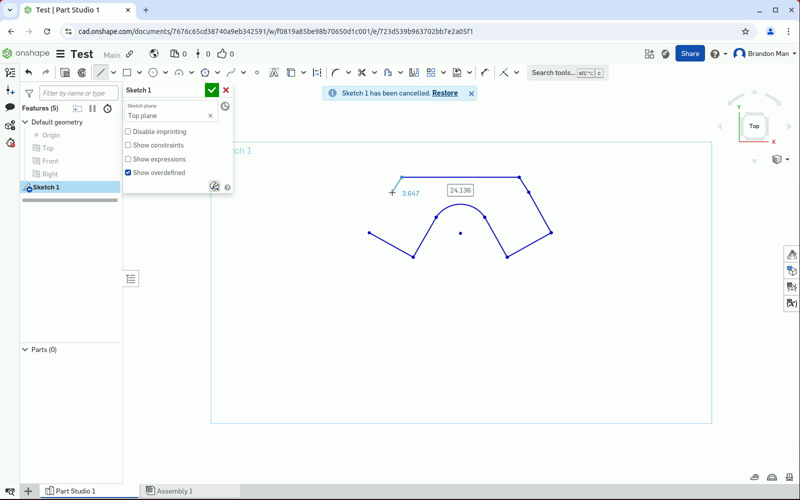
key_up(shift)
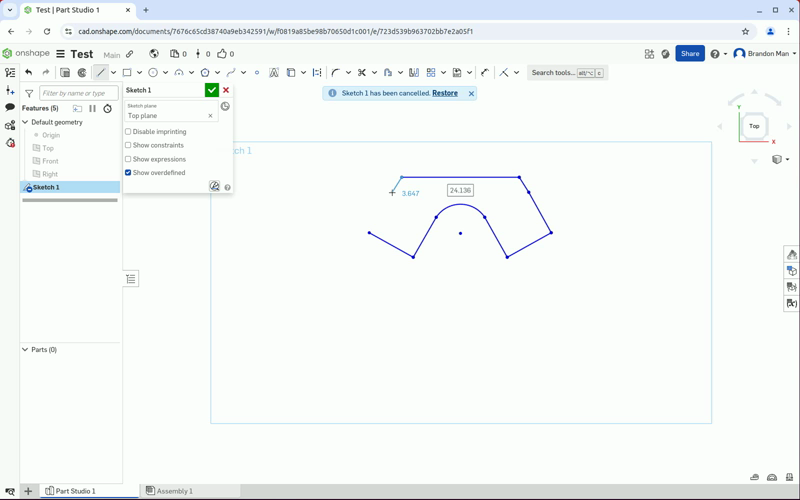
mouse_move(422, 192)
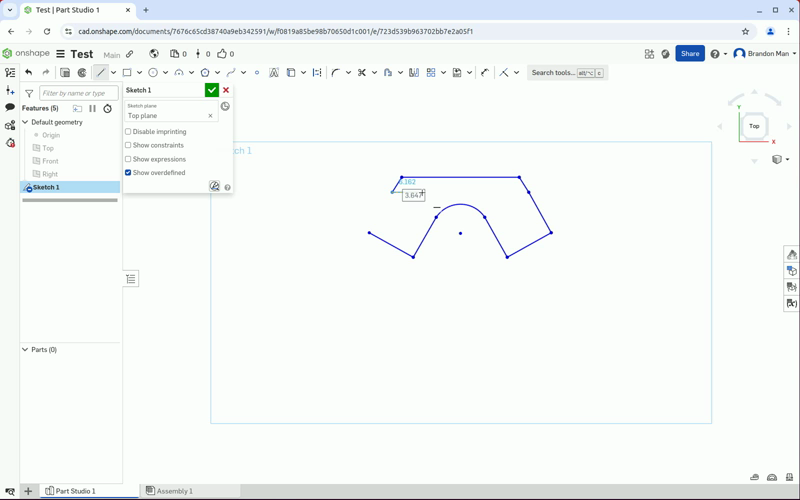
key_down(shift)
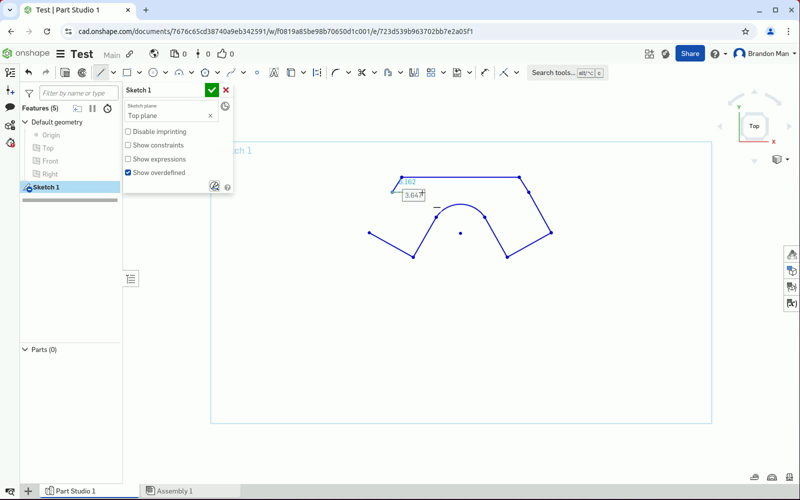
mouse_move(369, 232)
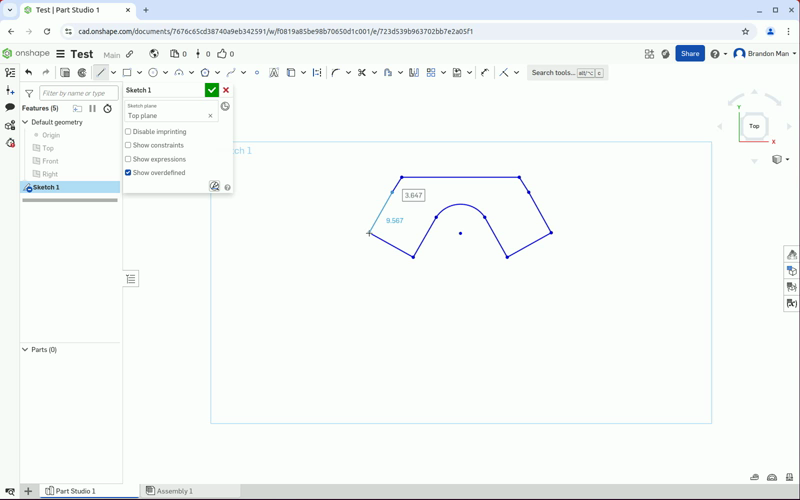
key_up(shift)
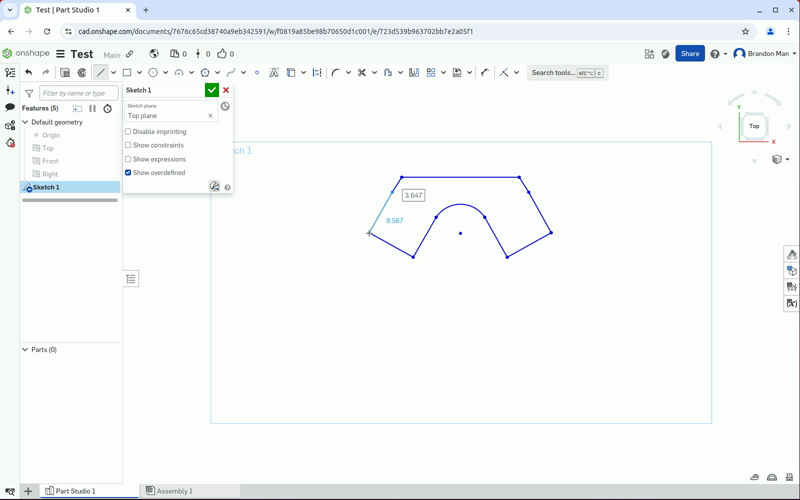
click(369, 232)
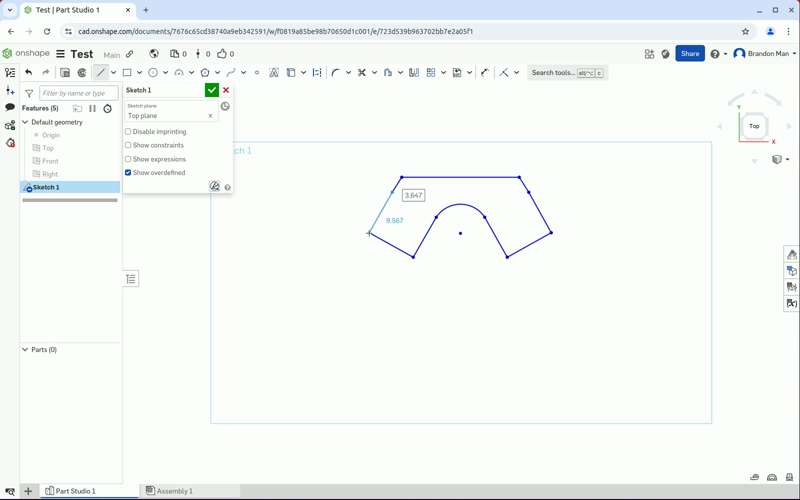
key(esc)
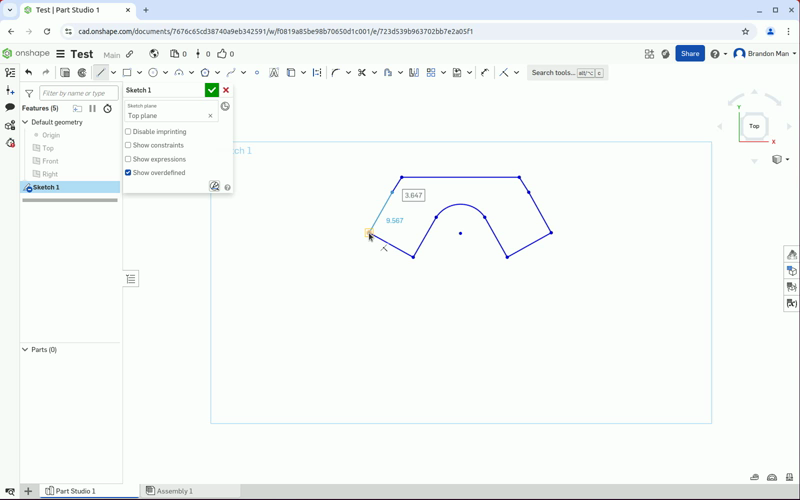
mouse_move(534, 218)
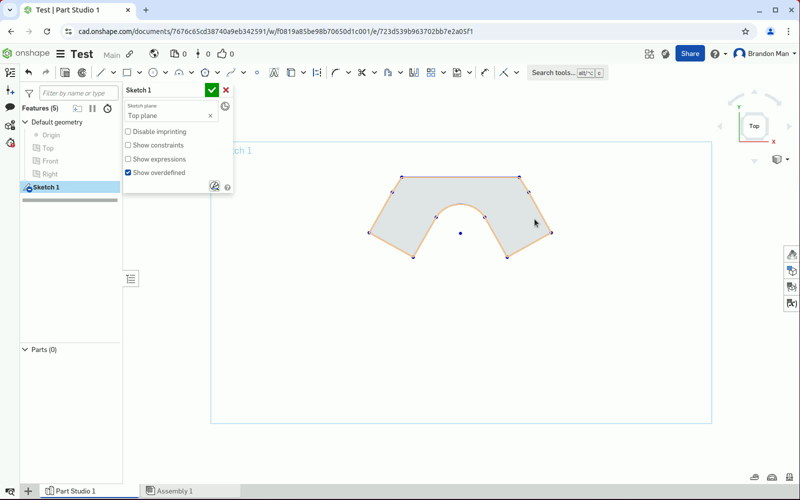
click(534, 218)
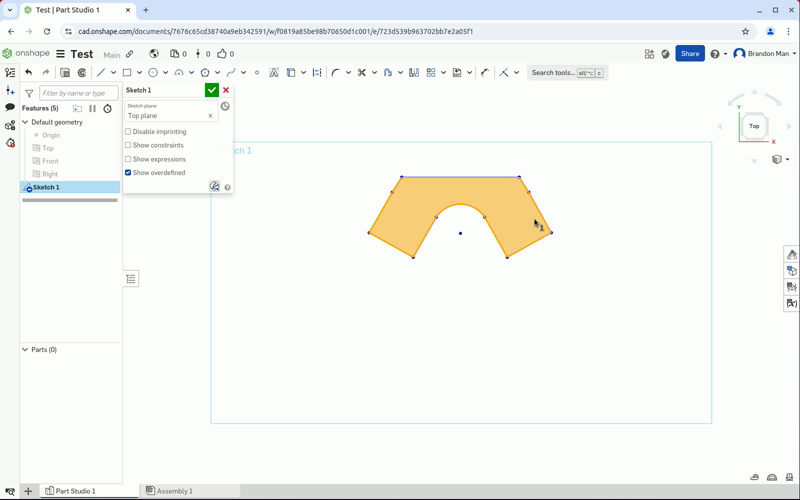
mouse_move(73, 352)
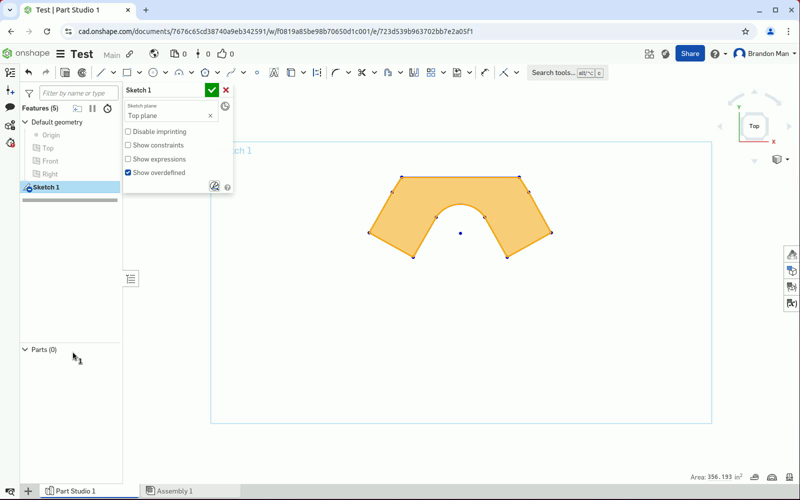
key(shift+y)
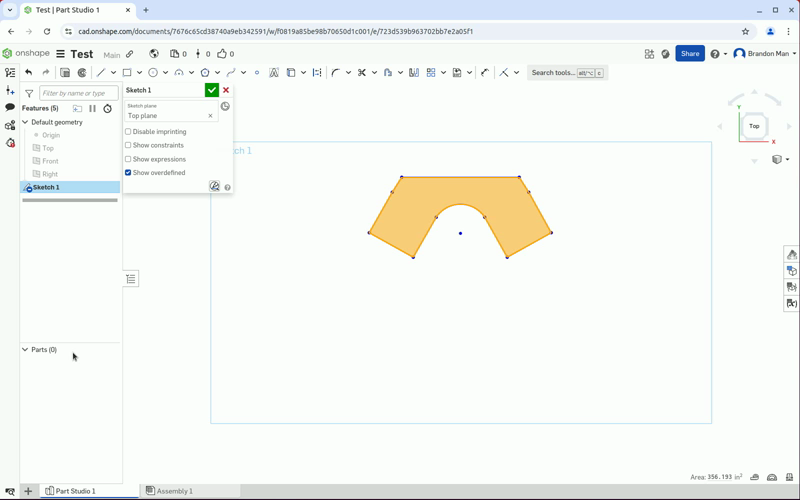
key(shift+e)
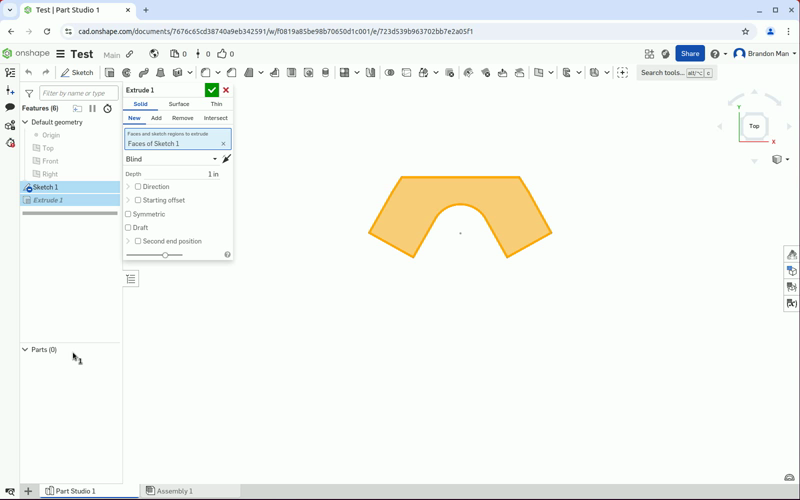
mouse_move(143, 106)
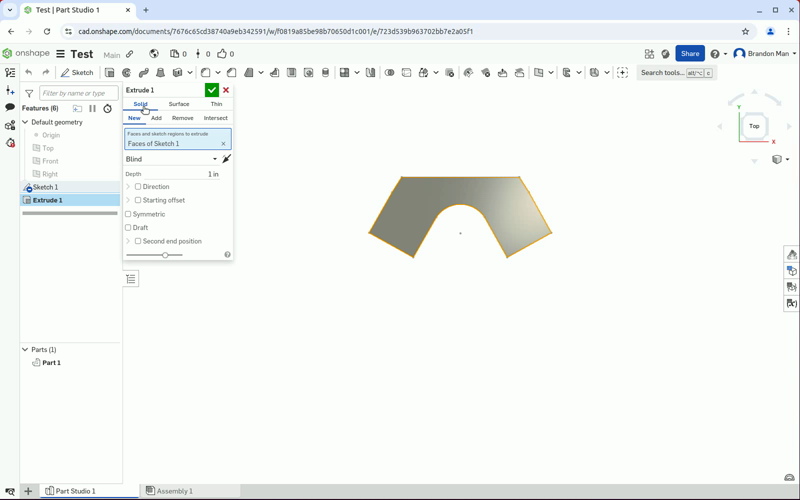
click(143, 106)
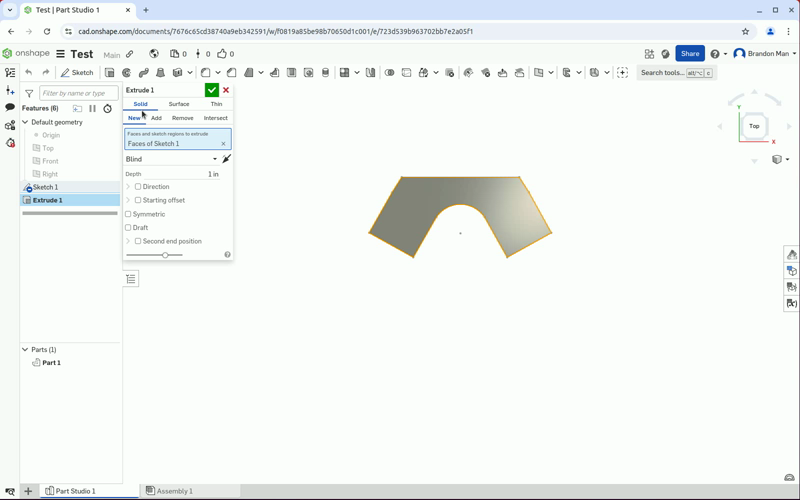
mouse_move(137, 120)
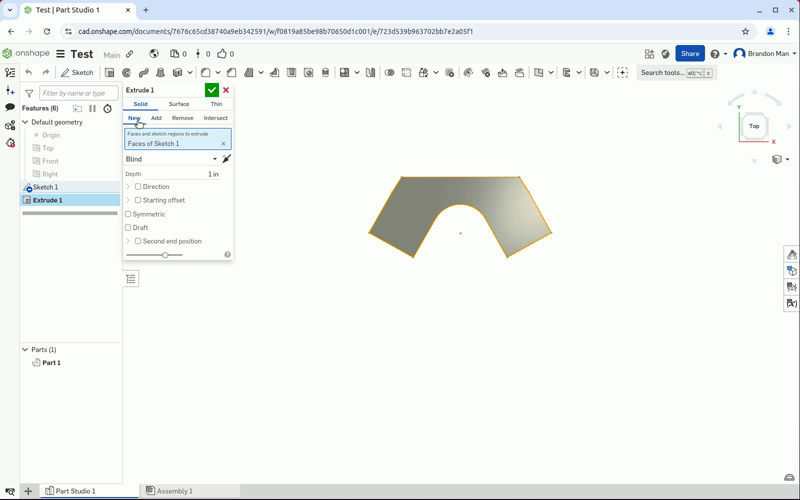
click(137, 120)
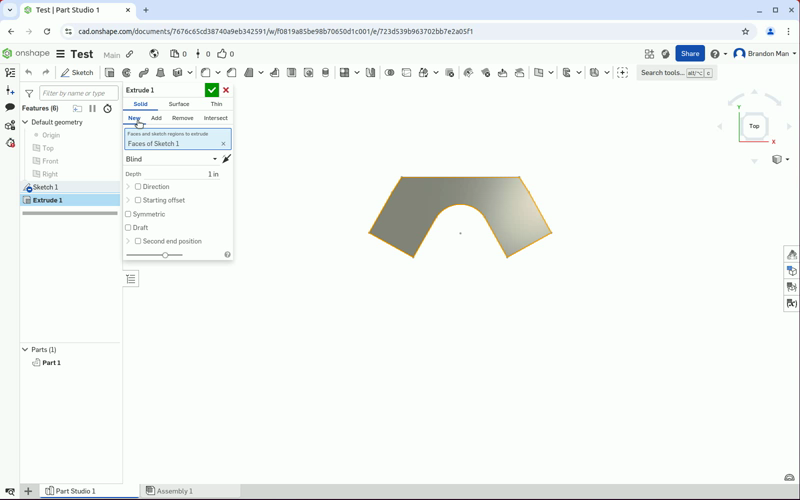
key(tab, 4)
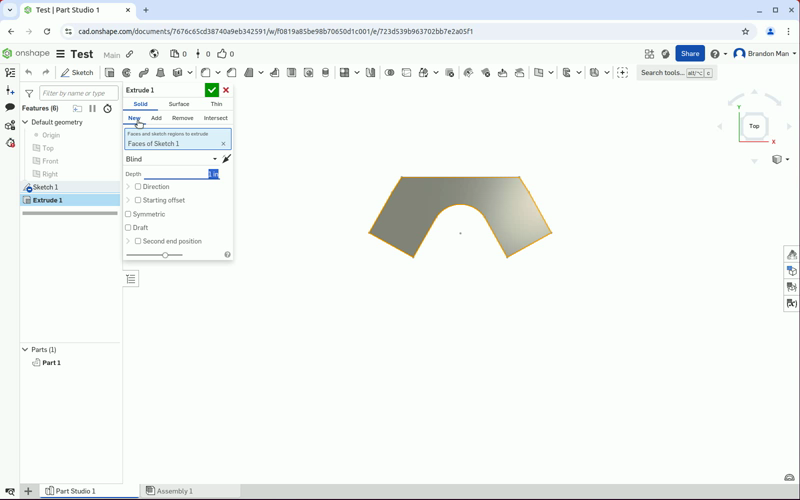
text(1.204)
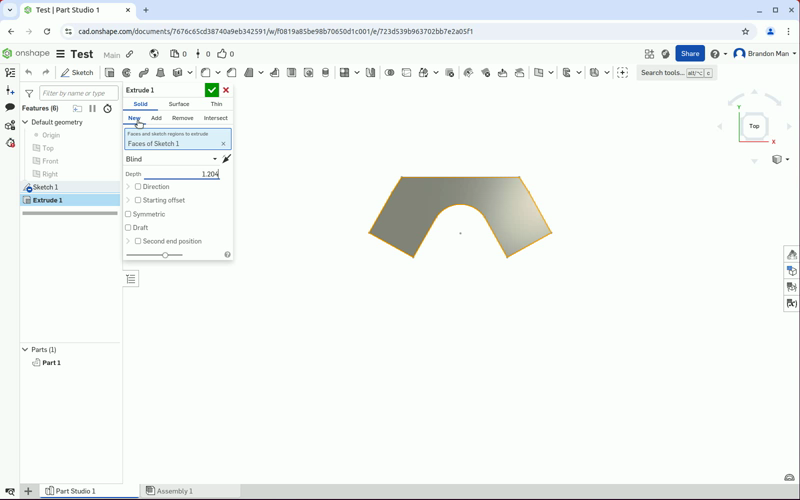
key(enter)
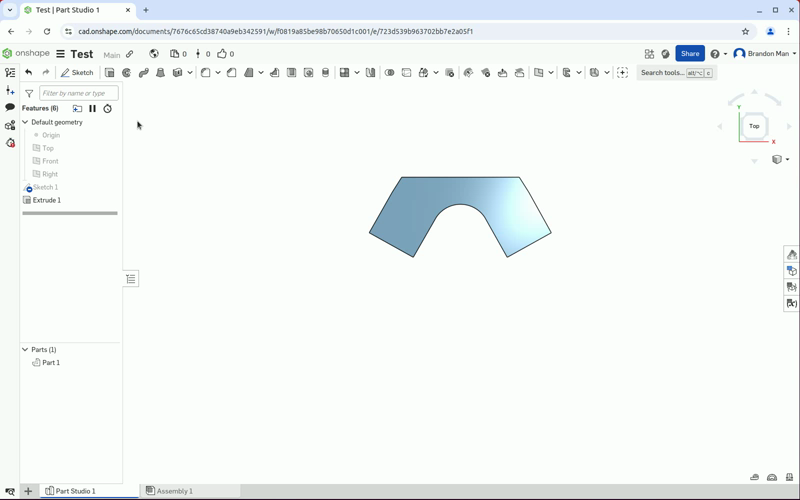
key(shift+h)
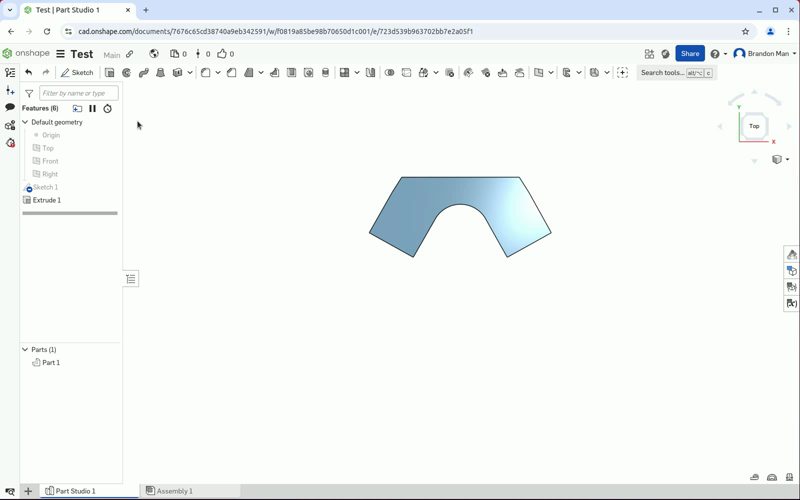
key(shift+h)
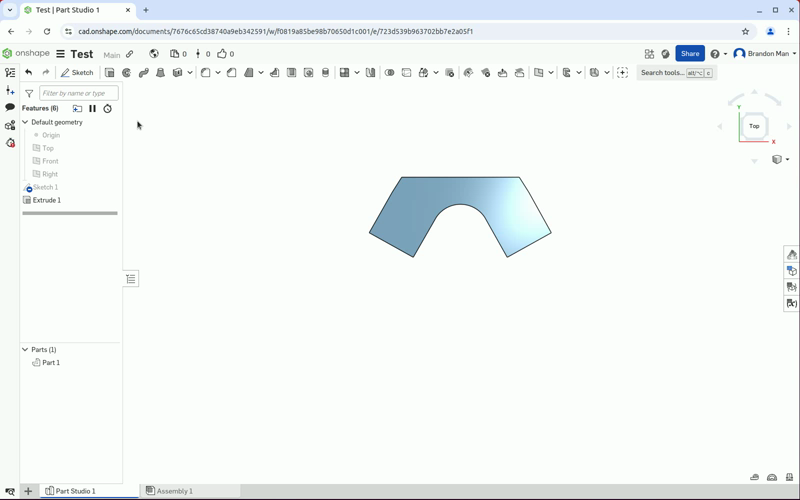
mouse_move(73, 189)
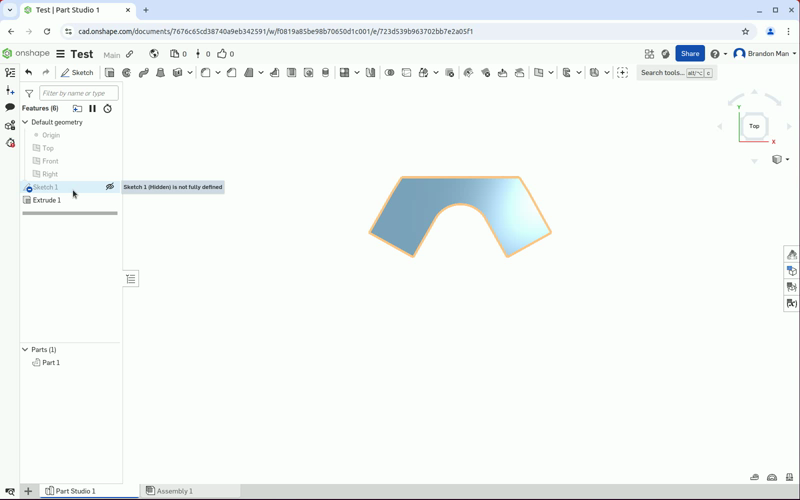
click(73, 189)
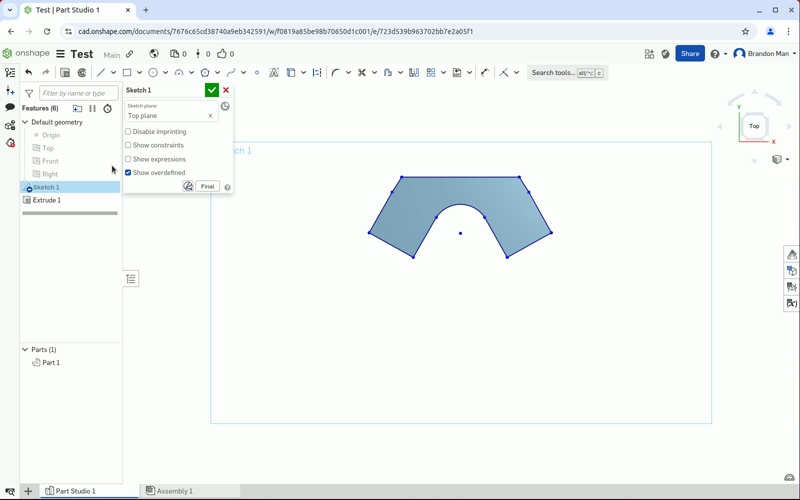
mouse_move(229, 92)
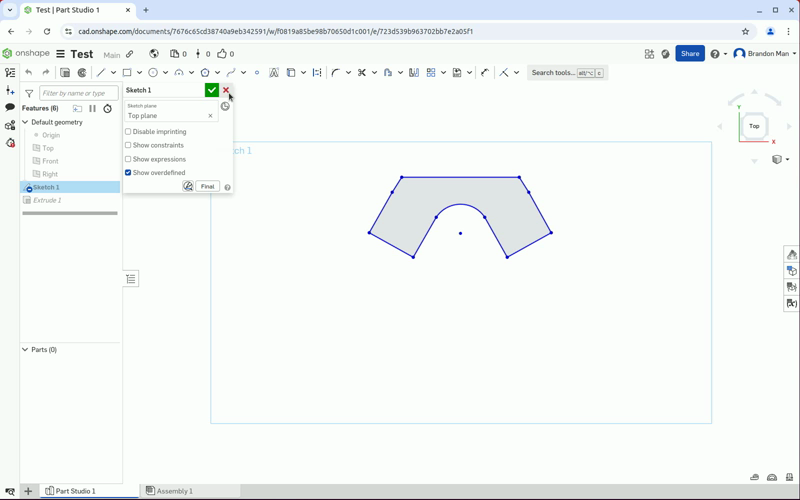
click(229, 92)
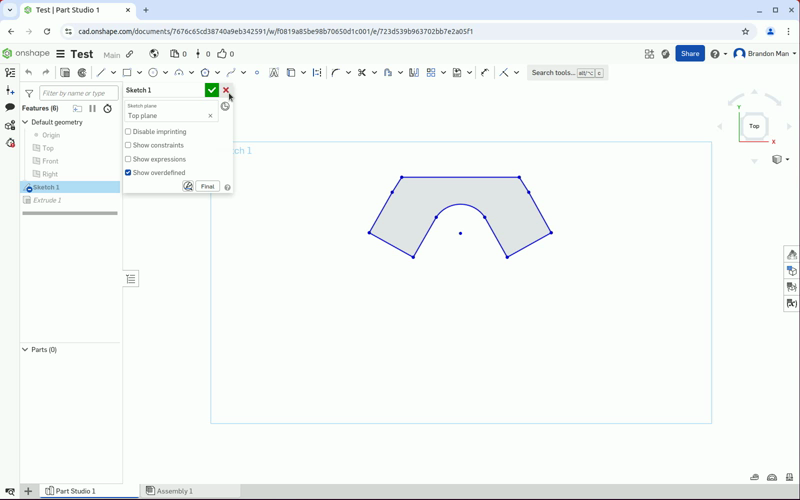
key(shift+s)
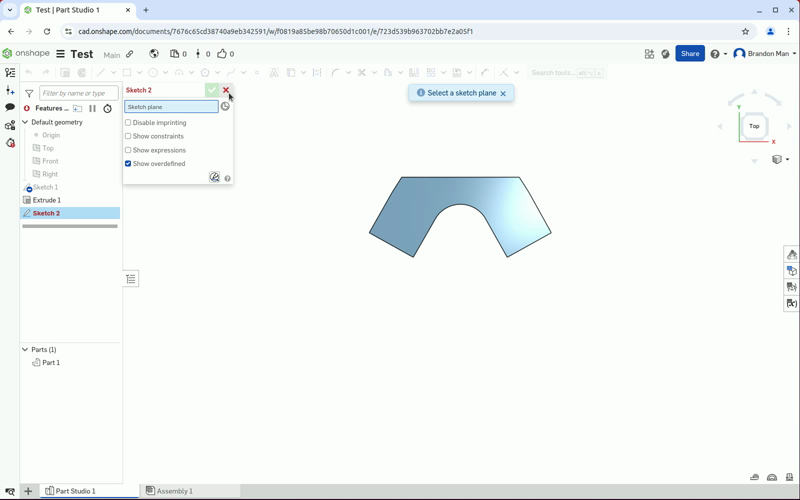
mouse_move(73, 150)
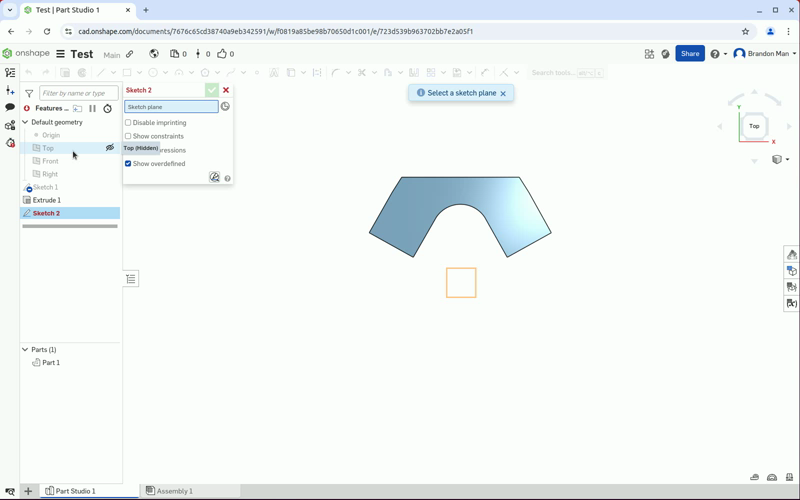
click(73, 150)
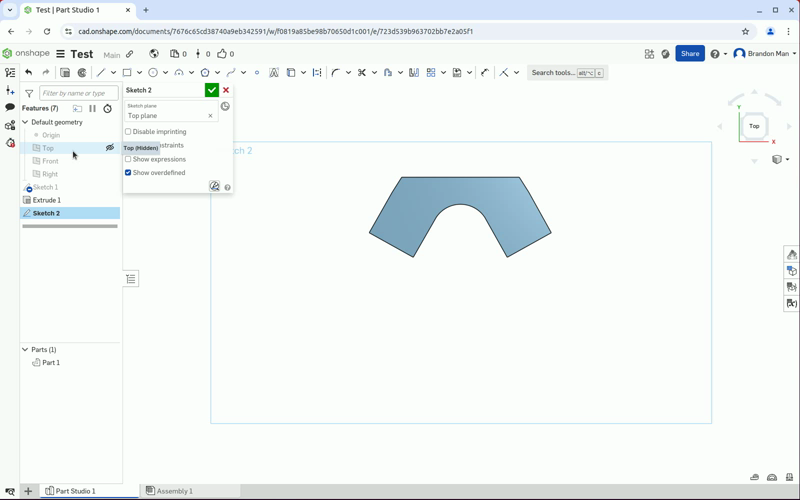
mouse_move(73, 352)
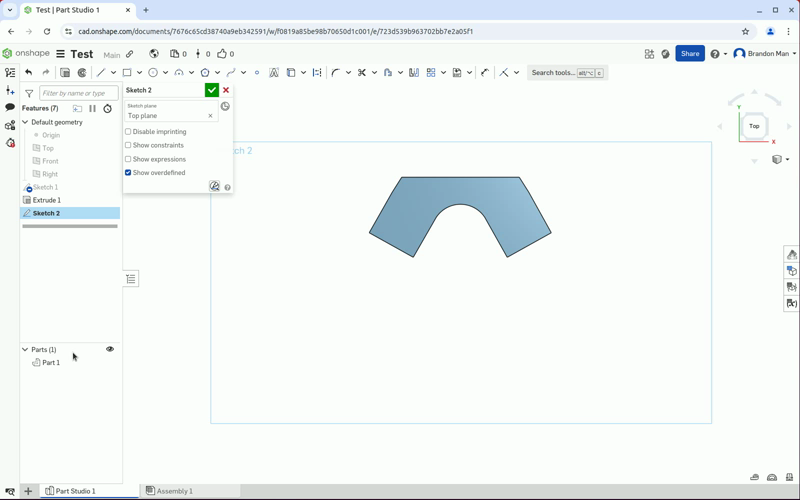
key(y)
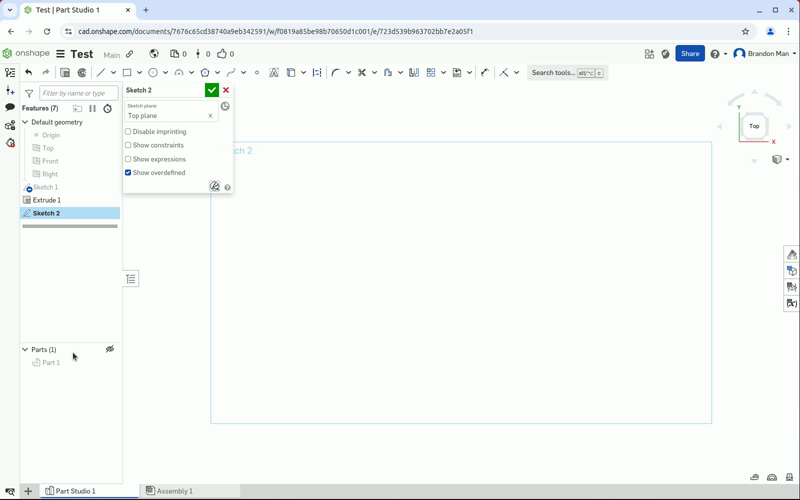
key(l)
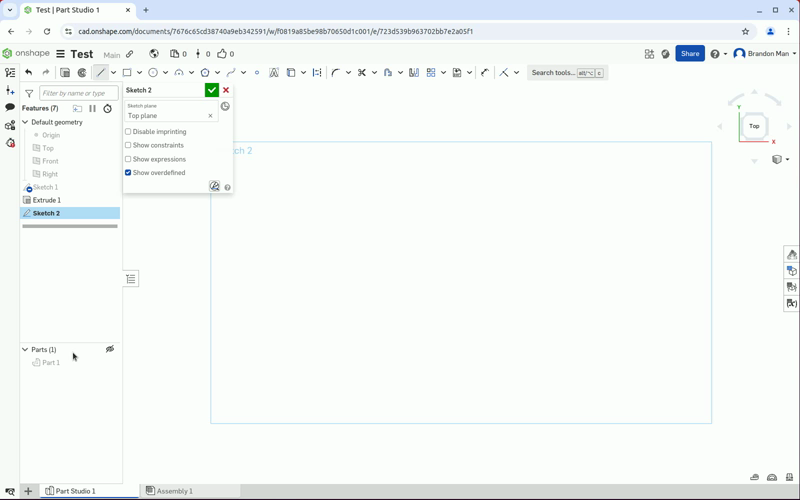
key_down(shift)
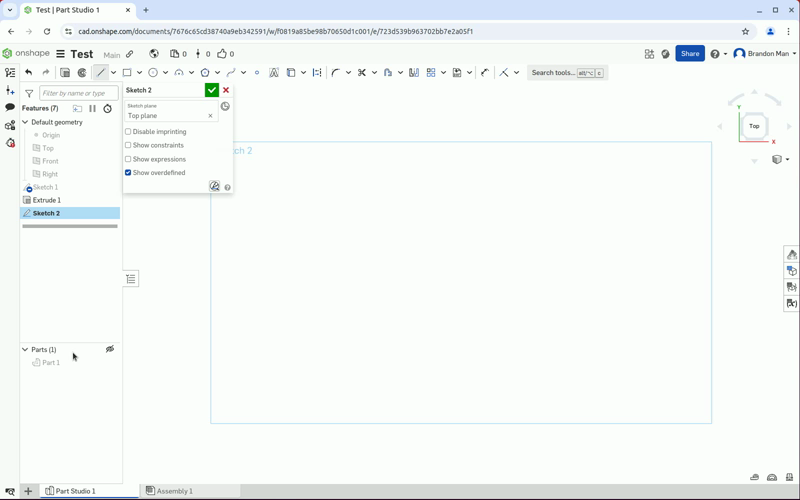
mouse_move(412, 257)
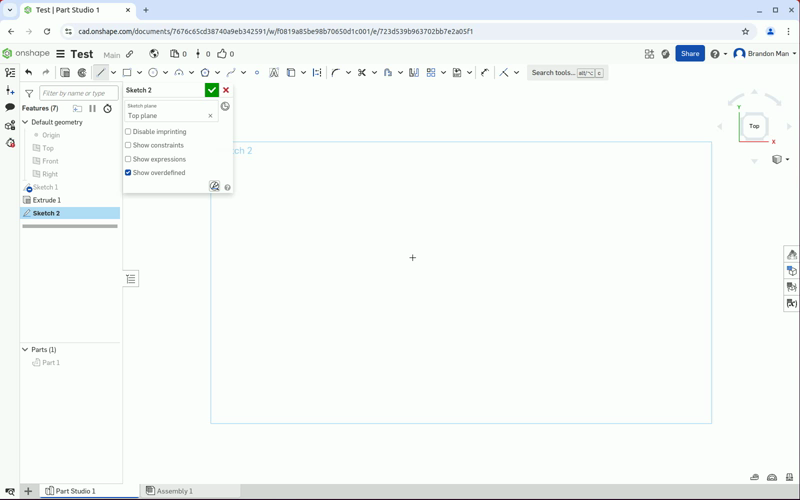
click(412, 257)
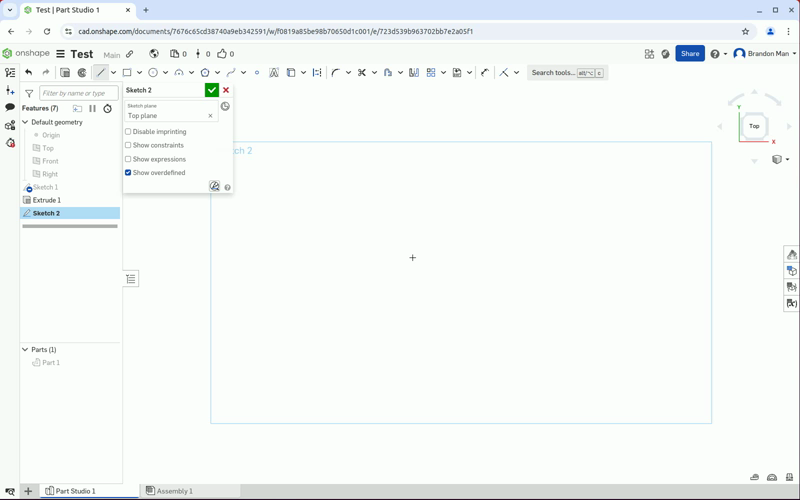
key_up(shift)
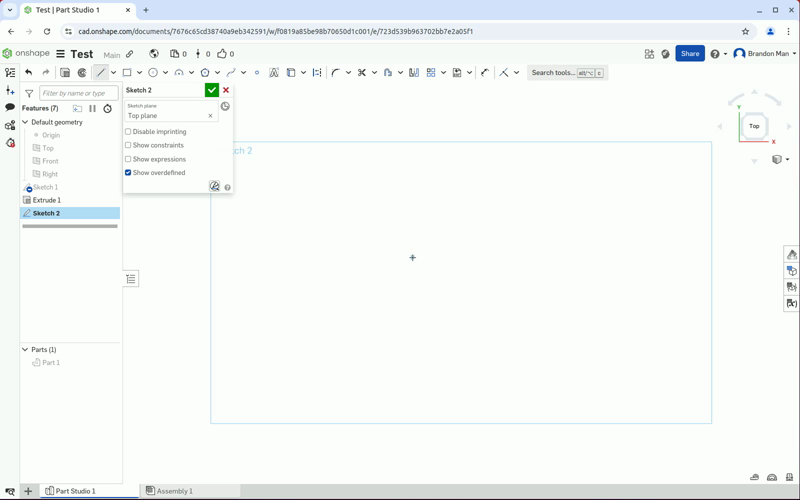
key_down(shift)
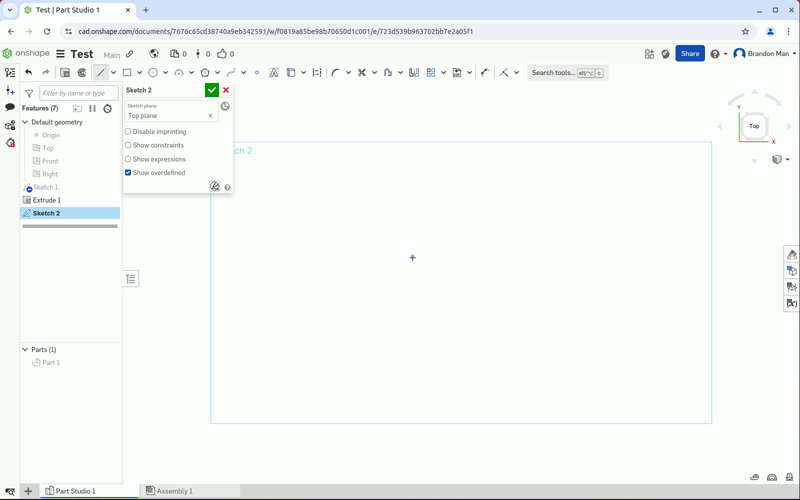
mouse_move(442, 257)
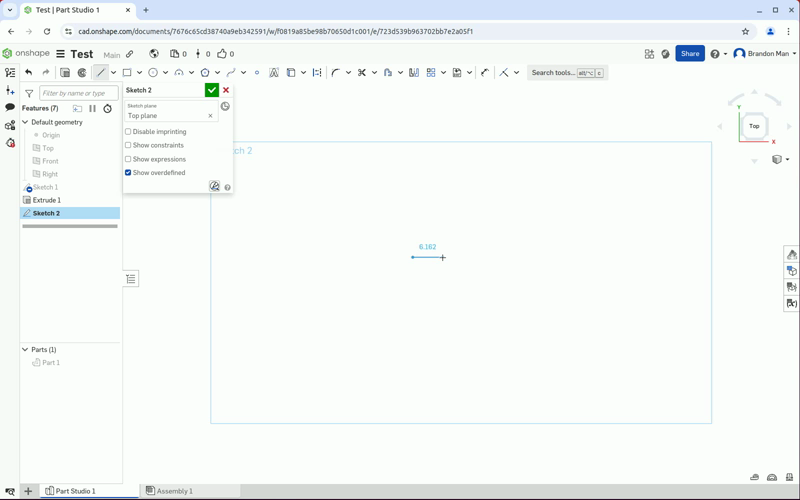
mouse_move(417, 260)
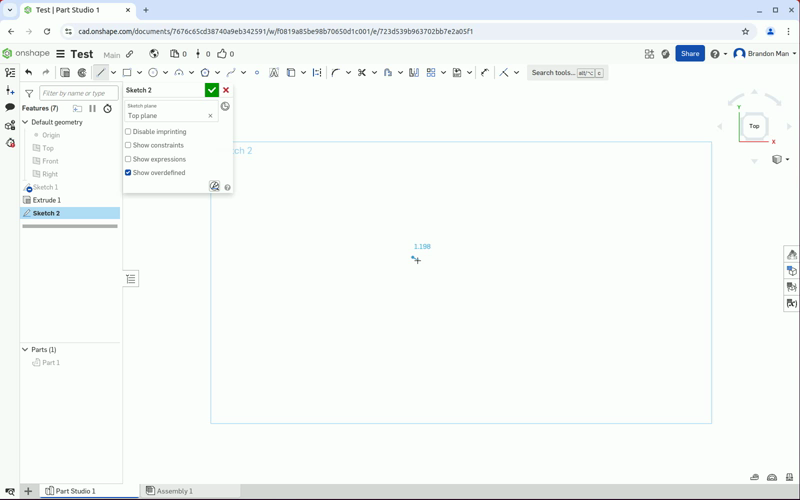
scroll(6)
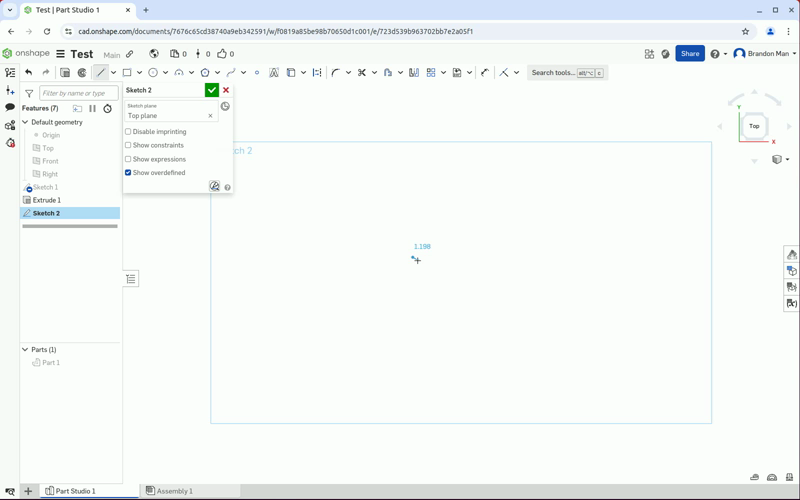
scroll(6)
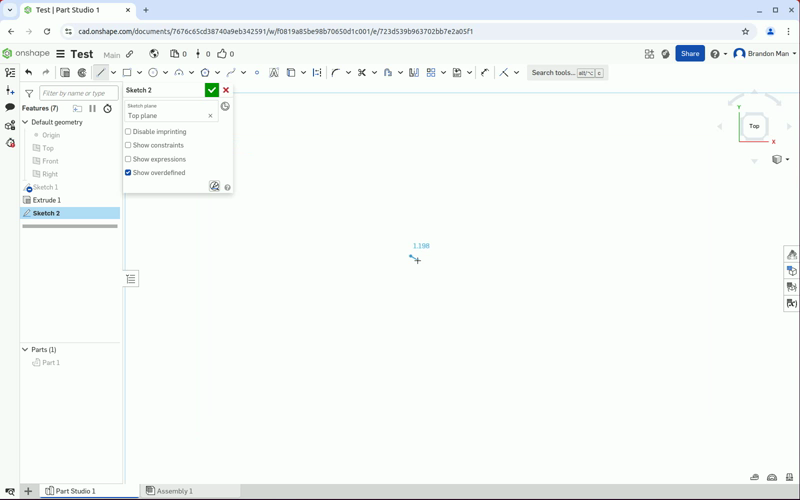
scroll(6)
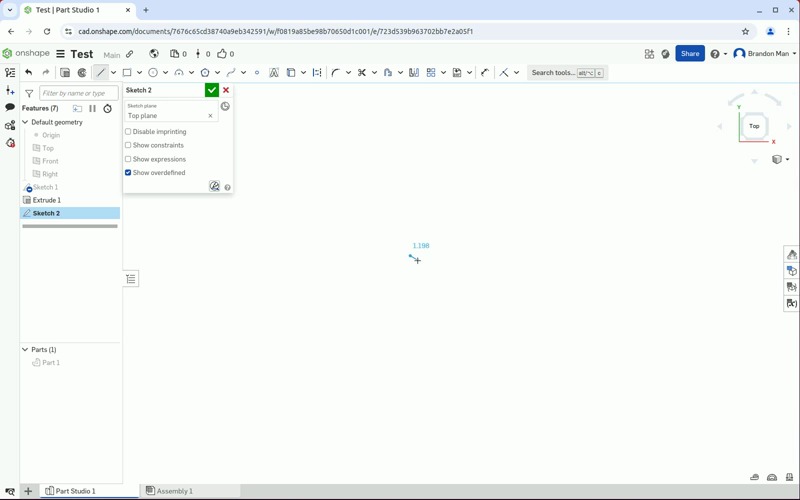
scroll(6)
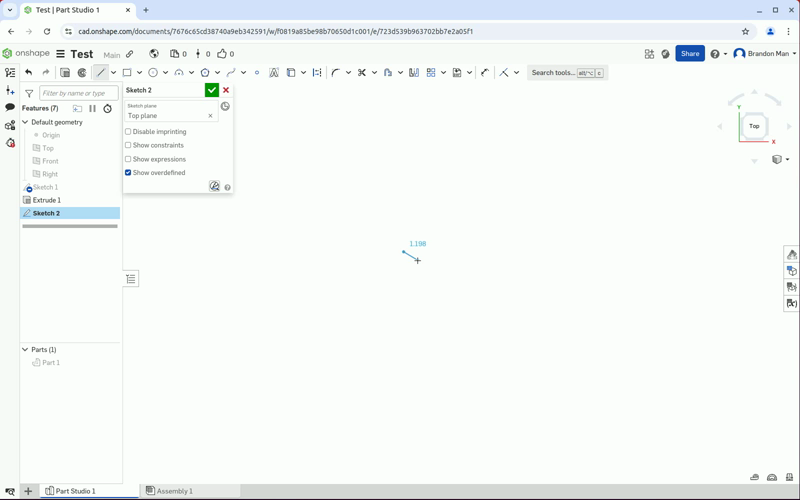
scroll(6)
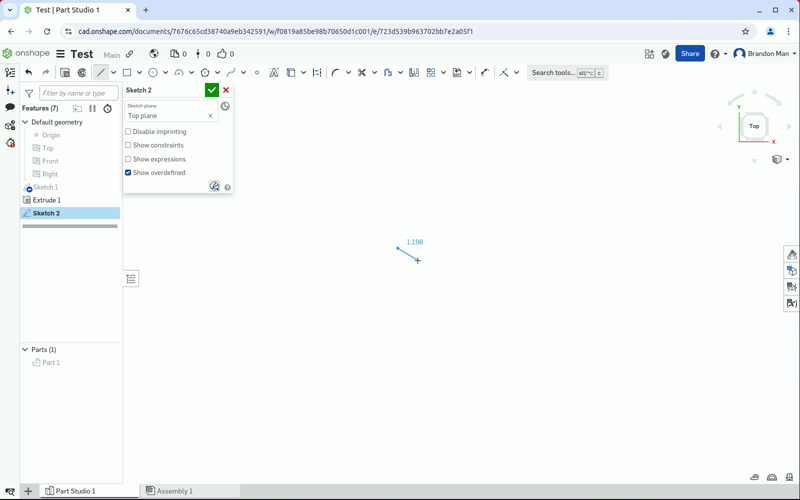
scroll(6)
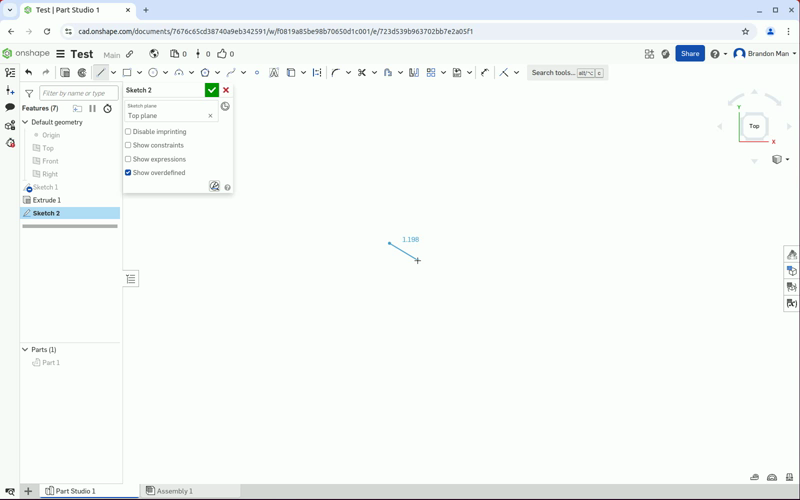
scroll(6)
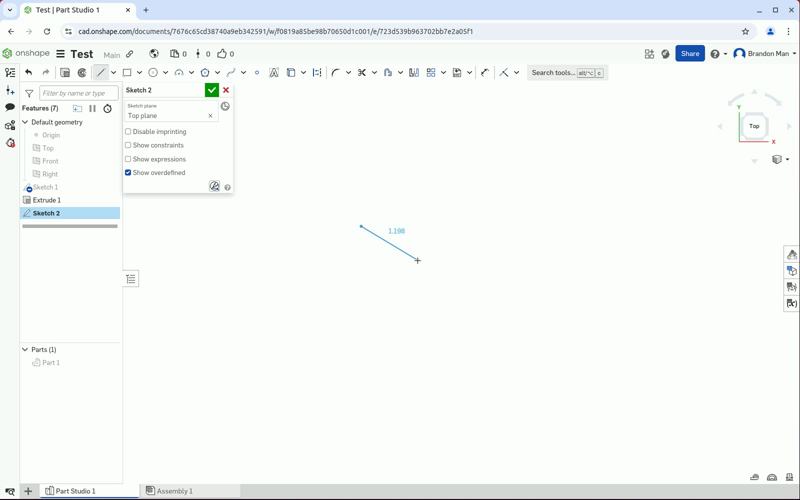
click(417, 260)
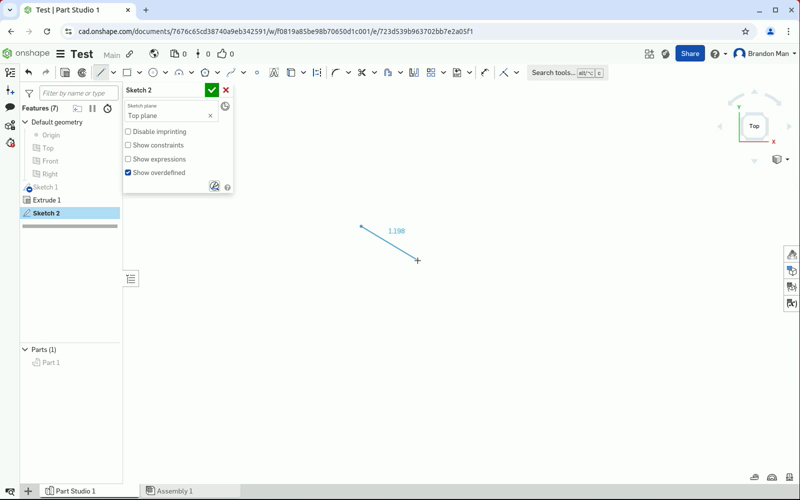
scroll(-6)
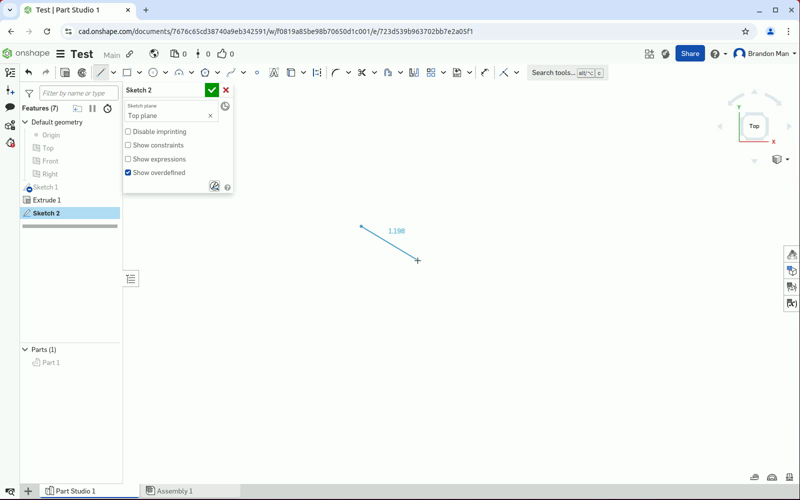
scroll(-6)
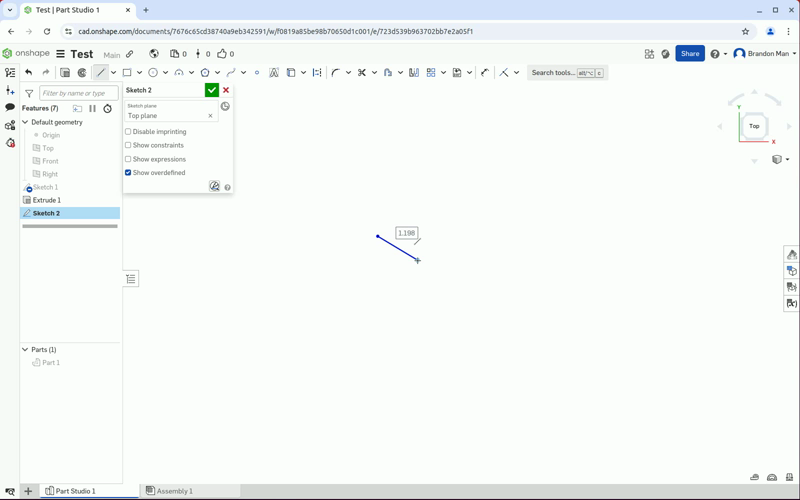
scroll(-6)
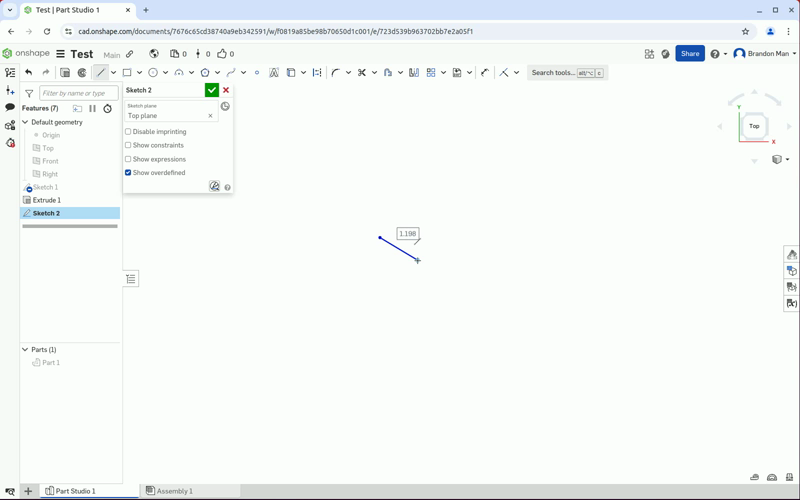
scroll(-6)
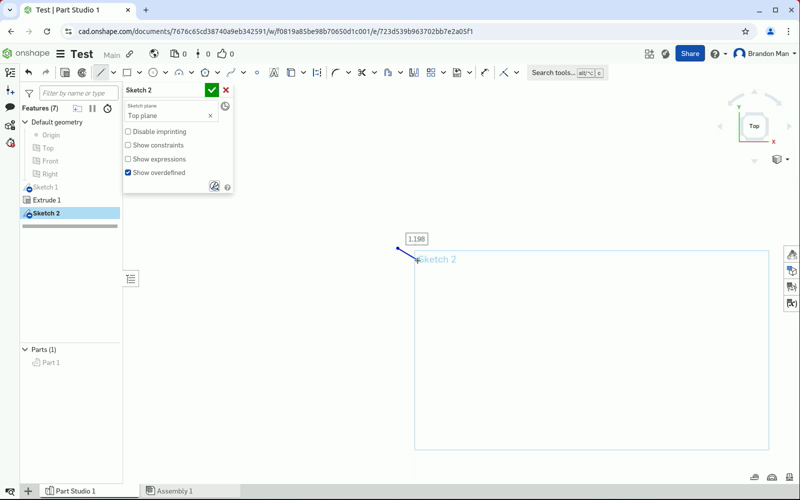
scroll(-6)
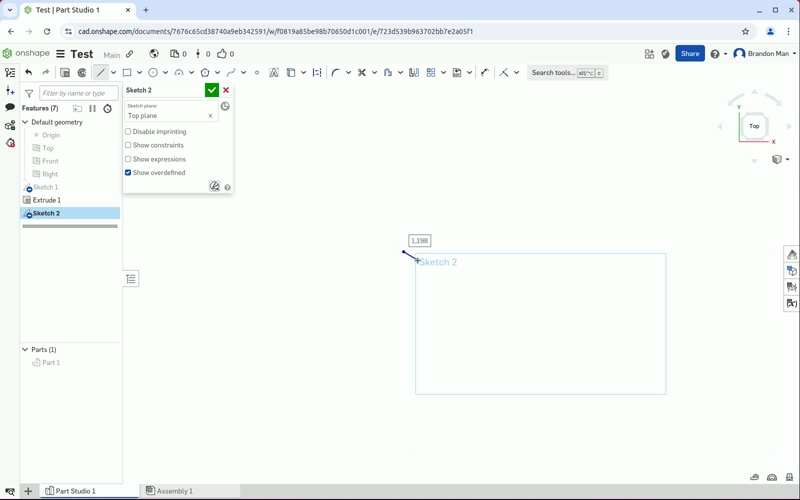
scroll(-6)
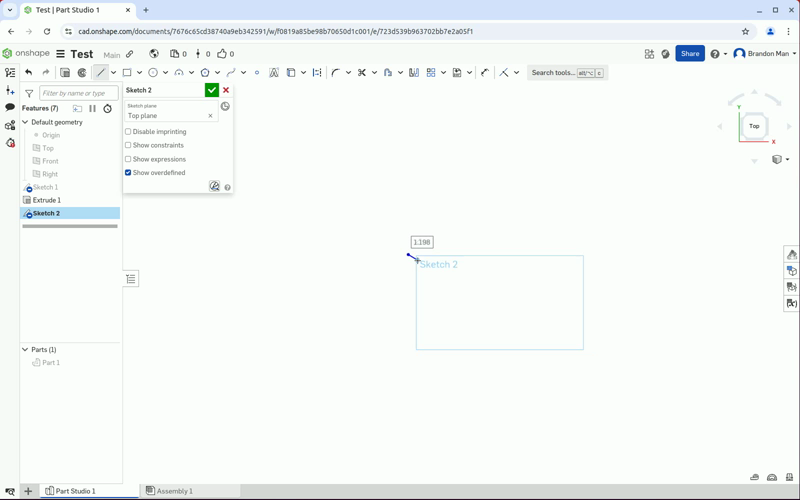
scroll(-6)
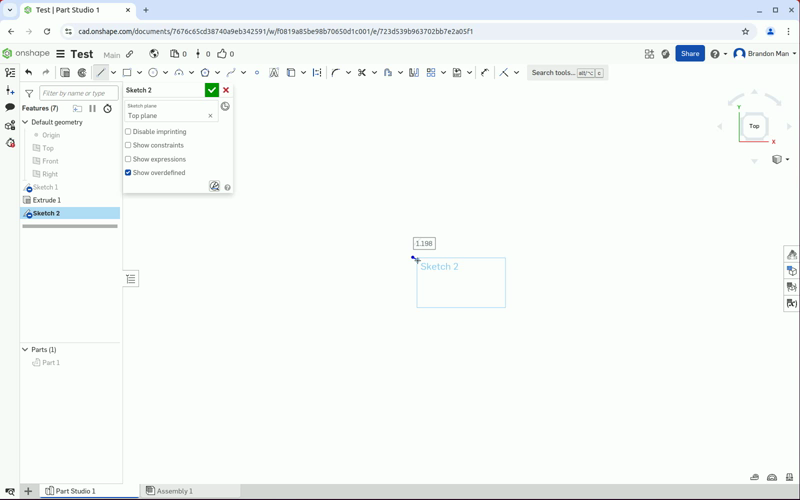
key_up(shift)
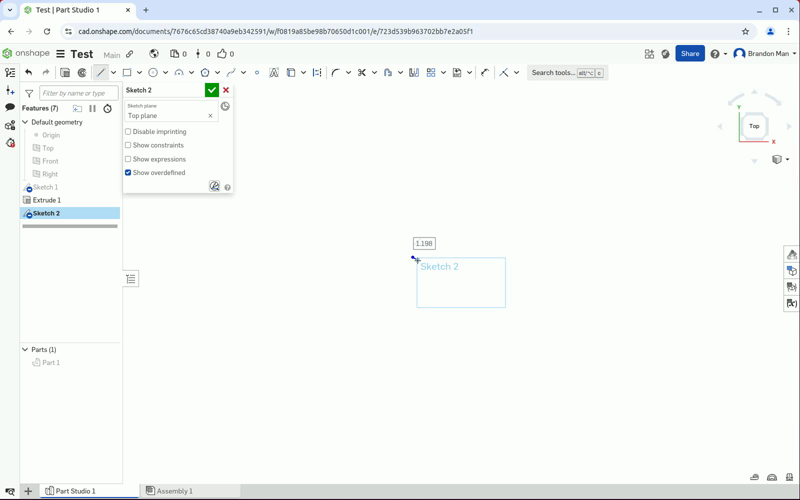
key_down(shift)
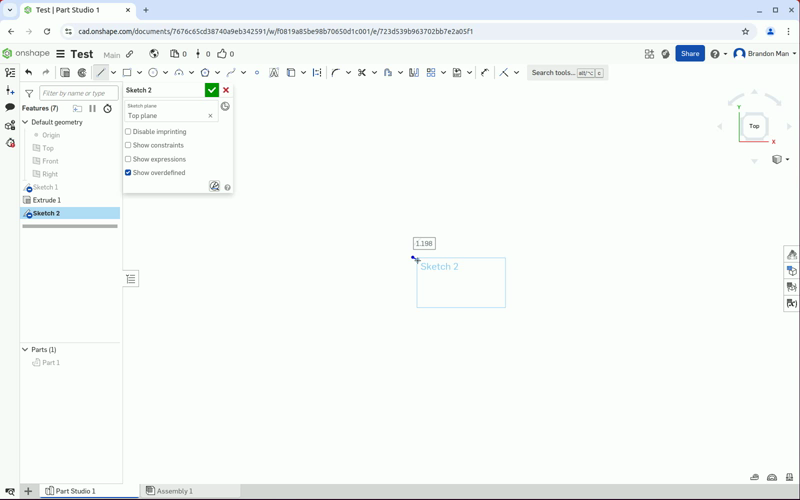
mouse_move(447, 260)
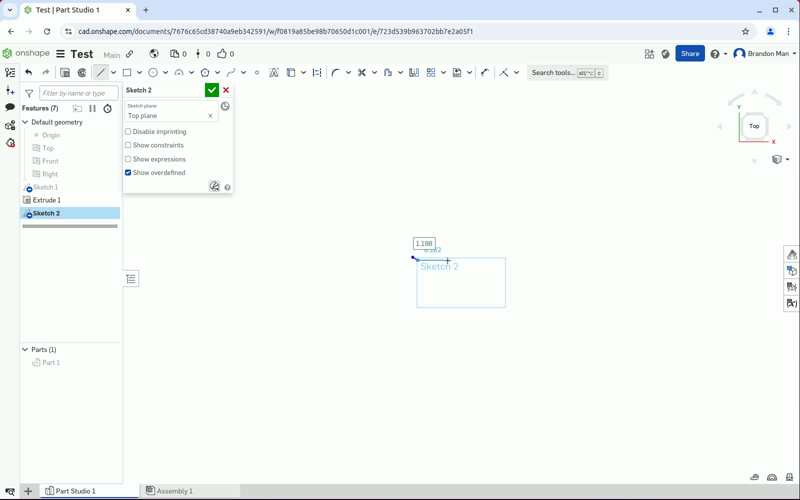
mouse_move(441, 218)
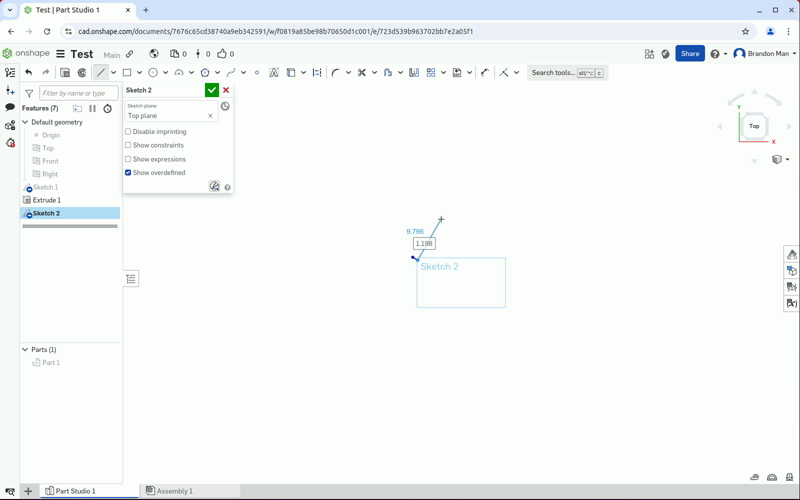
click(441, 218)
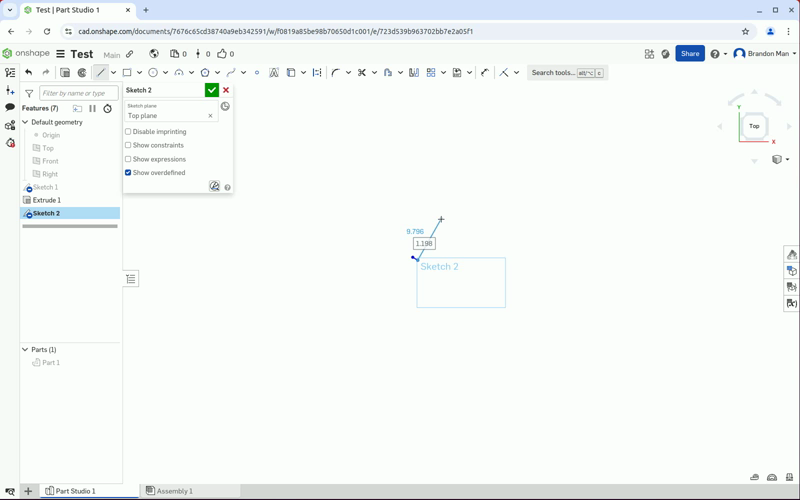
key_up(shift)
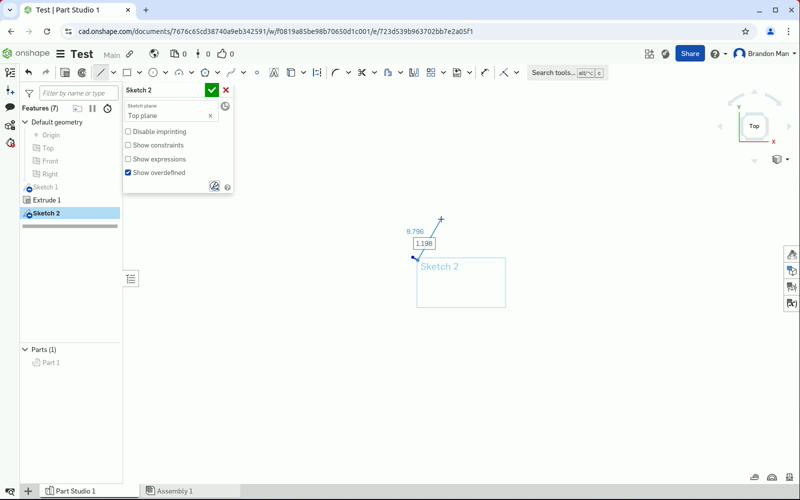
key(esc)
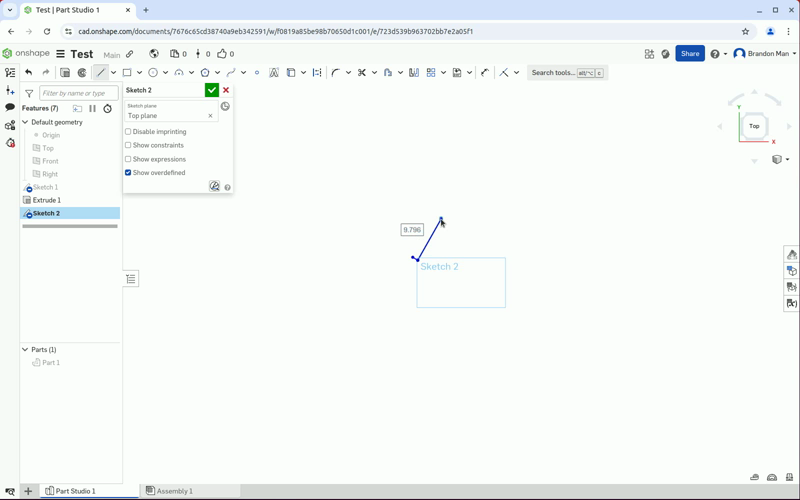
key(a)
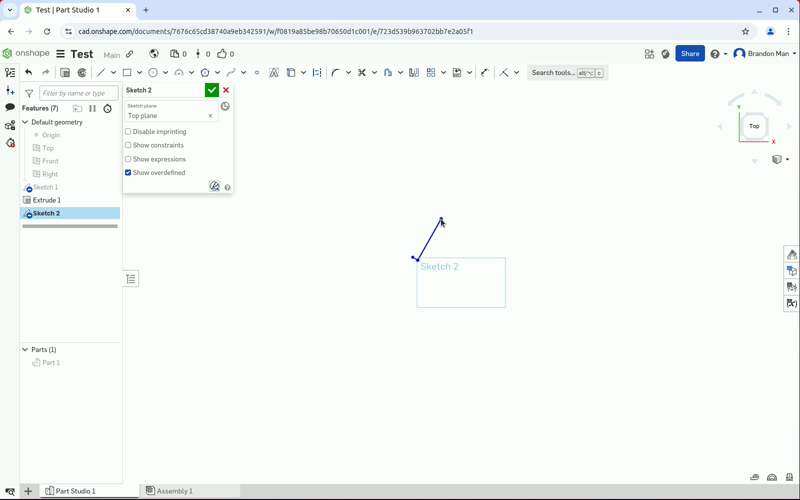
mouse_move(441, 218)
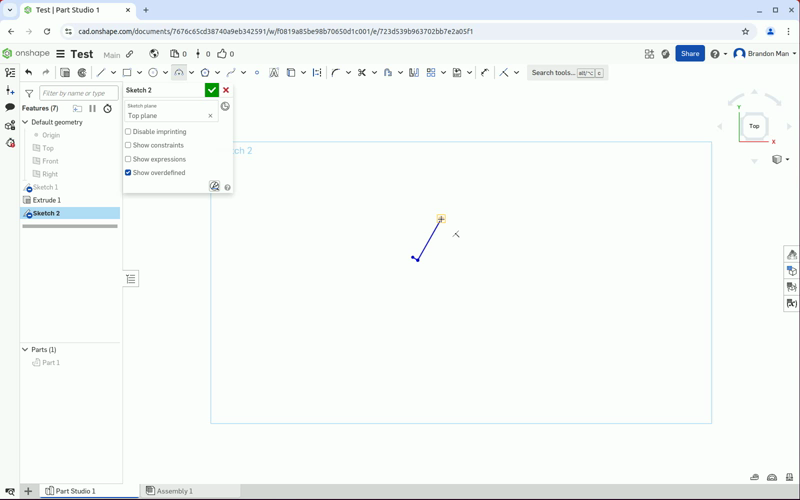
click(441, 218)
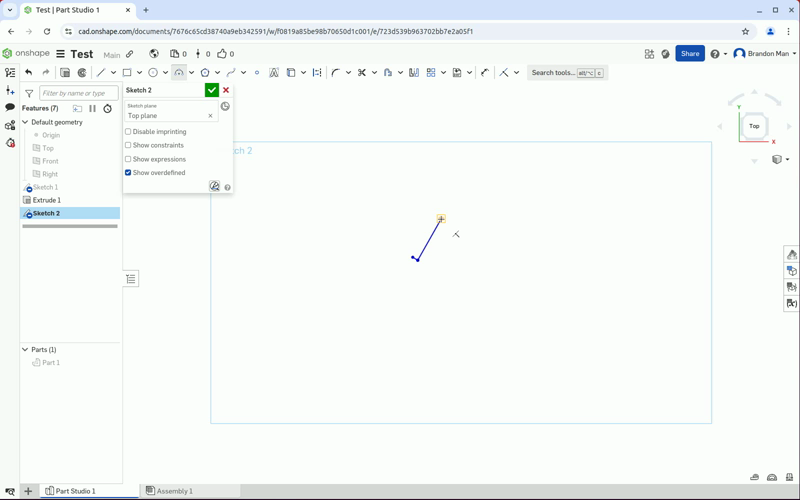
key_down(shift)
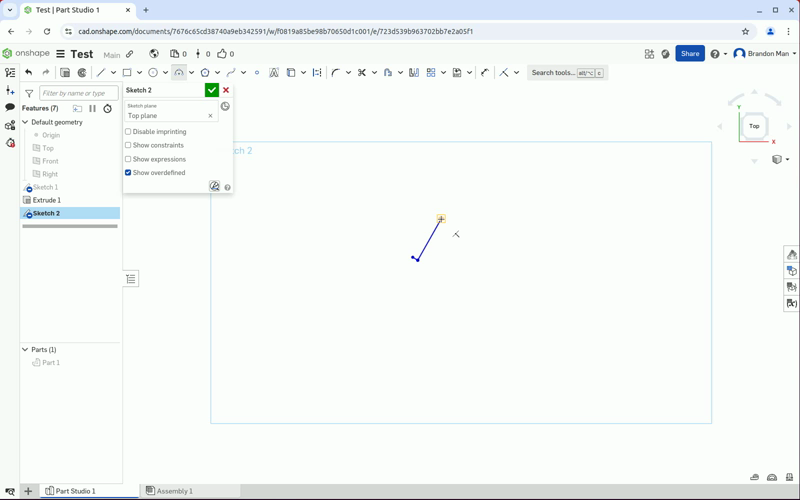
mouse_move(480, 218)
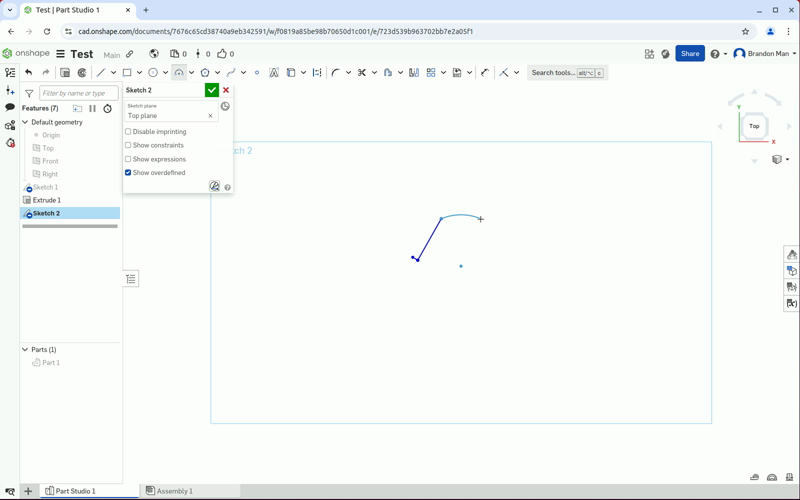
click(480, 218)
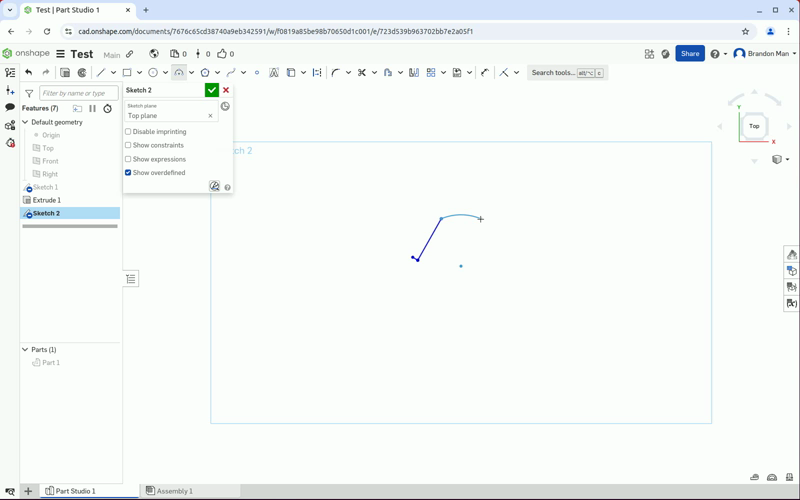
mouse_move(460, 207)
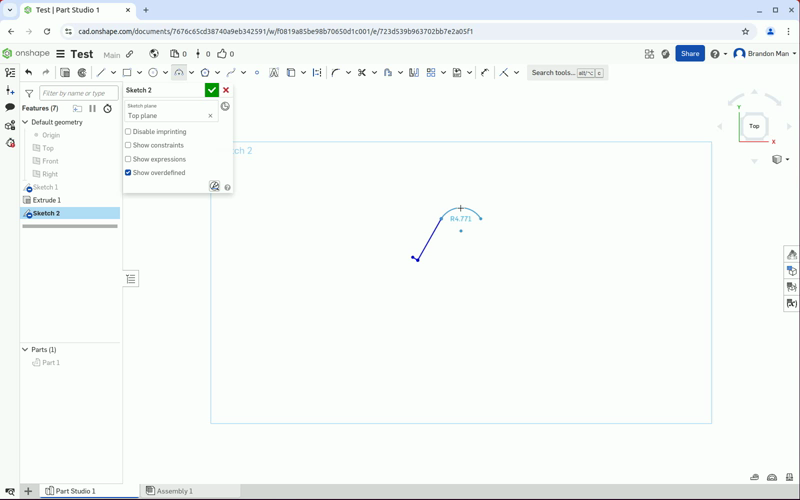
click(460, 207)
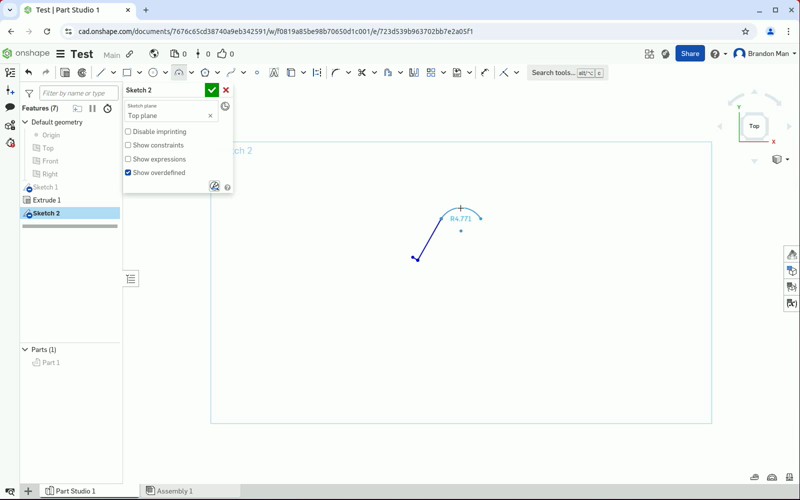
key_up(shift)
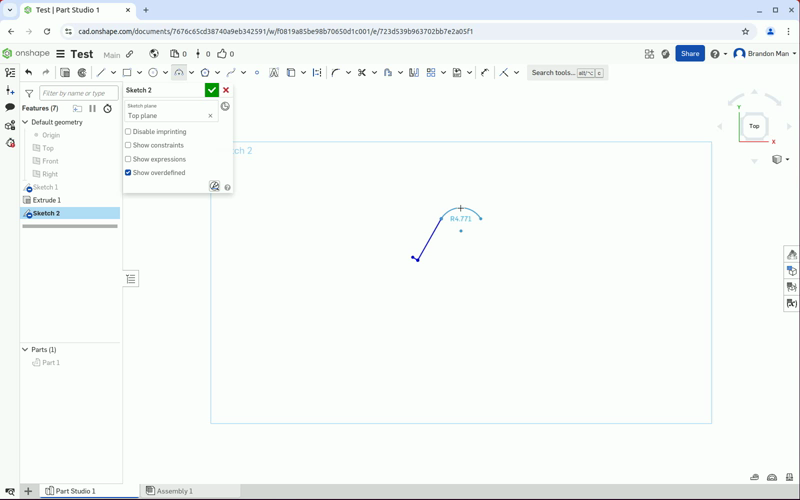
key(esc)
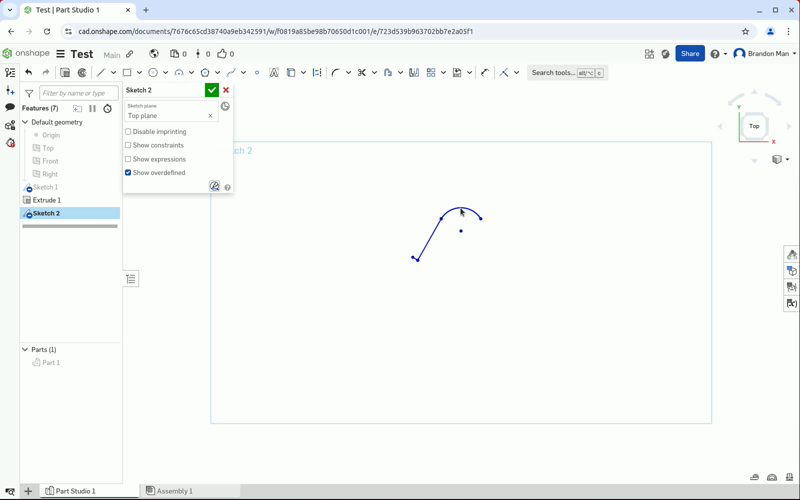
key(l)
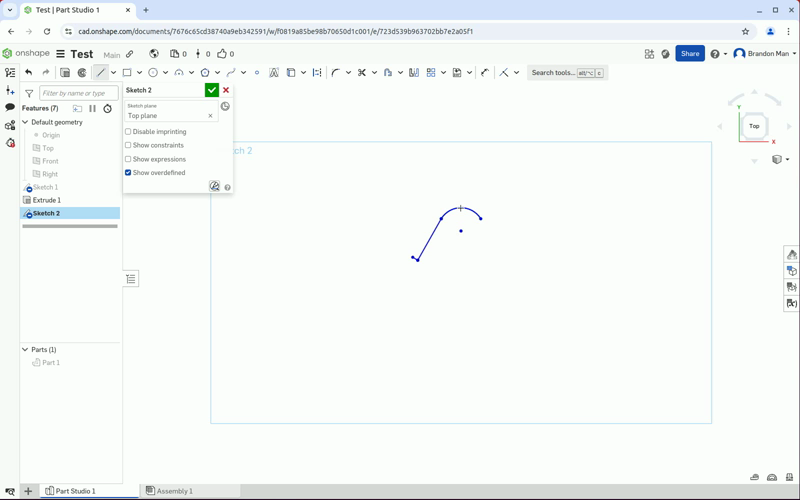
mouse_move(480, 218)
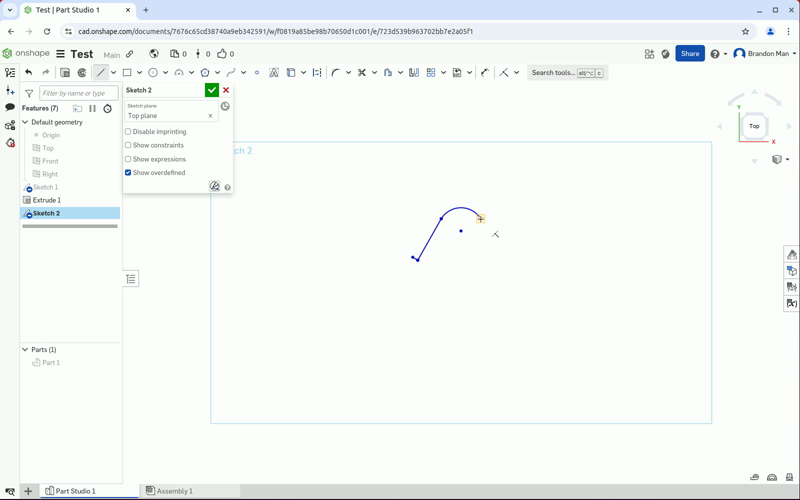
click(480, 218)
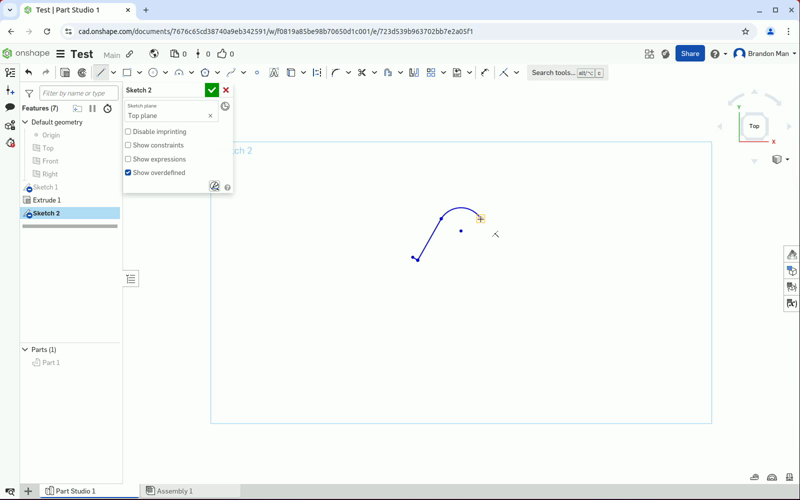
key_down(shift)
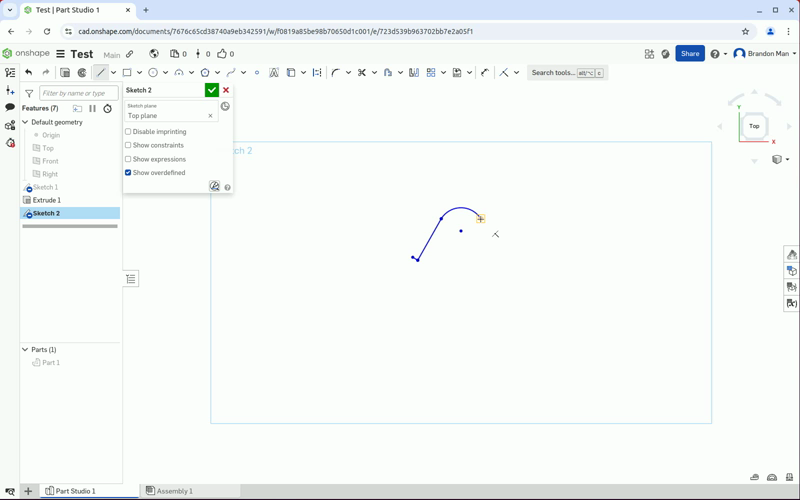
mouse_move(510, 218)
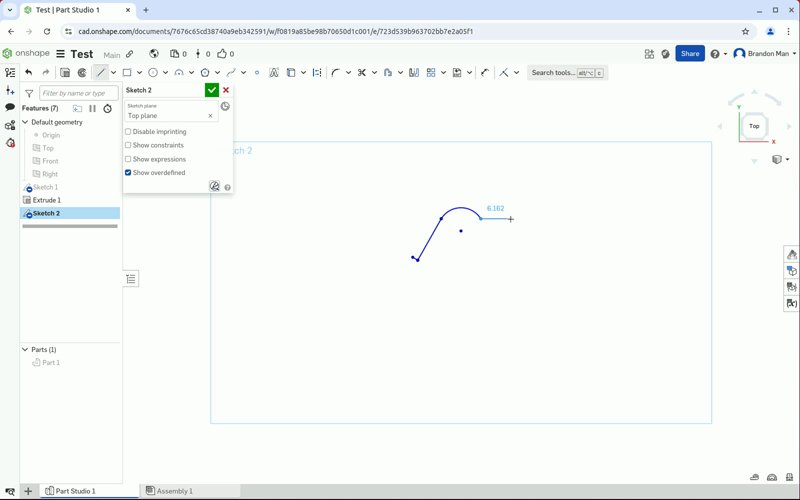
mouse_move(504, 260)
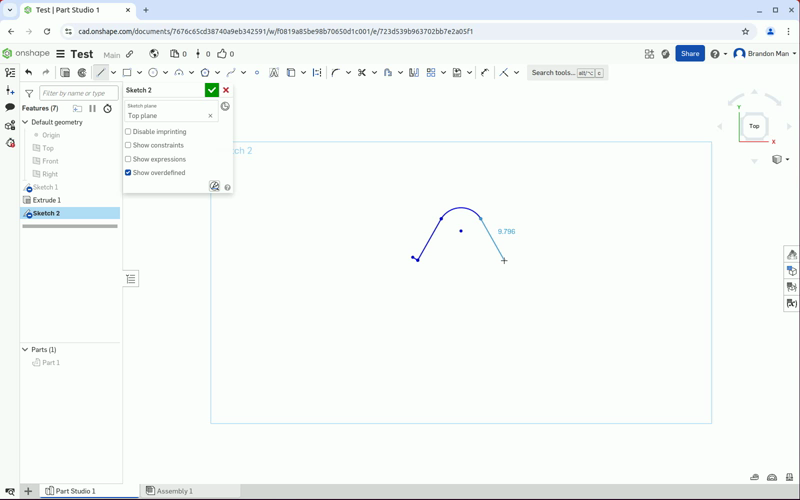
click(504, 260)
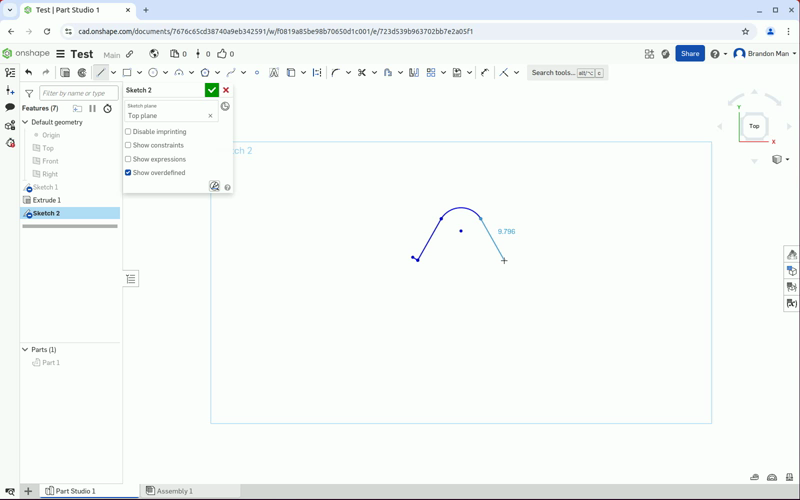
key_up(shift)
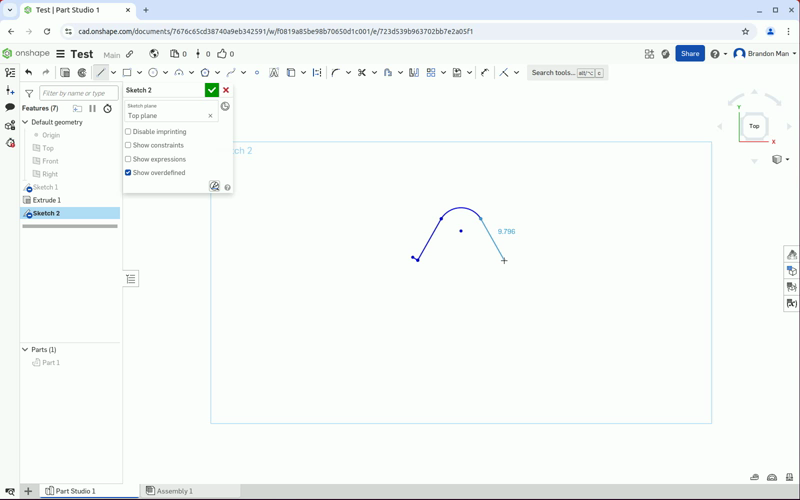
key_down(shift)
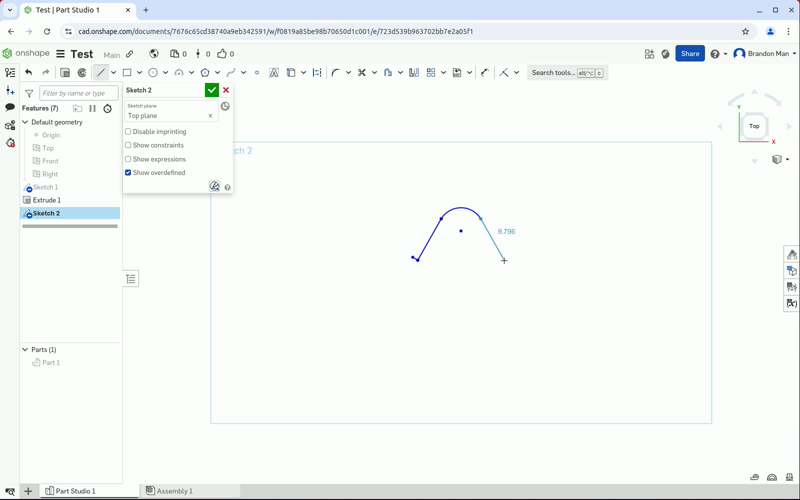
mouse_move(534, 260)
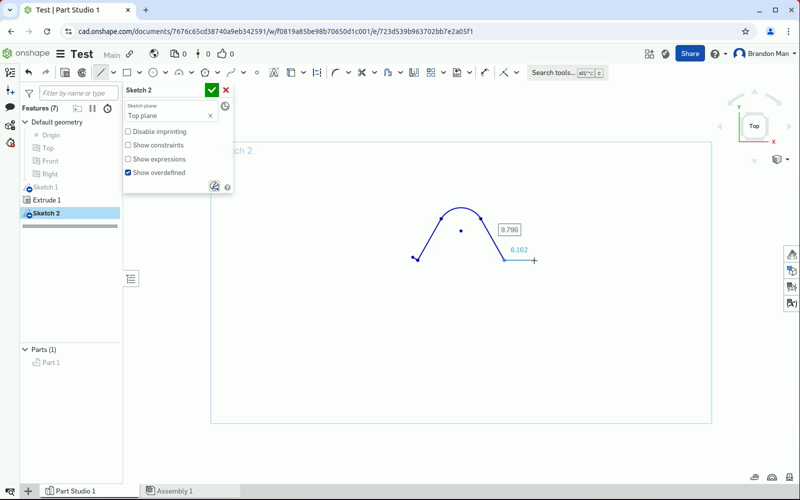
mouse_move(509, 257)
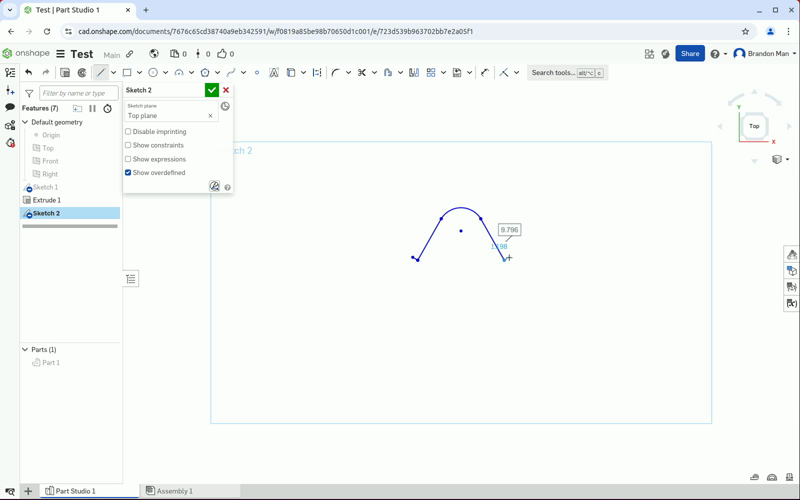
scroll(6)
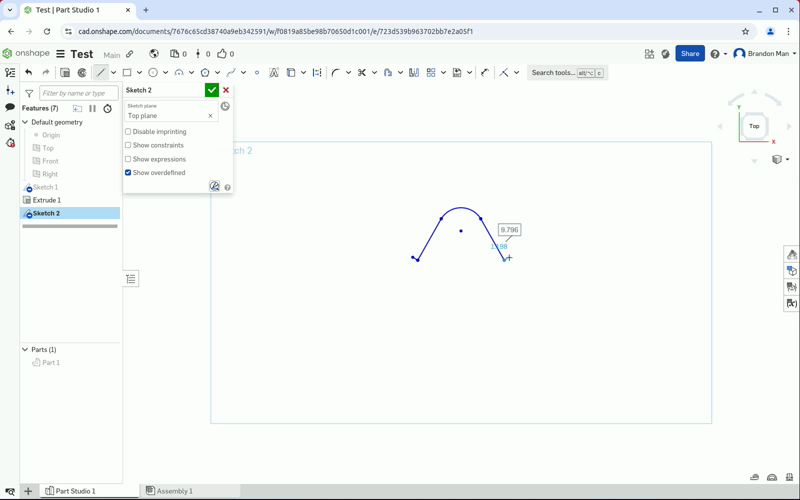
scroll(6)
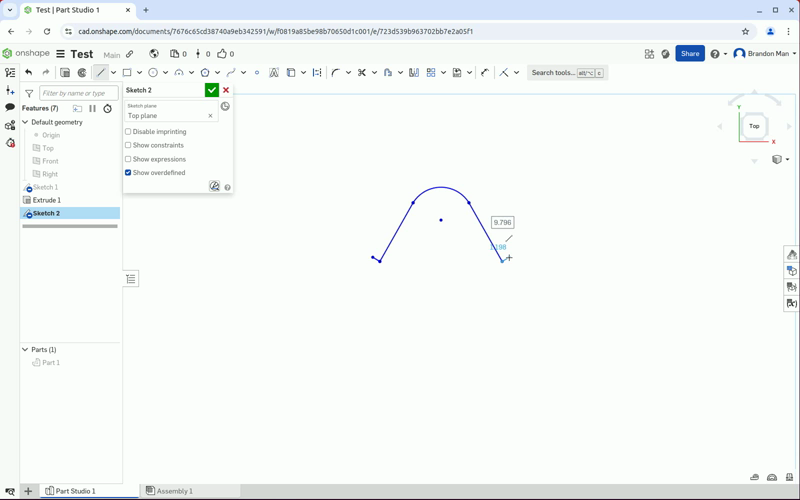
scroll(6)
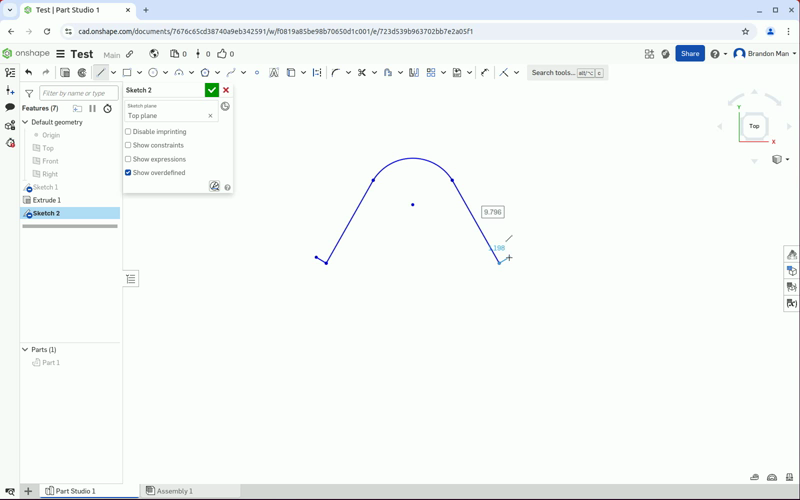
scroll(6)
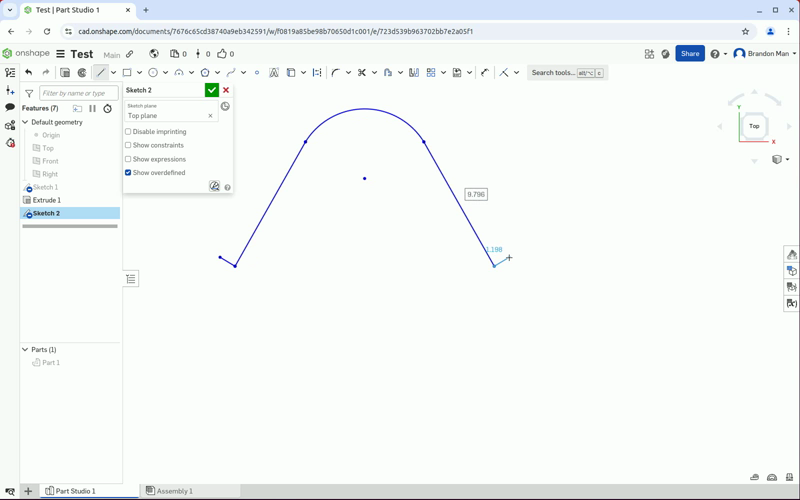
scroll(6)
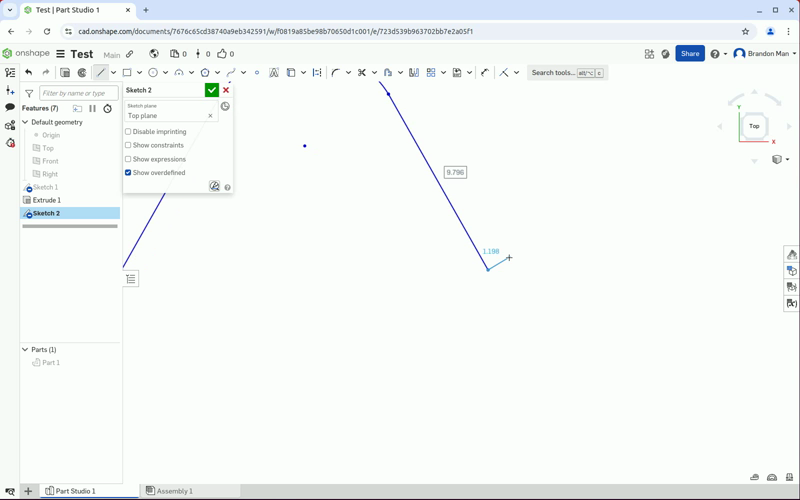
scroll(6)
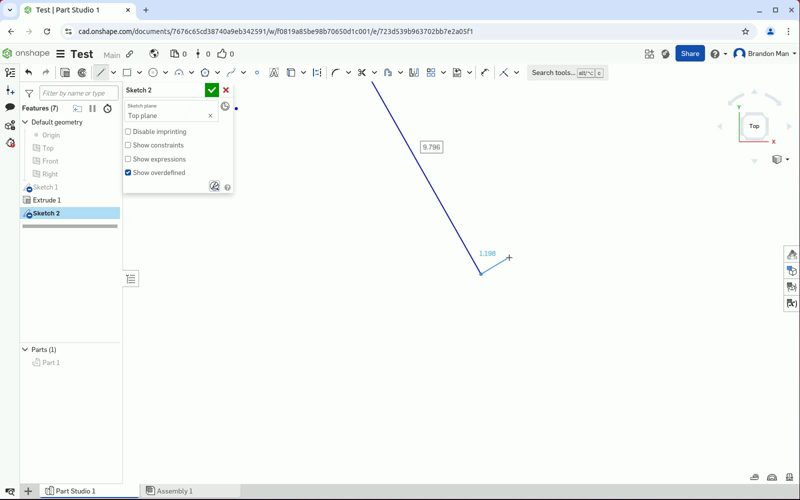
scroll(6)
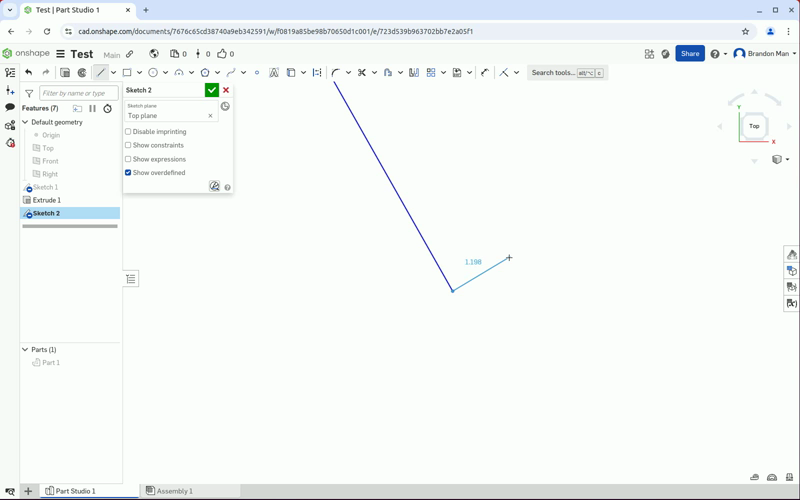
click(509, 257)
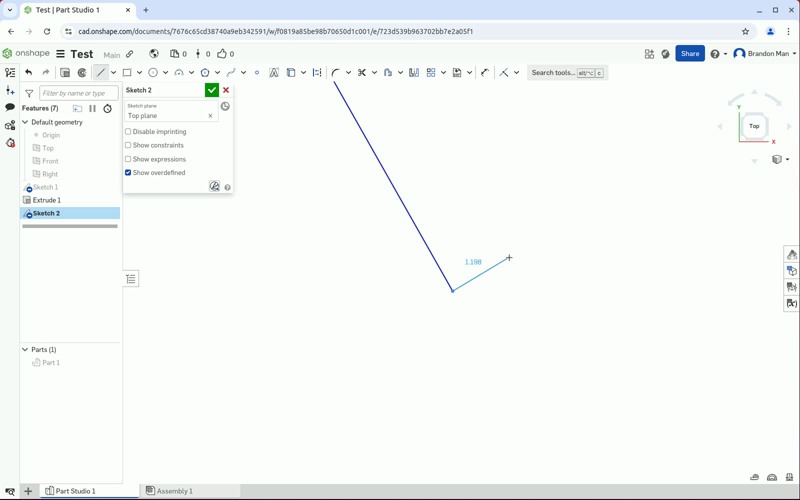
scroll(-6)
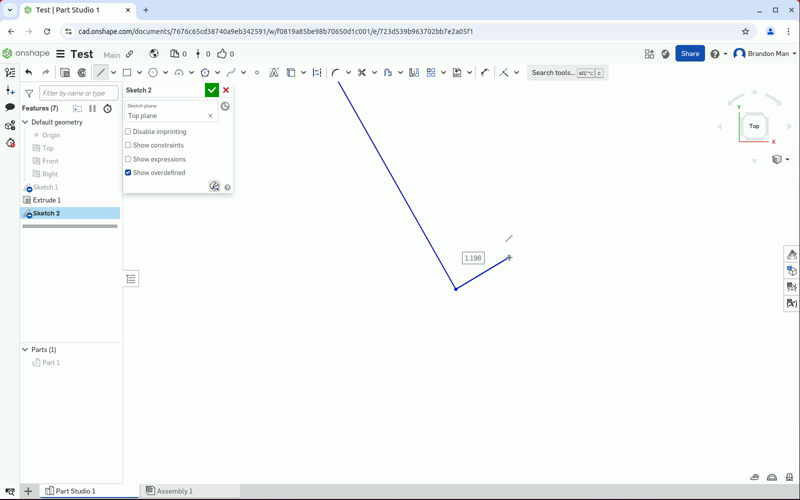
scroll(-6)
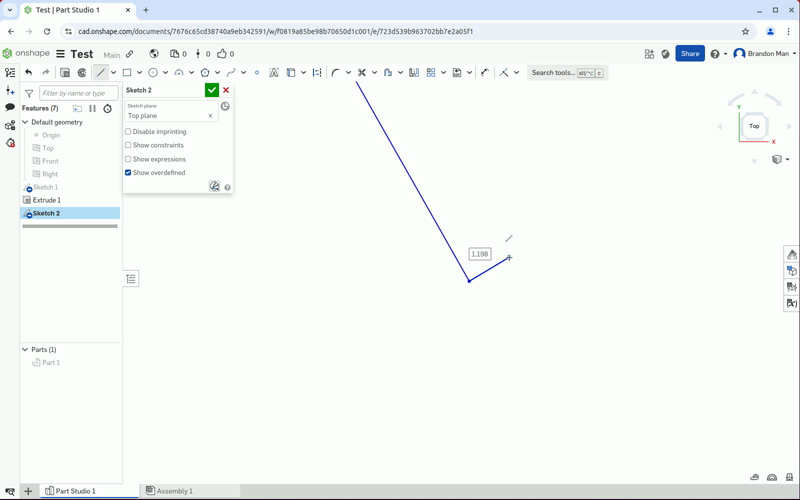
scroll(-6)
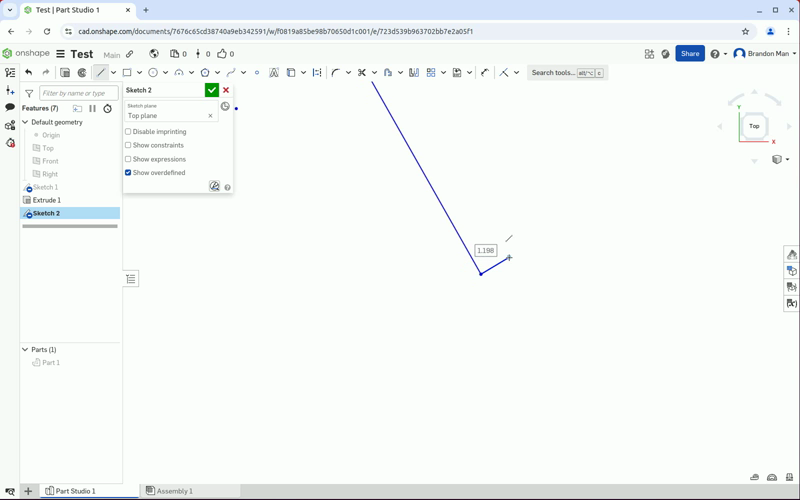
scroll(-6)
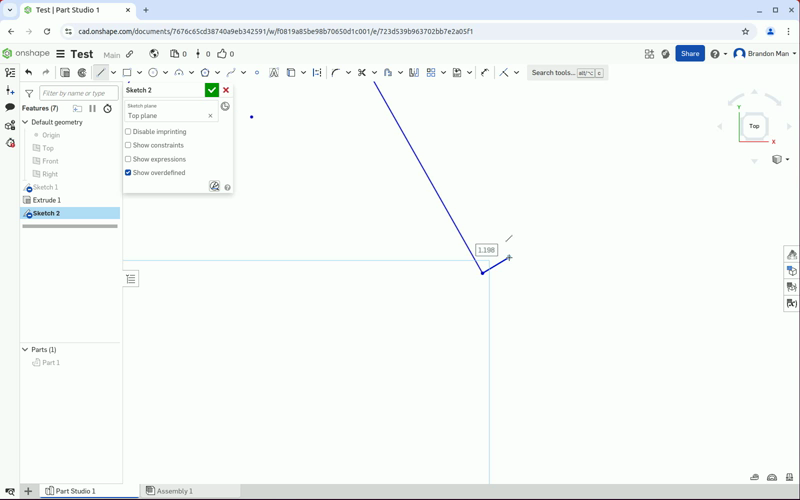
scroll(-6)
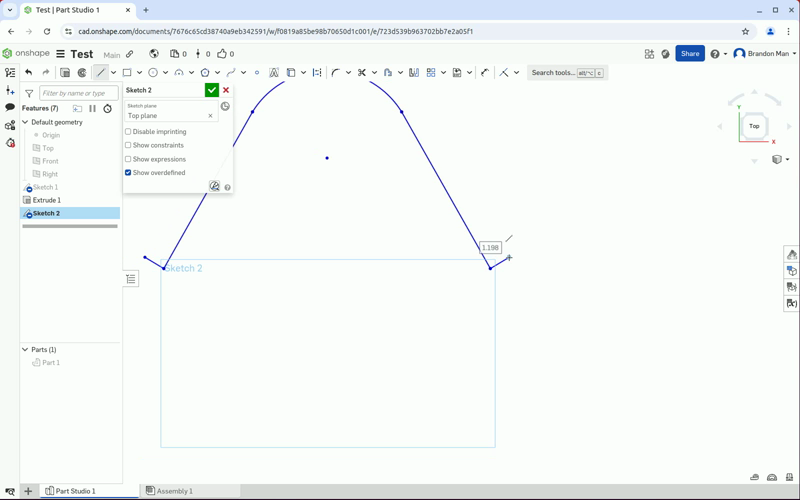
scroll(-6)
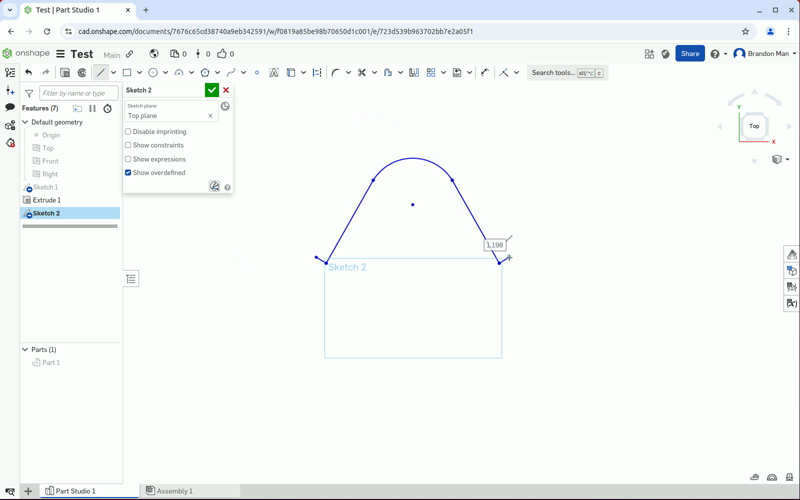
scroll(-6)
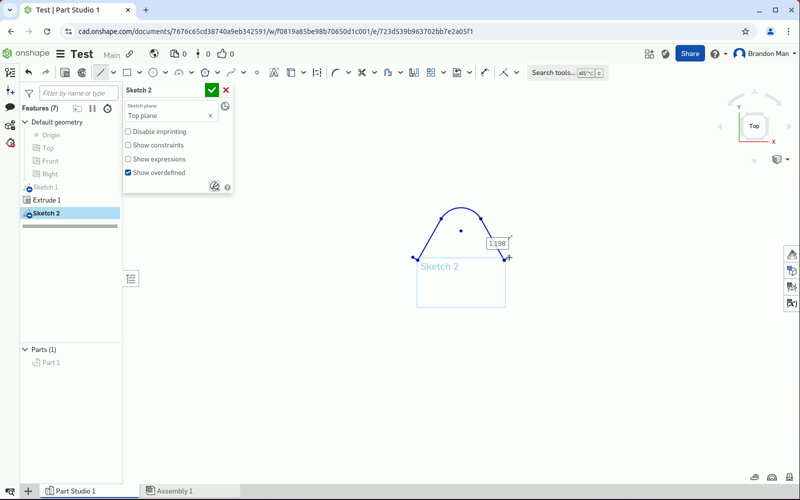
key_up(shift)
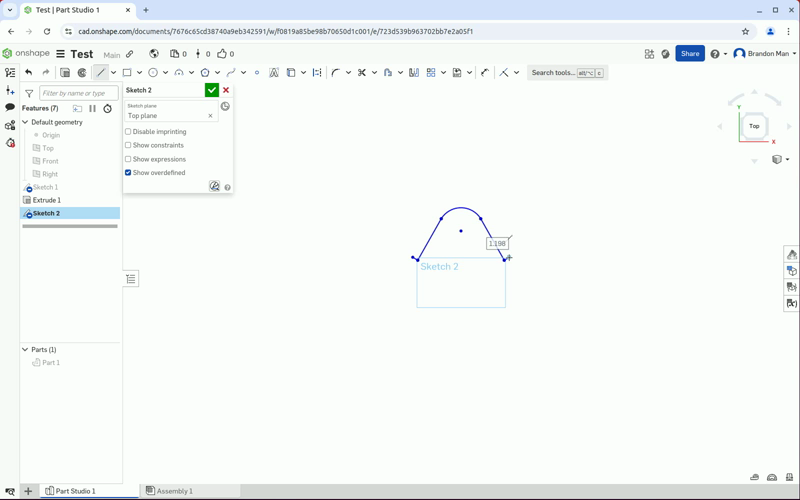
key_down(shift)
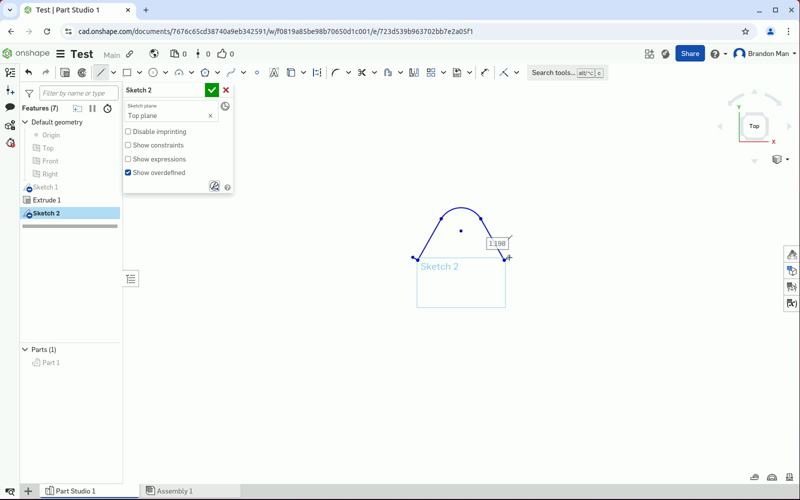
mouse_move(539, 257)
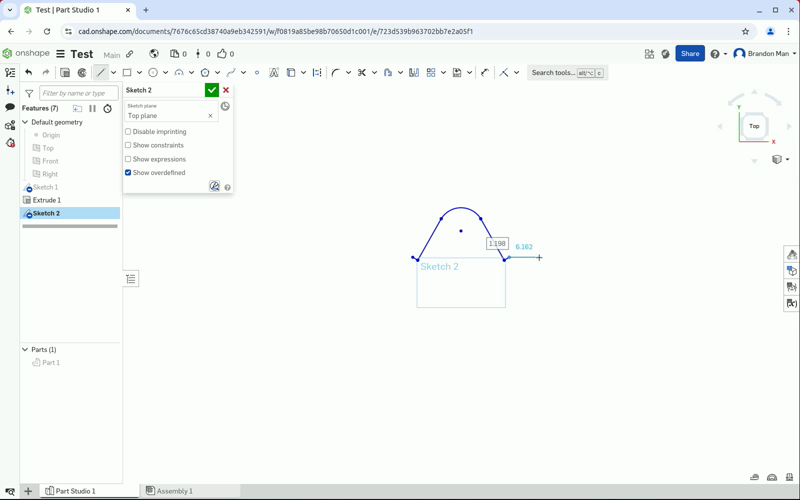
mouse_move(484, 215)
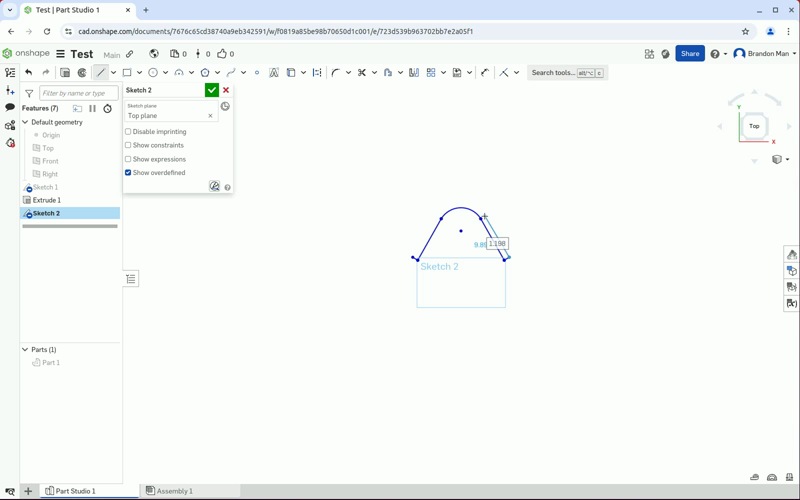
click(484, 215)
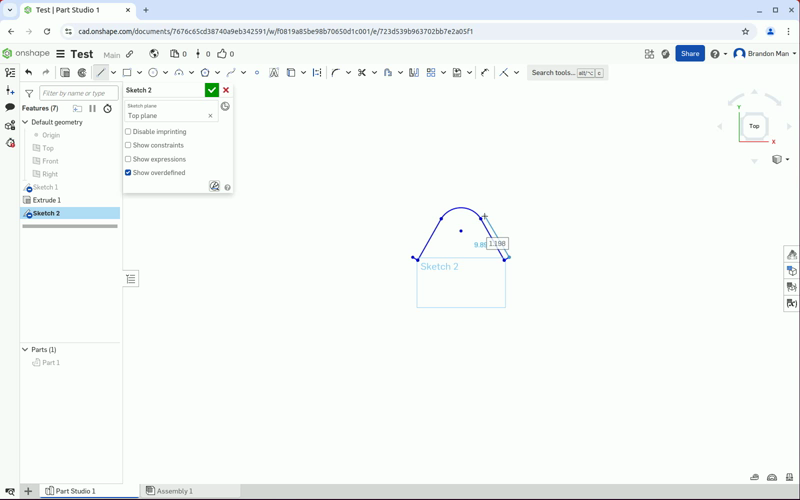
key_up(shift)
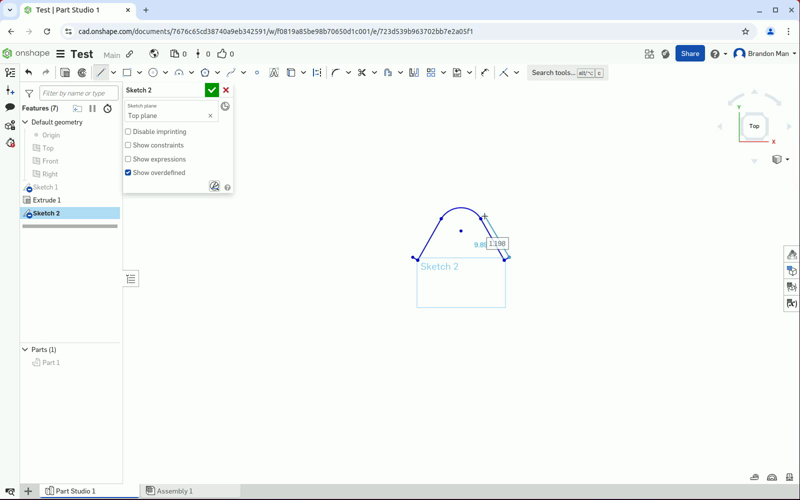
key(esc)
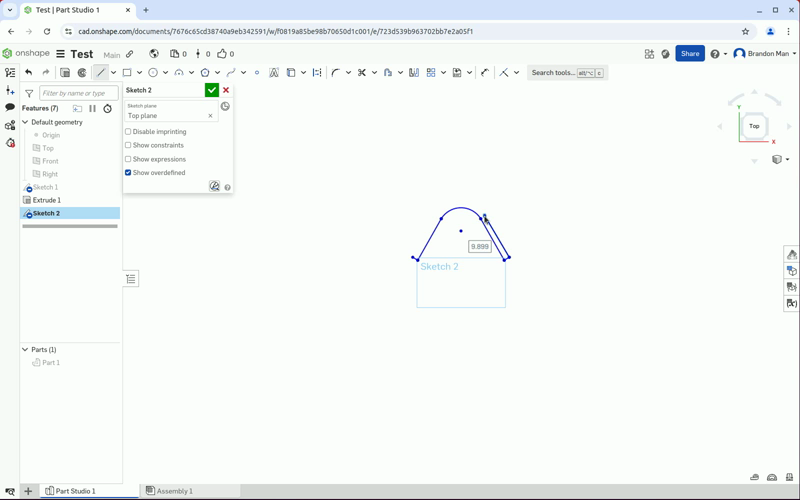
key(a)
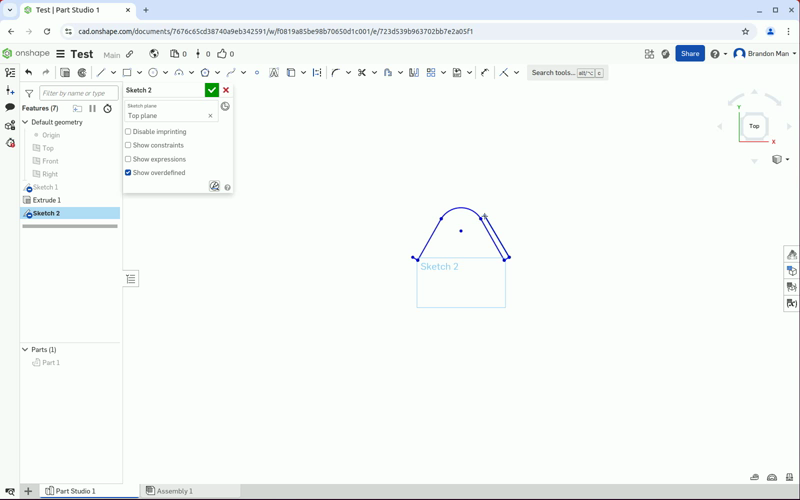
mouse_move(484, 215)
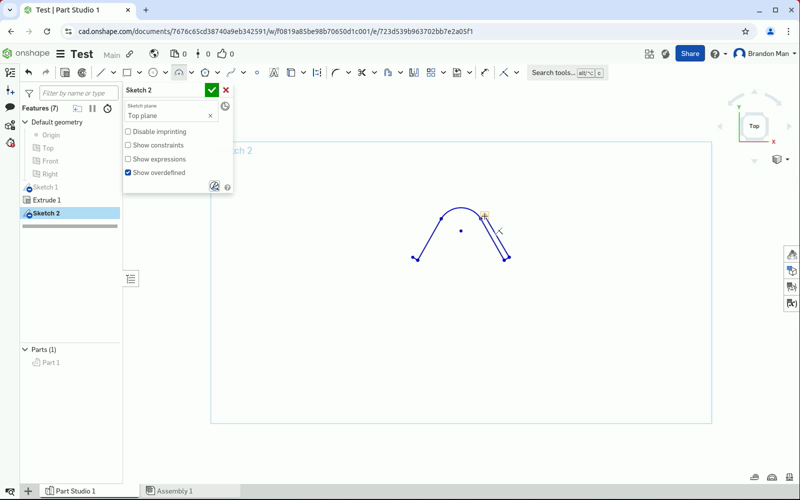
click(484, 215)
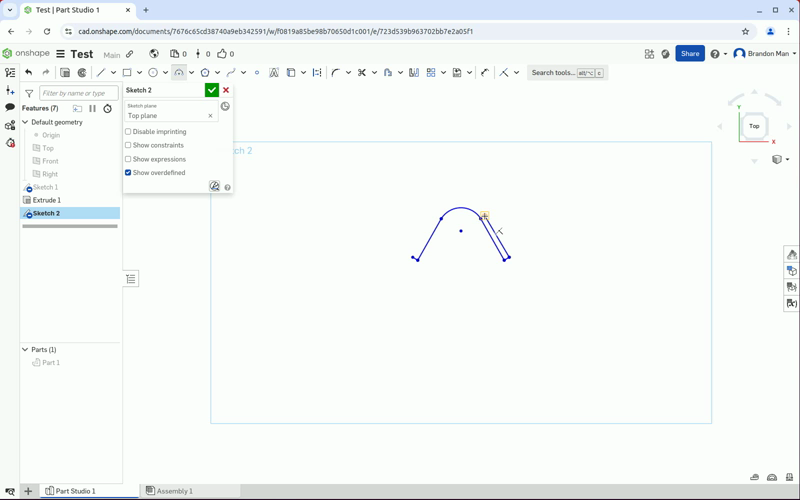
key_down(shift)
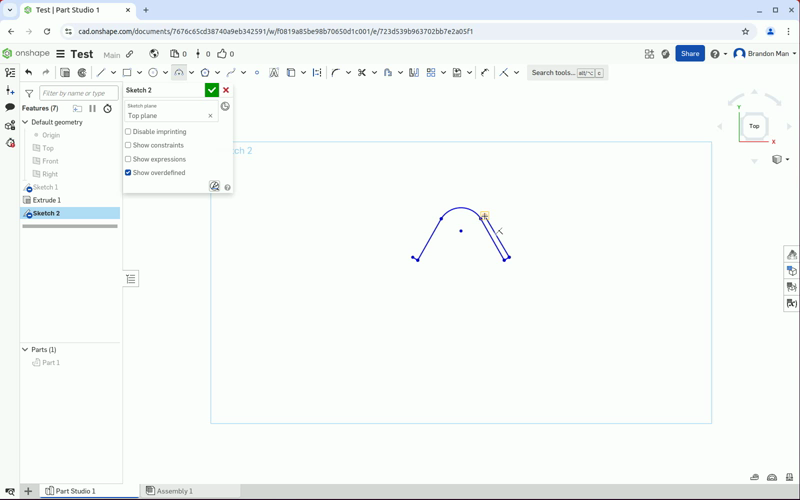
mouse_move(437, 215)
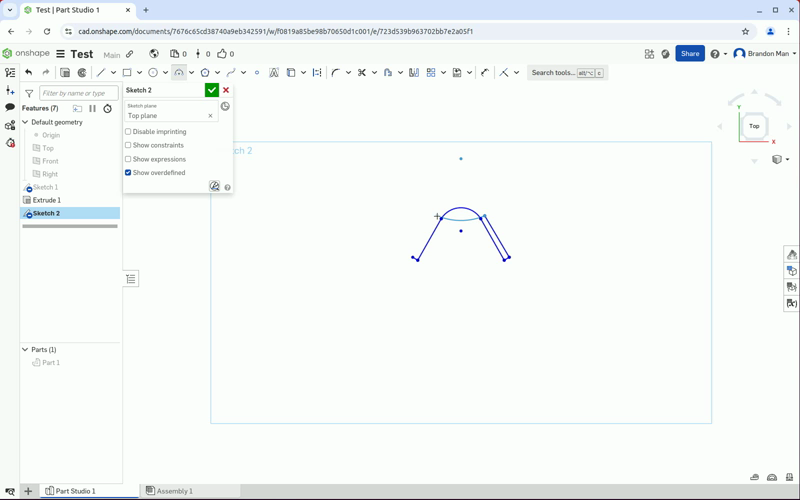
click(437, 215)
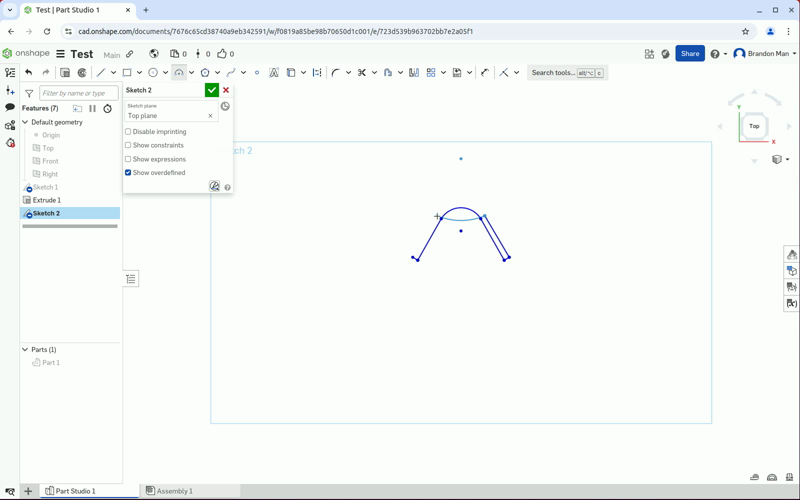
mouse_move(460, 202)
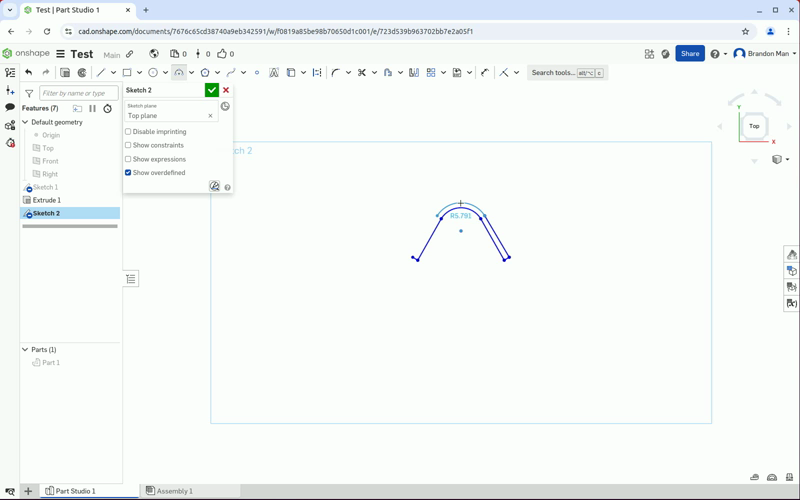
click(460, 202)
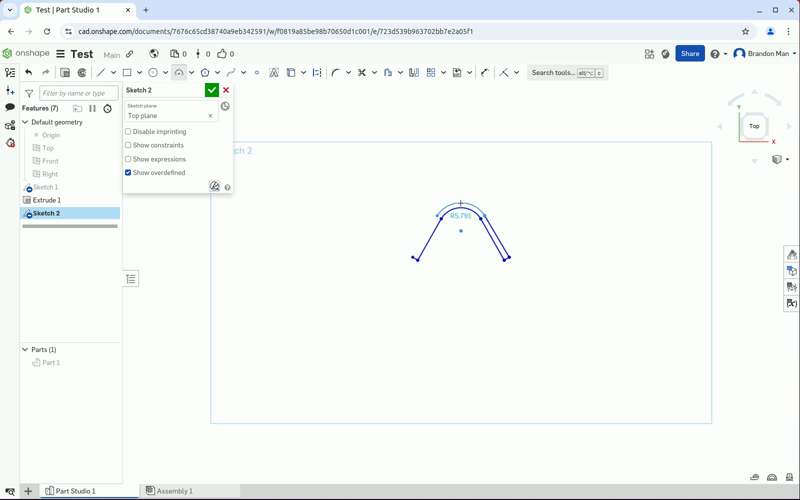
key_up(shift)
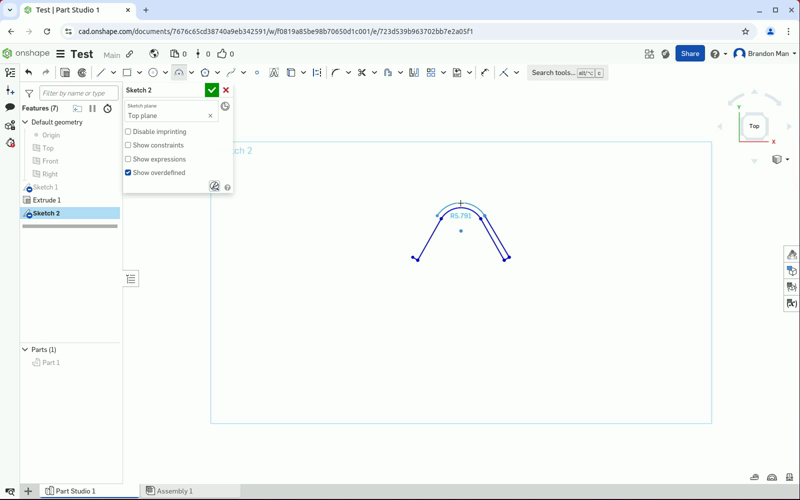
key(esc)
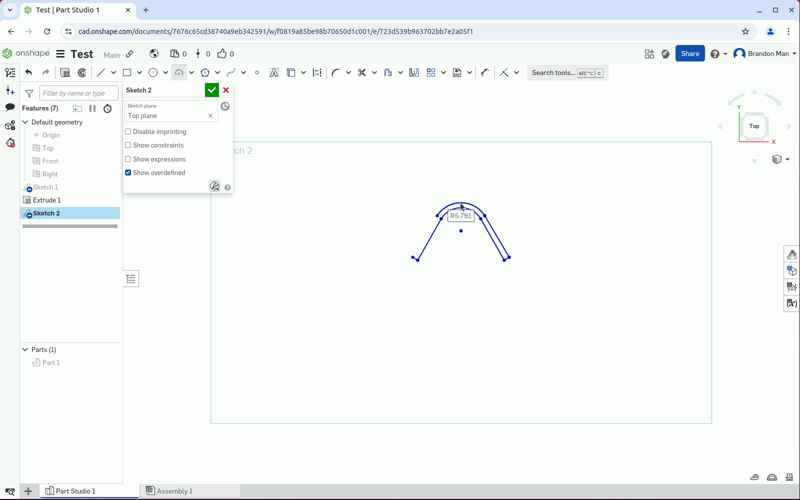
key(l)
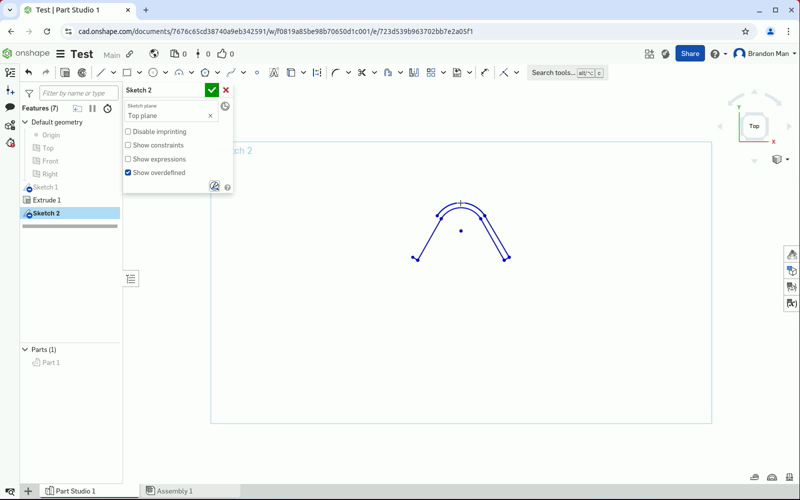
mouse_move(437, 215)
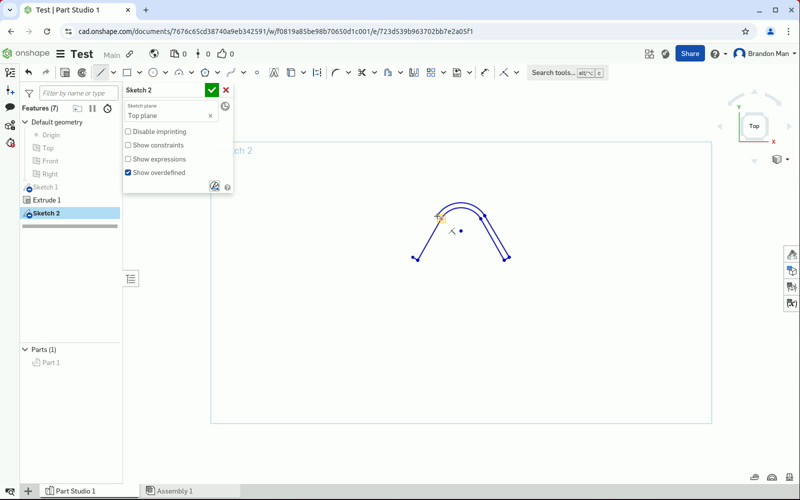
click(437, 215)
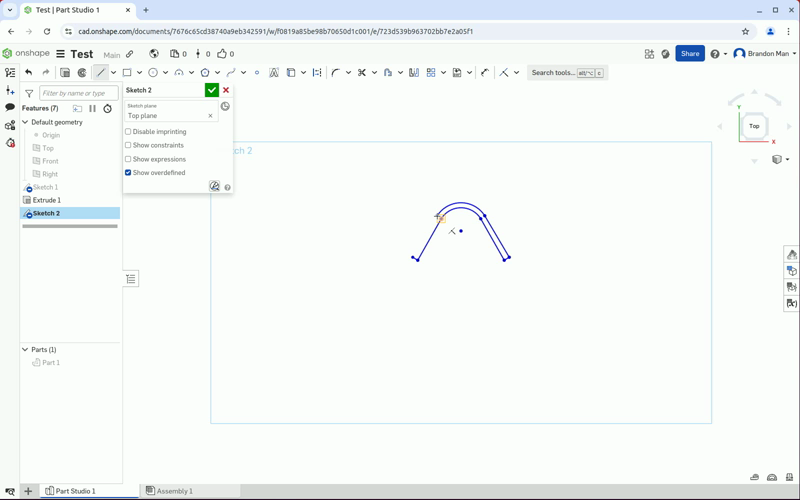
mouse_move(467, 215)
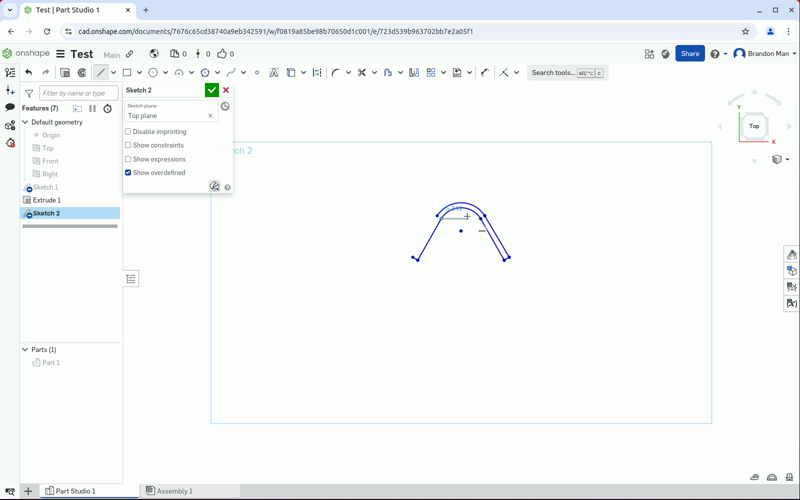
key_down(shift)
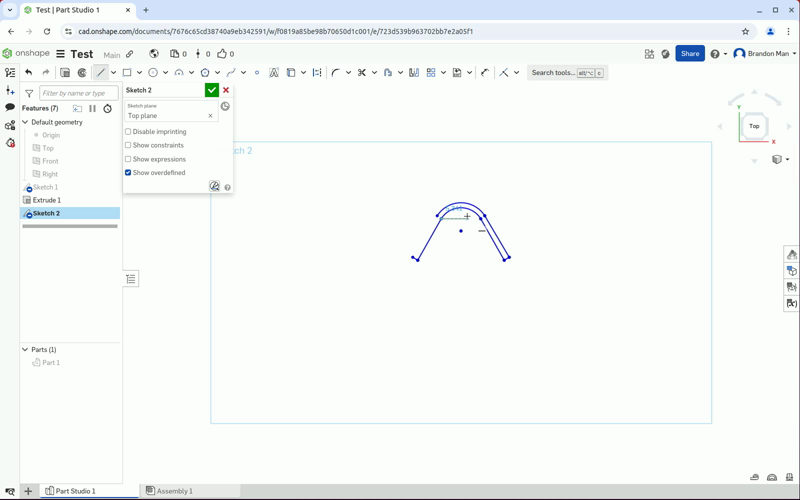
mouse_move(412, 257)
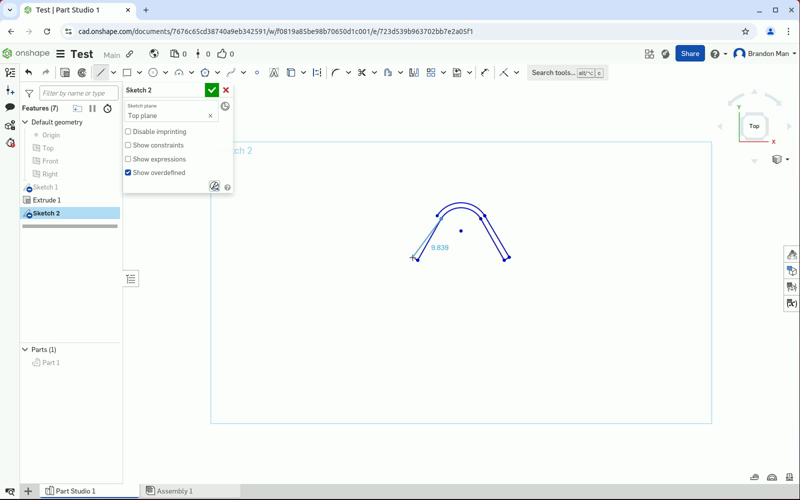
key_up(shift)
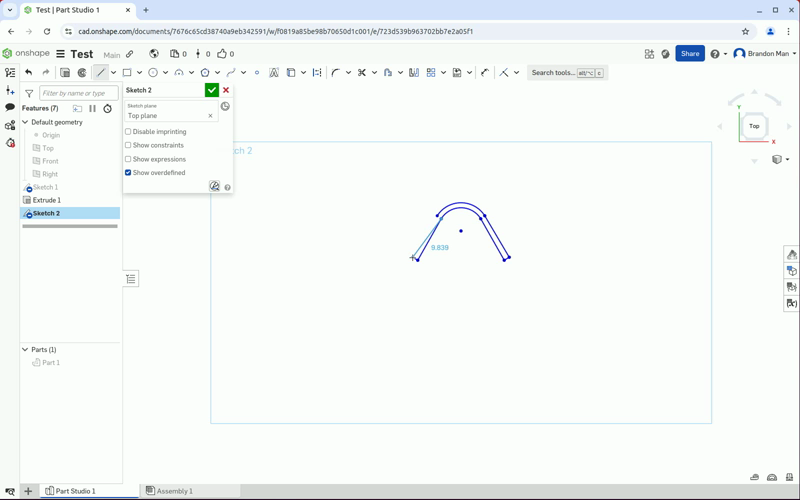
click(412, 257)
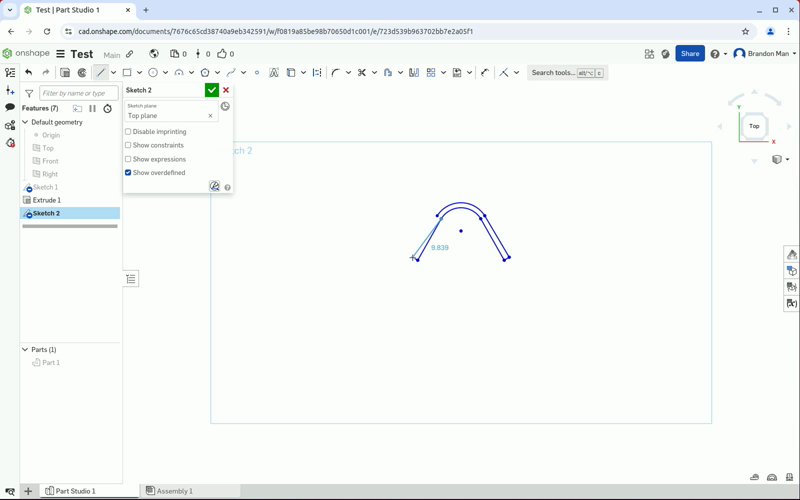
key(esc)
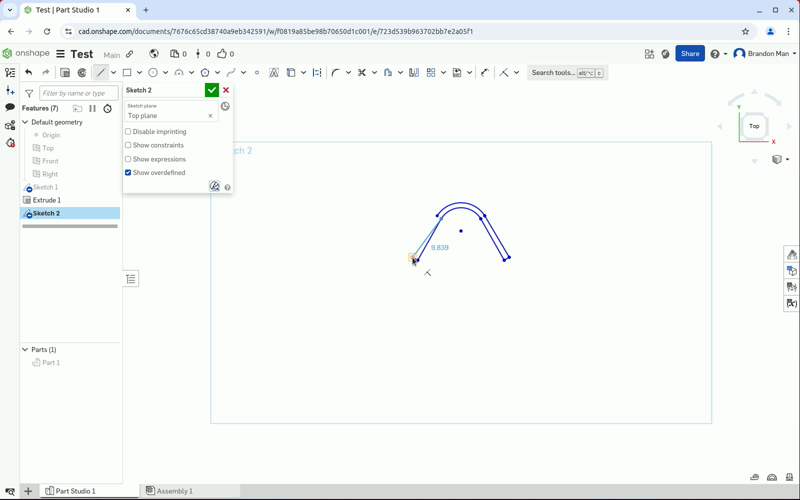
mouse_move(439, 214)
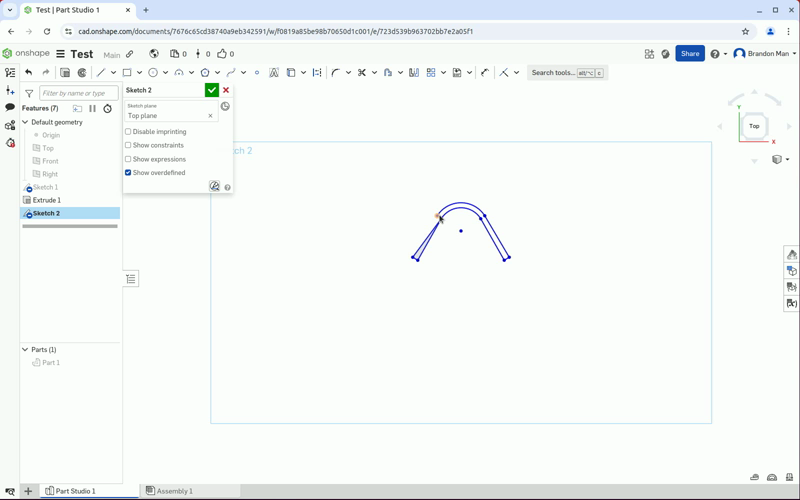
scroll(6)
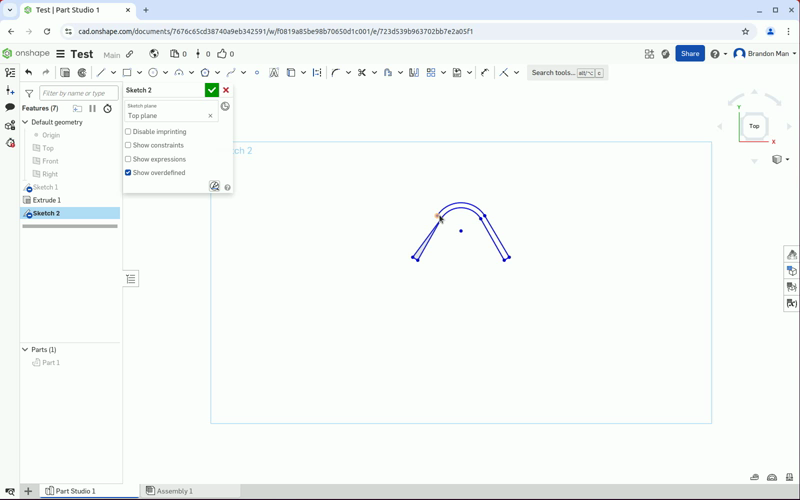
scroll(6)
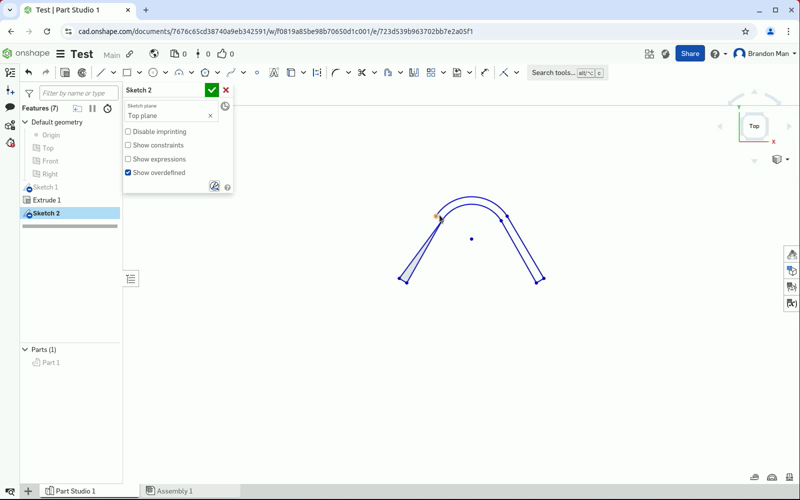
scroll(6)
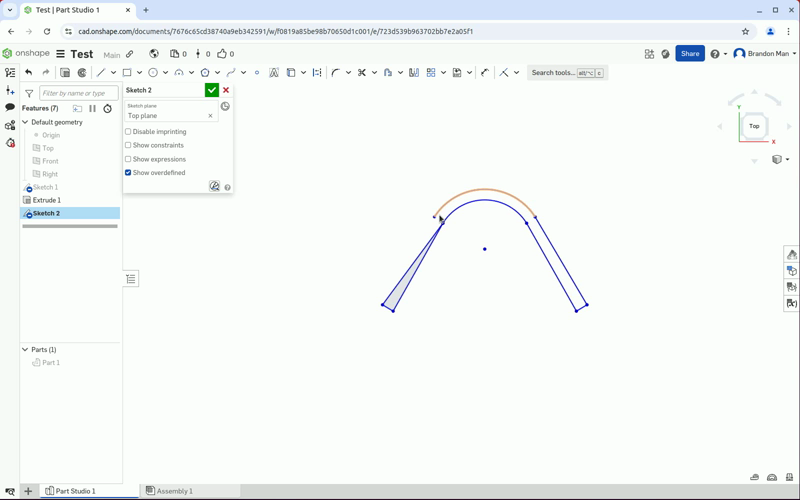
scroll(6)
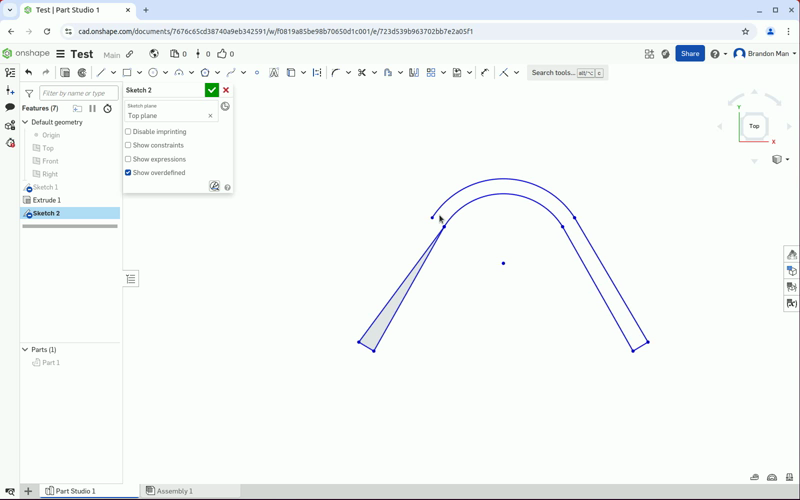
scroll(6)
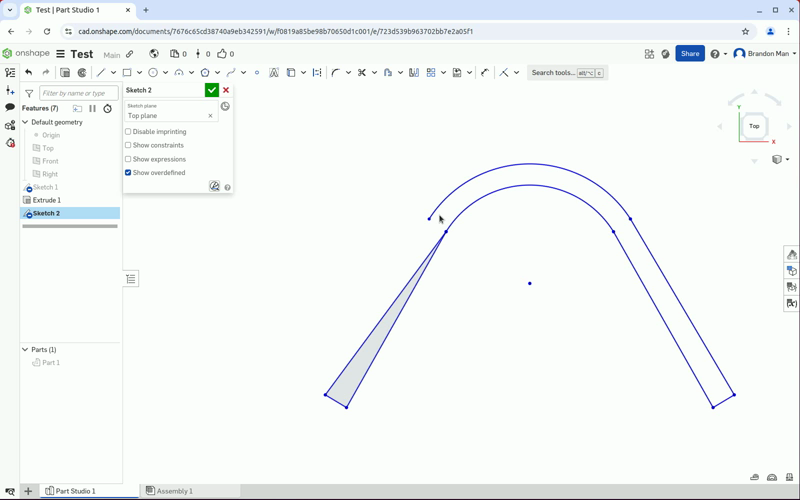
scroll(6)
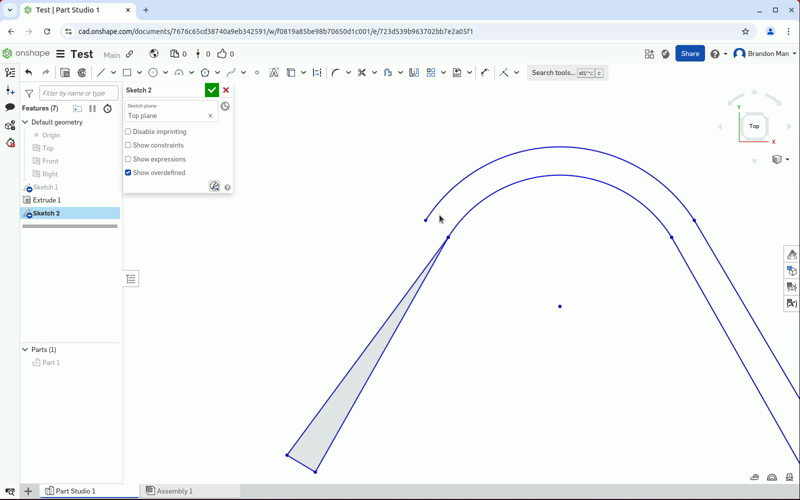
scroll(6)
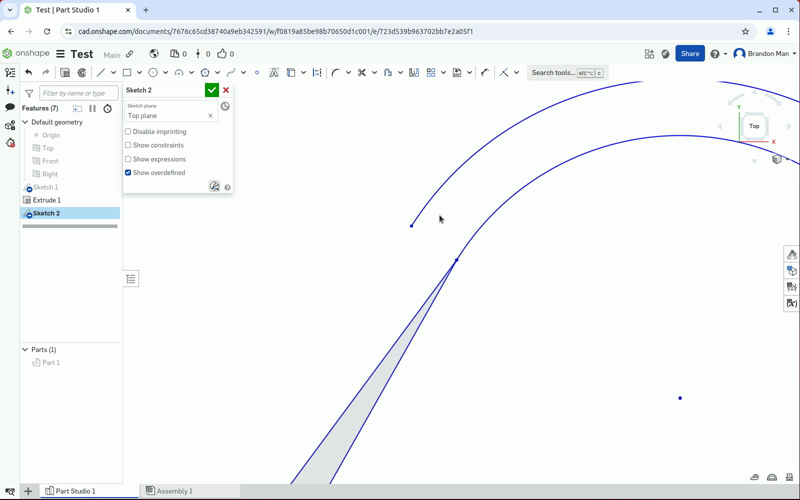
click(439, 214)
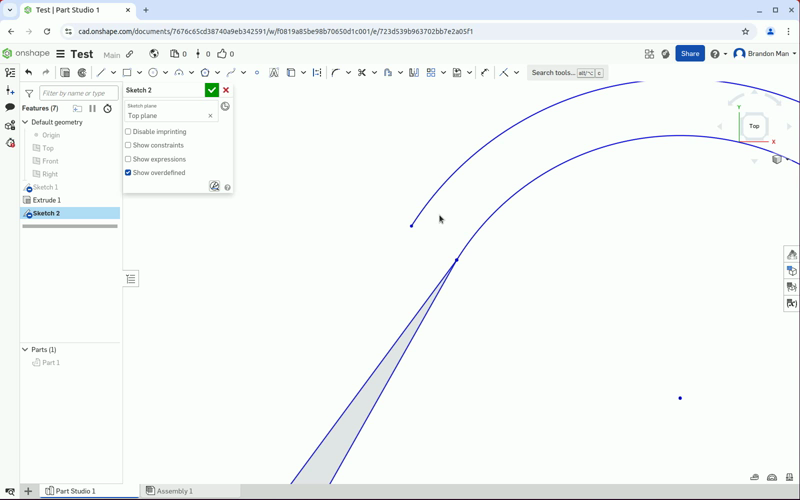
scroll(-6)
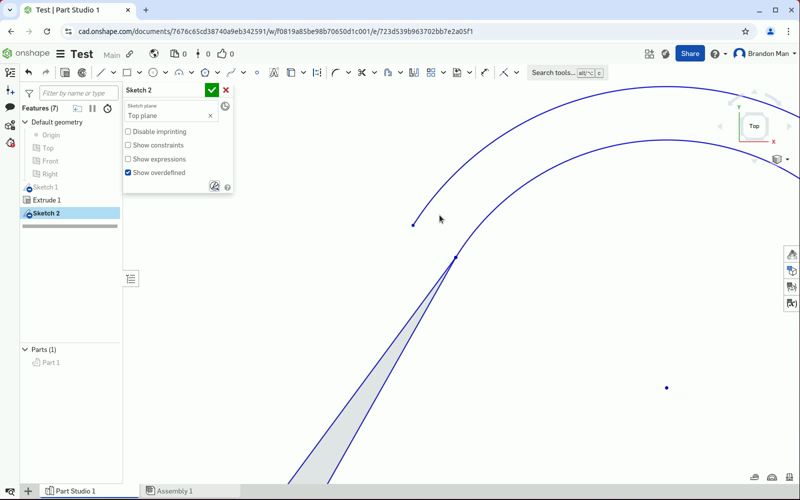
scroll(-6)
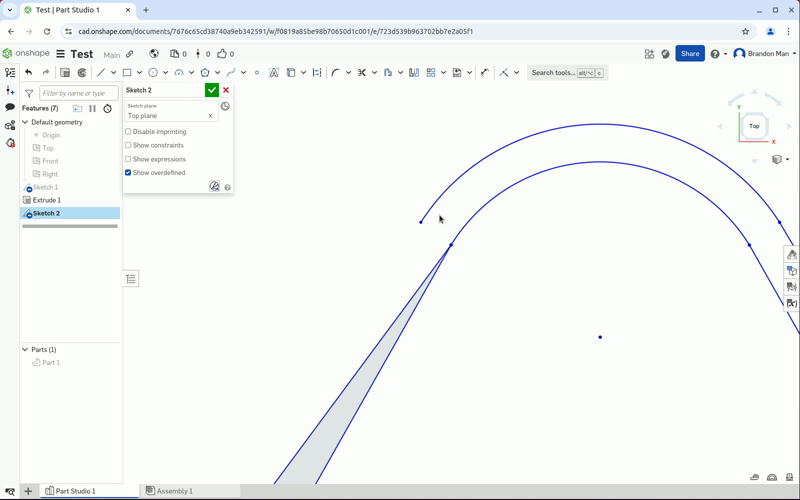
scroll(-6)
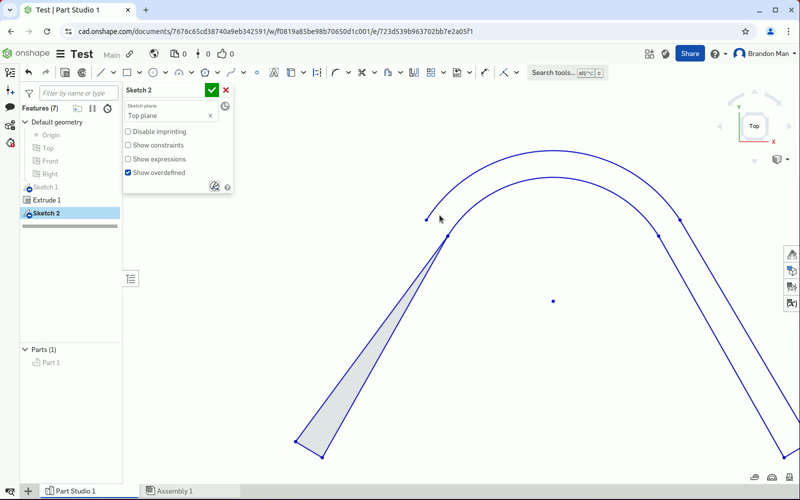
scroll(-6)
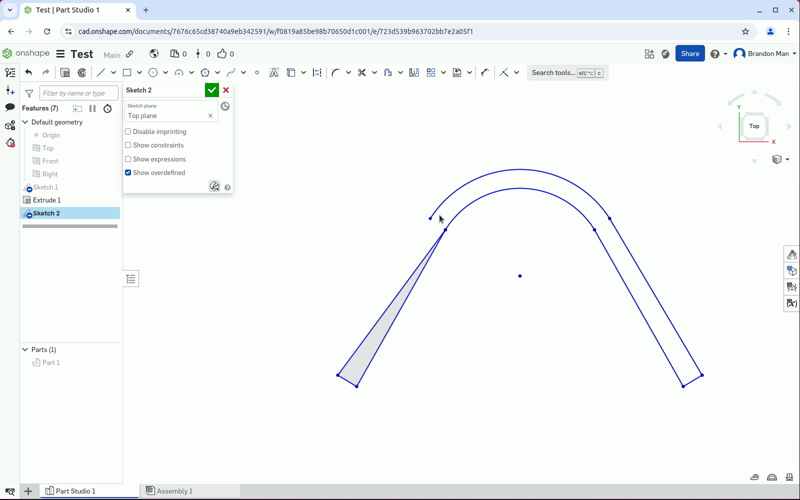
scroll(-6)
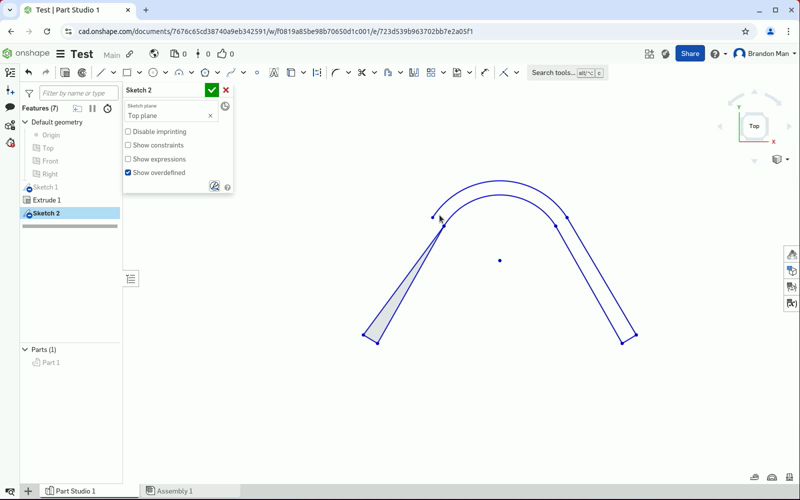
scroll(-6)
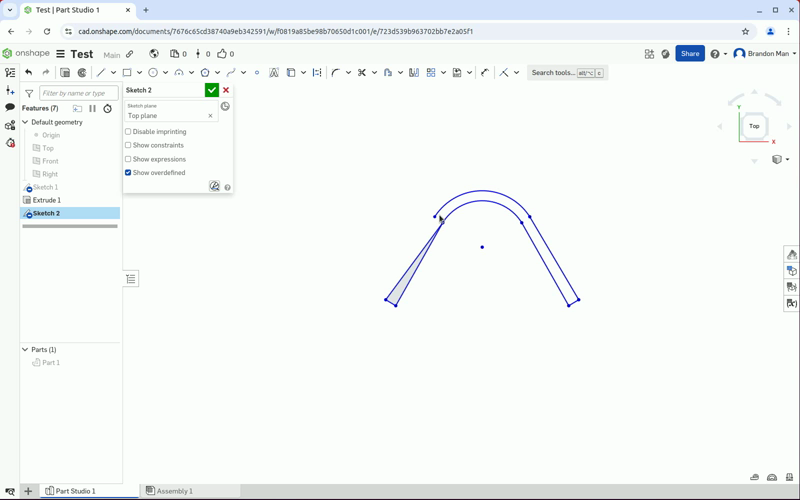
scroll(-6)
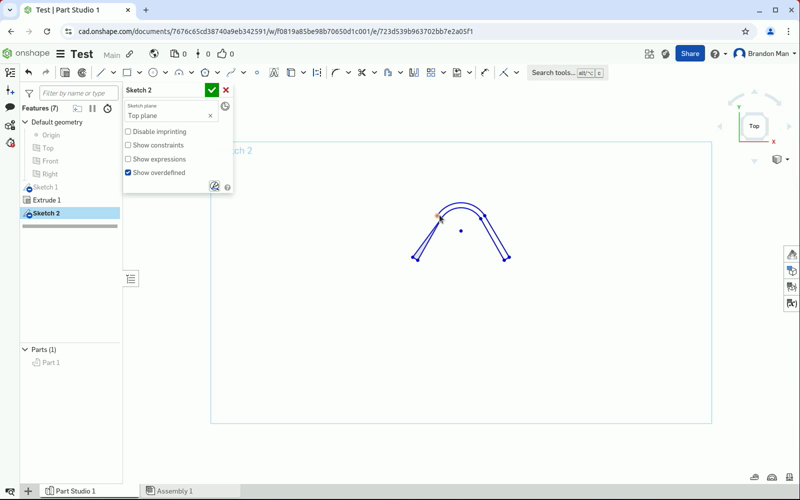
mouse_move(73, 352)
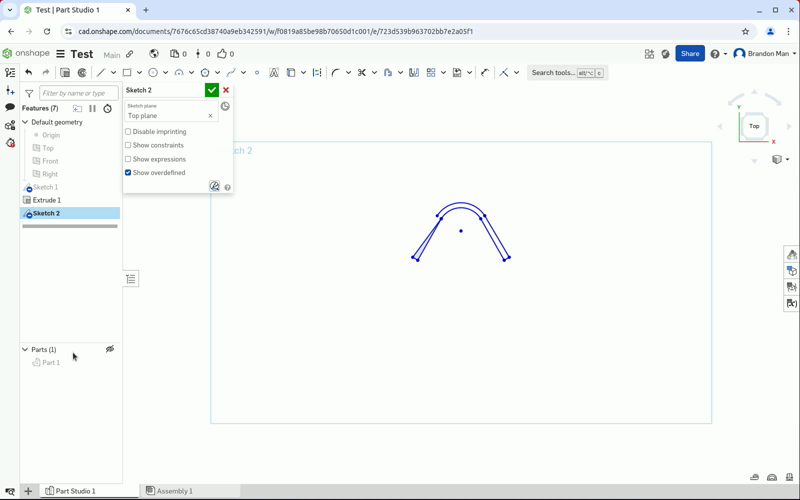
key(shift+y)
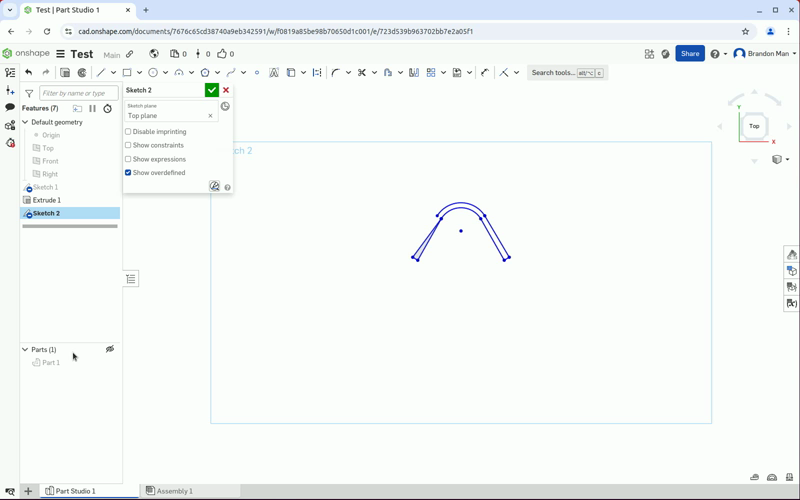
key(shift+e)
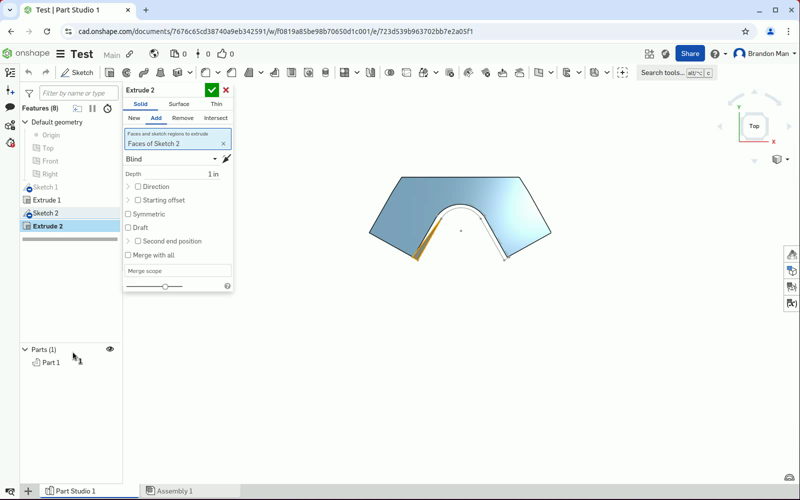
mouse_move(143, 106)
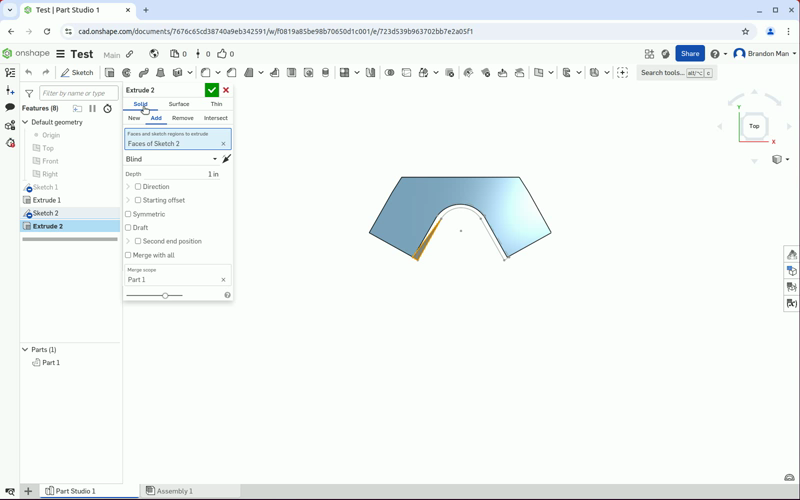
click(143, 106)
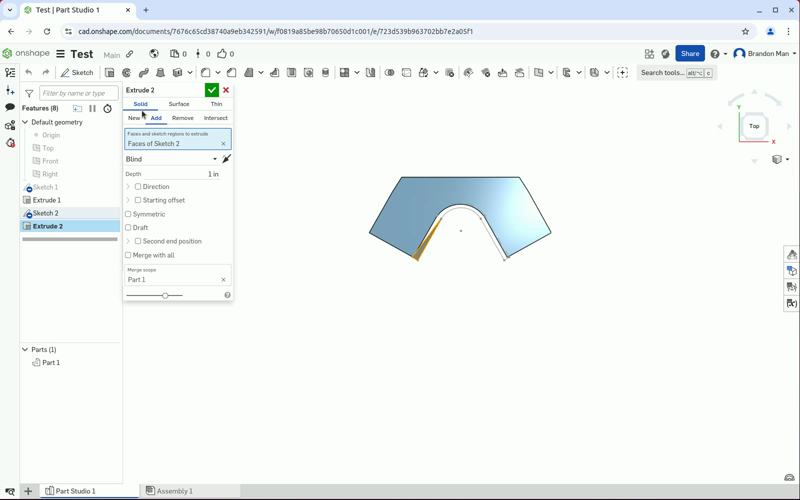
mouse_move(137, 120)
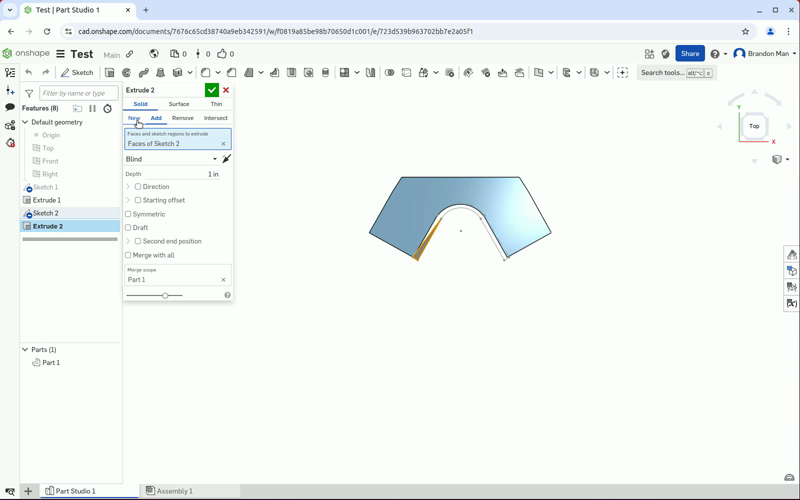
click(137, 120)
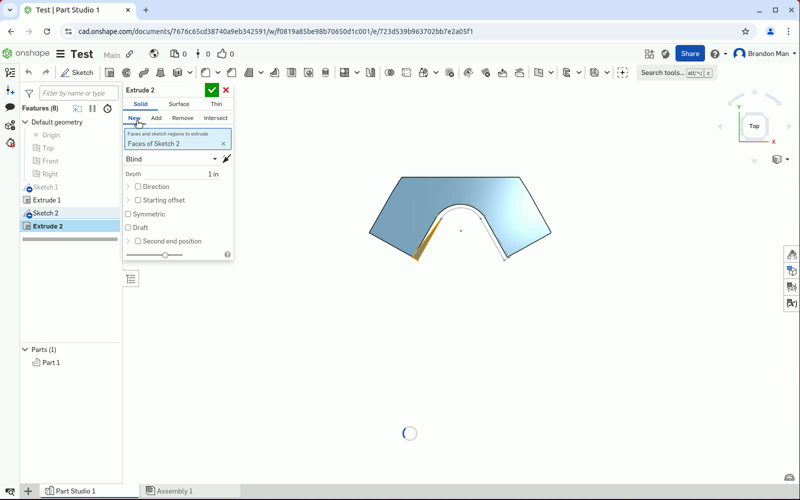
key(tab, 4)
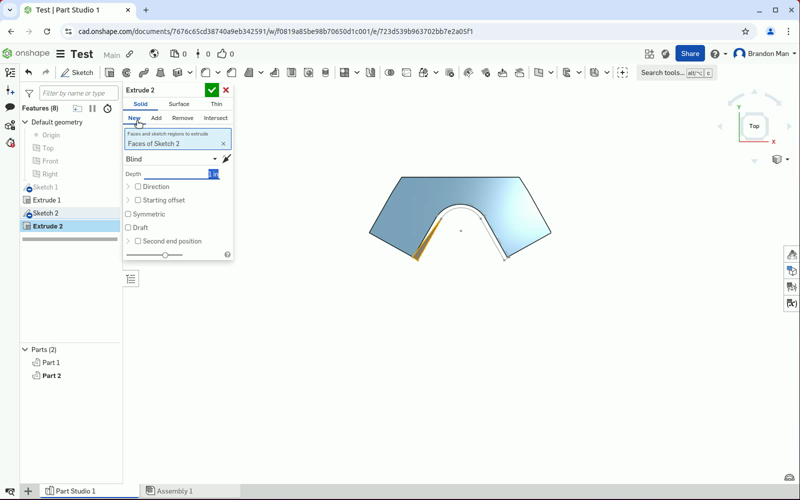
text(7.943)
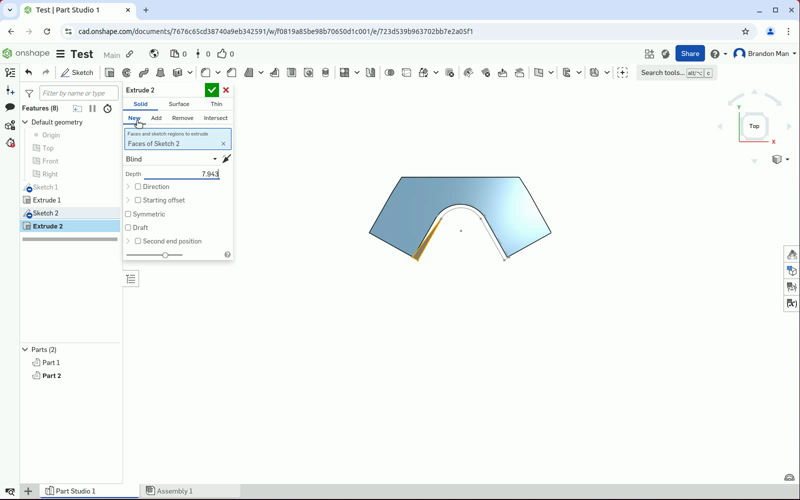
key(enter)
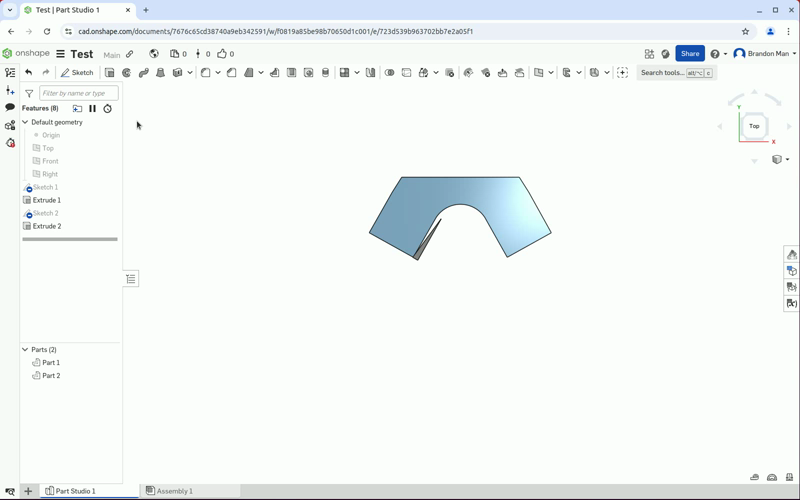
key(shift+h)
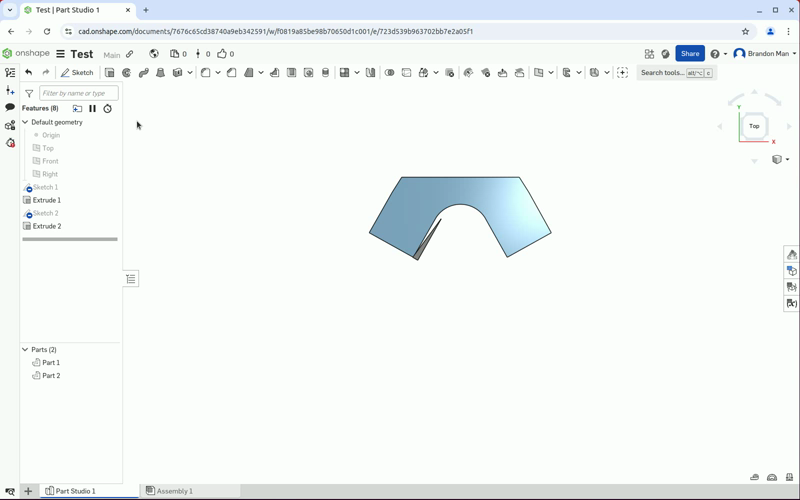
key(shift+h)
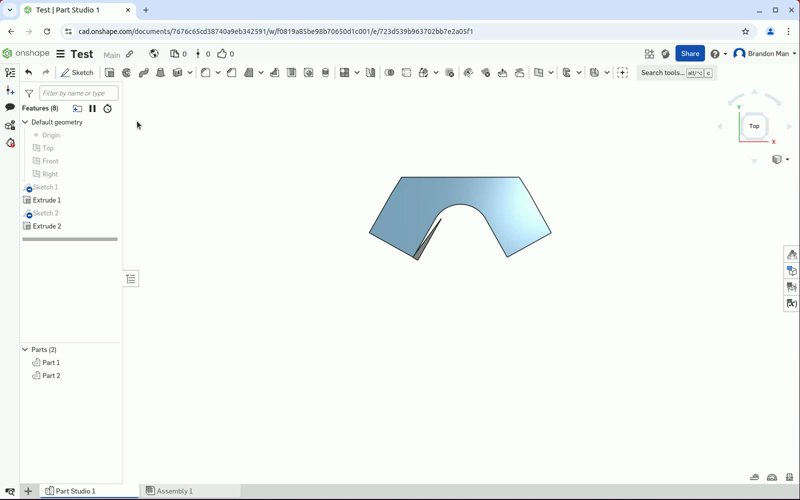
mouse_move(73, 189)
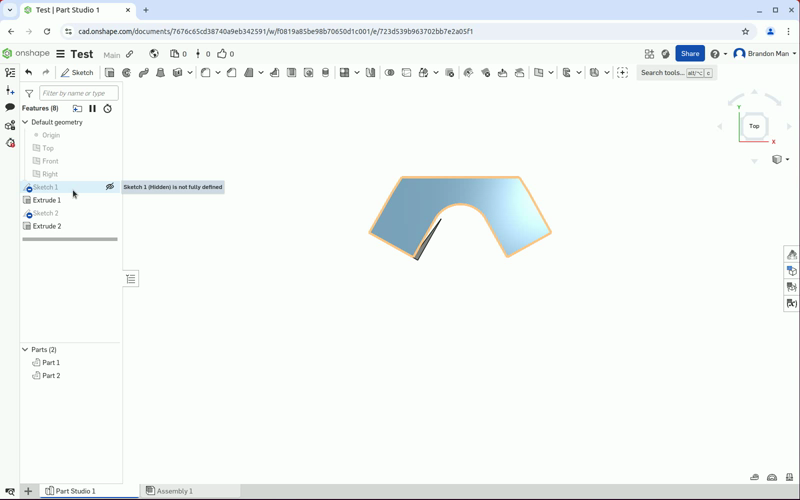
click(73, 189)
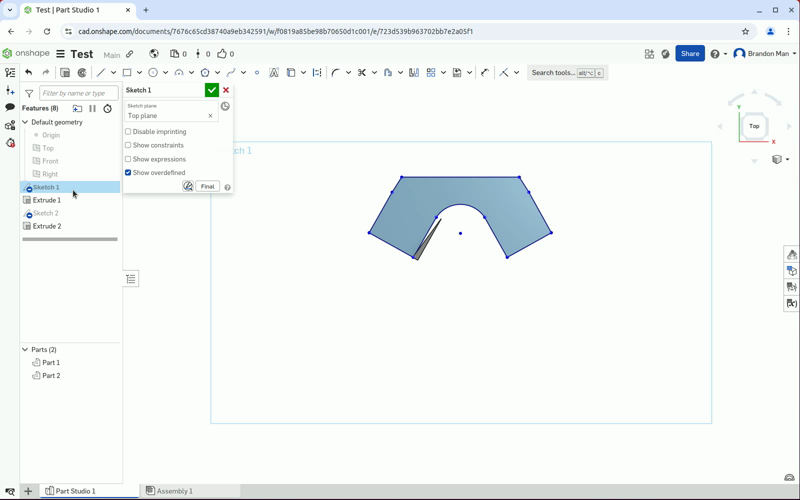
mouse_move(229, 92)
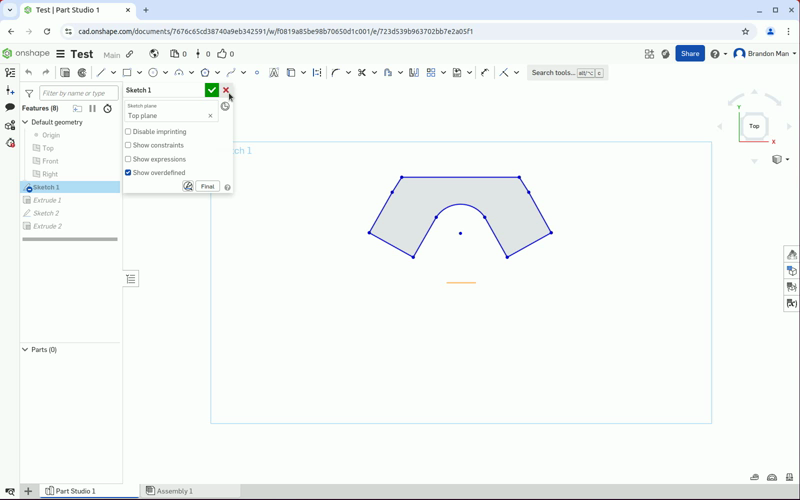
click(229, 92)
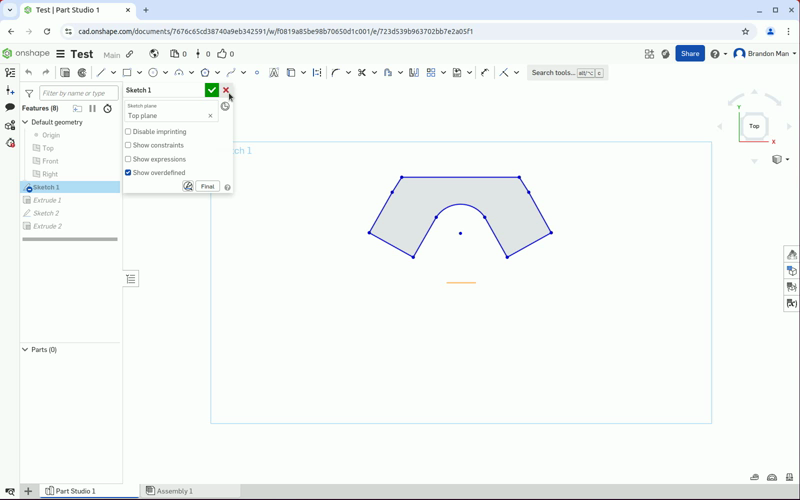
key(shift+s)
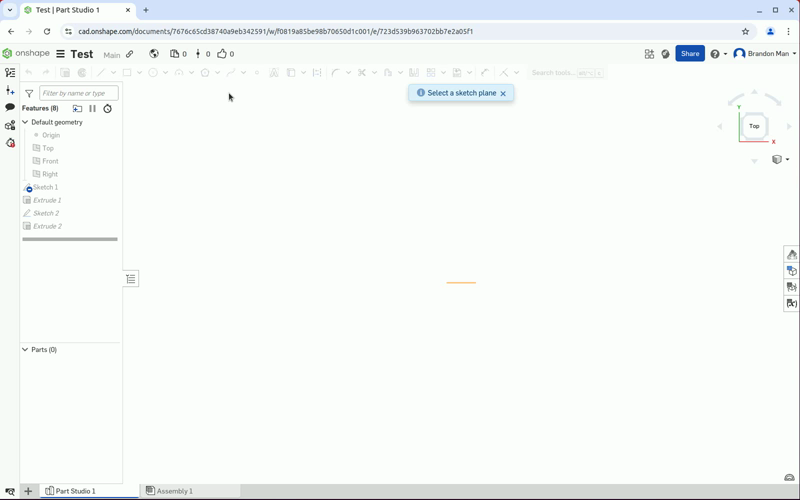
mouse_move(73, 150)
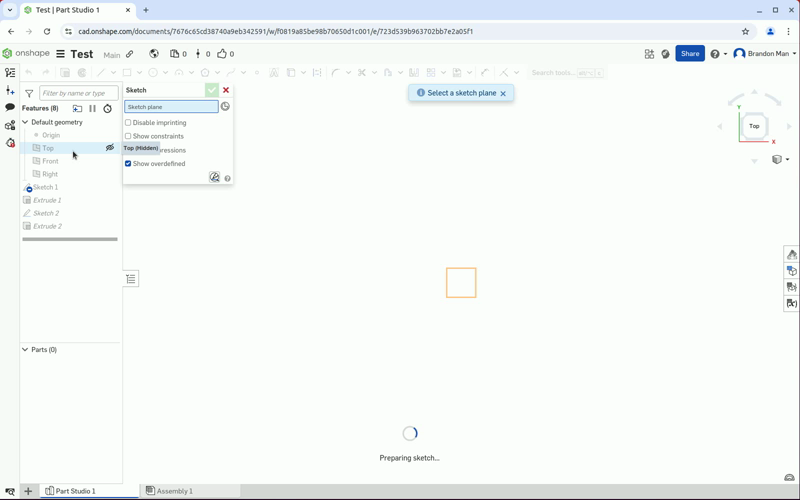
click(73, 150)
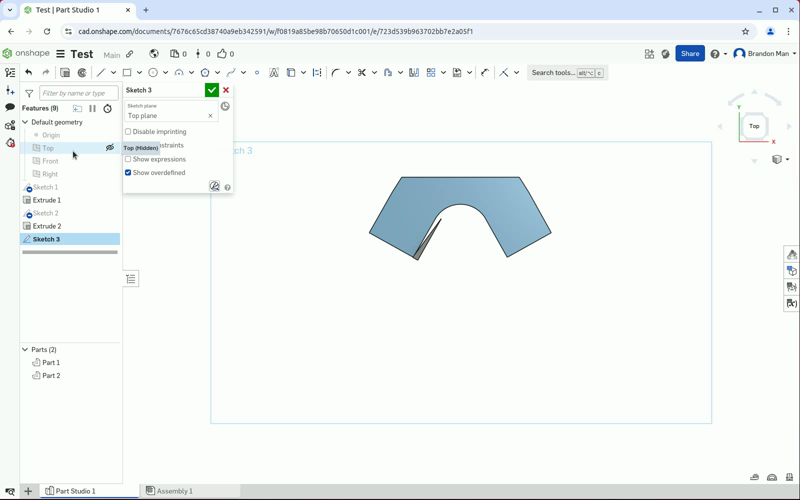
mouse_move(73, 352)
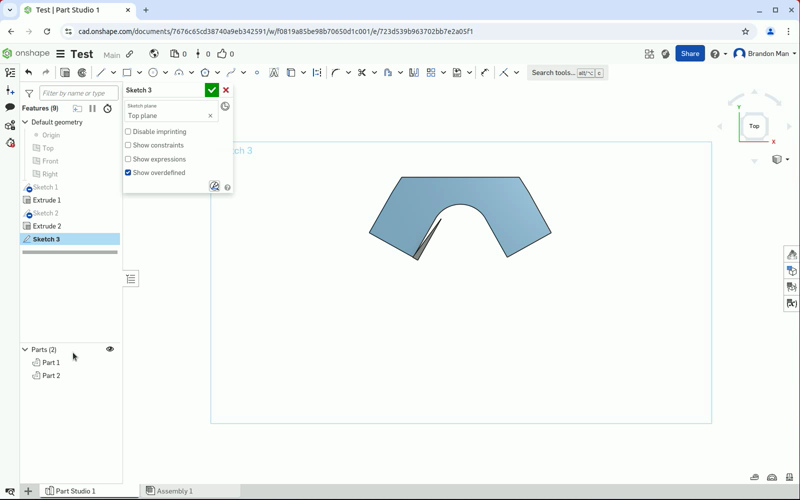
key(y)
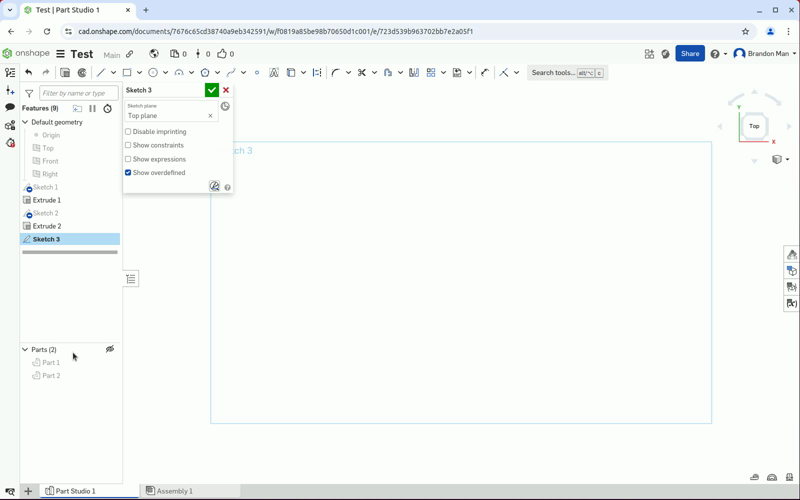
key(l)
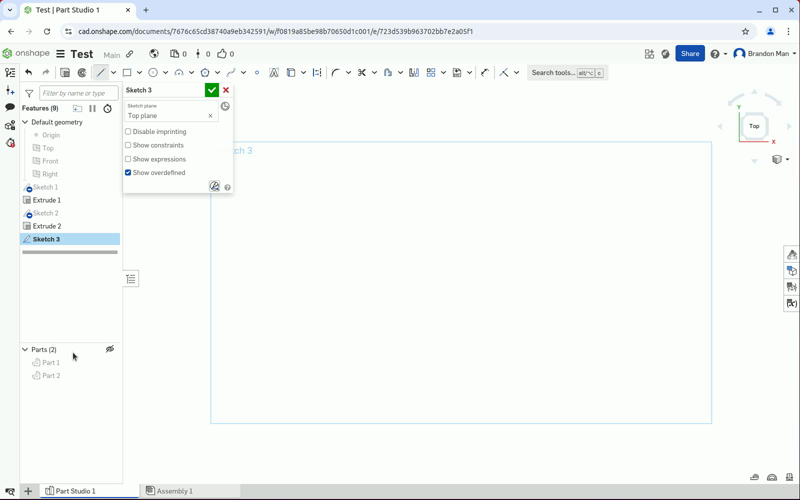
key_down(shift)
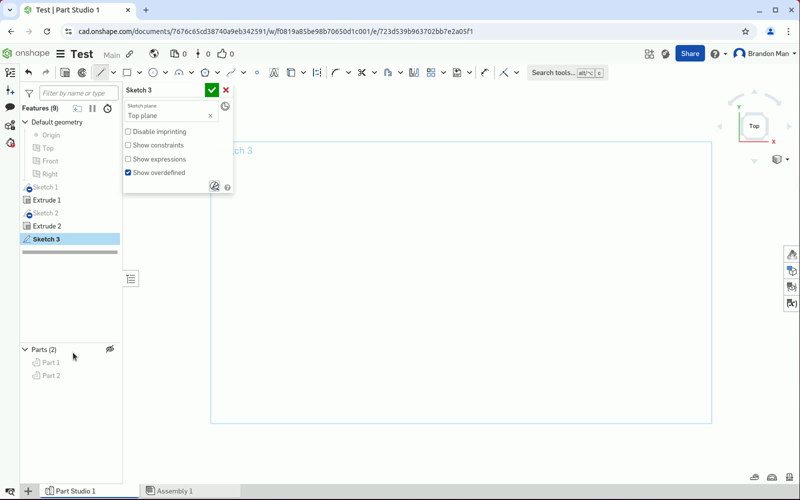
mouse_move(364, 228)
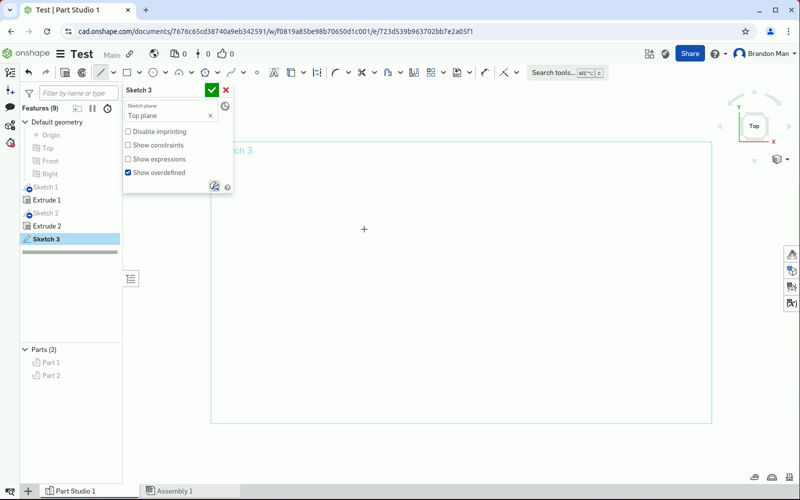
click(364, 228)
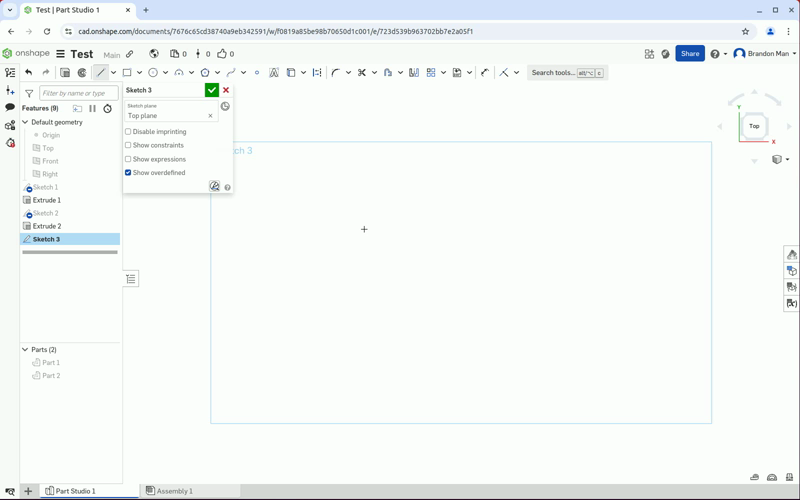
key_up(shift)
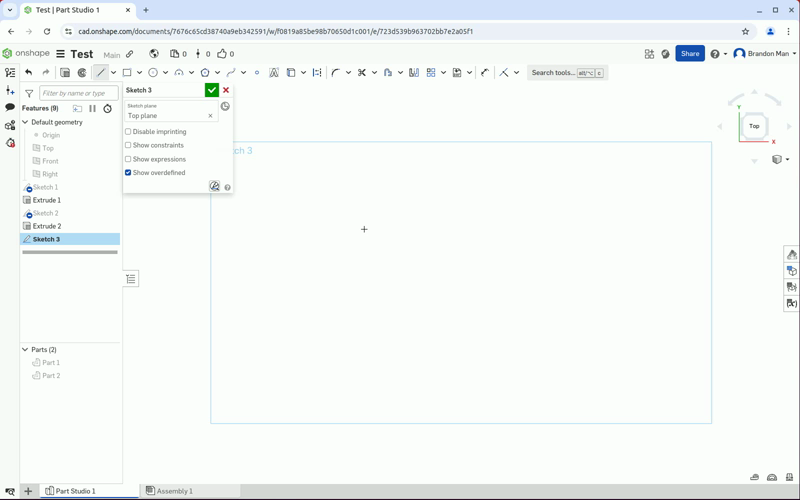
key_down(shift)
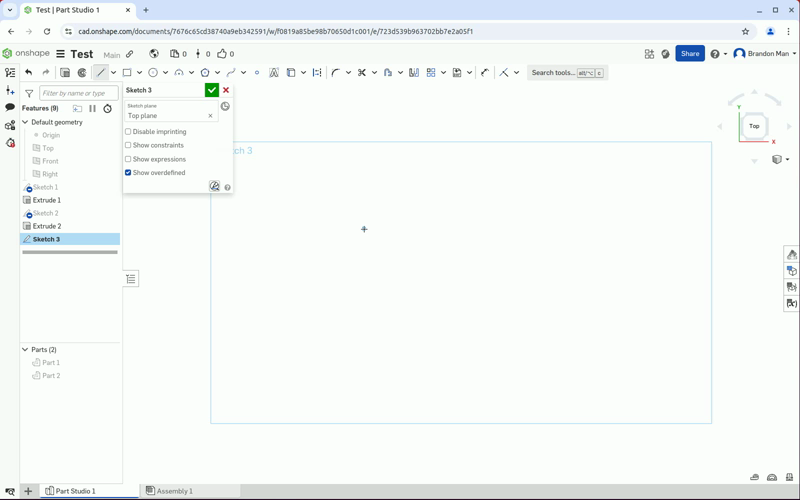
mouse_move(394, 228)
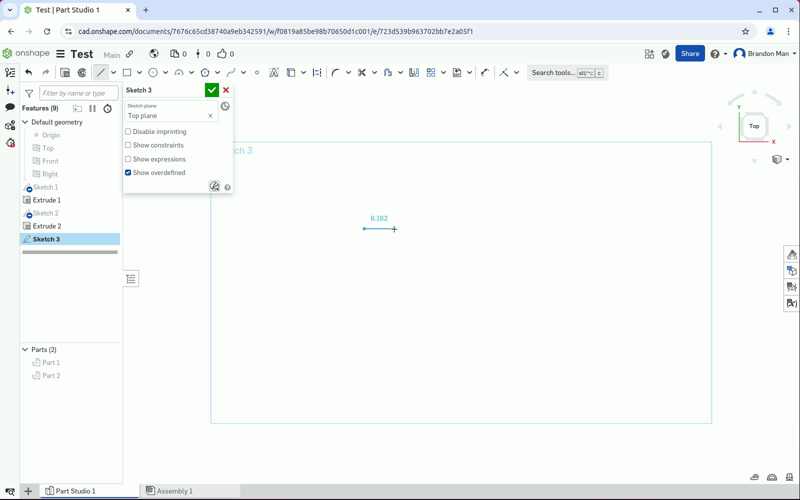
mouse_move(368, 231)
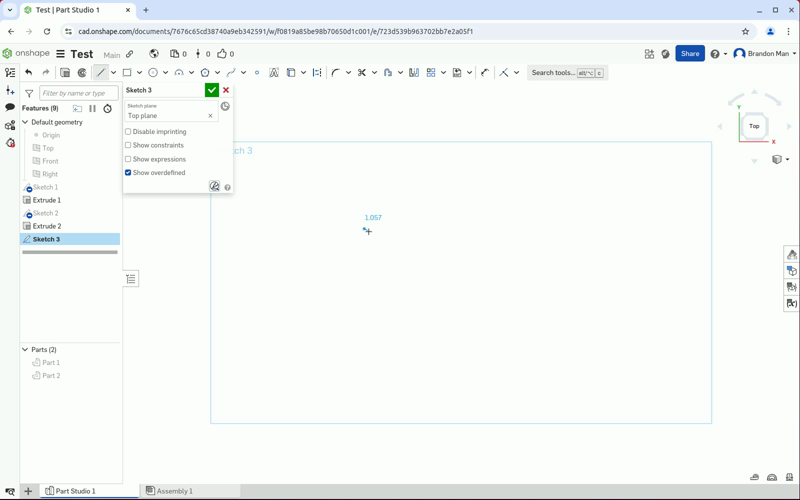
scroll(6)
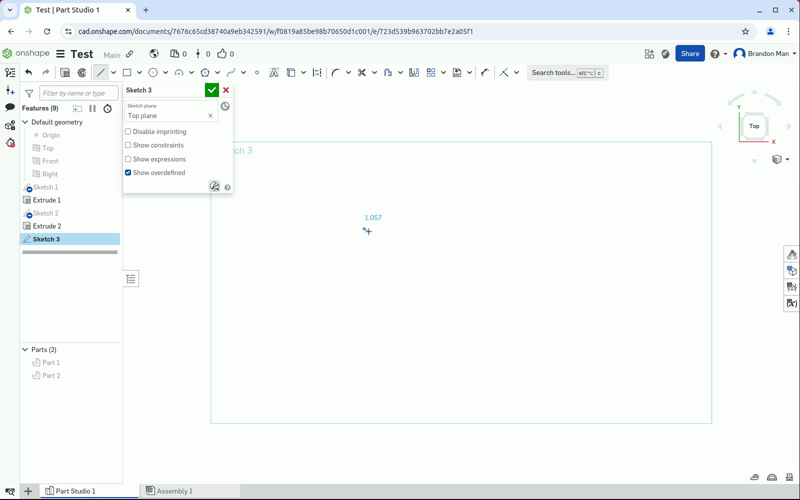
scroll(6)
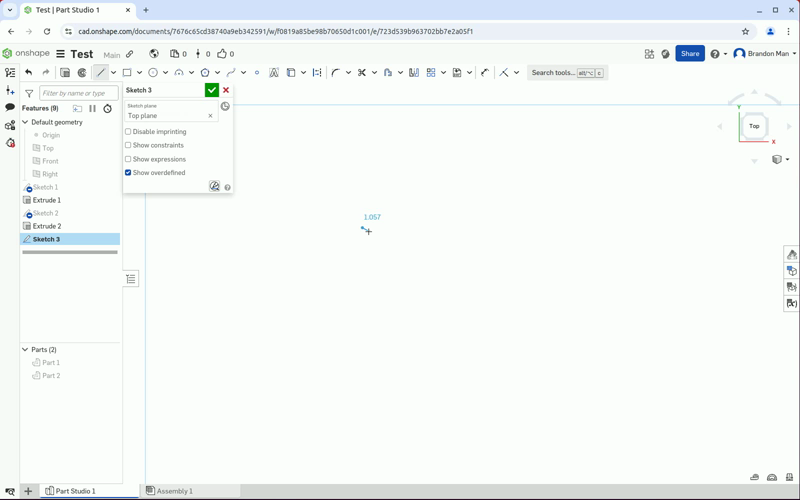
scroll(6)
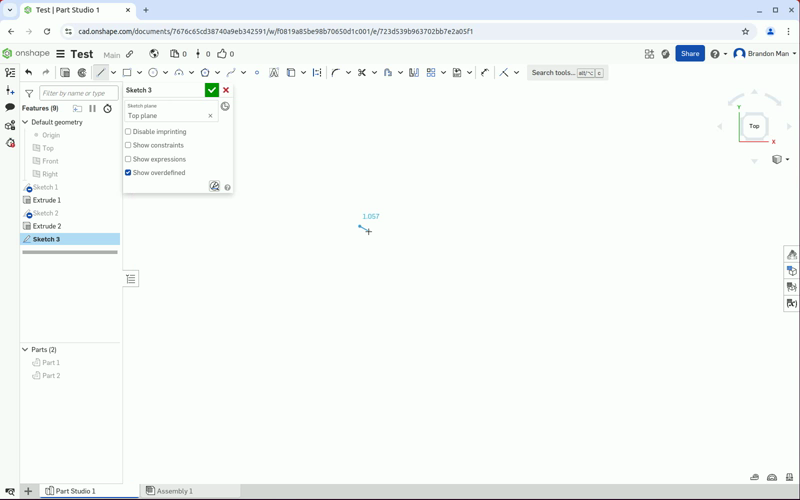
scroll(6)
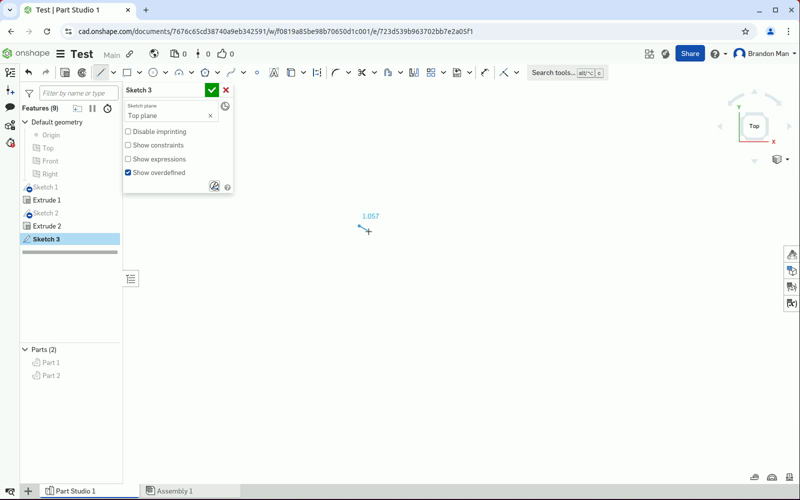
scroll(6)
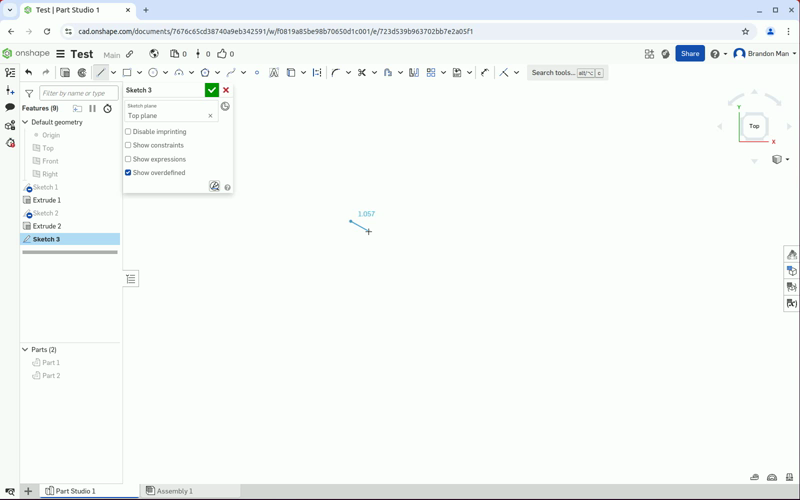
scroll(6)
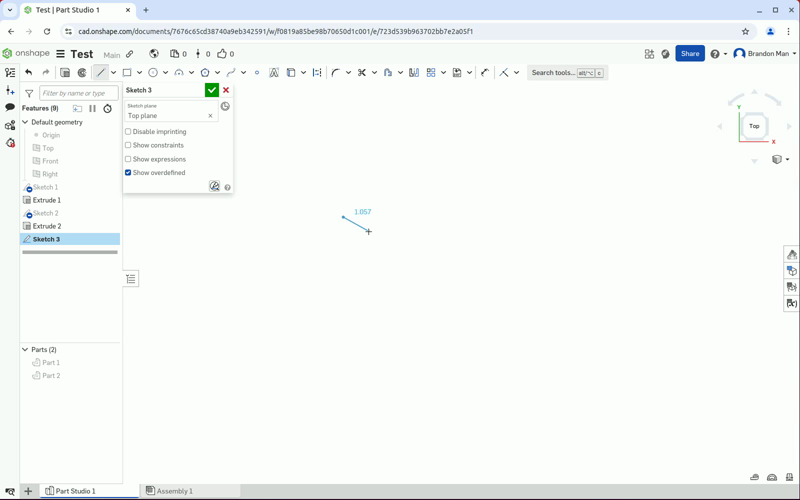
scroll(6)
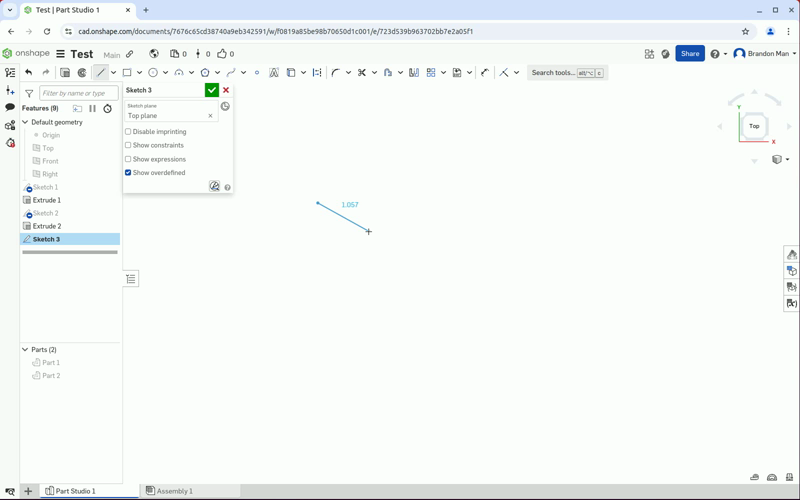
click(368, 231)
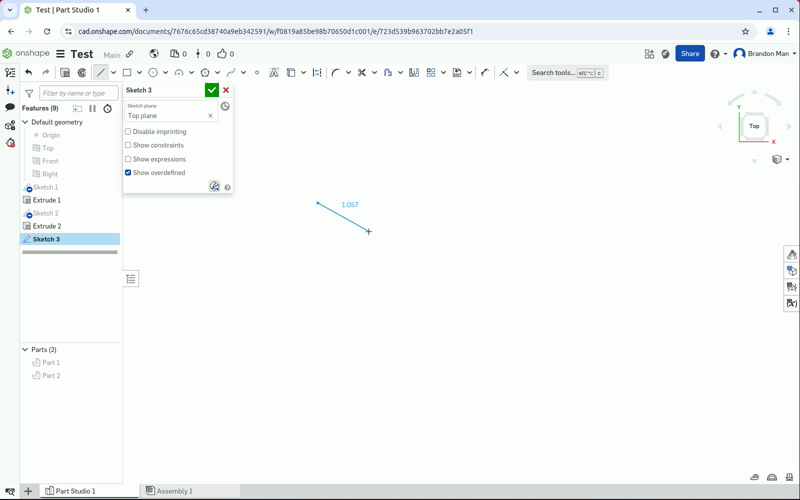
scroll(-6)
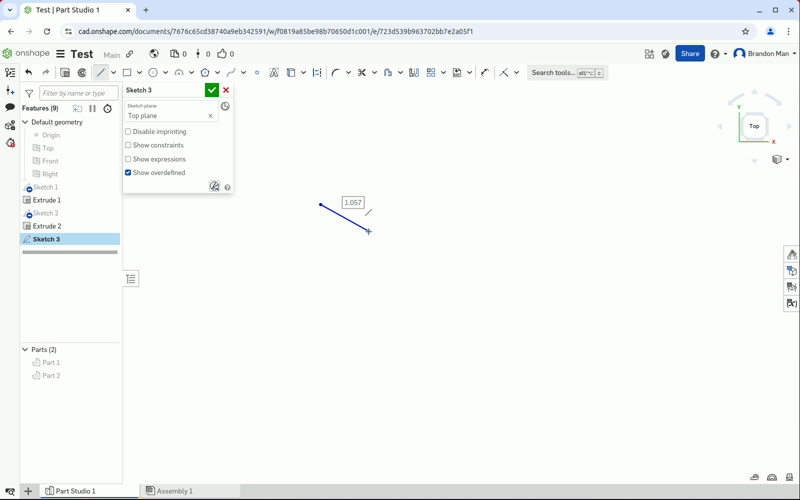
scroll(-6)
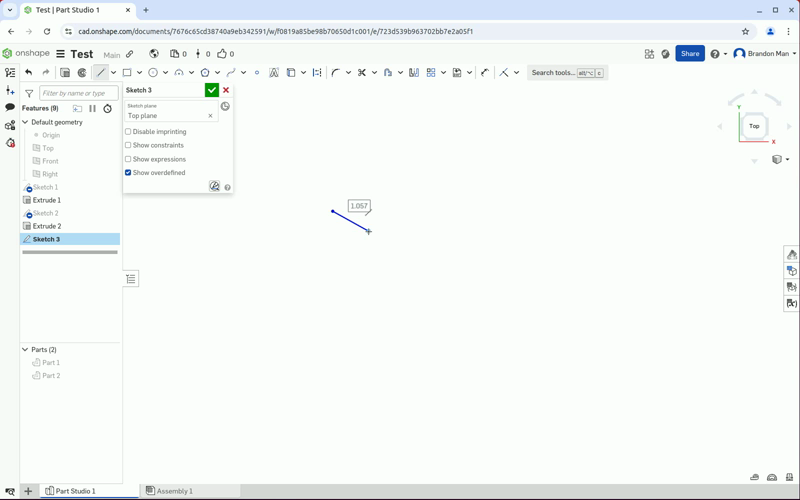
scroll(-6)
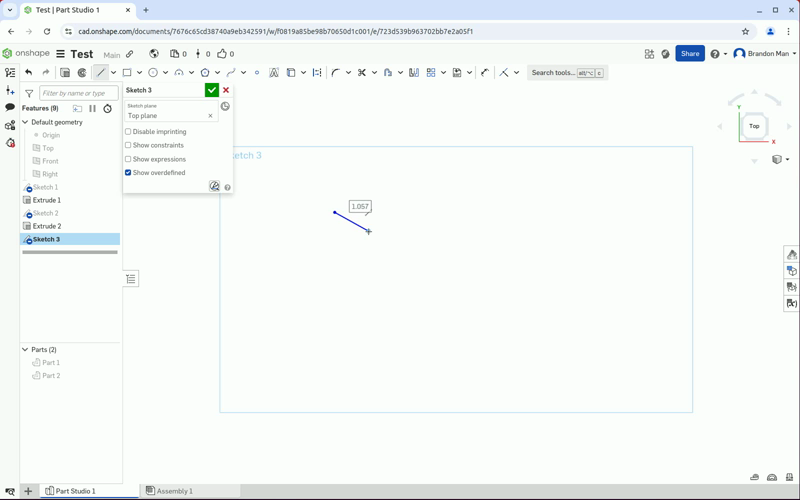
scroll(-6)
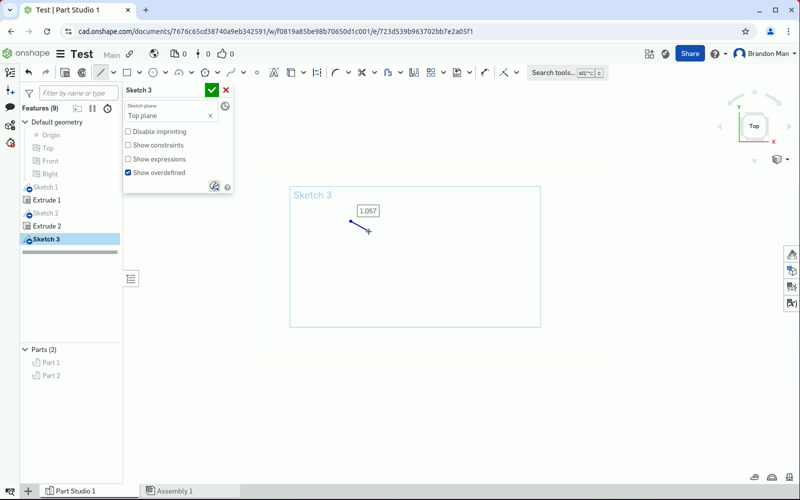
scroll(-6)
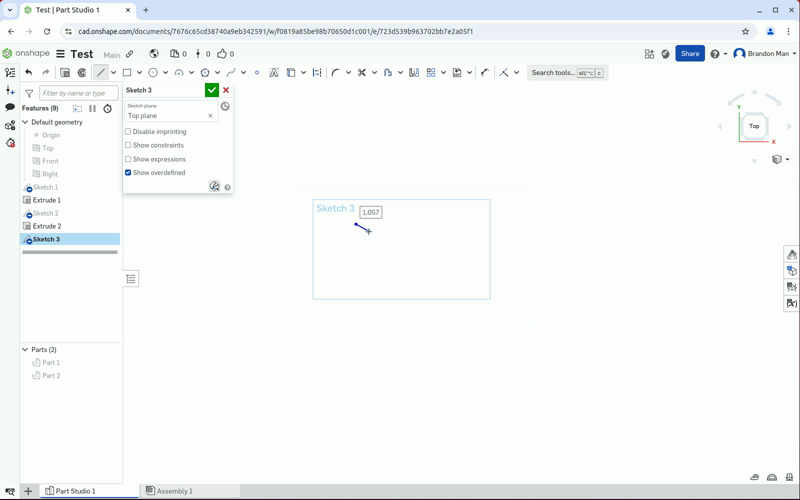
scroll(-6)
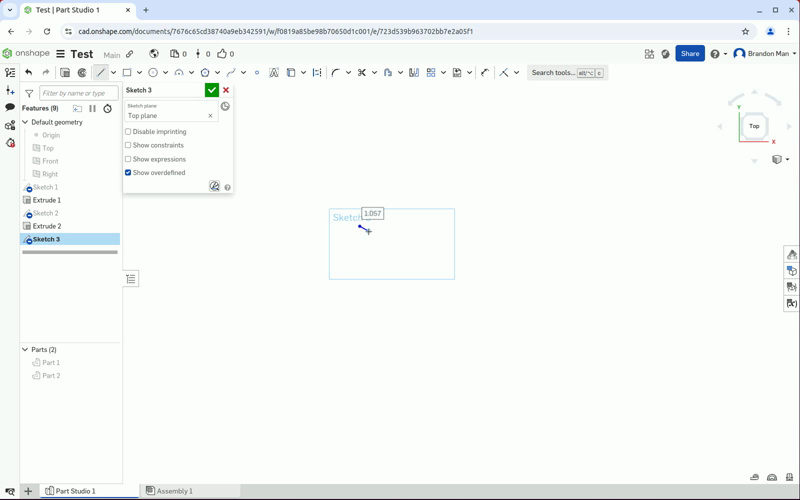
scroll(-6)
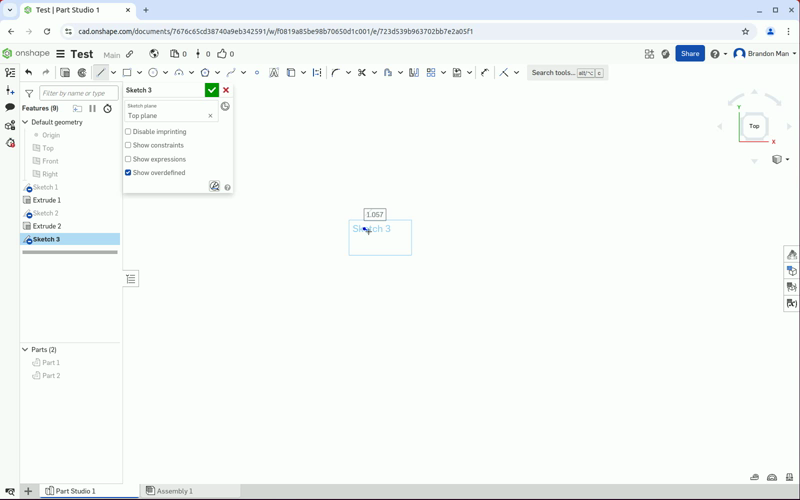
key_up(shift)
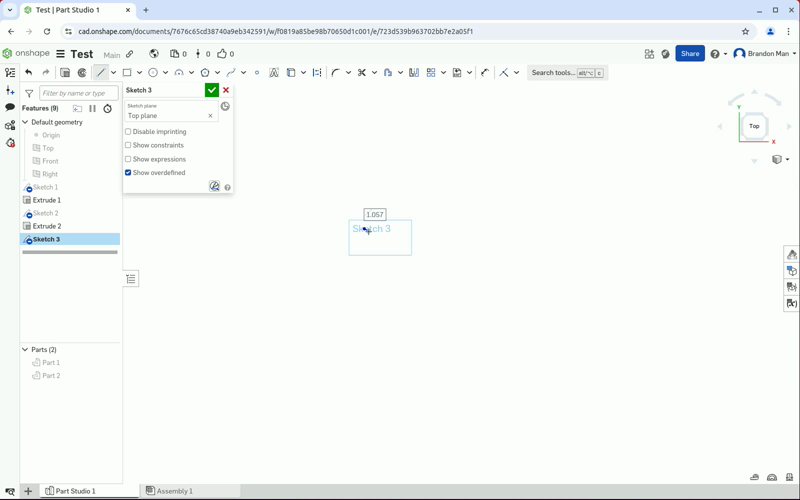
key_down(shift)
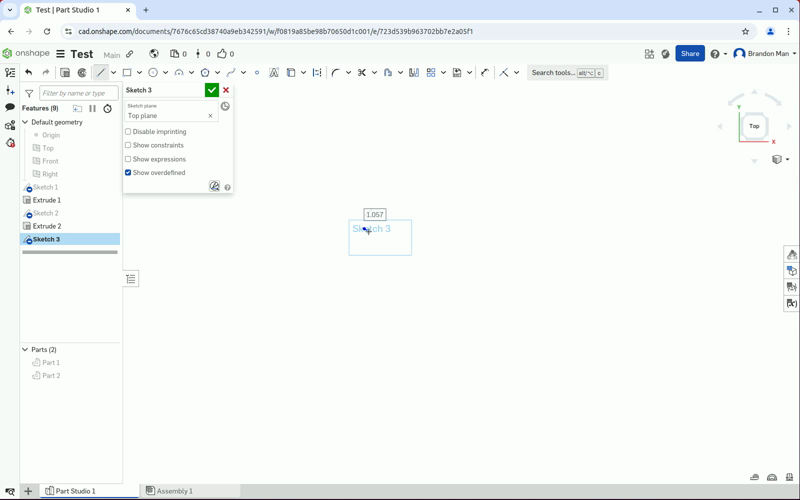
mouse_move(398, 231)
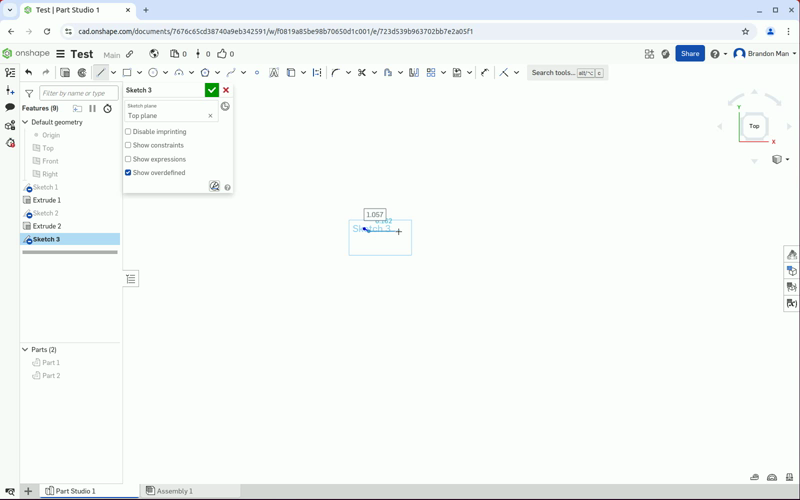
mouse_move(392, 190)
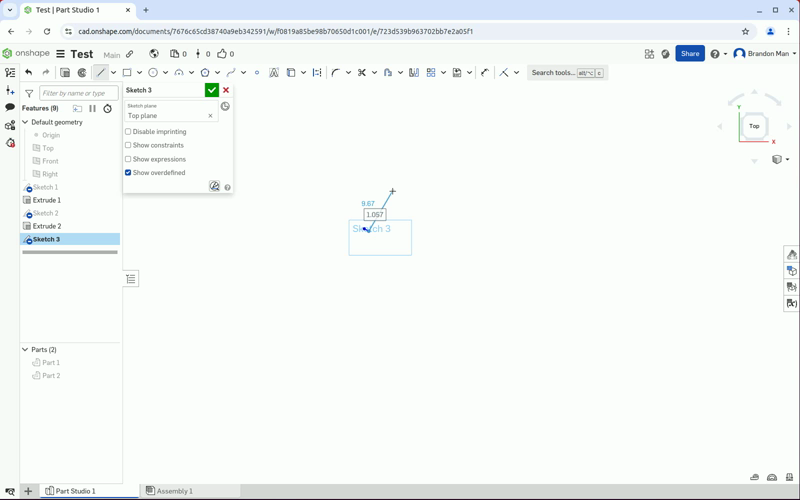
click(392, 190)
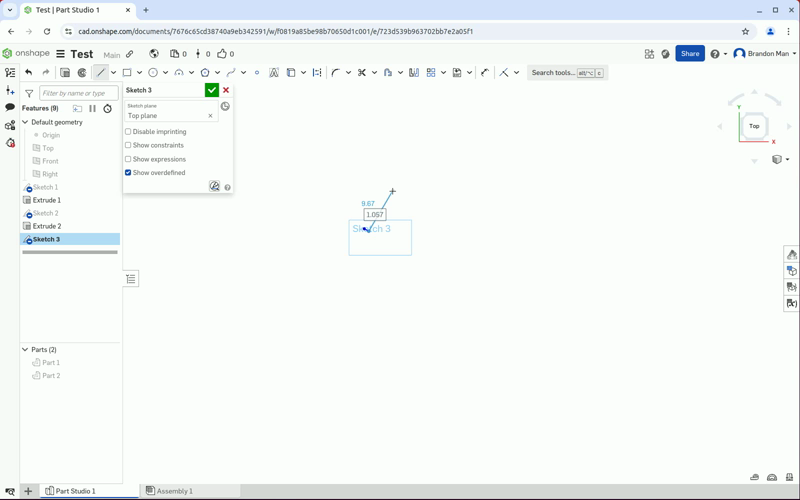
key_up(shift)
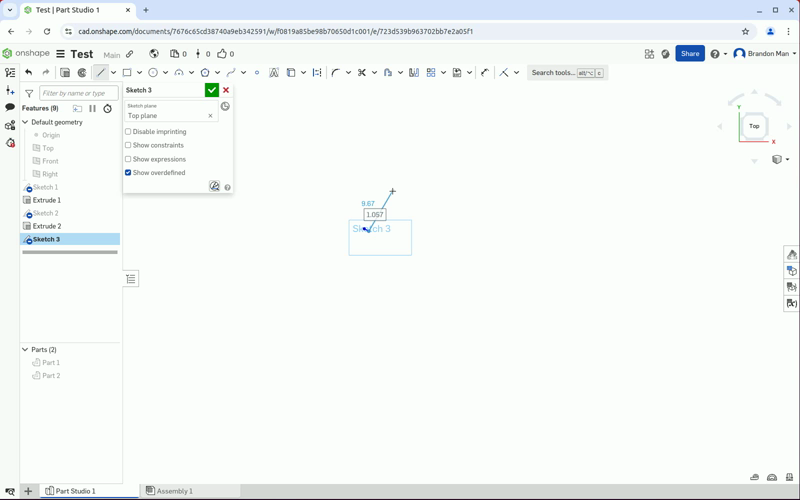
key_down(shift)
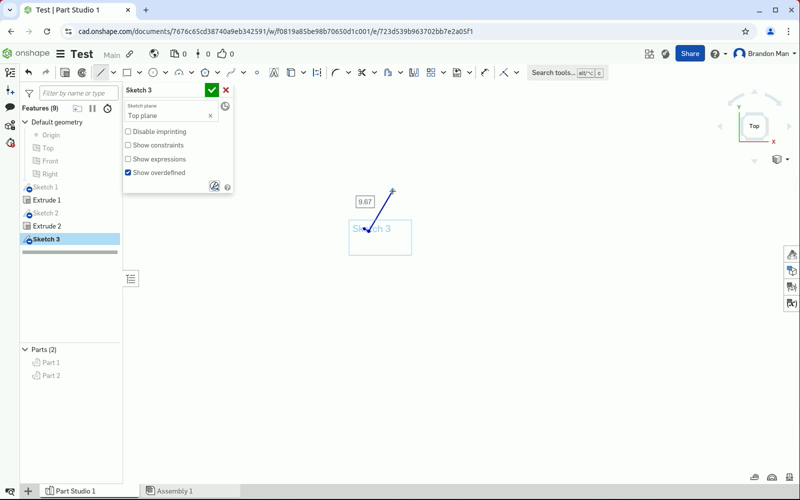
mouse_move(422, 190)
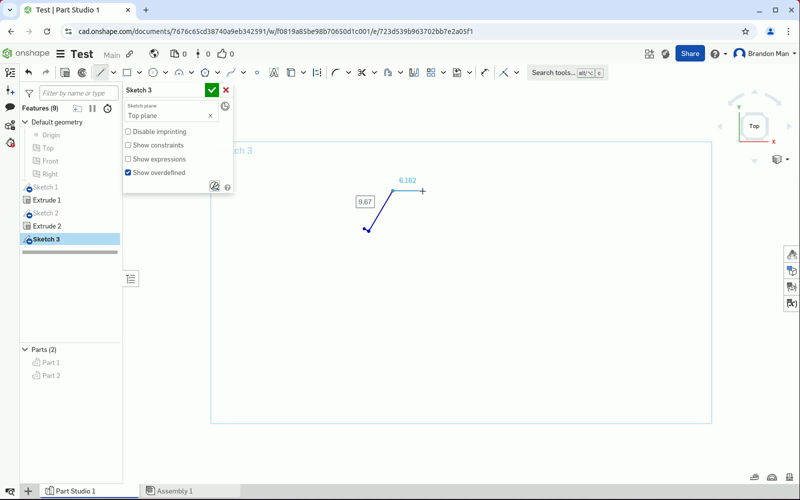
mouse_move(400, 176)
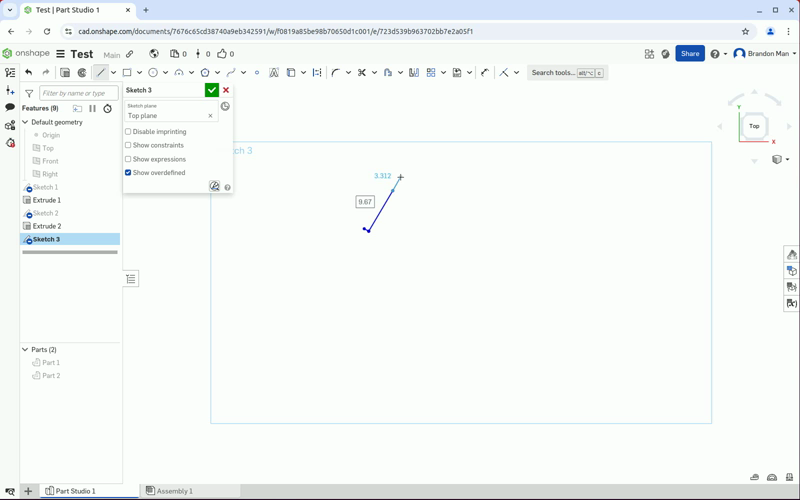
click(400, 176)
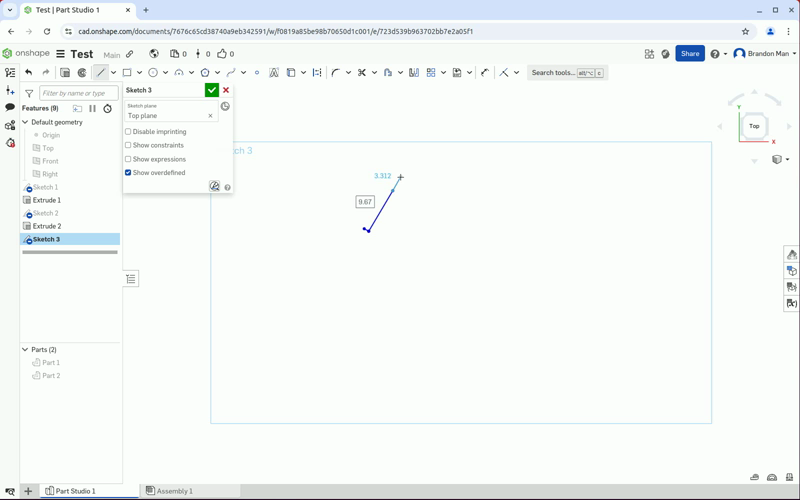
key_up(shift)
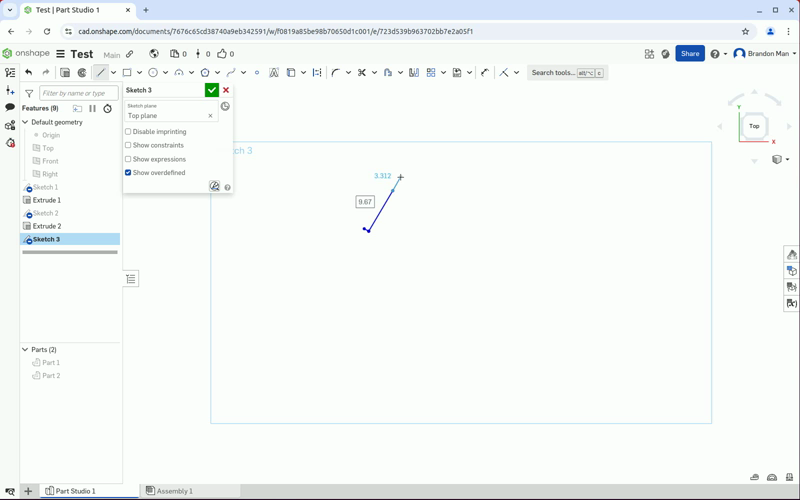
key_down(shift)
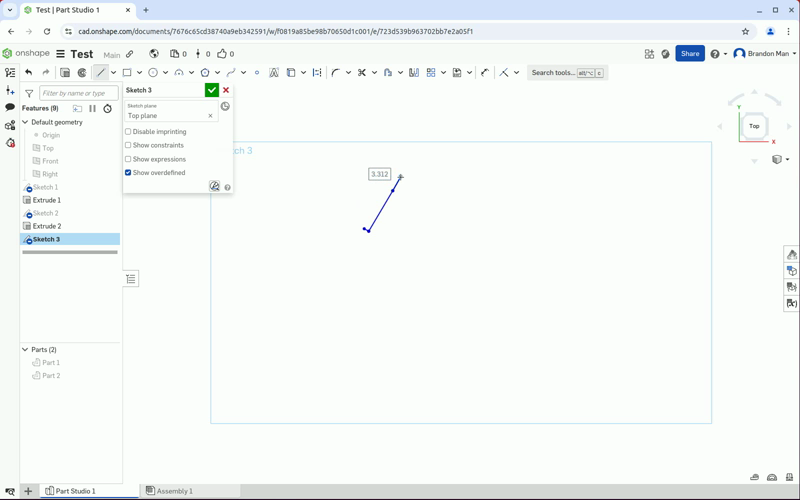
mouse_move(519, 176)
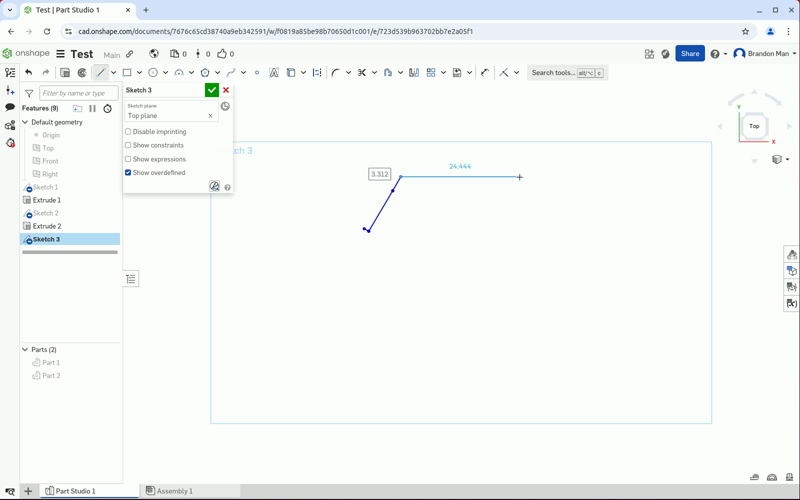
click(519, 176)
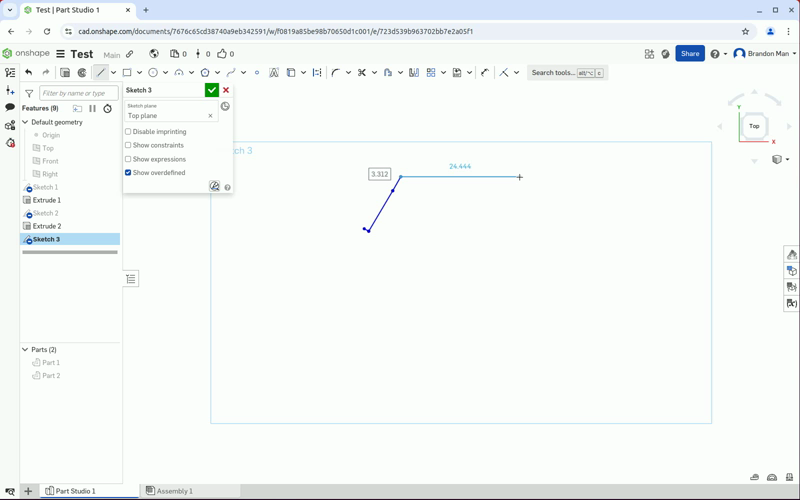
key_up(shift)
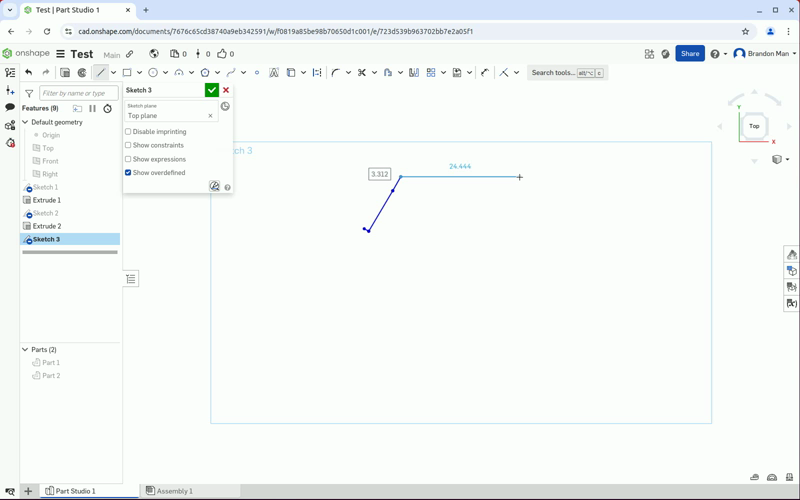
key_down(shift)
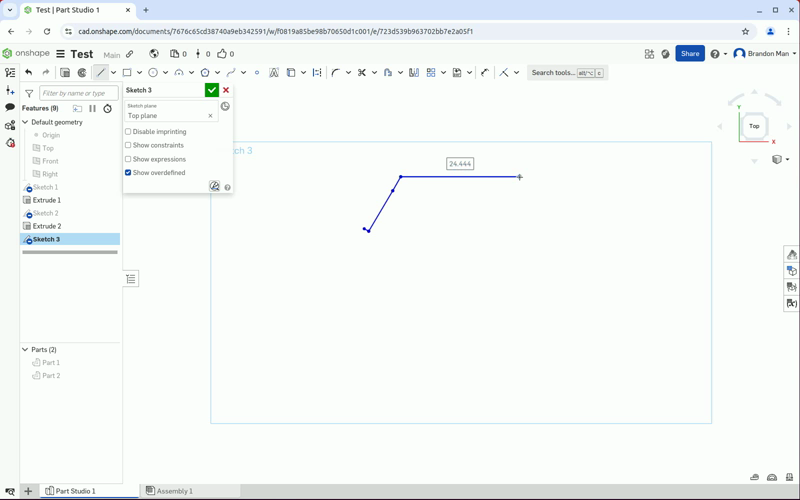
mouse_move(549, 176)
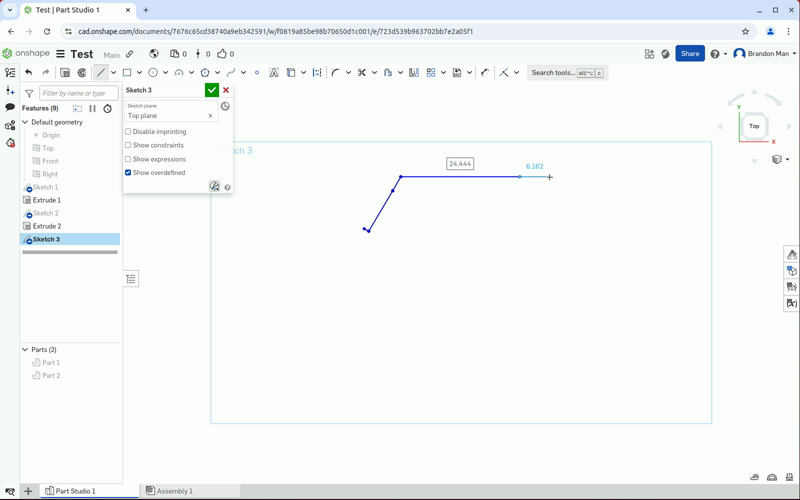
mouse_move(527, 190)
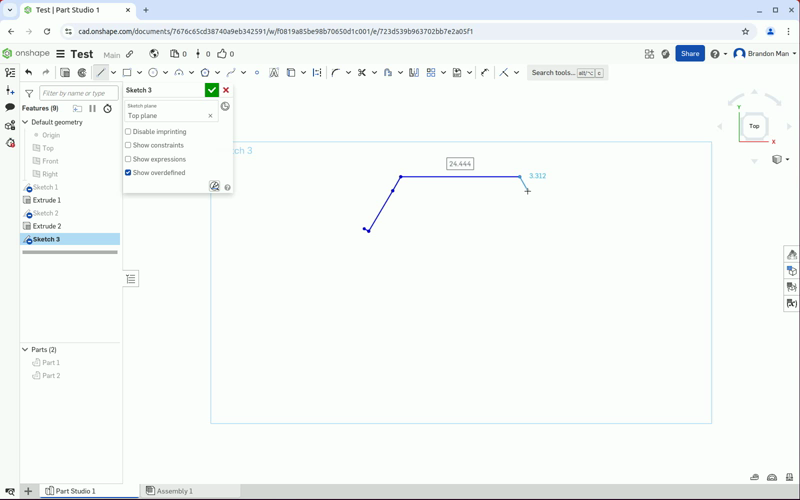
click(527, 190)
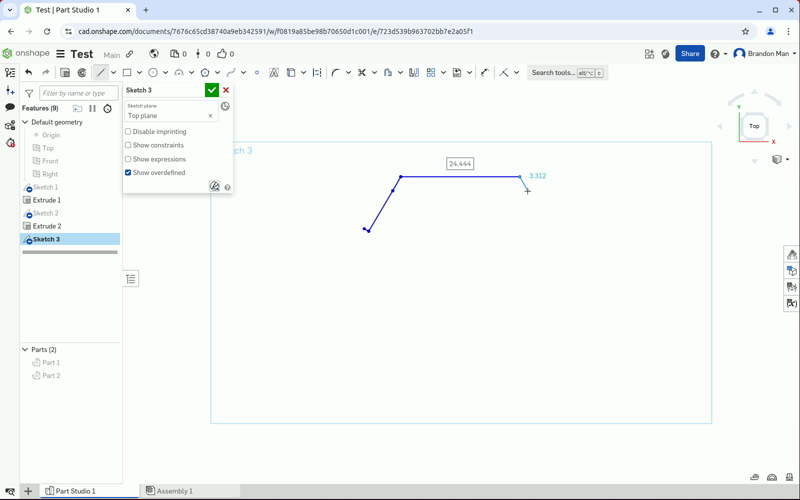
key_up(shift)
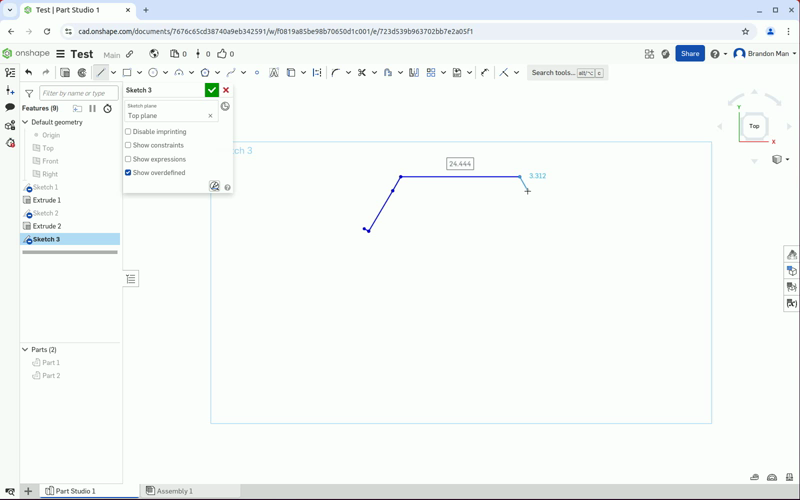
key_down(shift)
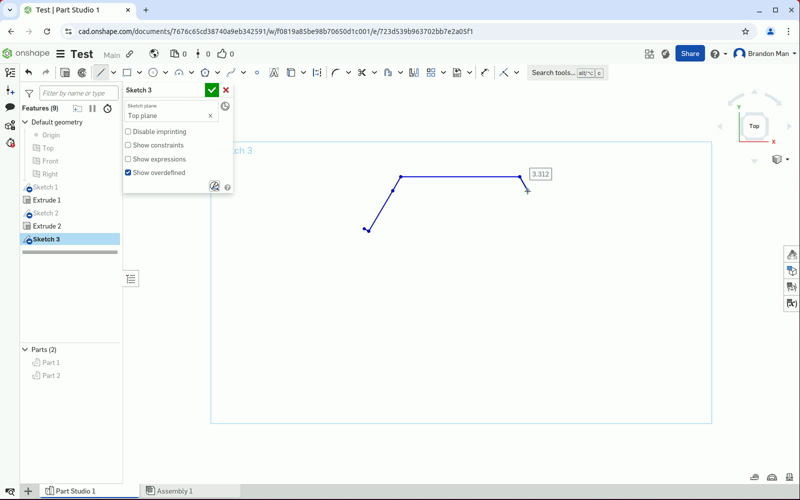
mouse_move(557, 190)
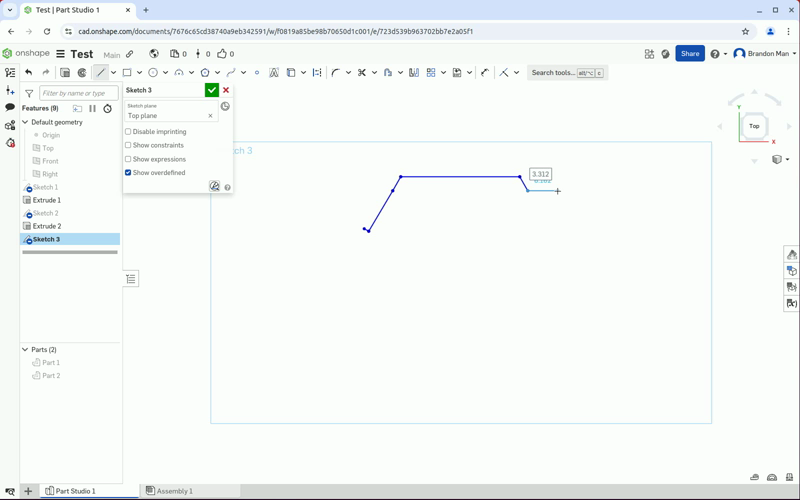
mouse_move(552, 231)
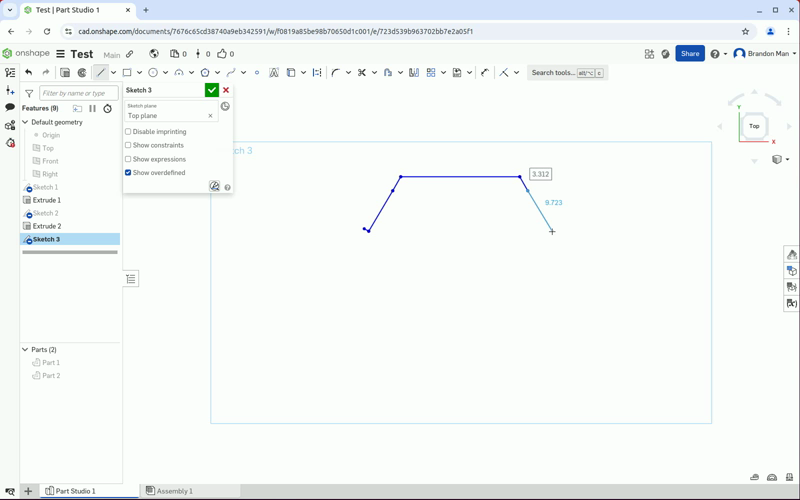
click(552, 231)
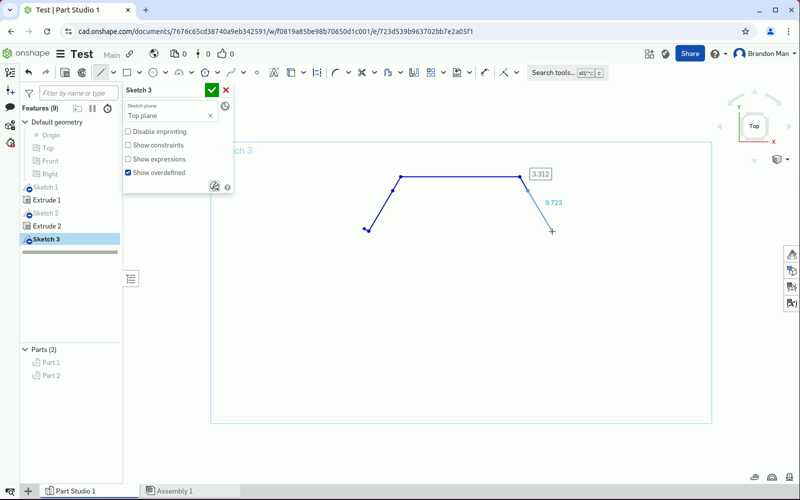
key_up(shift)
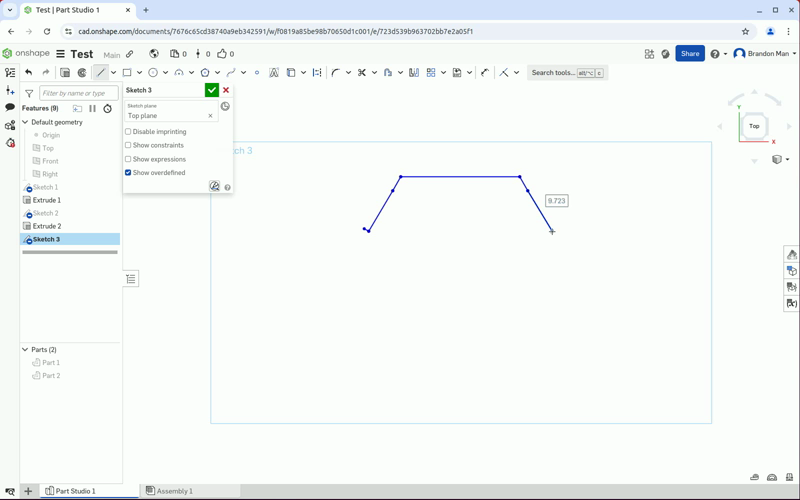
key_down(shift)
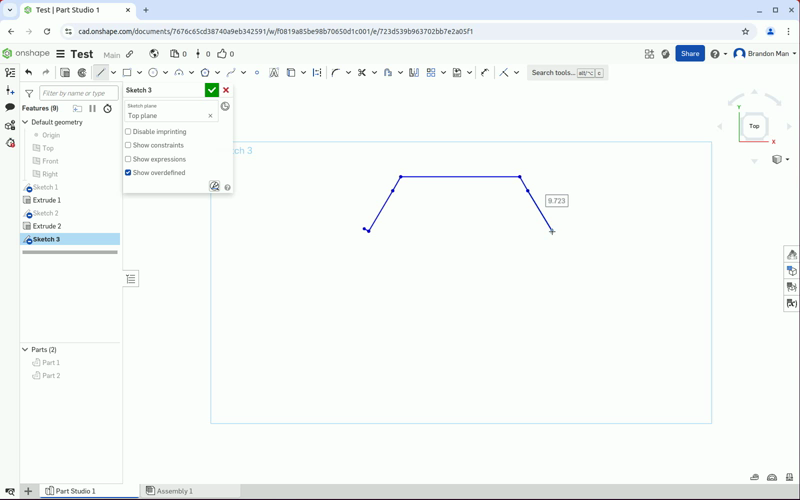
mouse_move(582, 231)
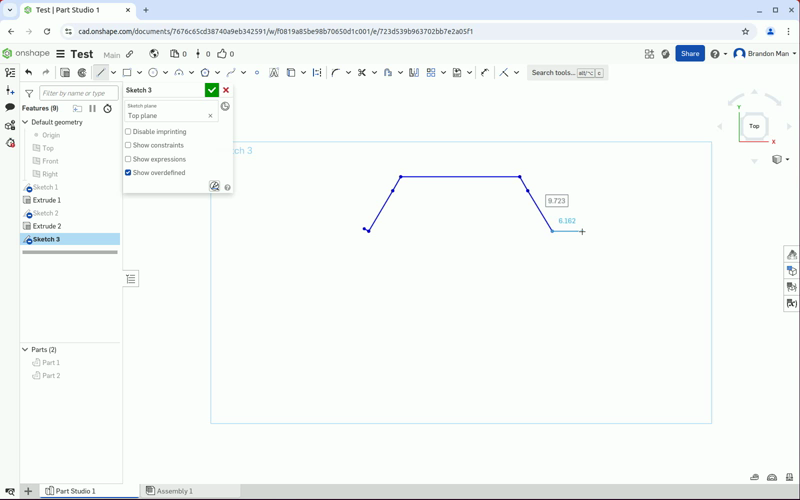
mouse_move(555, 228)
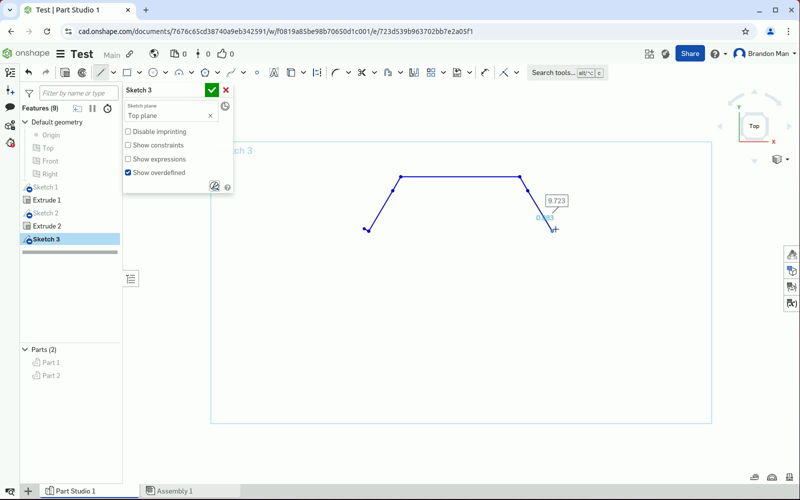
scroll(6)
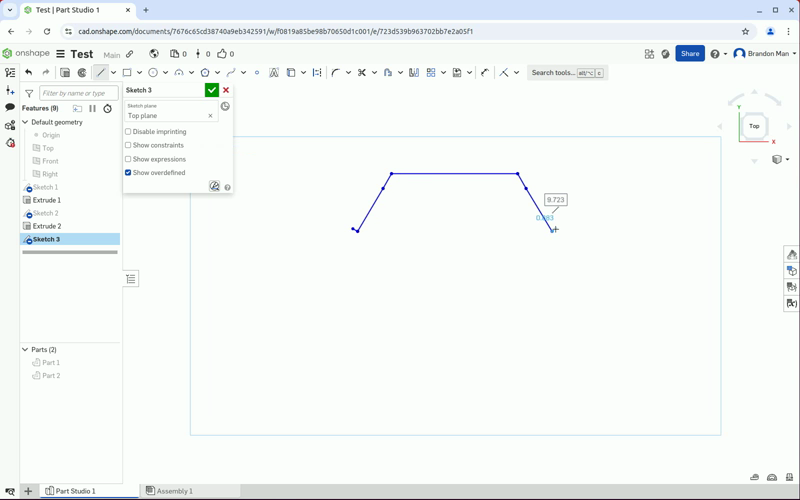
scroll(6)
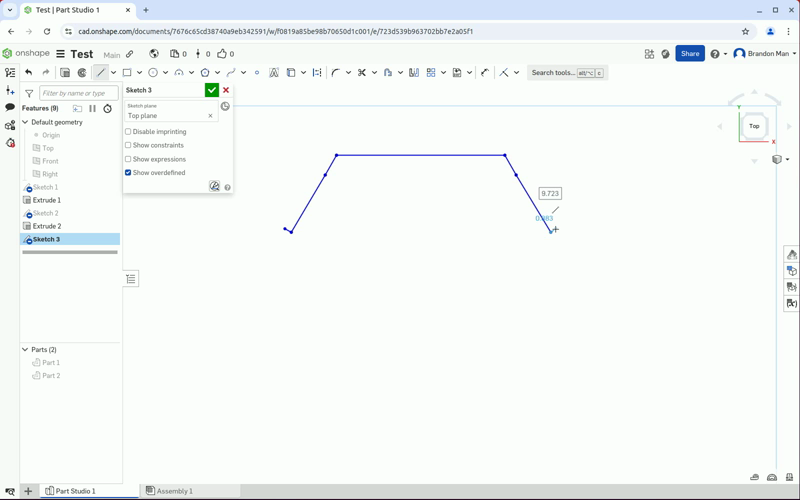
scroll(6)
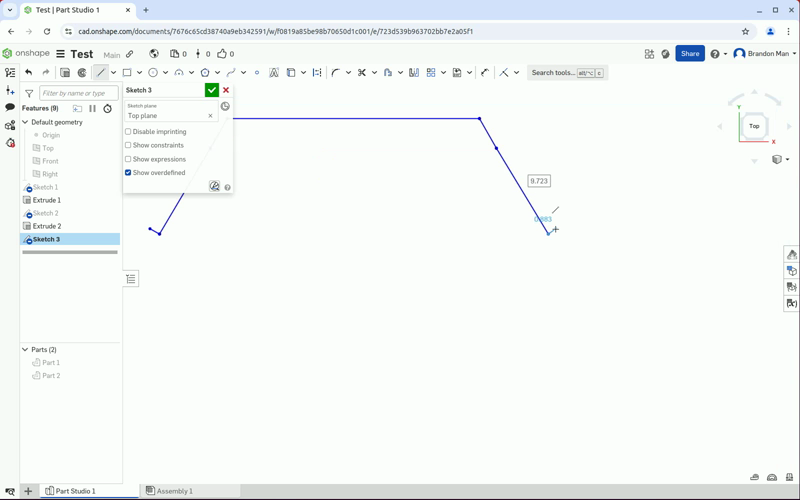
scroll(6)
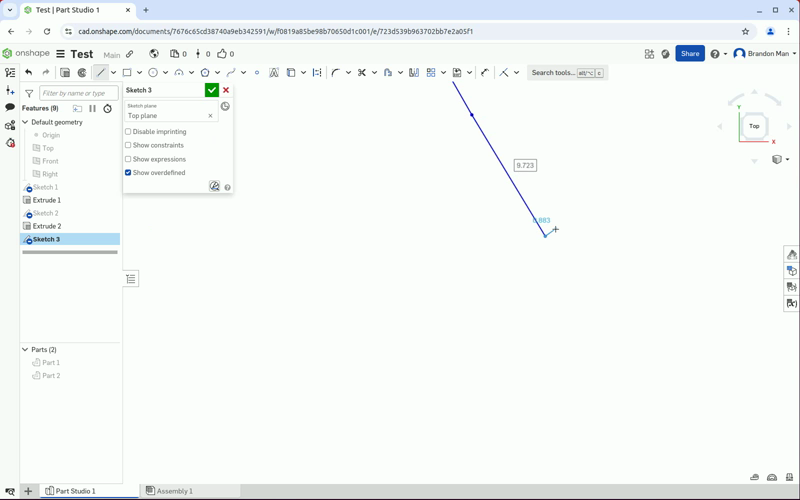
scroll(6)
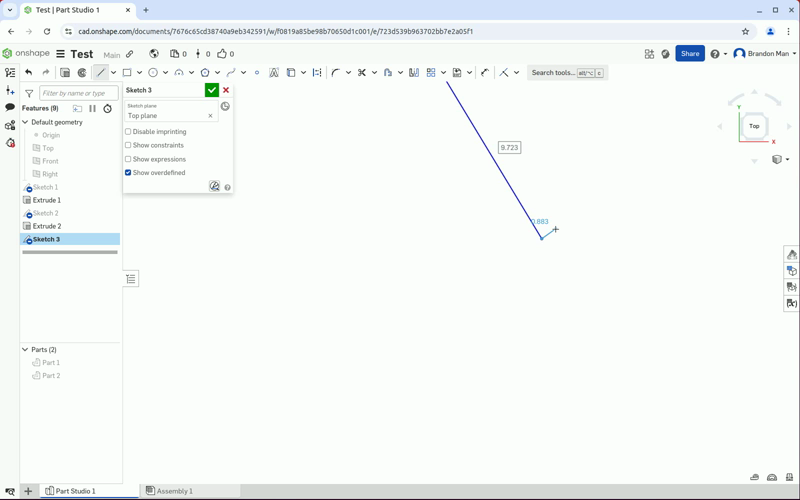
scroll(6)
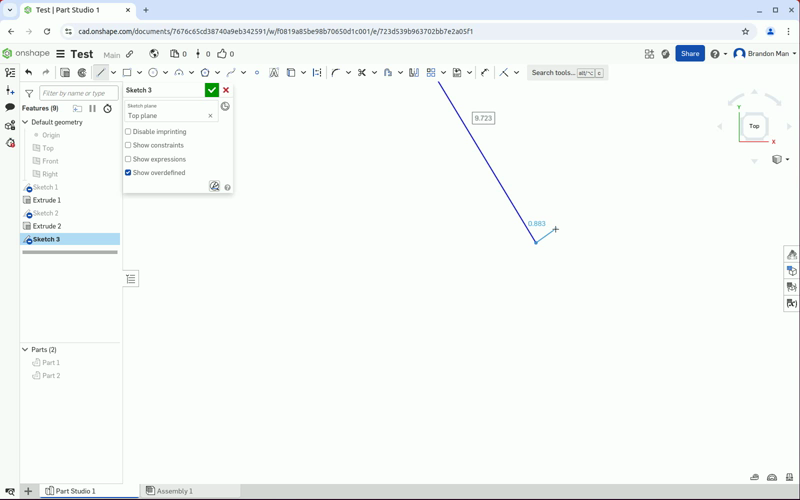
scroll(6)
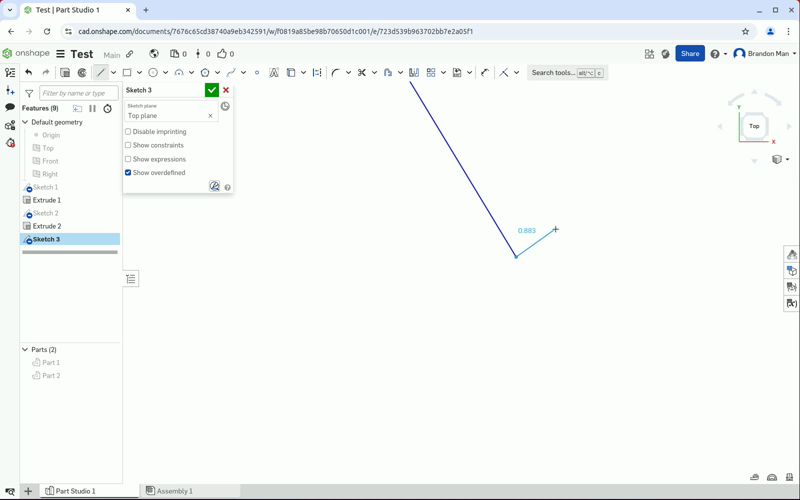
click(555, 228)
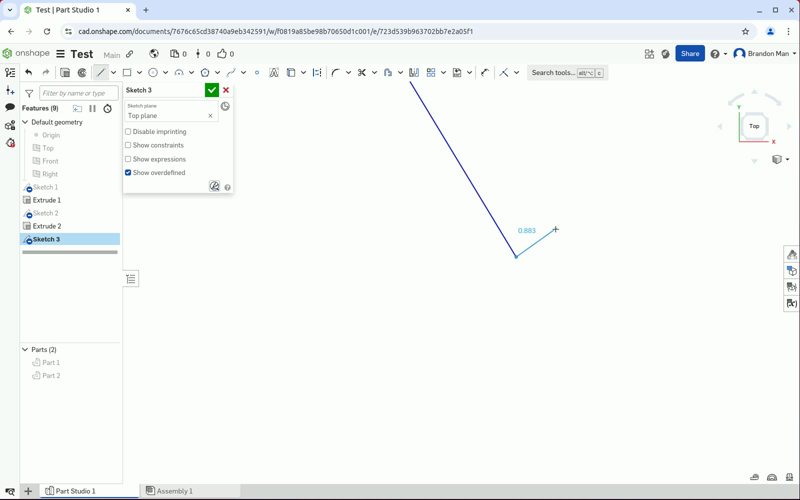
scroll(-6)
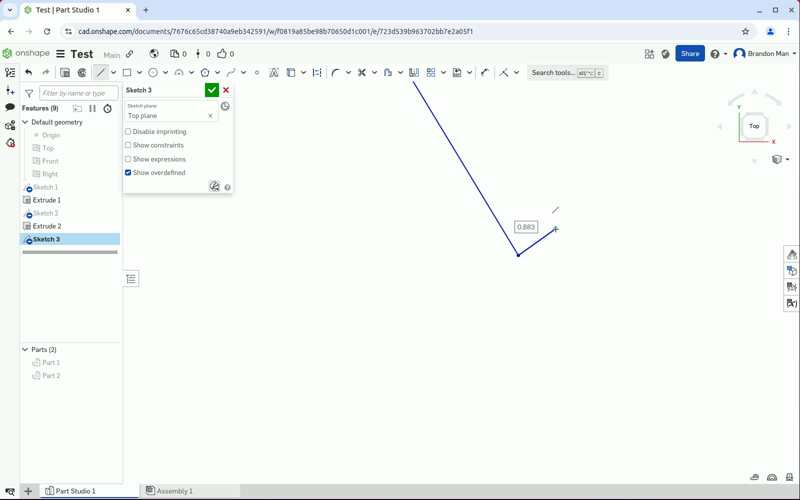
scroll(-6)
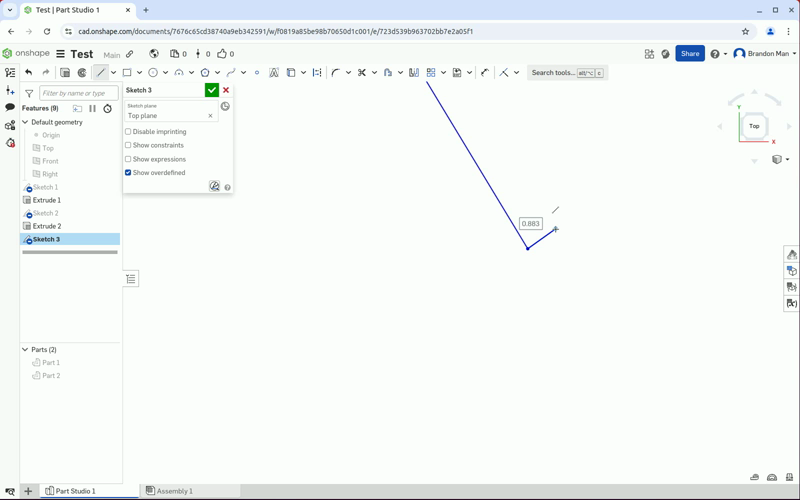
scroll(-6)
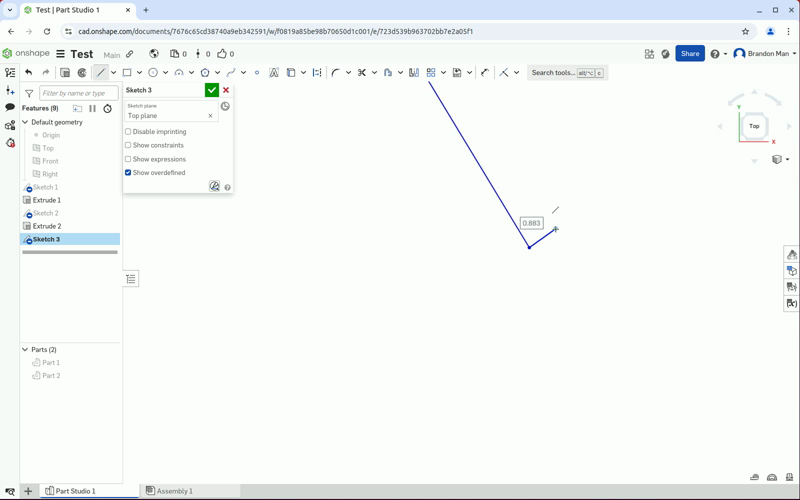
scroll(-6)
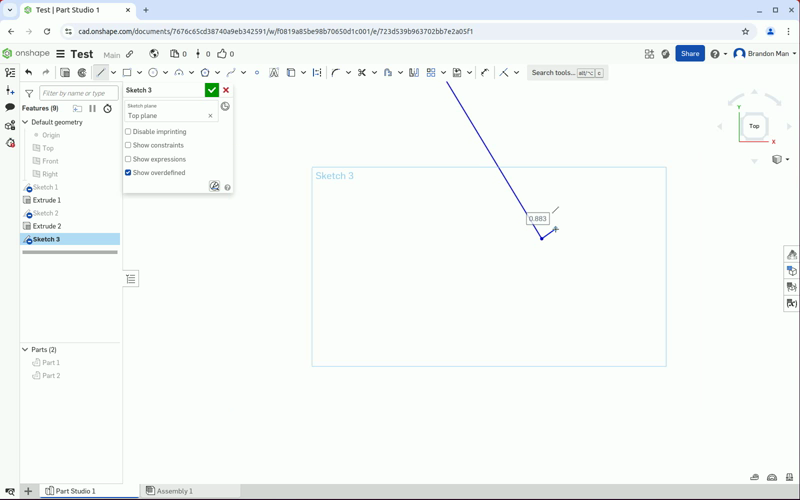
scroll(-6)
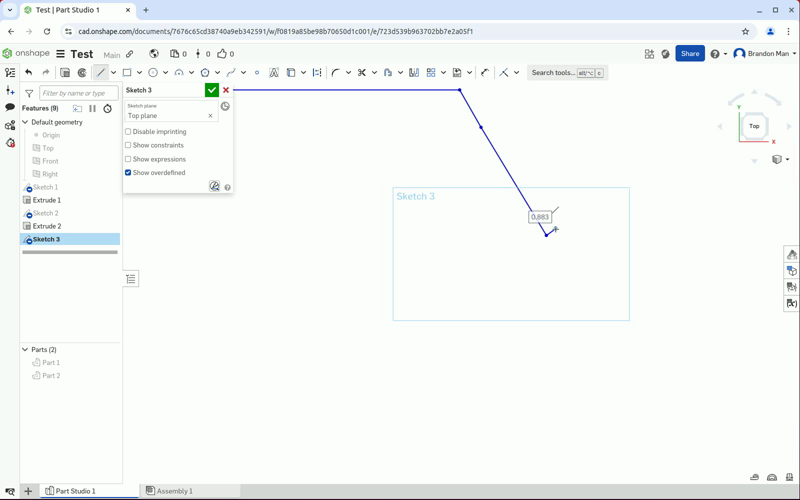
scroll(-6)
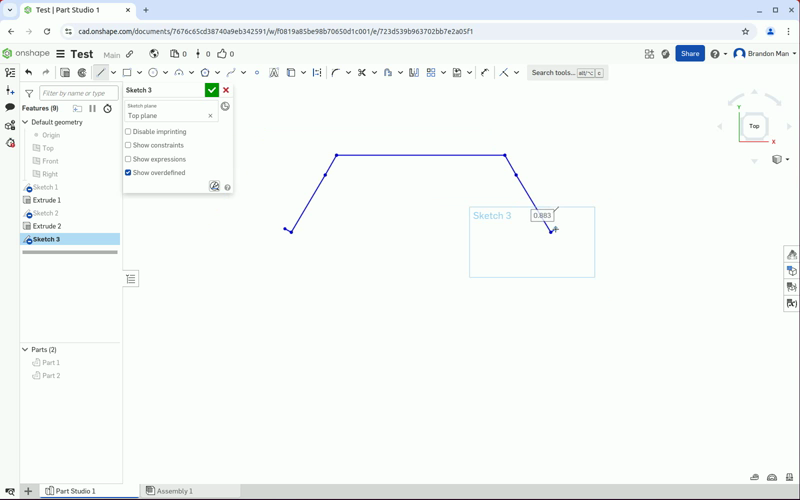
scroll(-6)
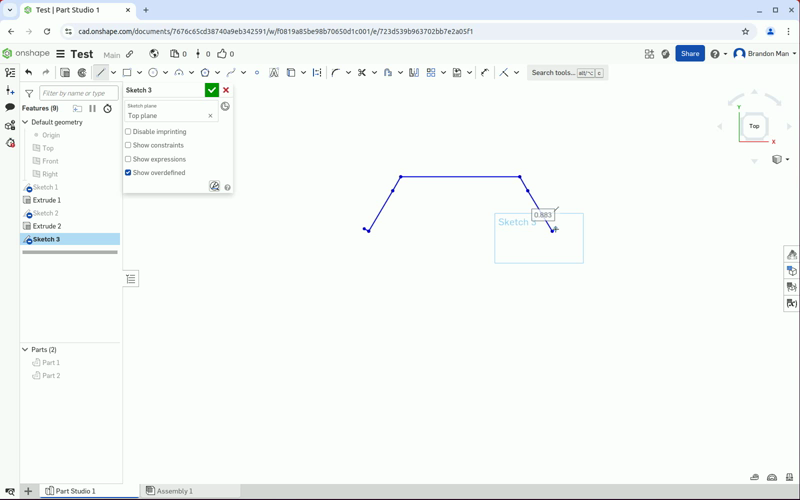
key_up(shift)
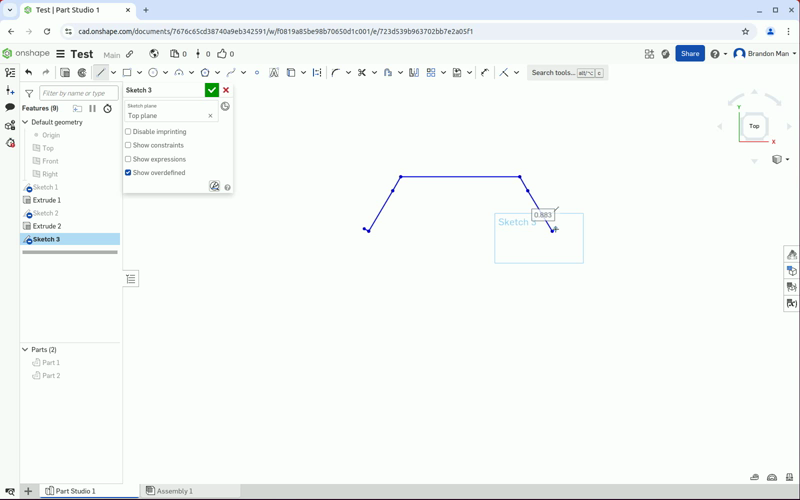
key_down(shift)
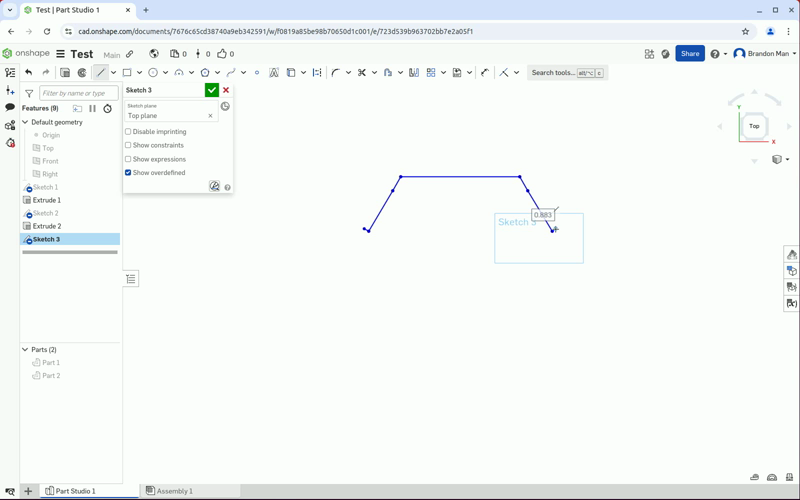
mouse_move(585, 228)
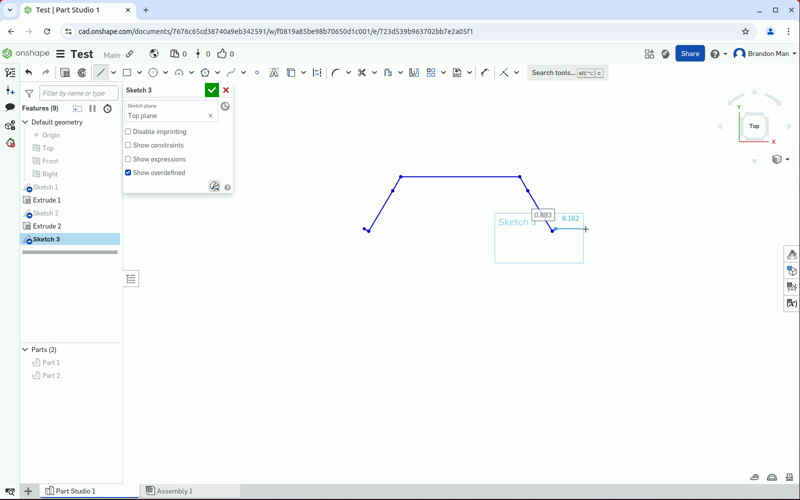
mouse_move(531, 188)
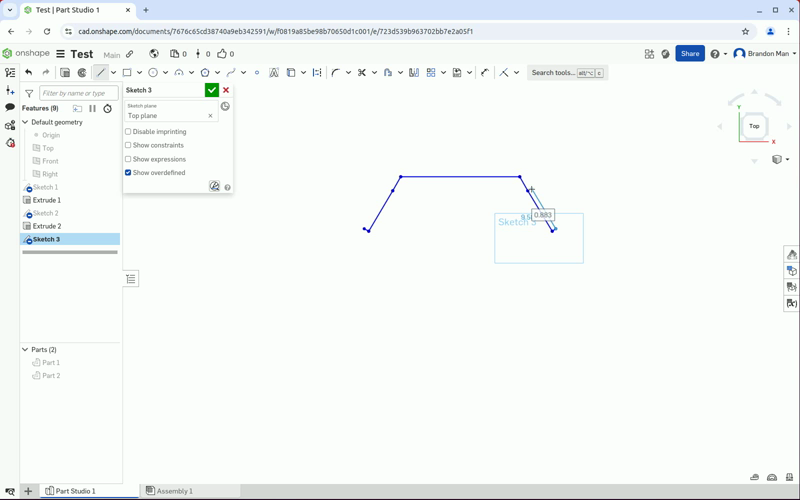
click(531, 188)
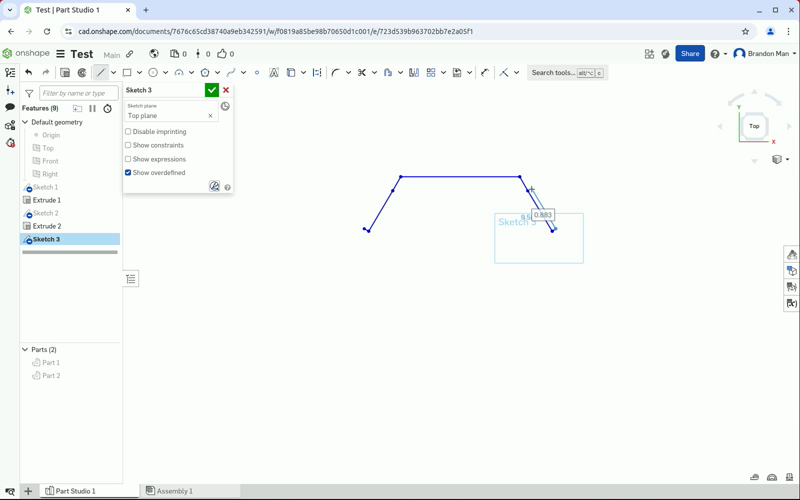
key_up(shift)
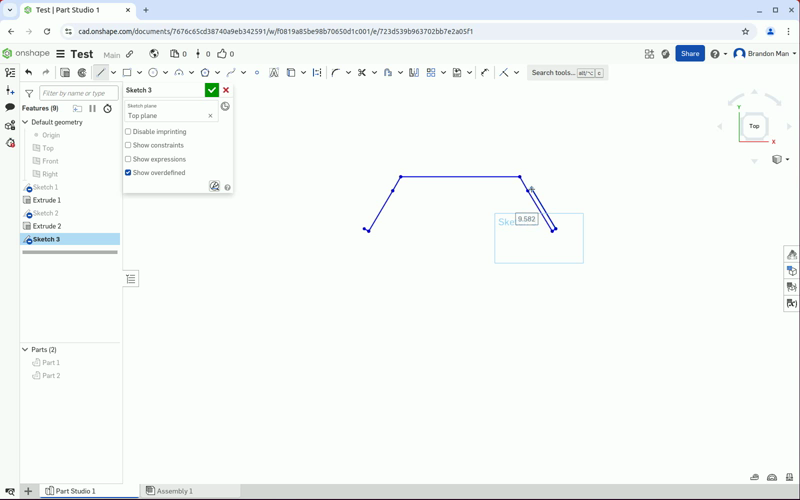
key_down(shift)
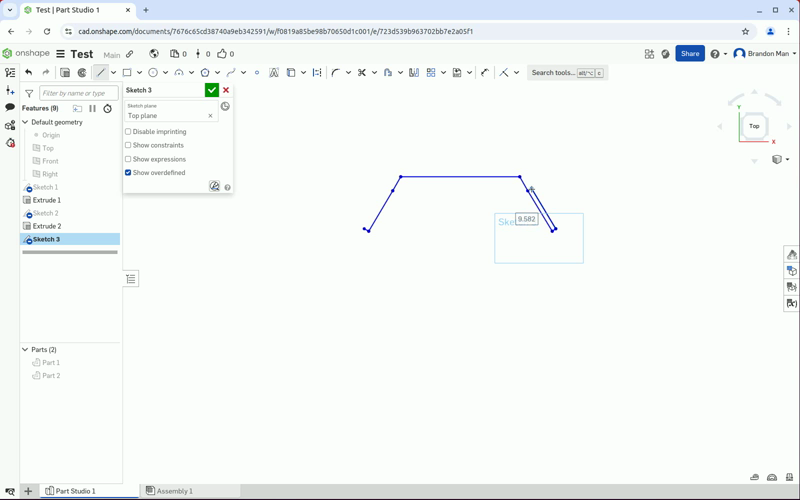
mouse_move(561, 188)
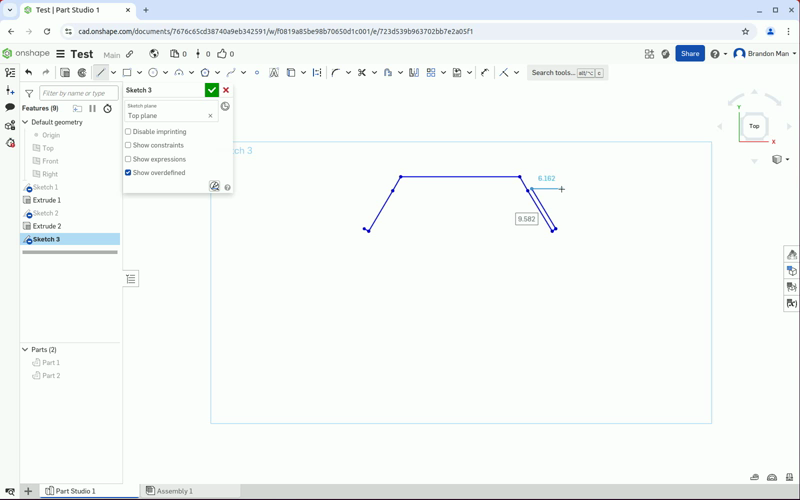
mouse_move(521, 170)
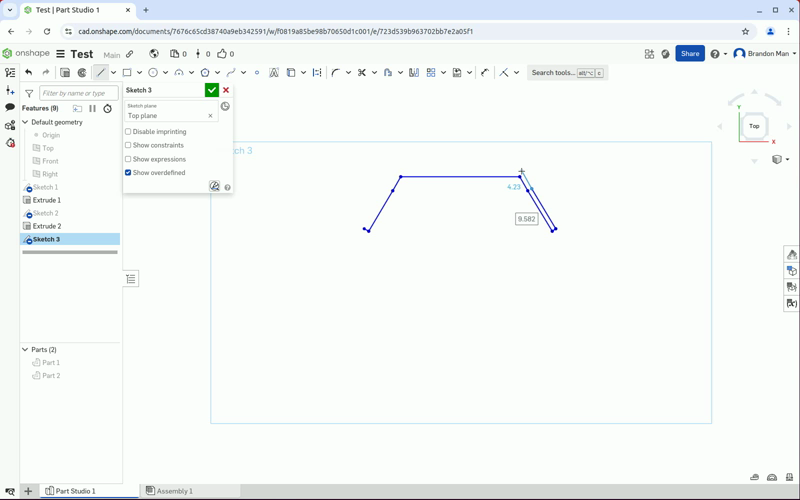
click(521, 170)
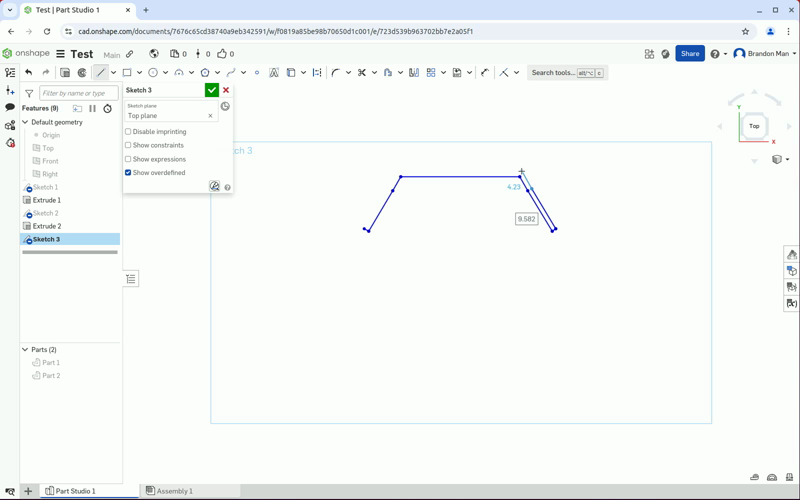
key_up(shift)
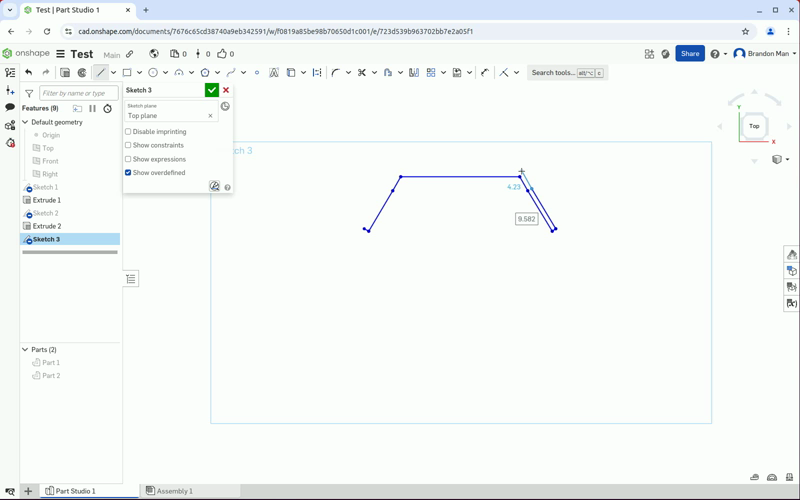
key_down(shift)
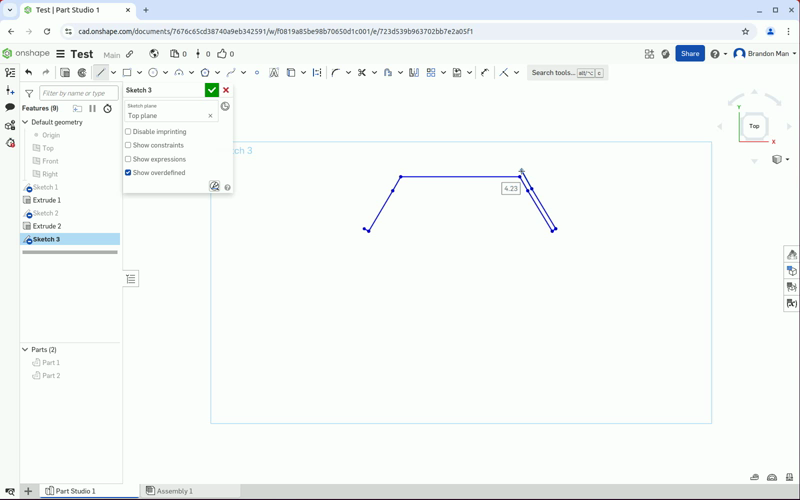
mouse_move(398, 170)
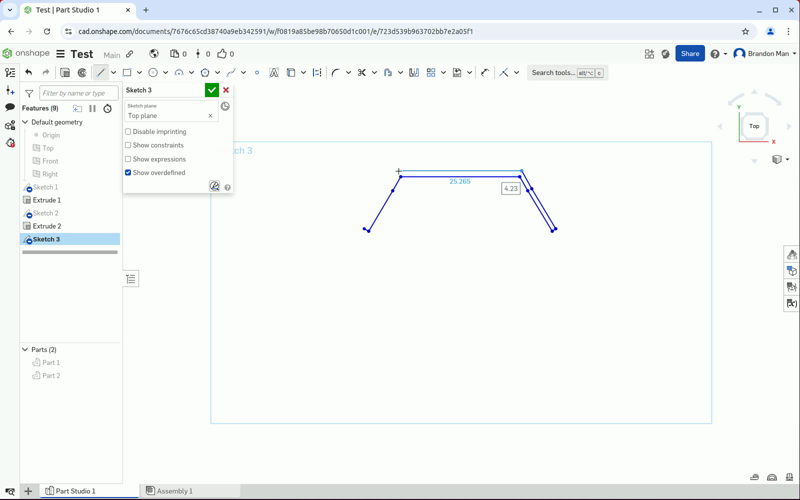
click(398, 170)
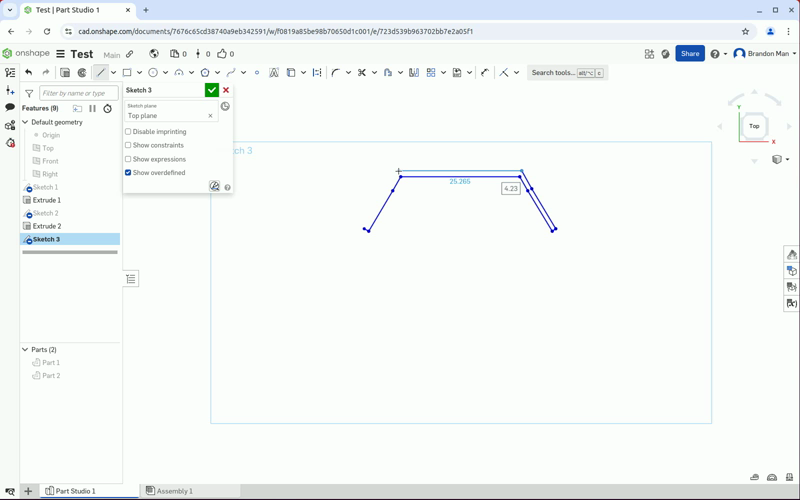
key_up(shift)
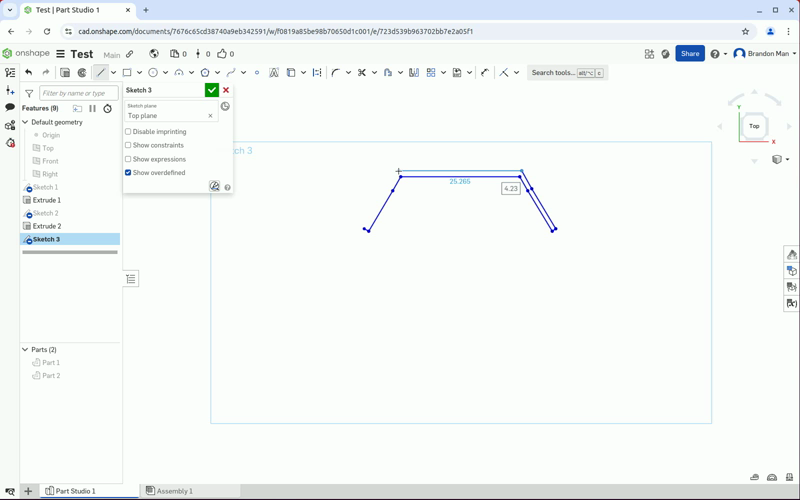
key_down(shift)
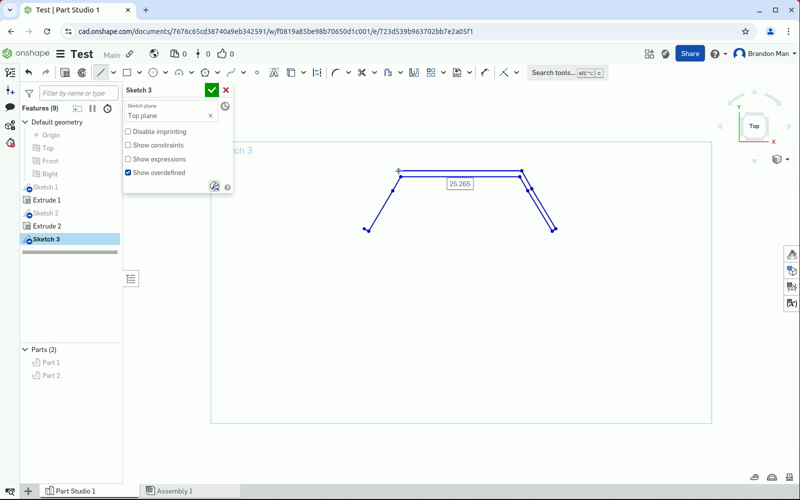
mouse_move(428, 170)
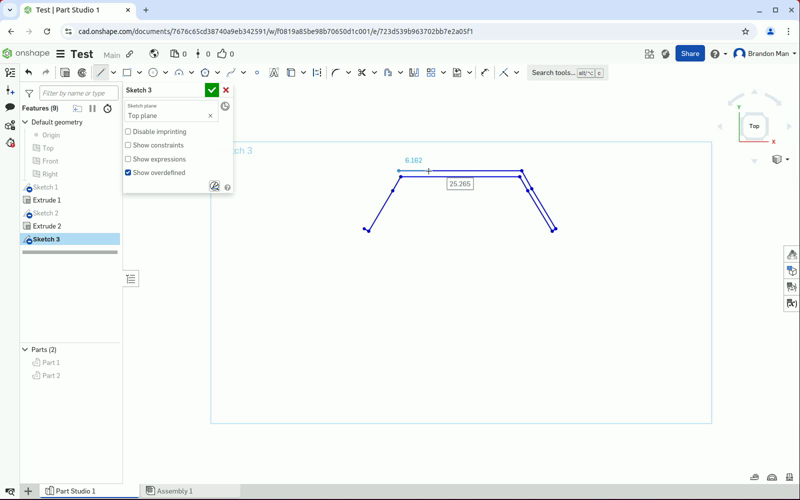
mouse_move(388, 188)
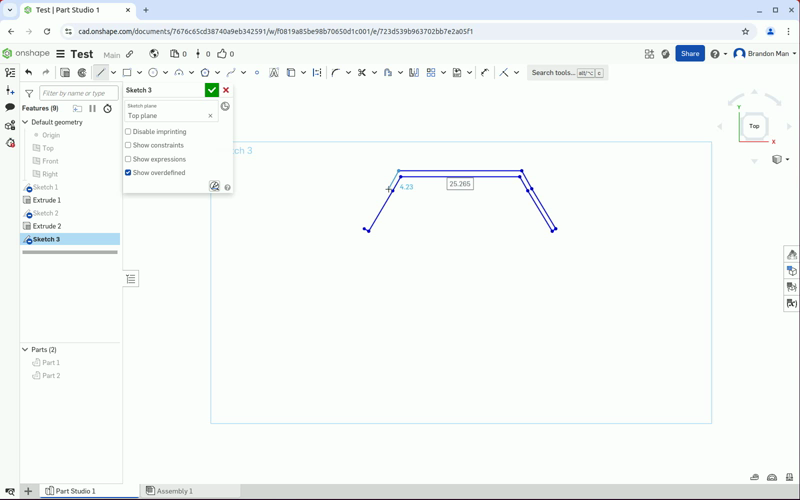
scroll(6)
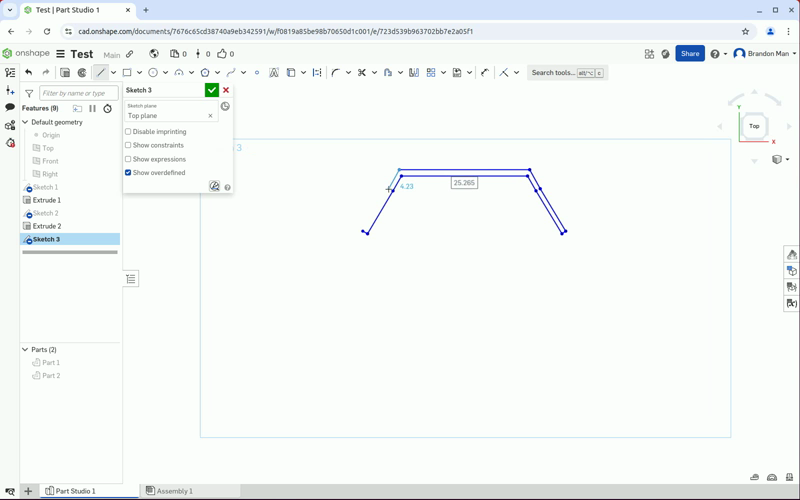
scroll(6)
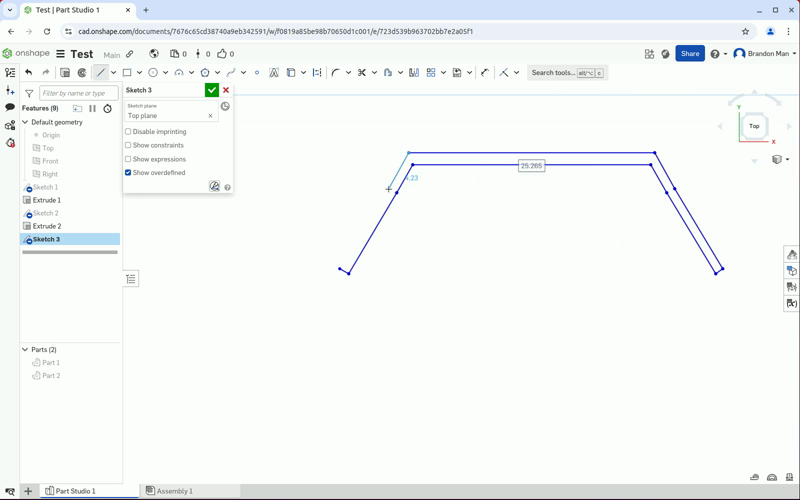
scroll(6)
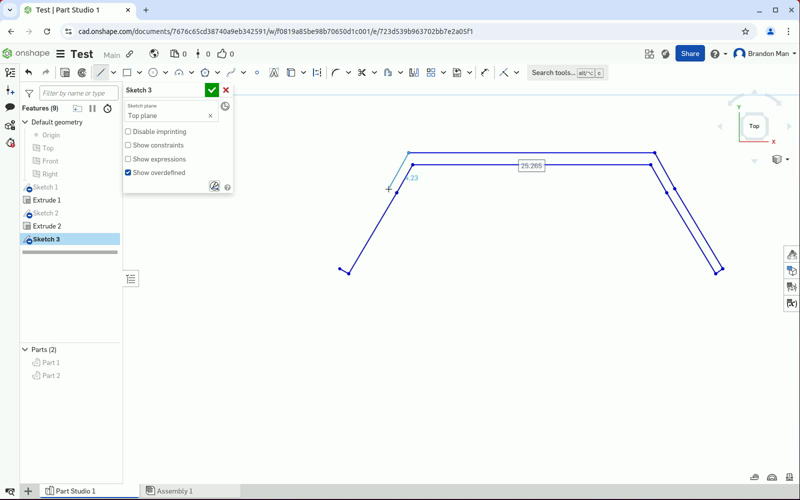
scroll(6)
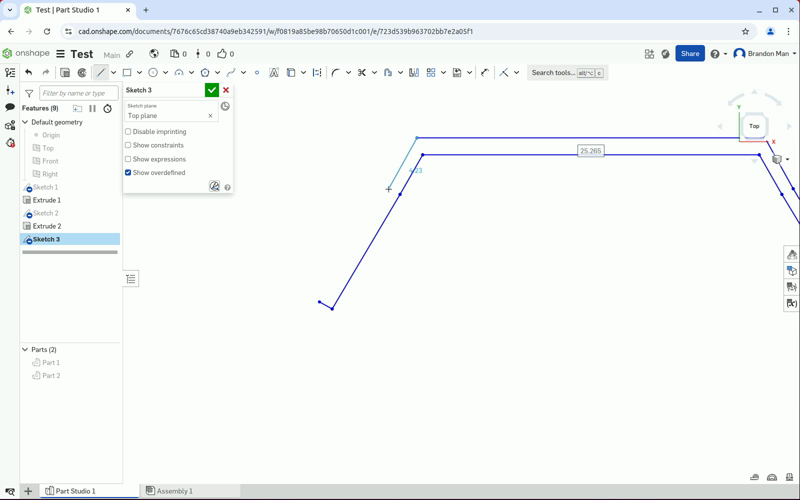
scroll(6)
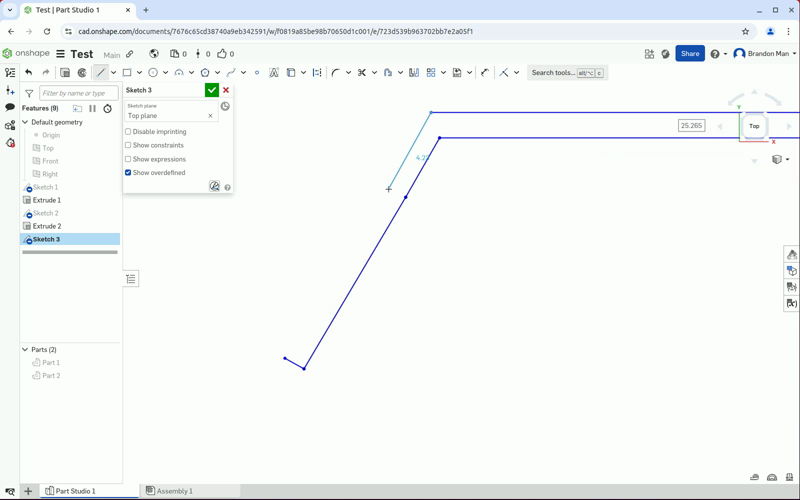
scroll(6)
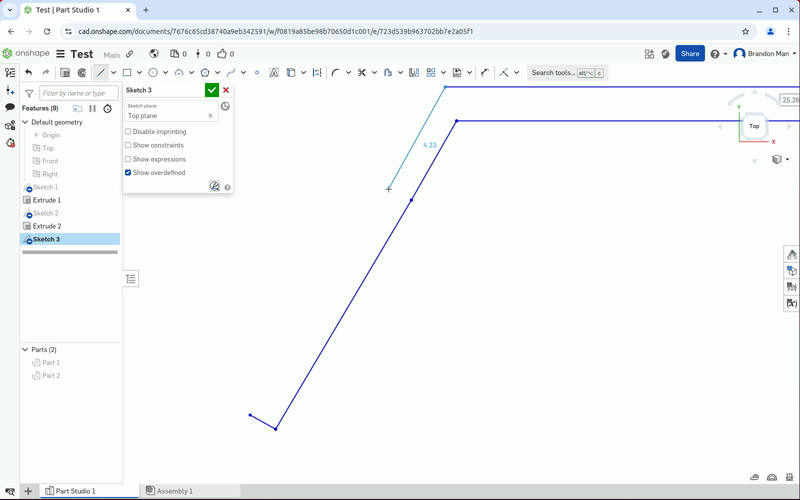
scroll(6)
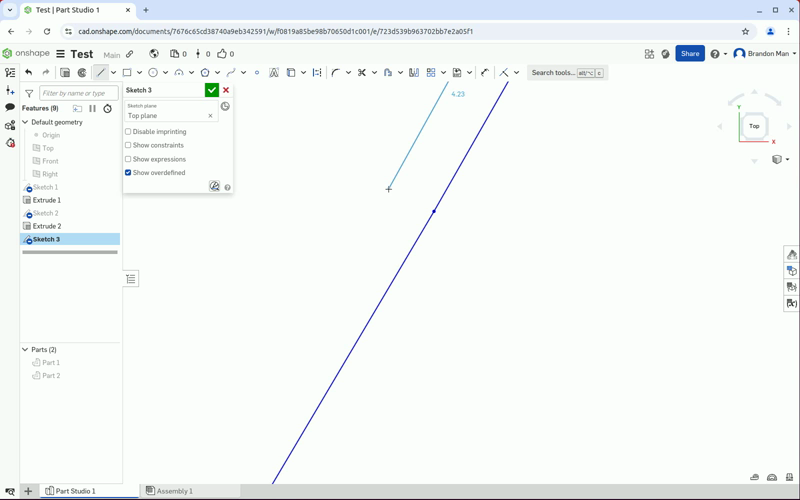
click(388, 188)
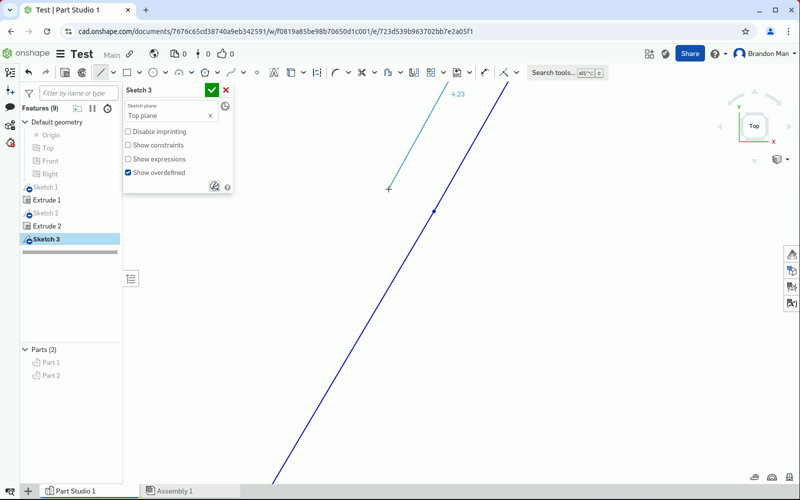
scroll(-6)
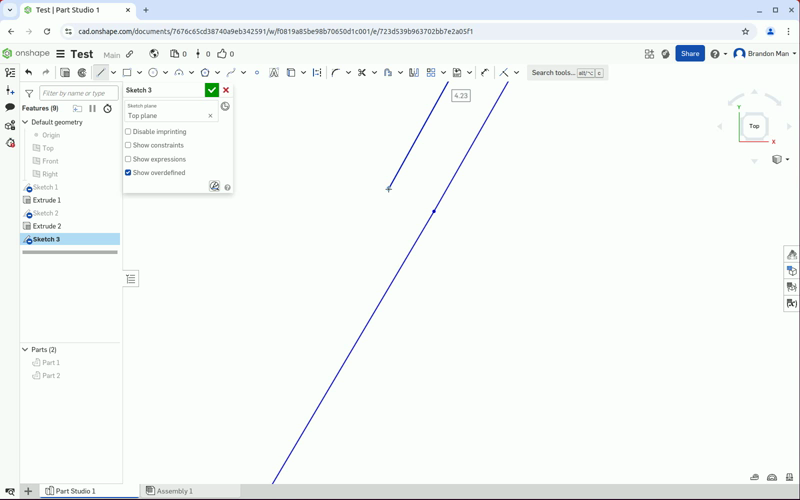
scroll(-6)
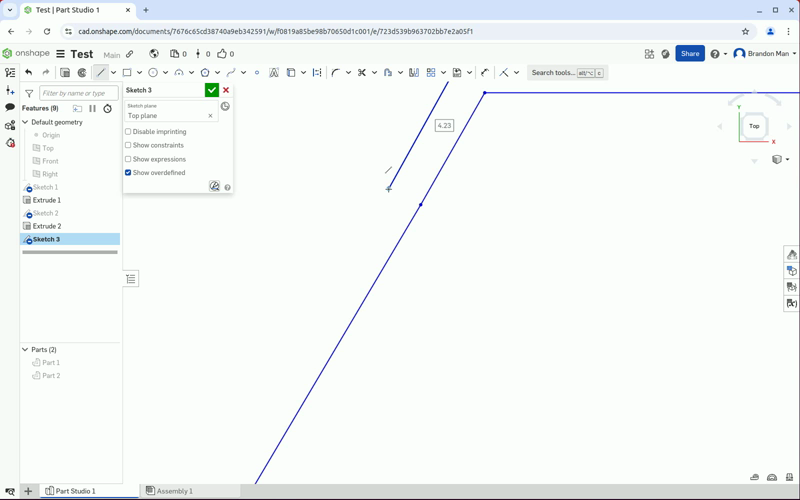
scroll(-6)
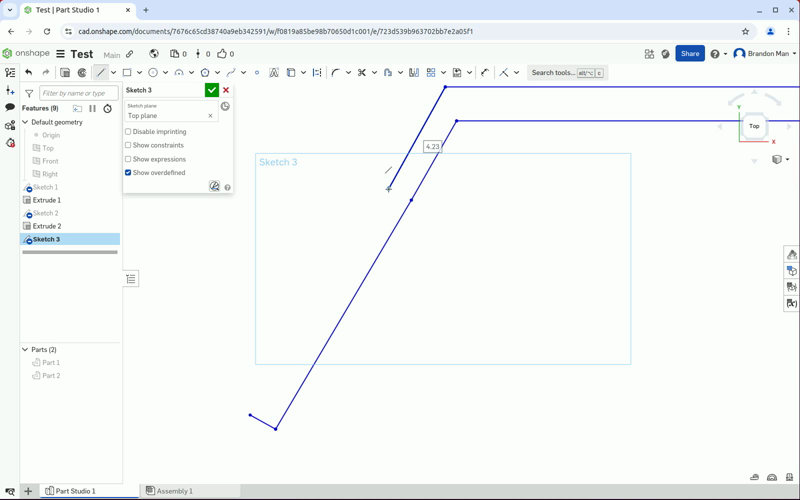
scroll(-6)
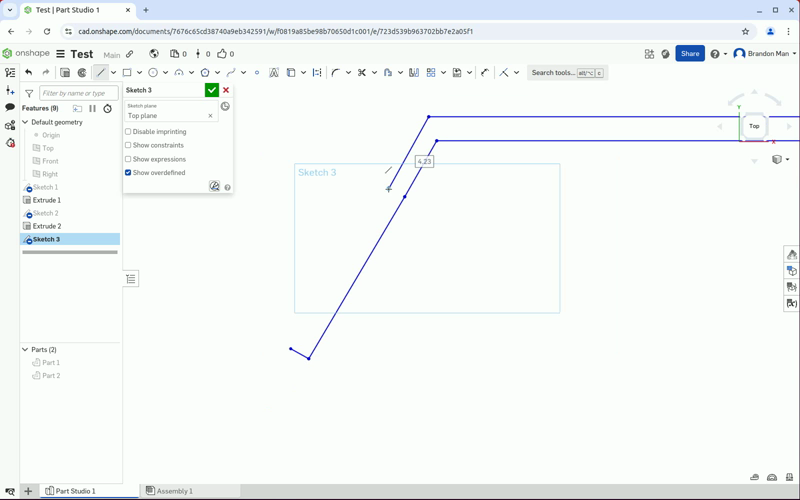
scroll(-6)
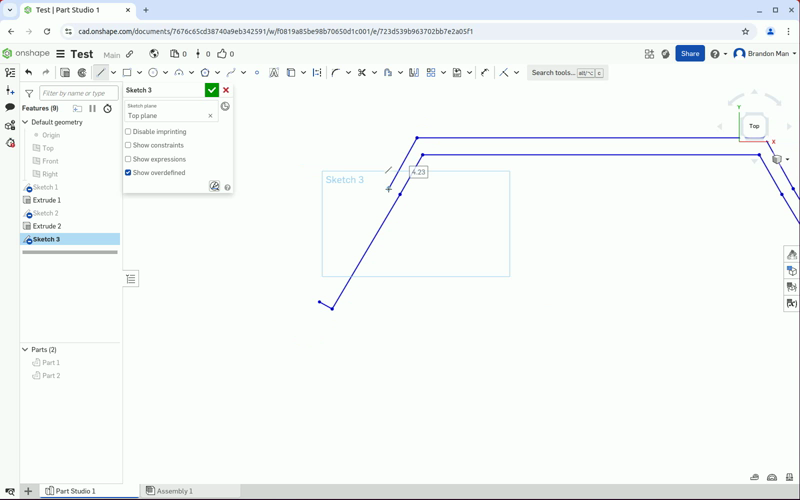
scroll(-6)
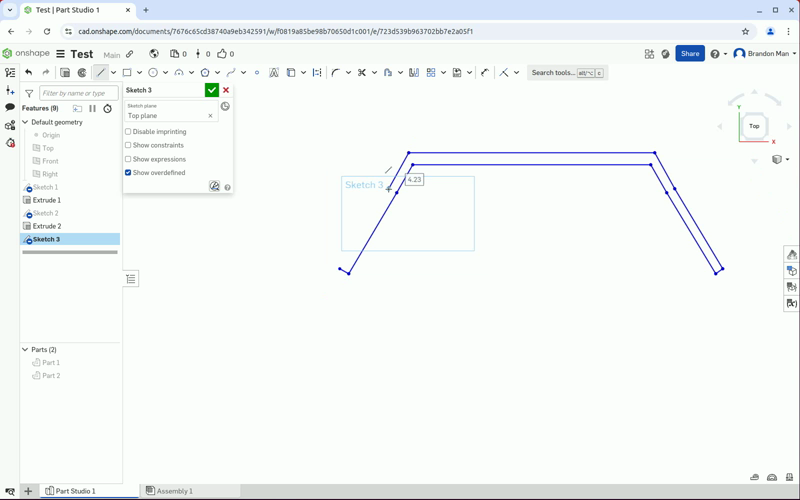
scroll(-6)
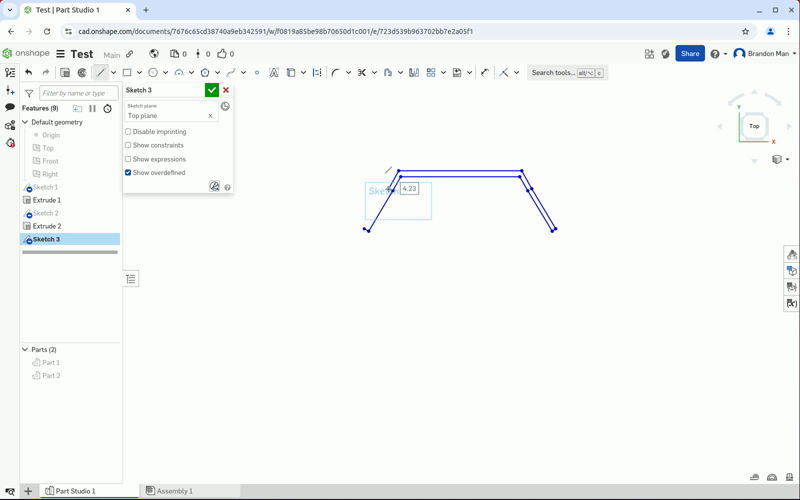
key_up(shift)
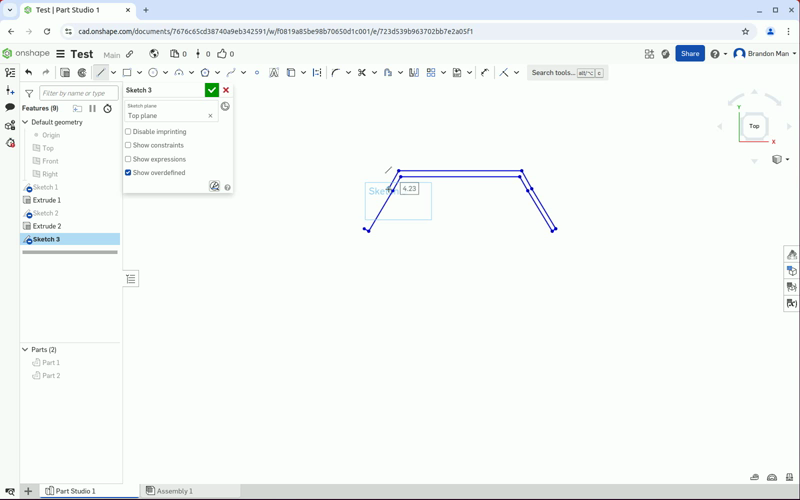
mouse_move(418, 188)
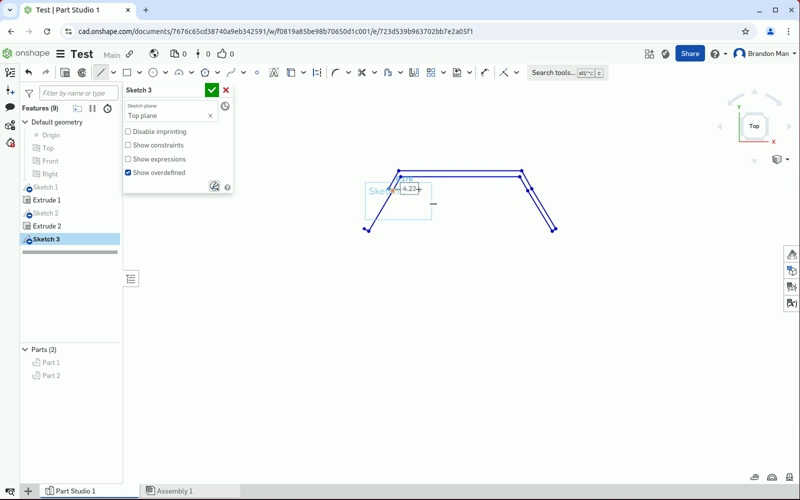
key_down(shift)
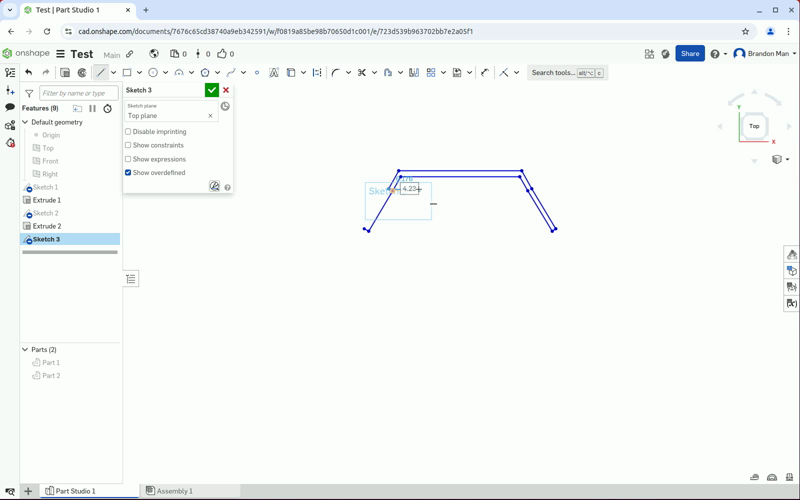
mouse_move(364, 228)
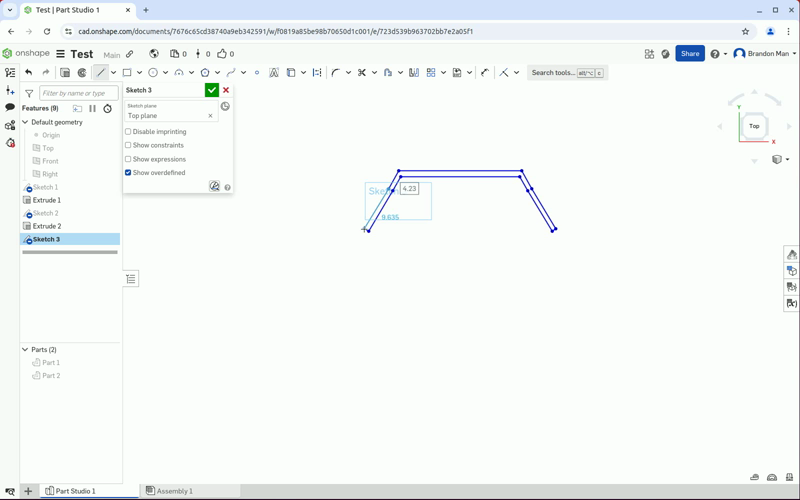
key_up(shift)
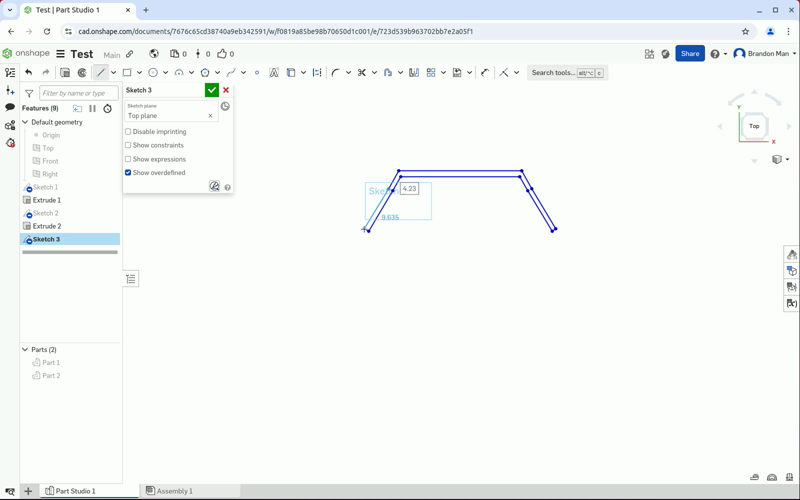
click(364, 228)
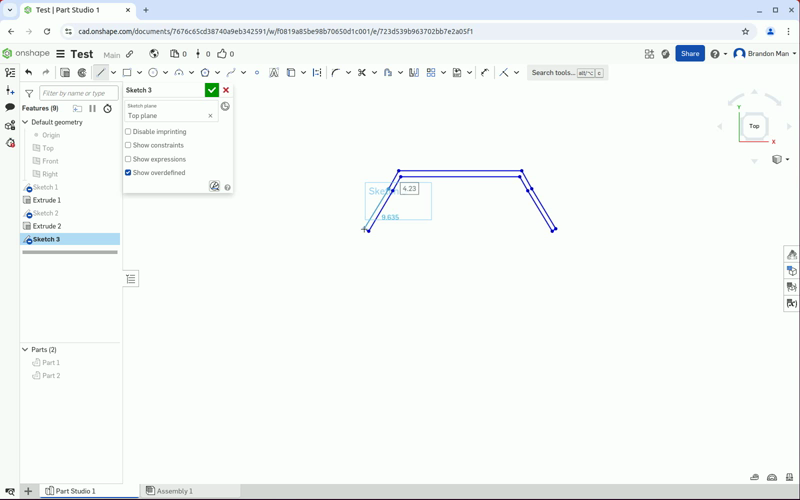
key(esc)
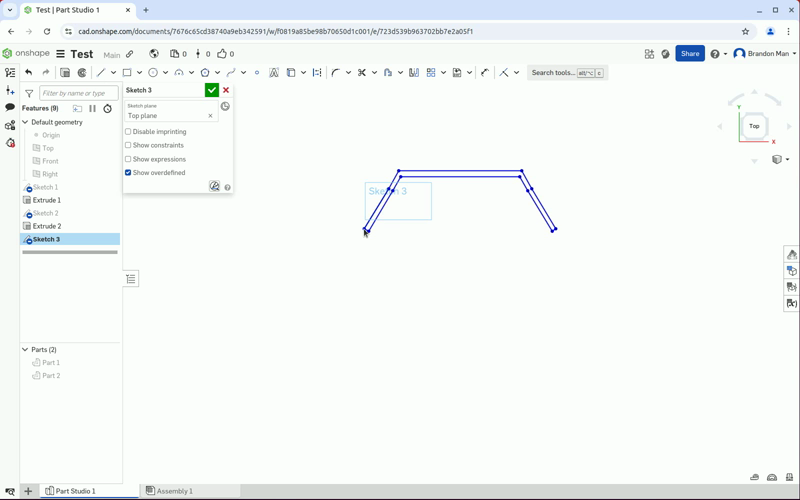
mouse_move(542, 212)
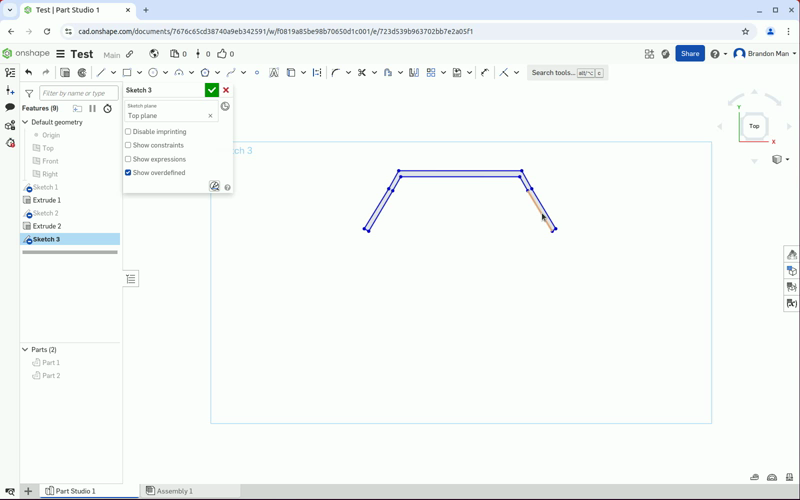
scroll(6)
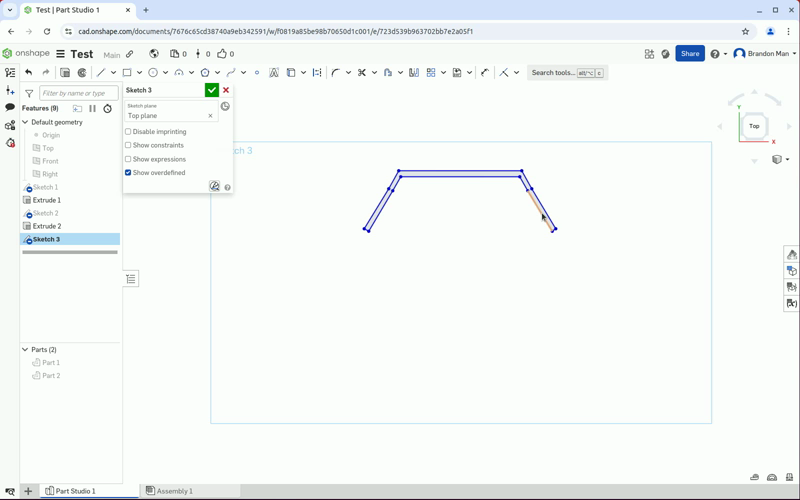
scroll(6)
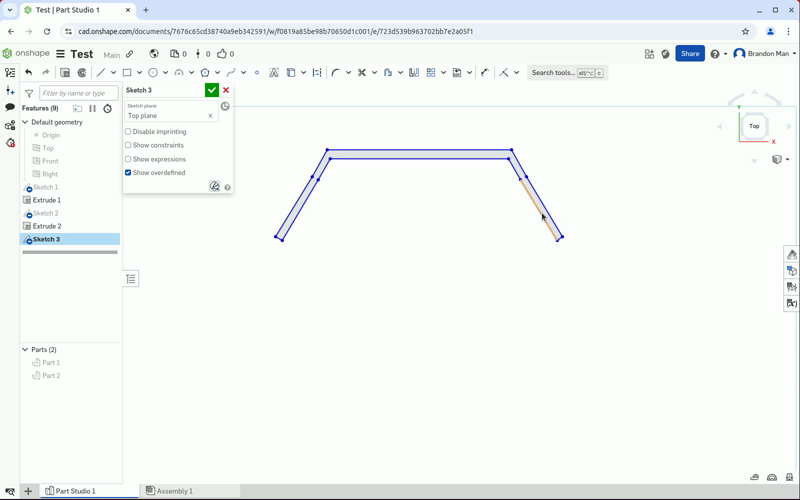
scroll(6)
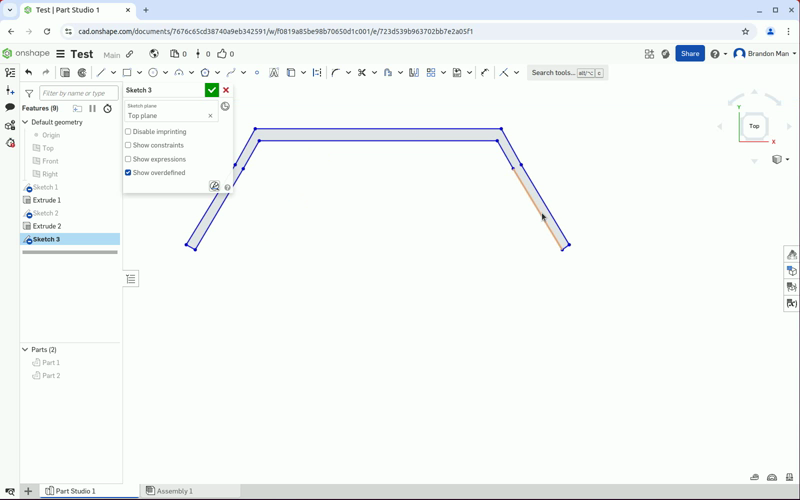
scroll(6)
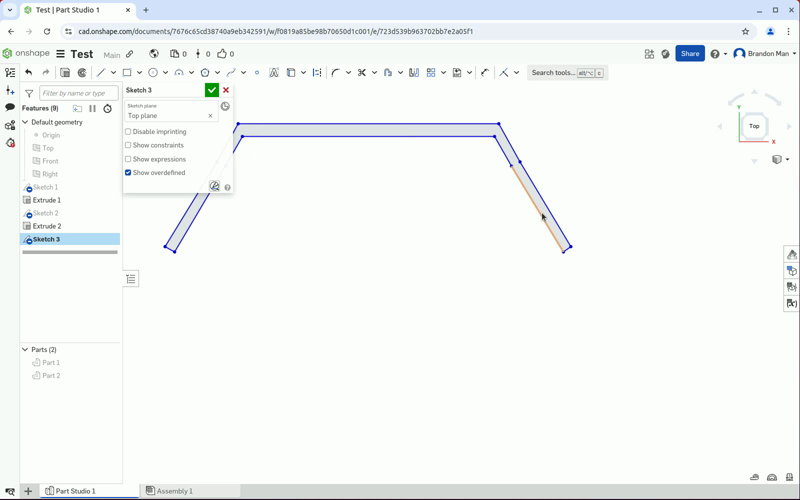
scroll(6)
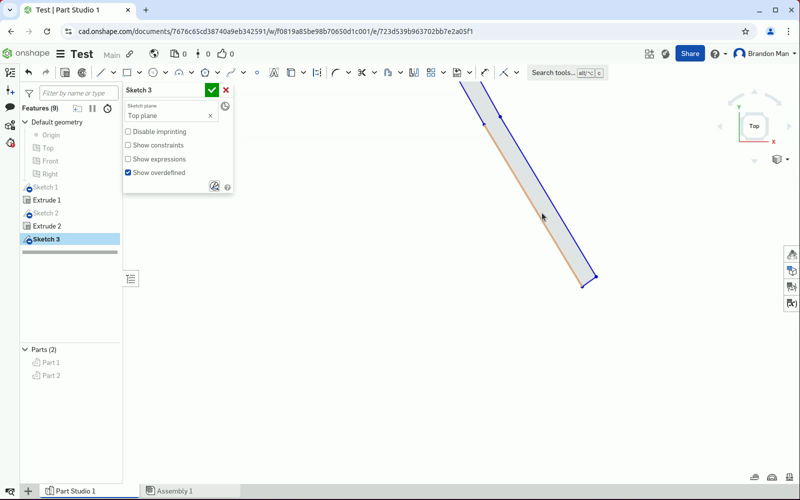
scroll(6)
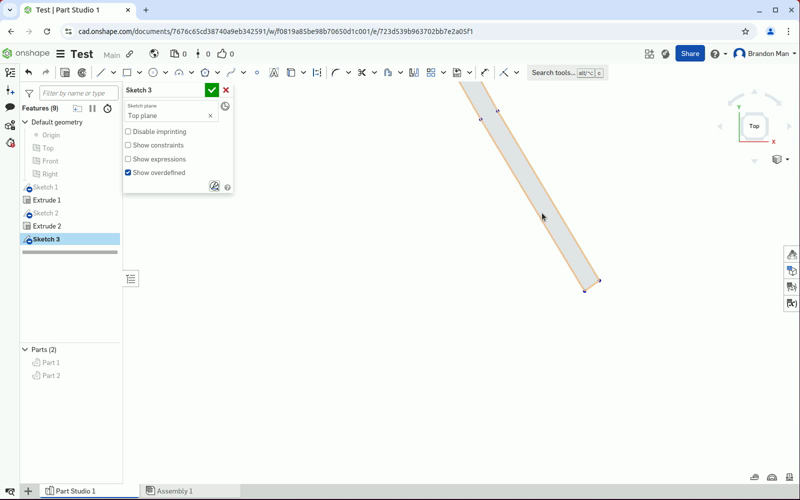
scroll(6)
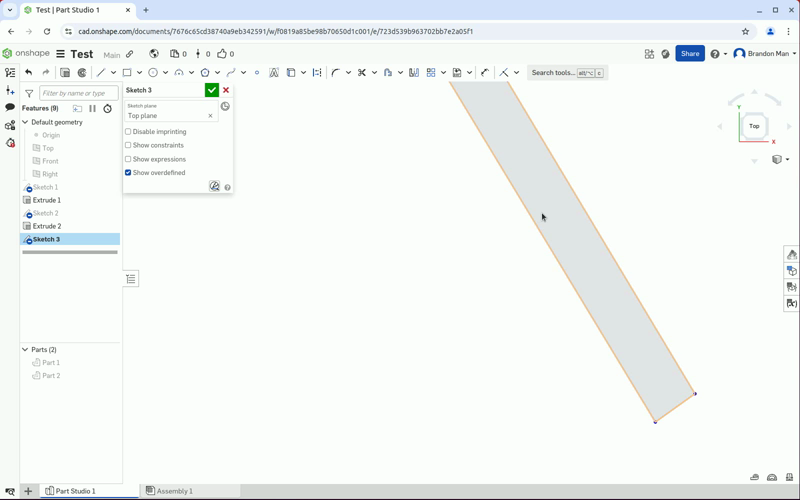
click(542, 212)
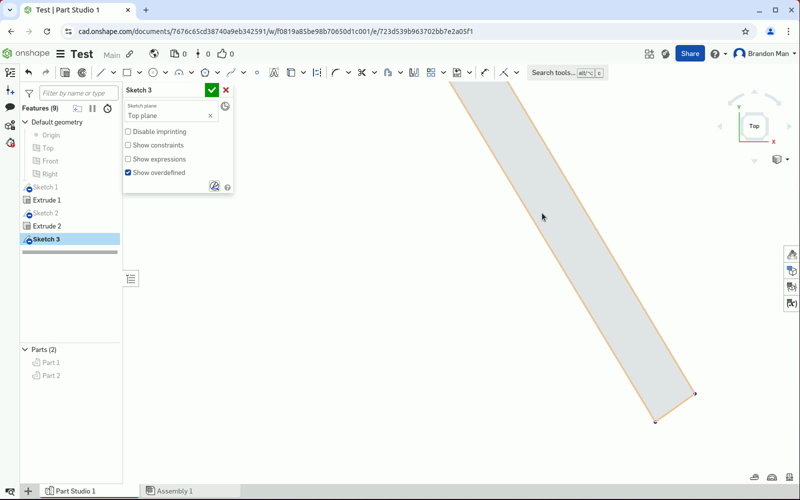
scroll(-6)
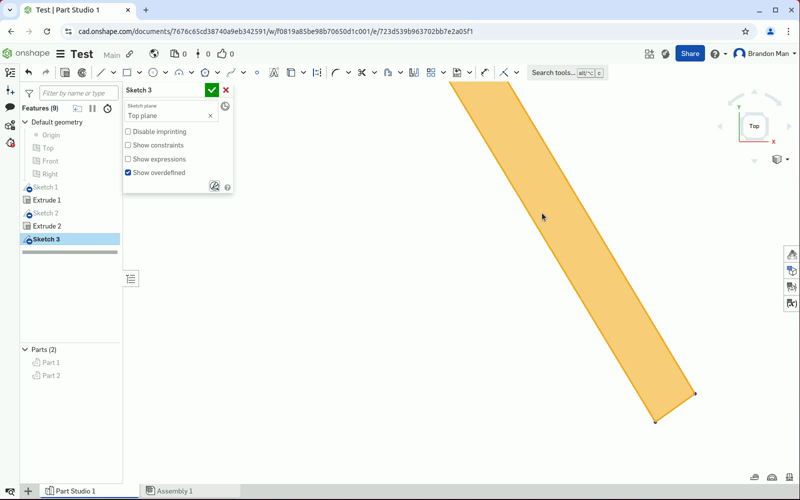
scroll(-6)
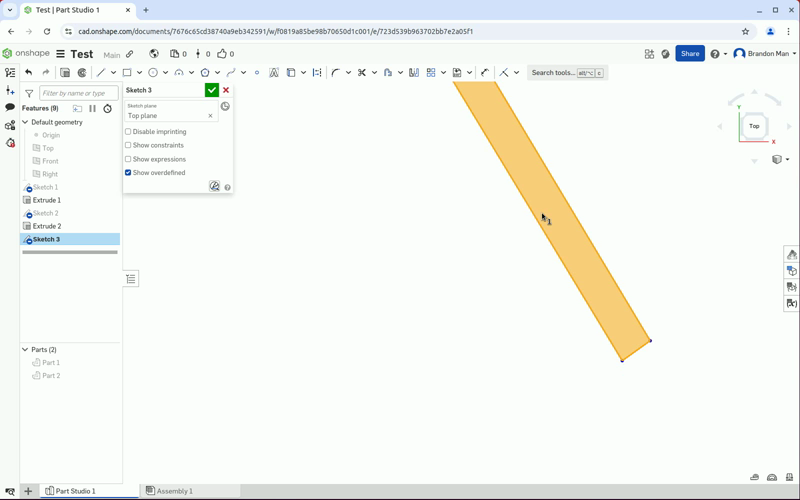
scroll(-6)
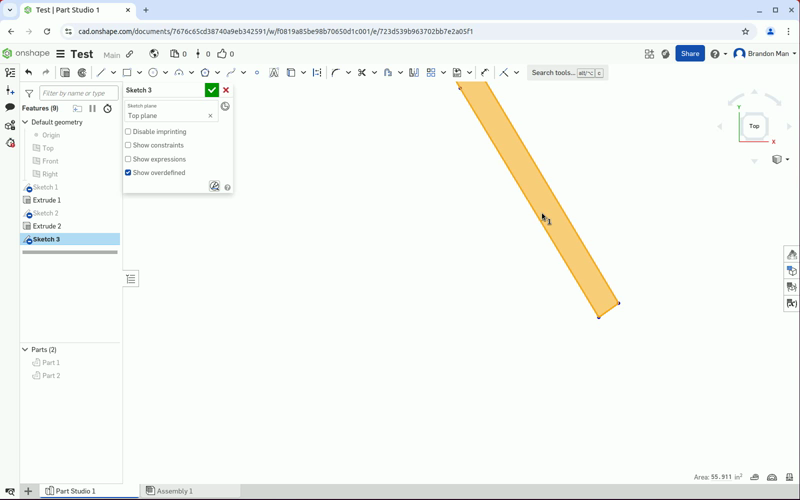
scroll(-6)
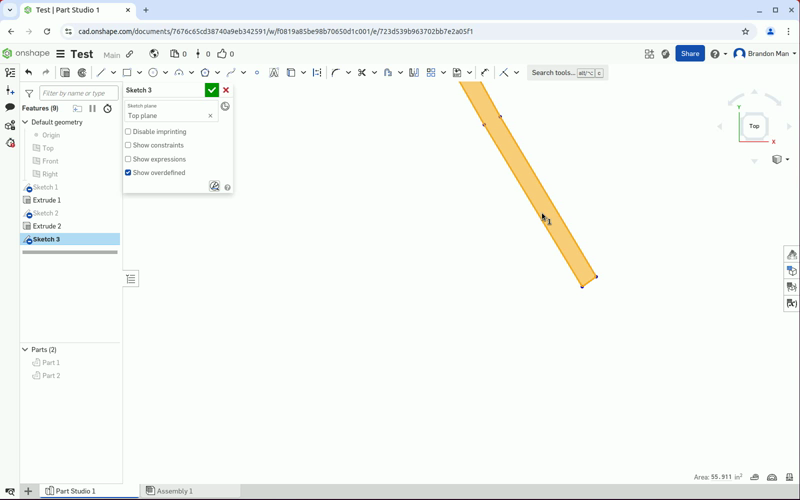
scroll(-6)
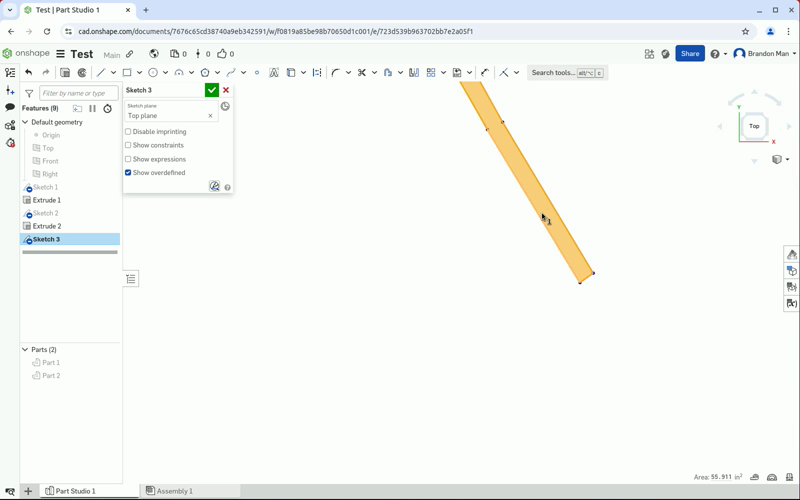
scroll(-6)
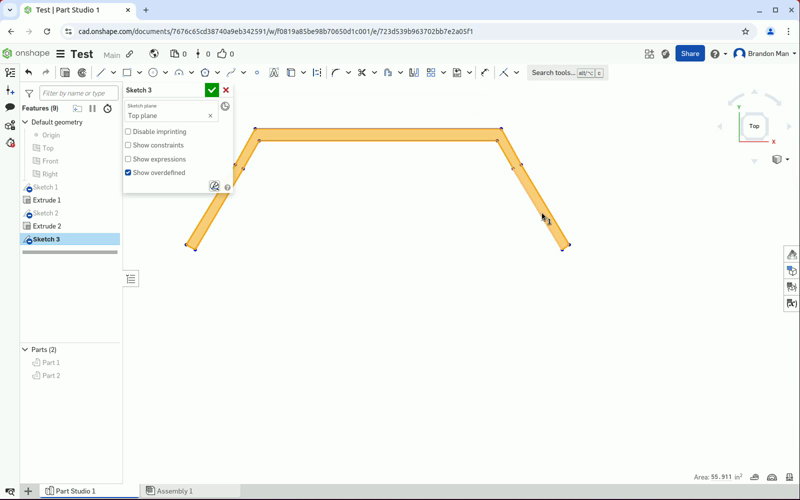
scroll(-6)
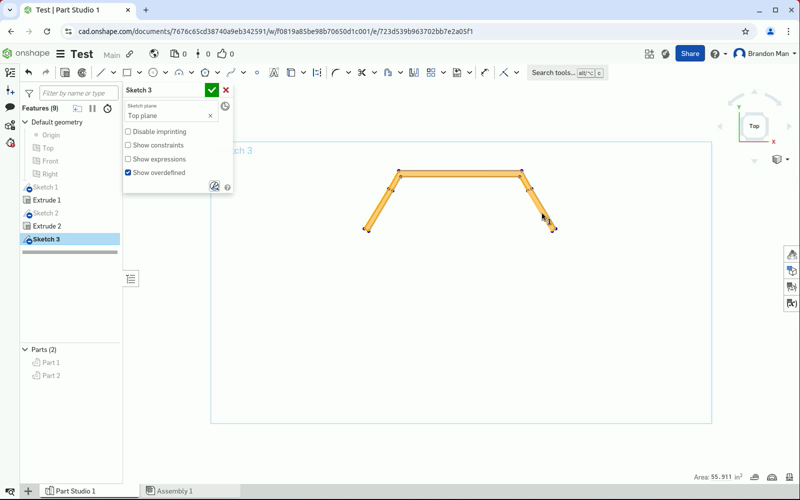
mouse_move(73, 352)
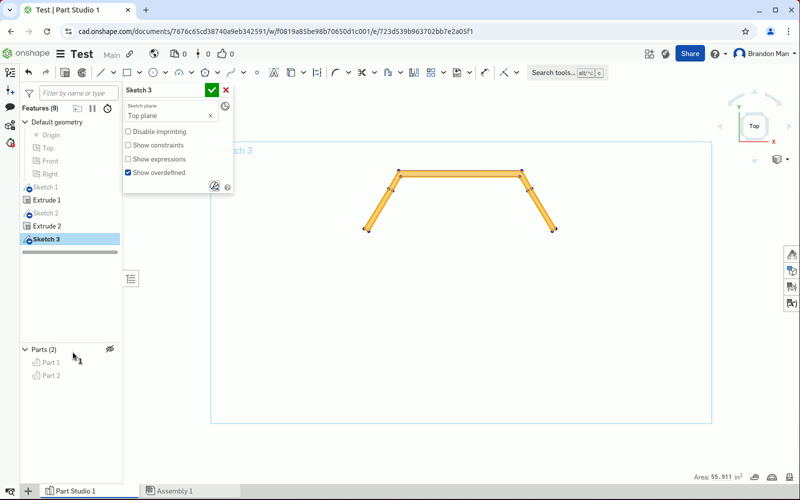
key(shift+y)
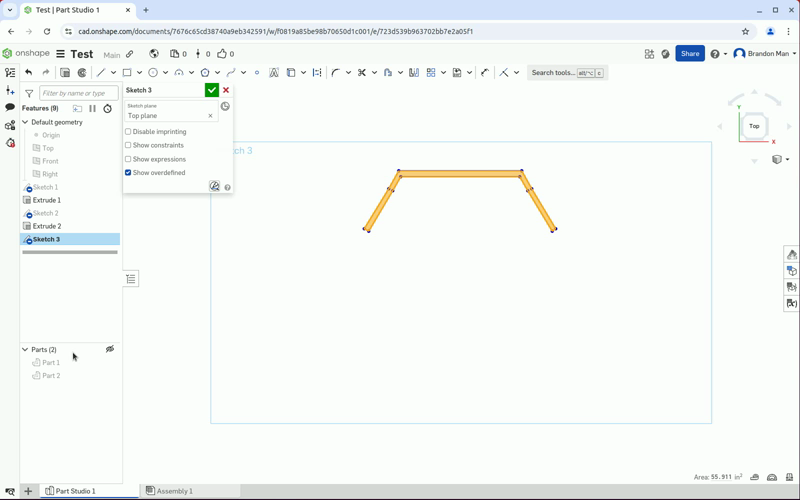
key(shift+e)
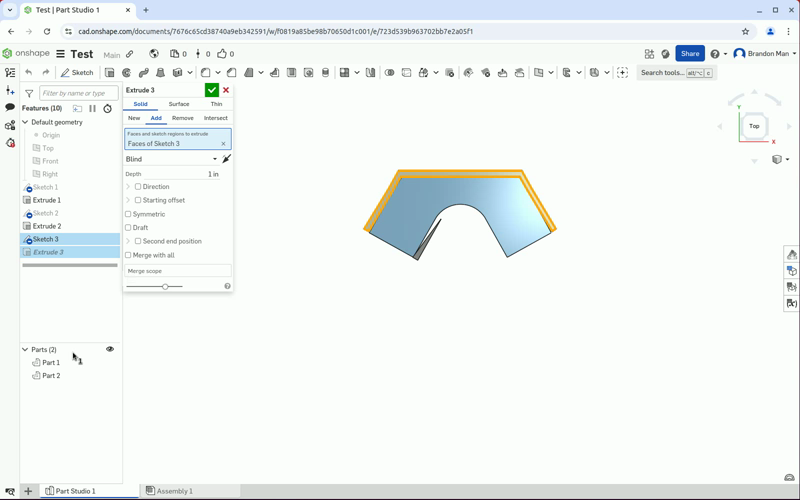
mouse_move(143, 106)
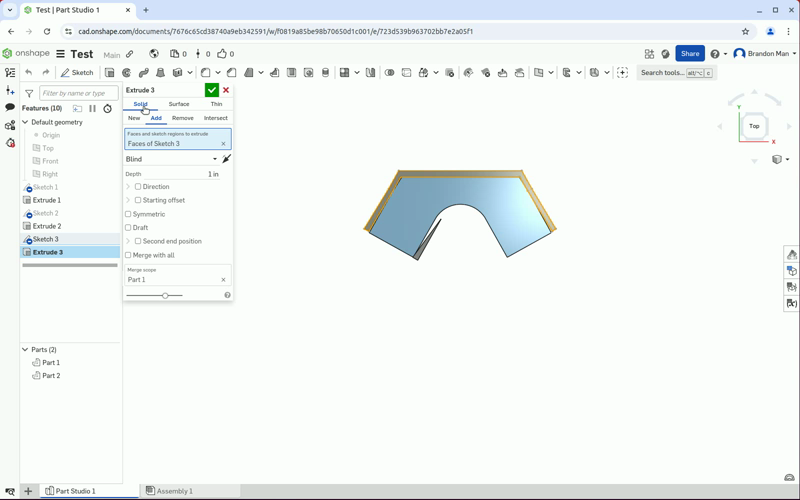
click(143, 106)
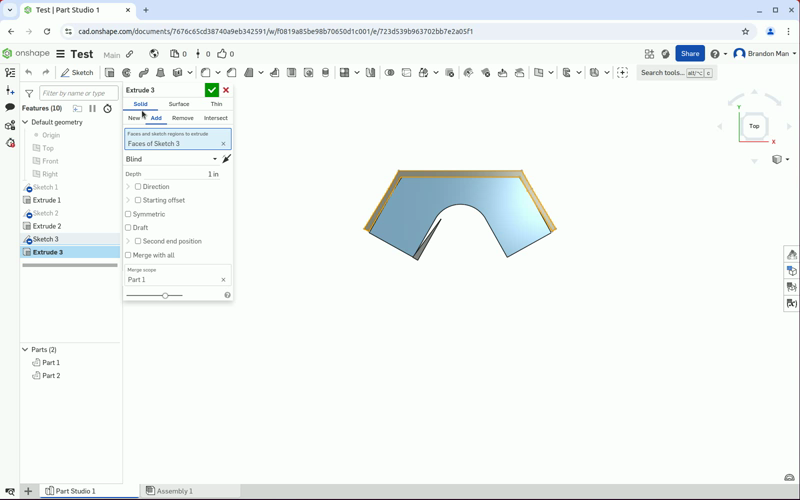
mouse_move(137, 120)
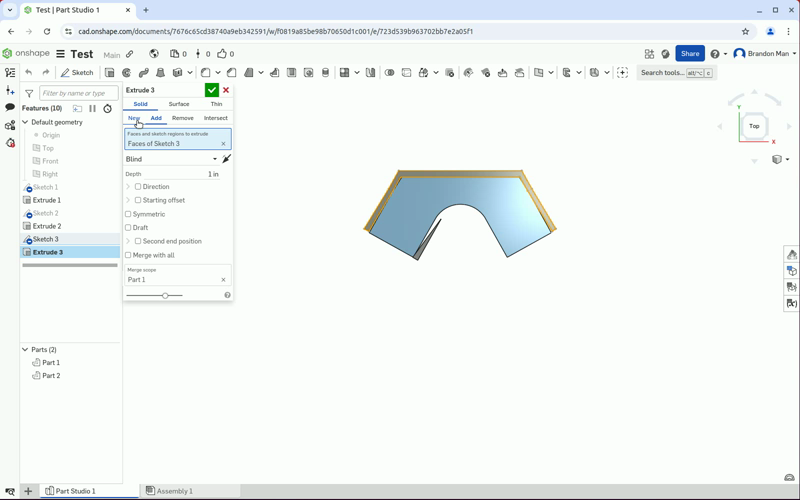
click(137, 120)
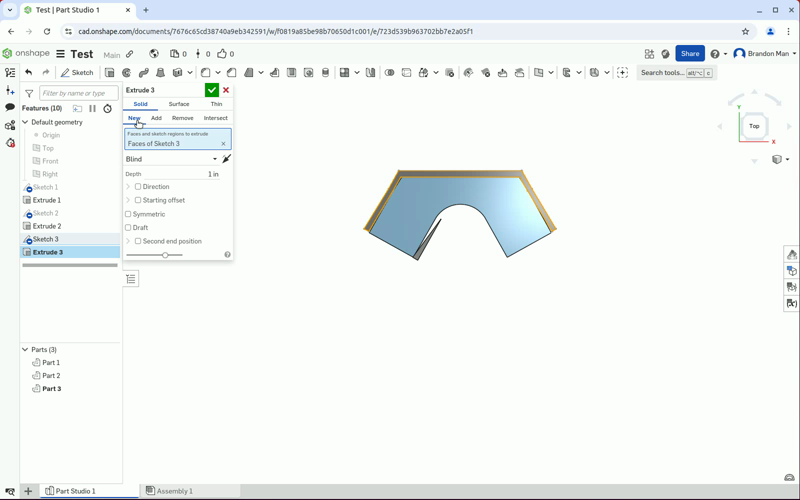
key(tab, 4)
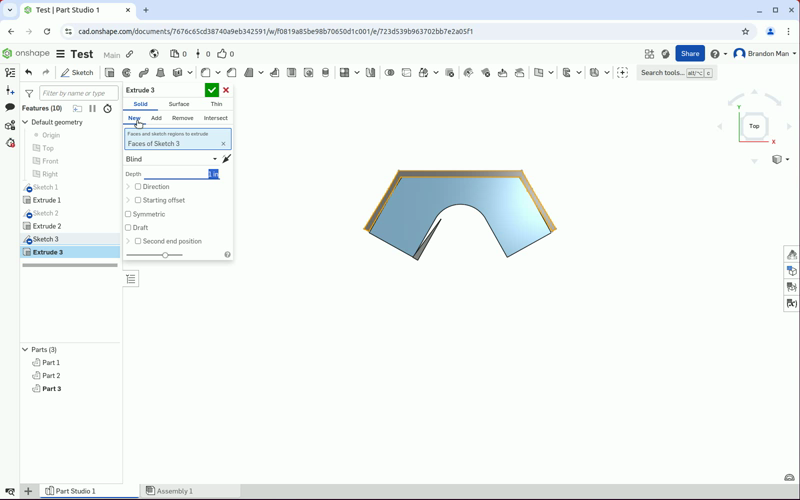
text(7.943)
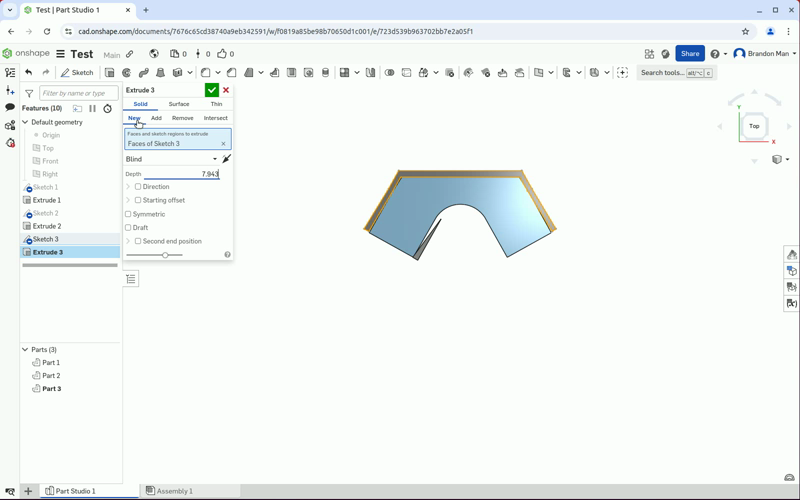
key(enter)
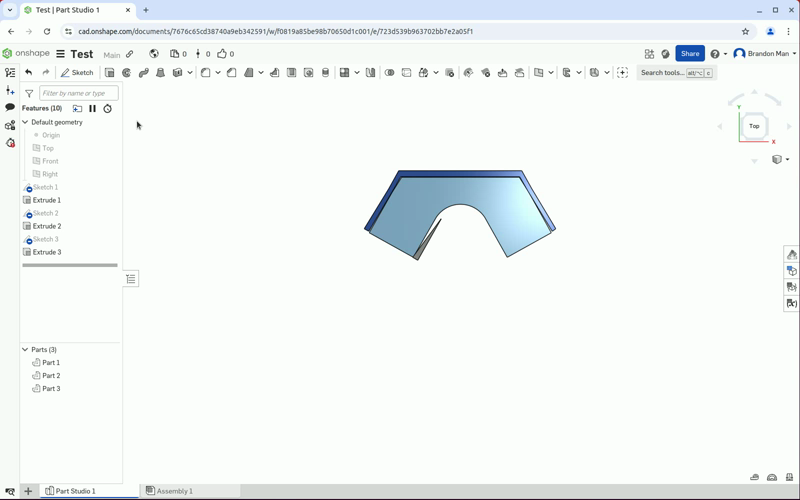
key(shift+h)
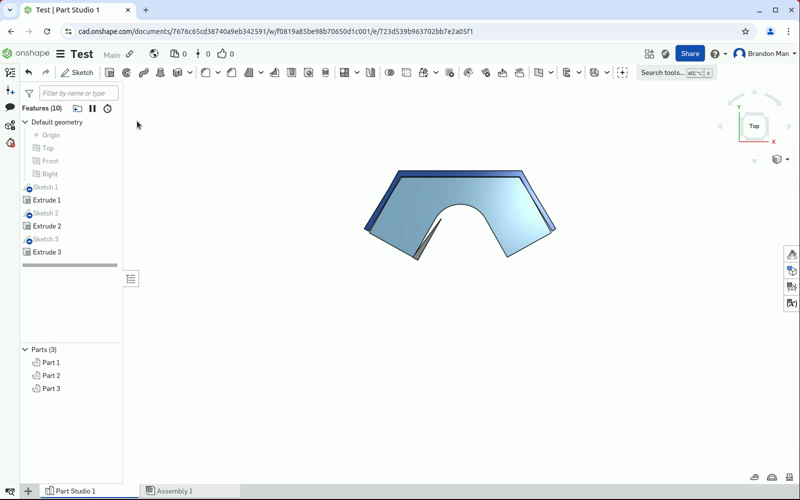
key(shift+h)
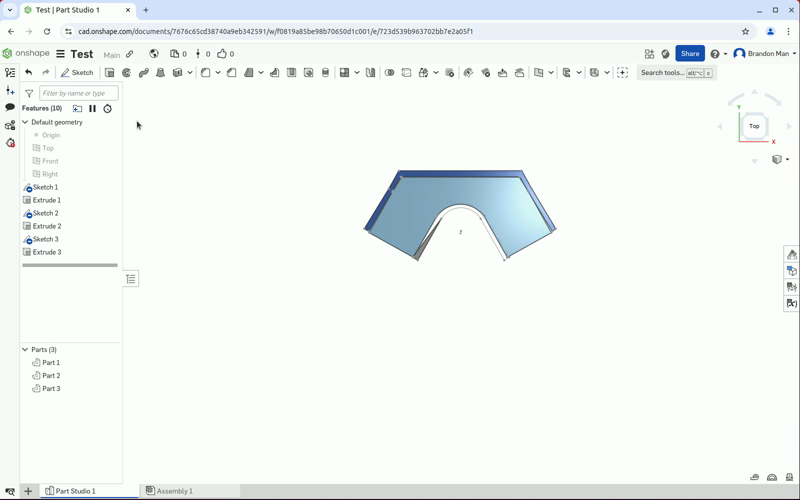
key(shift+7)
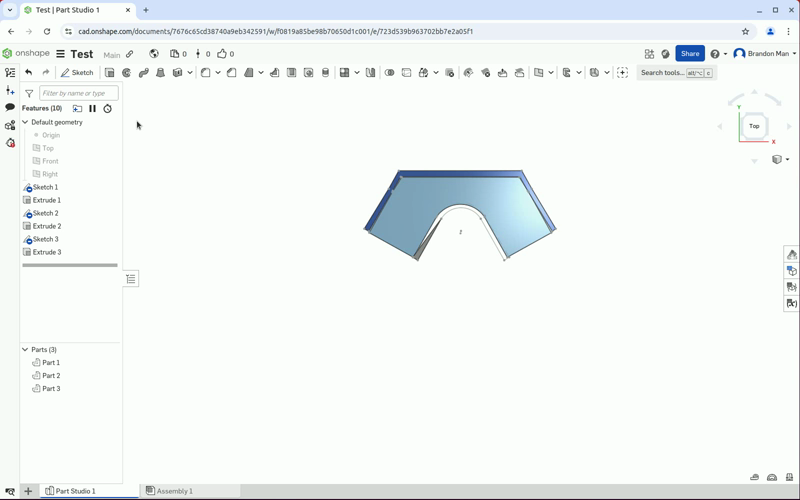
key(up, 3)
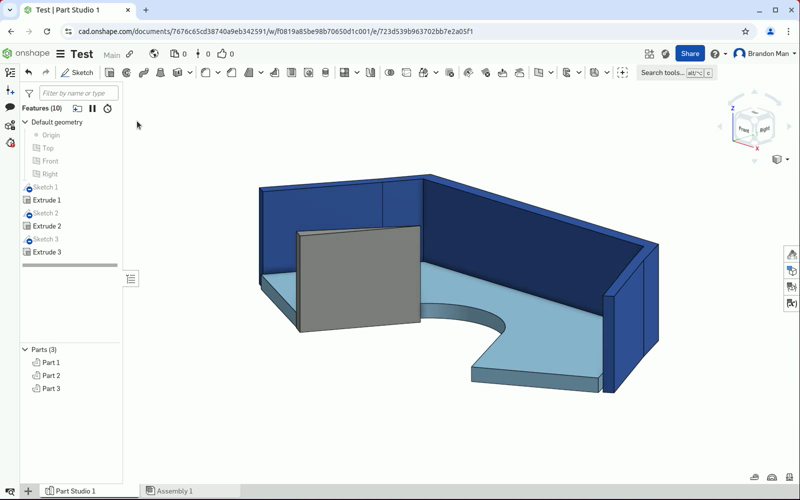
key(left, 3)
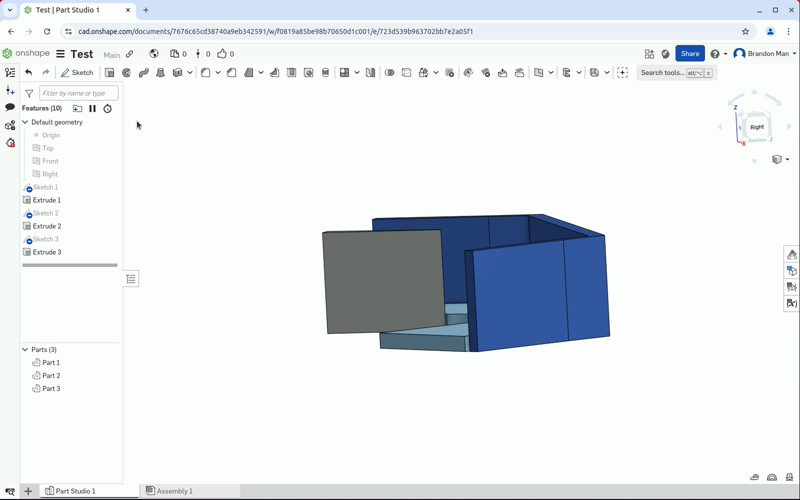
key(right, 3)
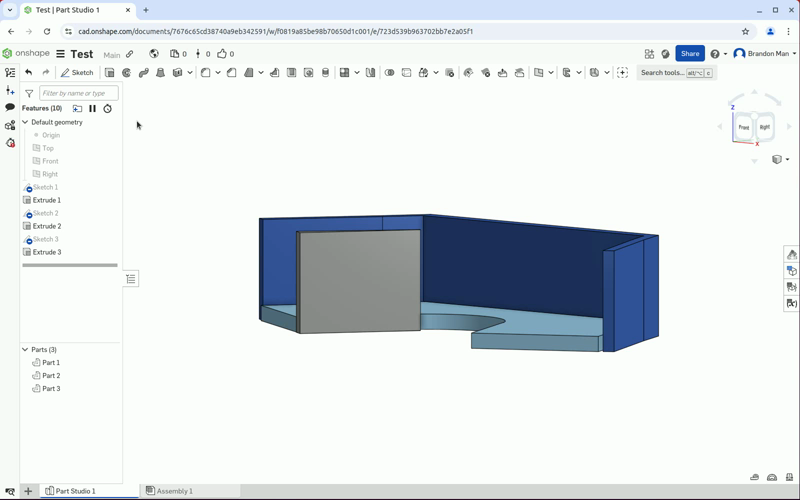
key(down, 3)
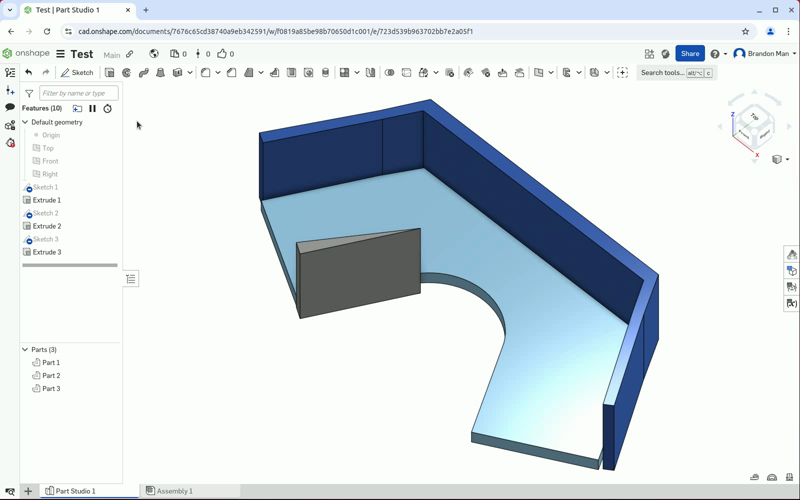
mouse_move(73, 189)
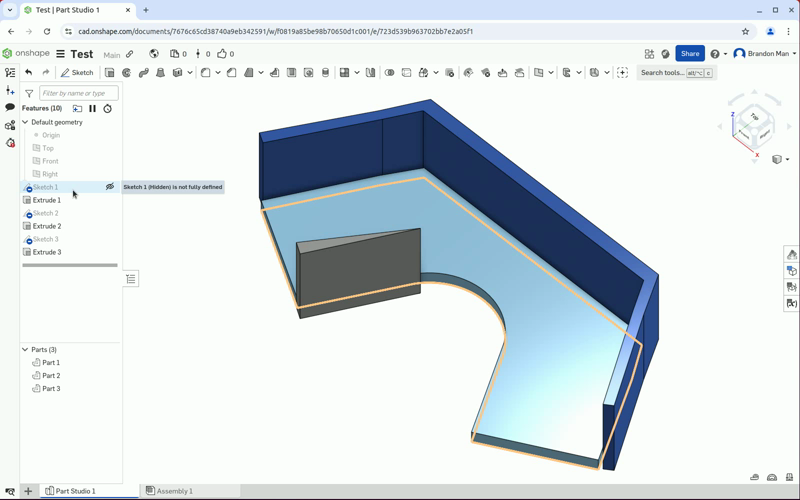
click(73, 189)